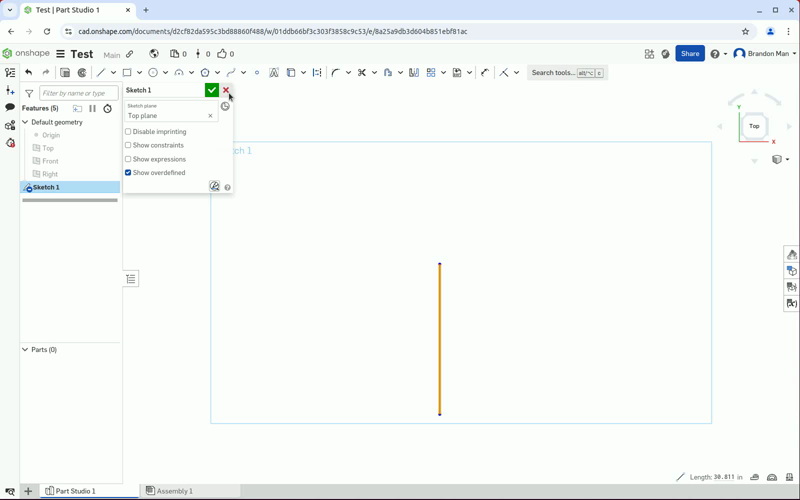
key(shift+h)
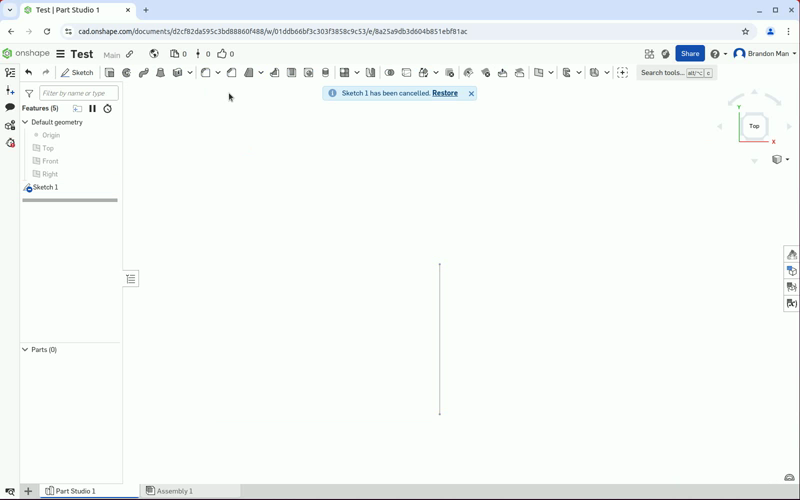
key(shift+s)
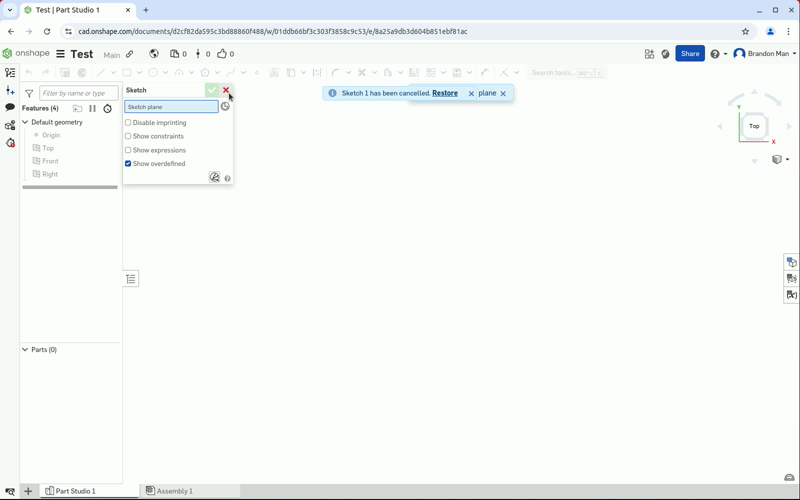
mouse_move(73, 150)
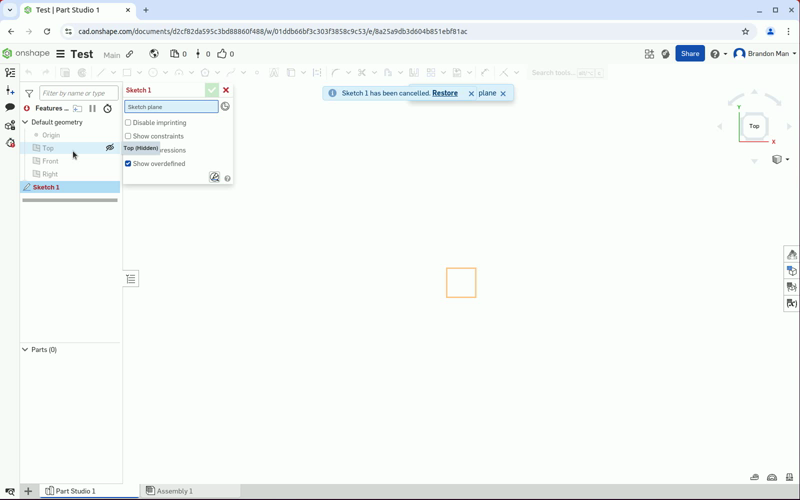
click(73, 150)
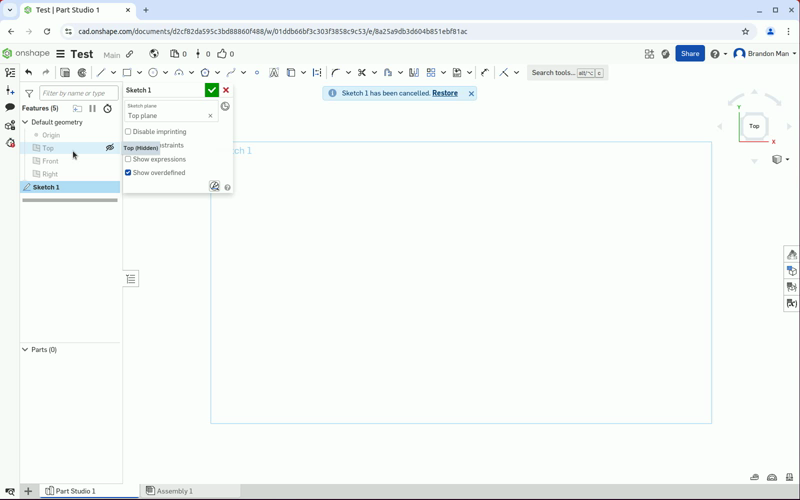
mouse_move(73, 352)
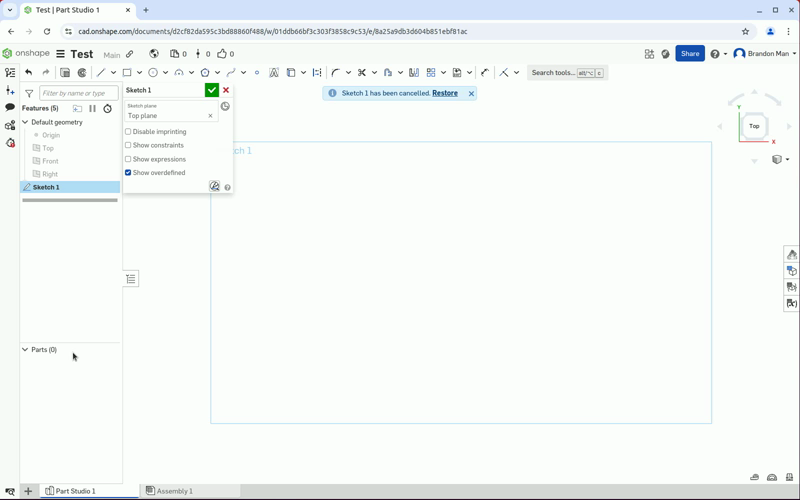
key(y)
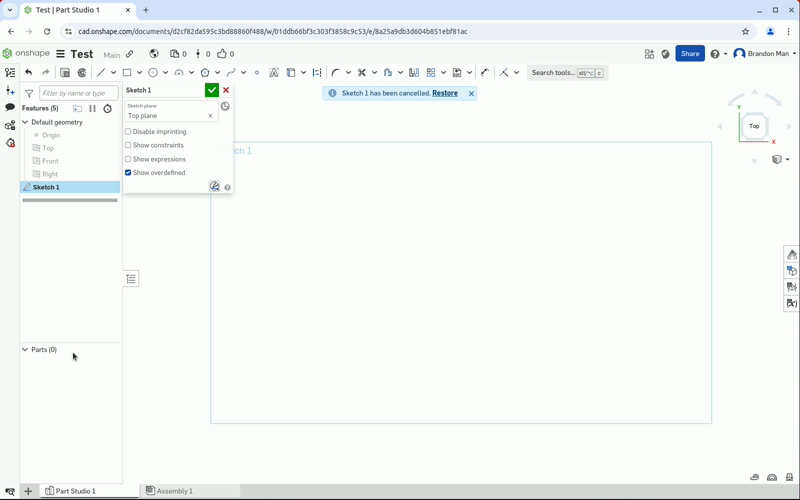
key(a)
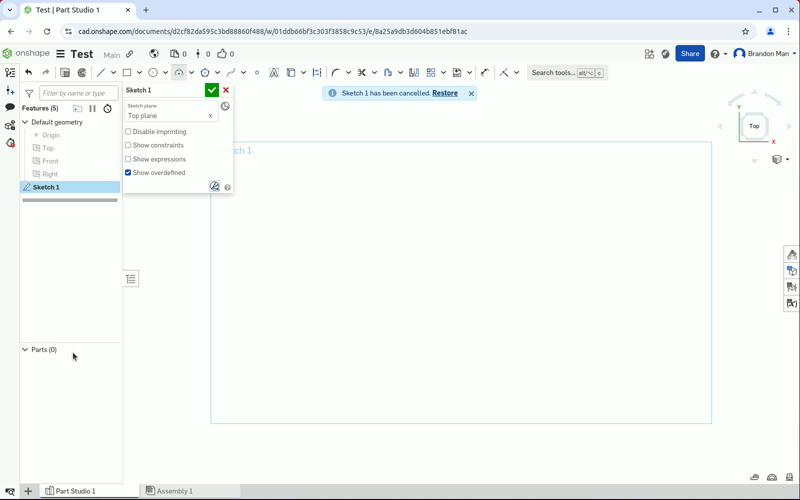
key_down(shift)
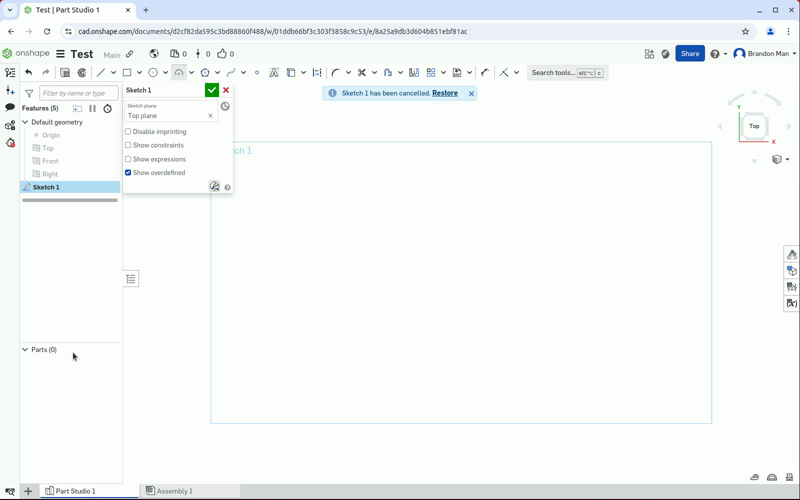
mouse_move(363, 339)
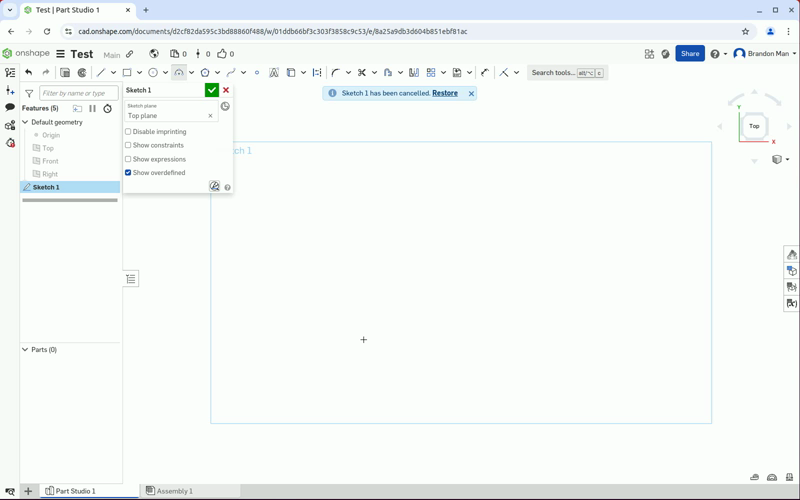
click(363, 339)
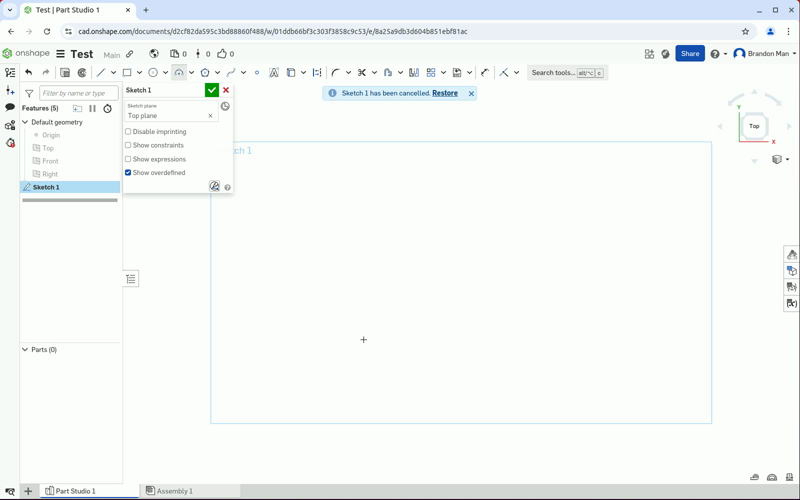
key_up(shift)
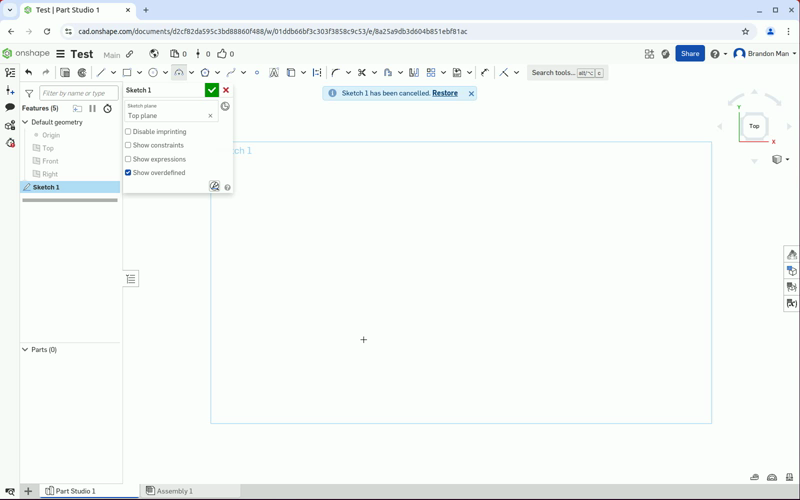
key_down(shift)
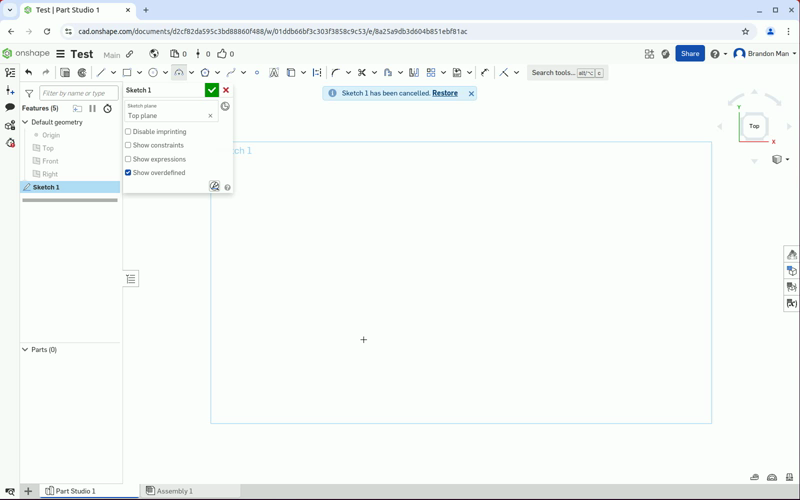
mouse_move(557, 339)
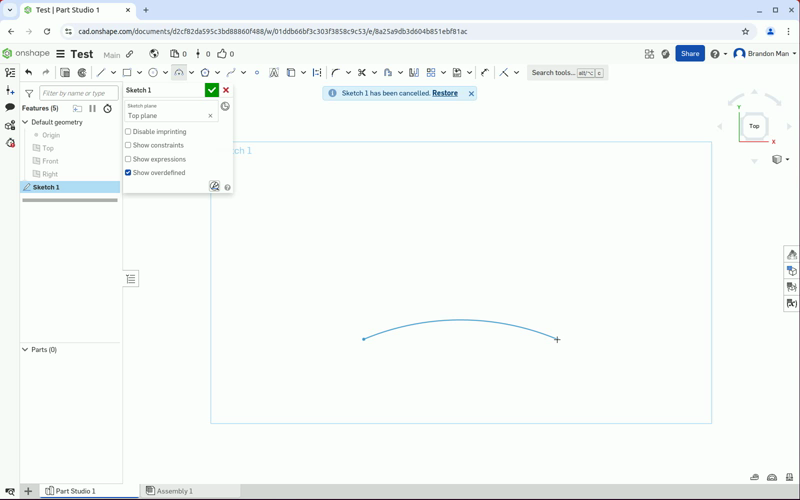
click(557, 339)
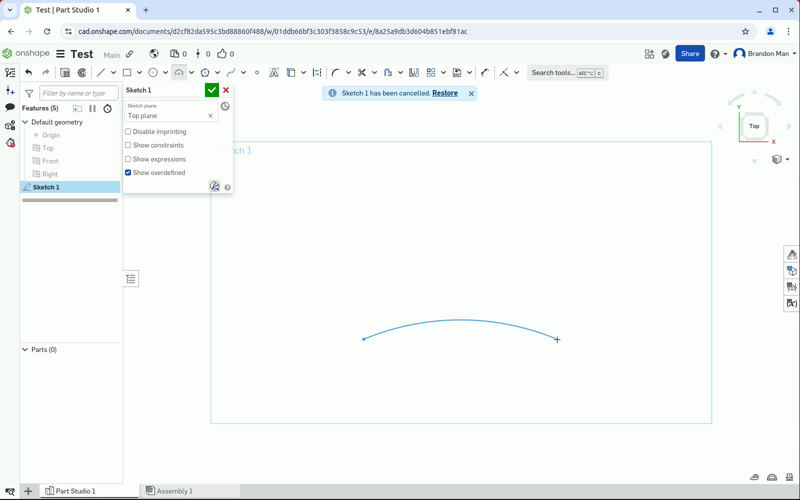
mouse_move(460, 394)
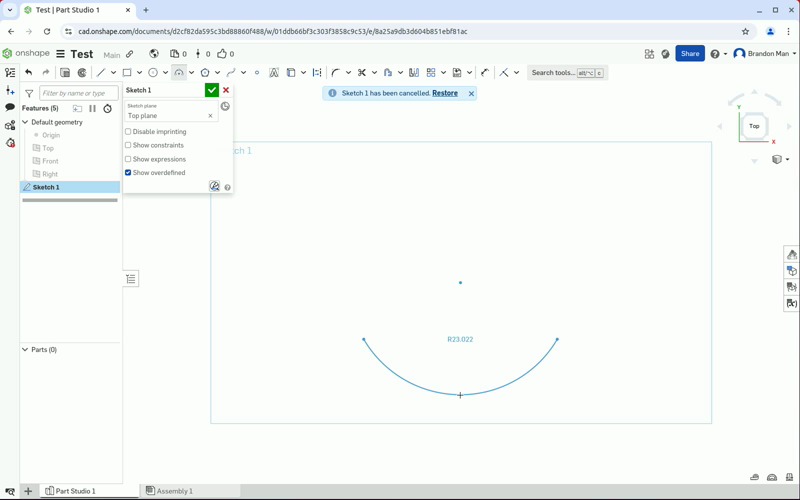
click(460, 394)
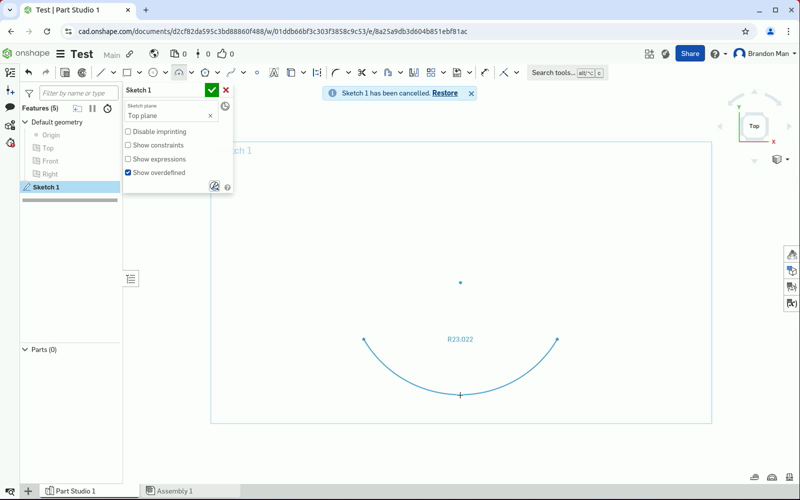
key_up(shift)
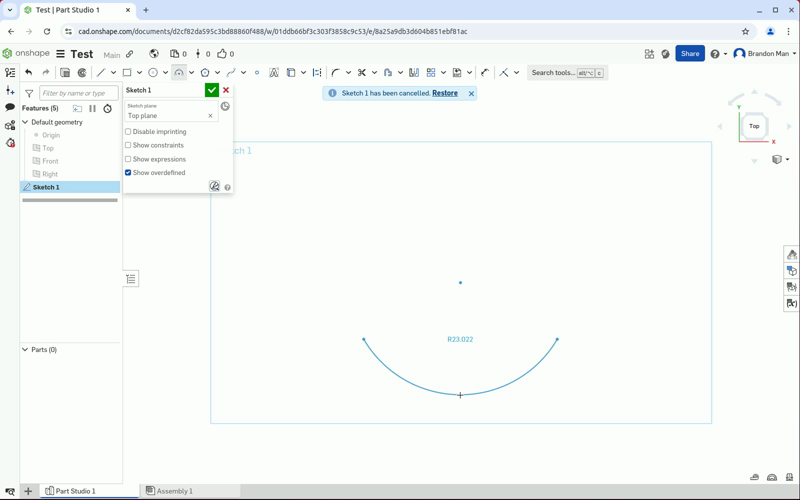
key(esc)
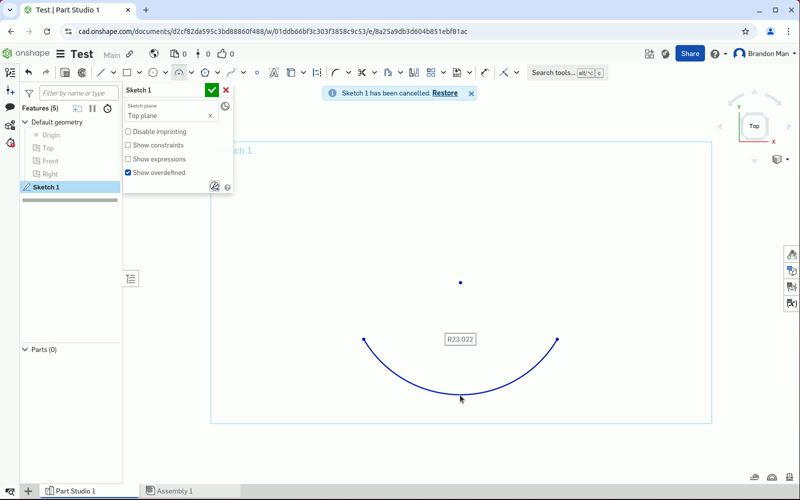
key(l)
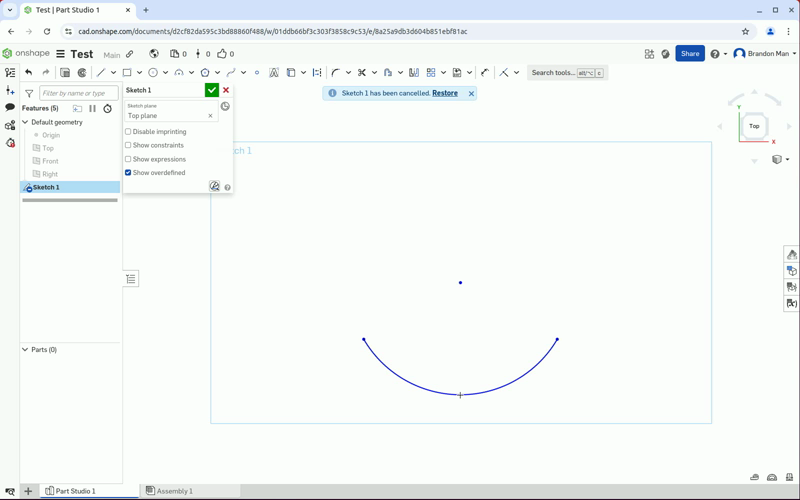
mouse_move(557, 339)
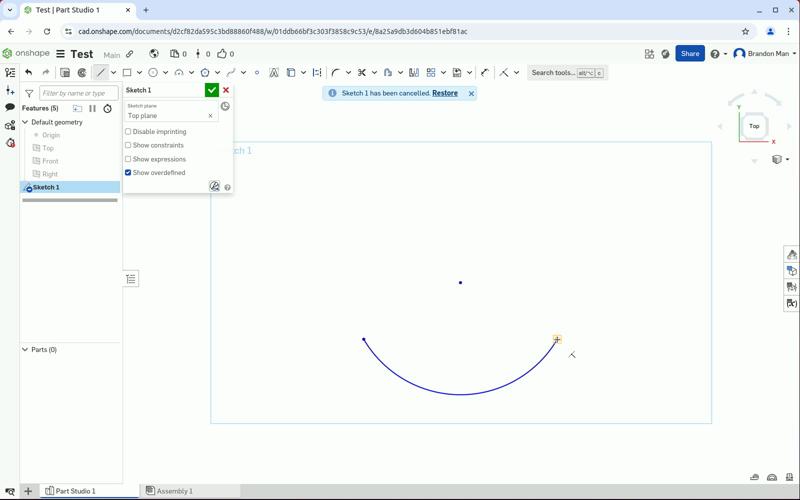
click(557, 339)
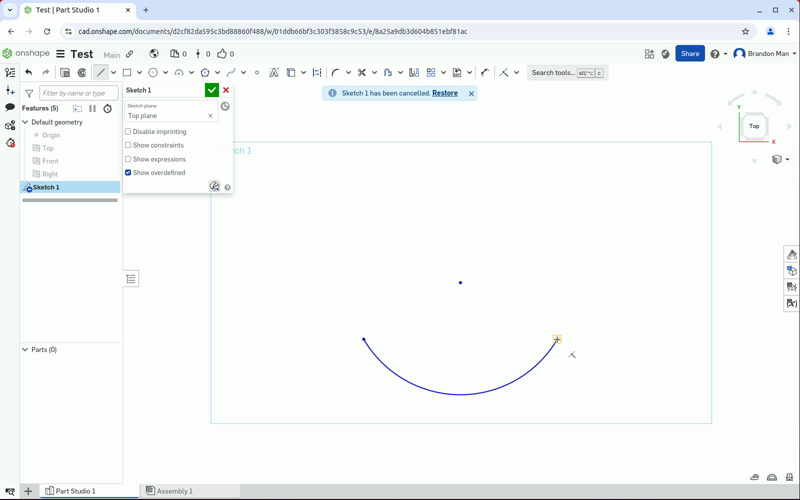
key_down(shift)
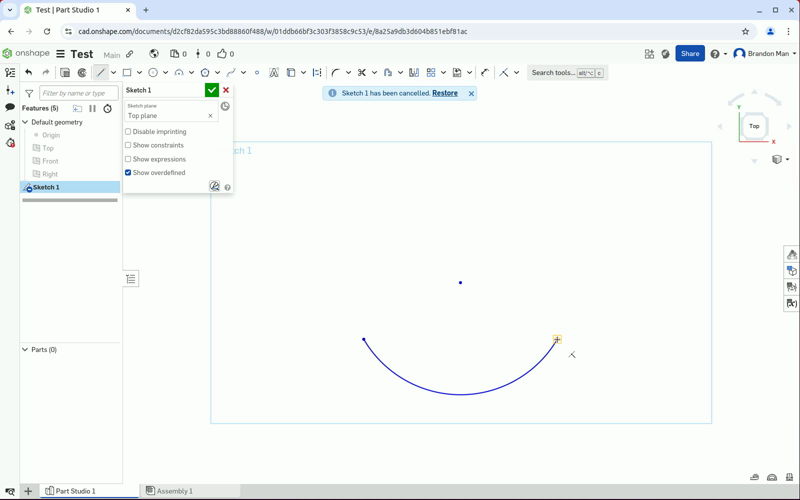
mouse_move(587, 339)
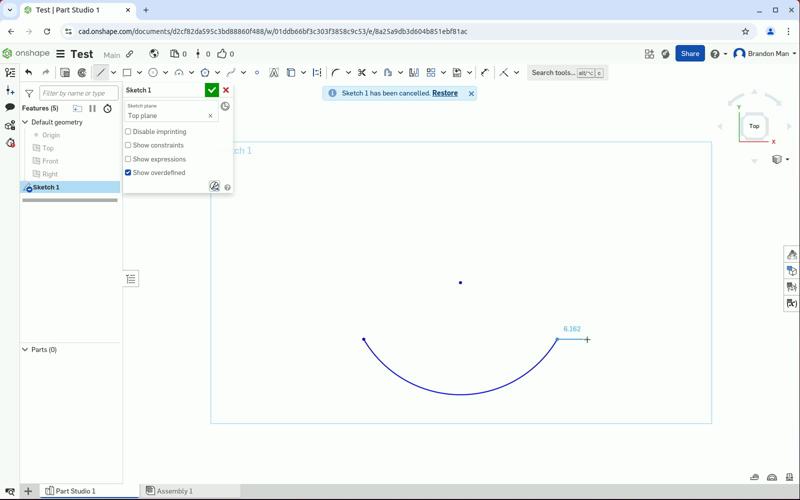
mouse_move(524, 339)
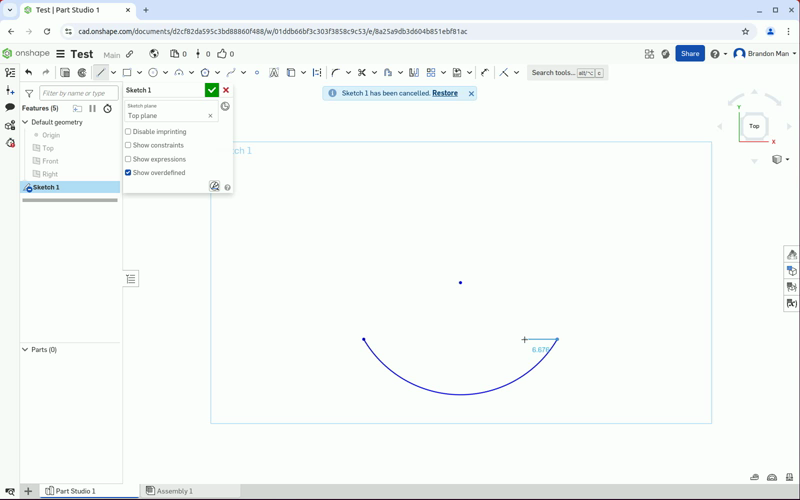
click(524, 339)
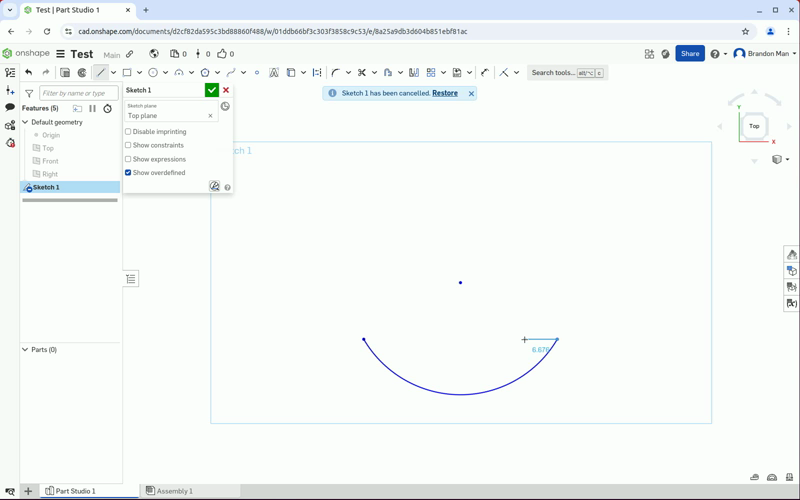
key_up(shift)
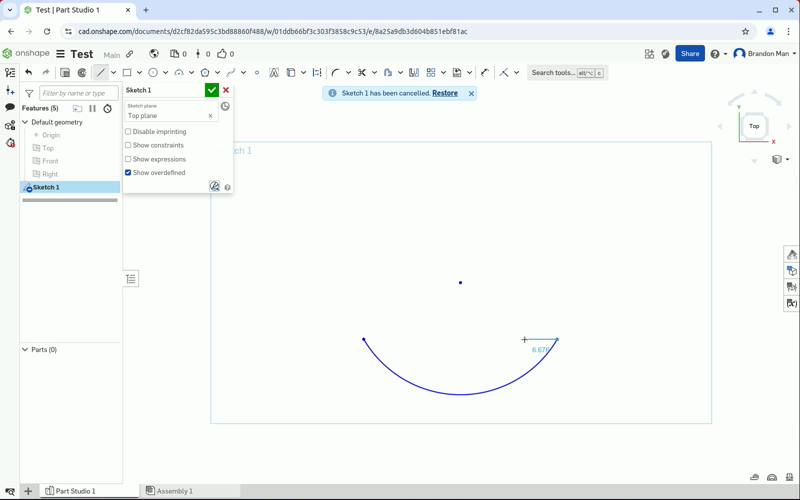
key_down(shift)
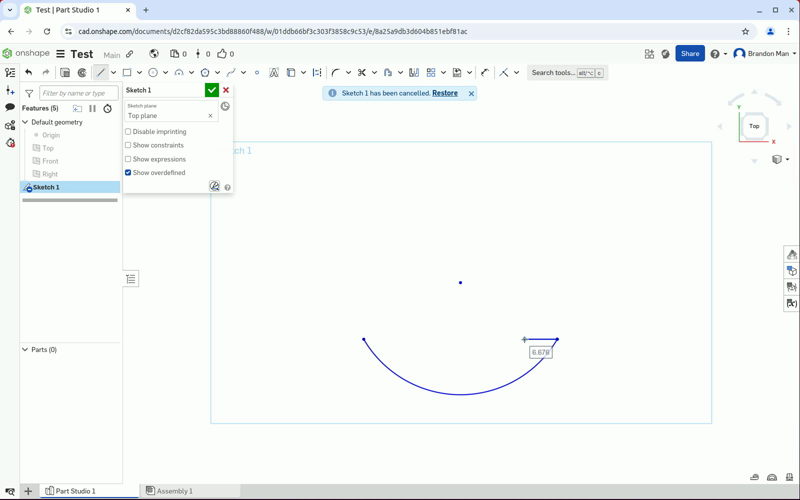
mouse_move(524, 227)
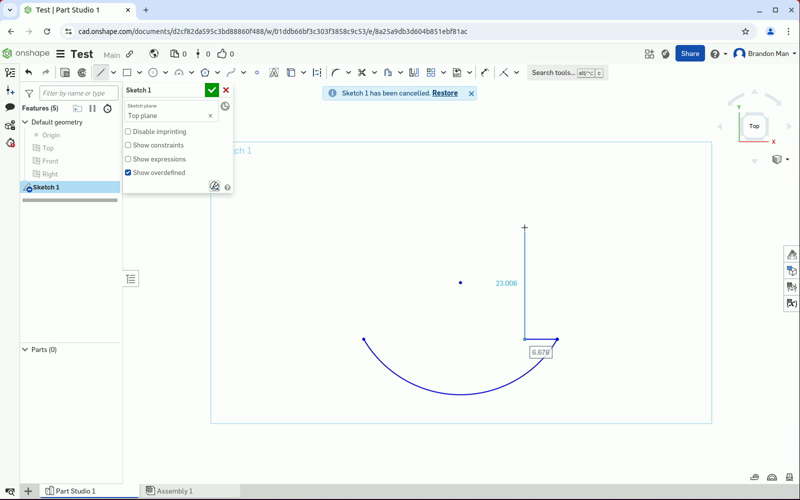
click(524, 227)
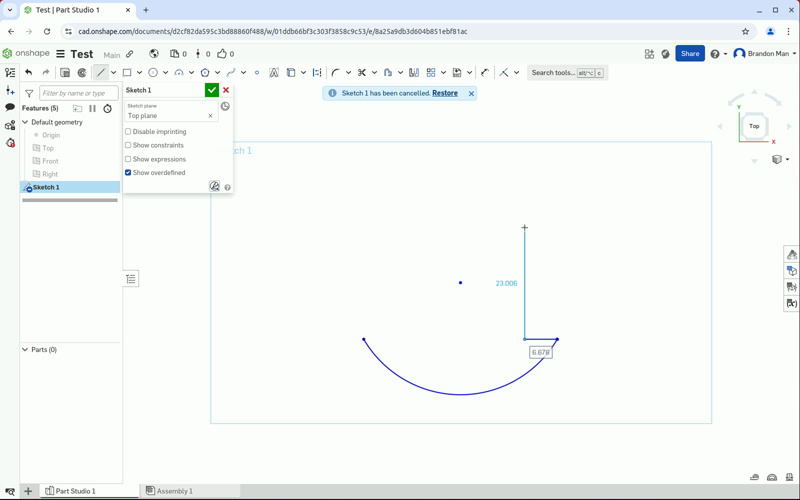
key_up(shift)
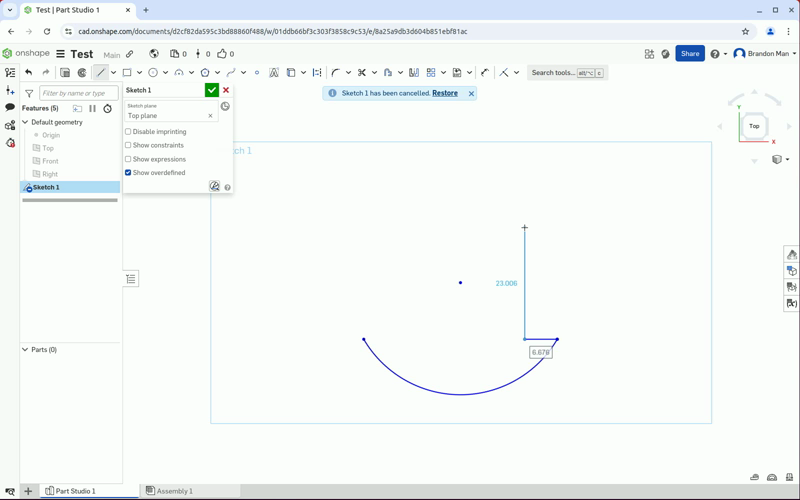
key_down(shift)
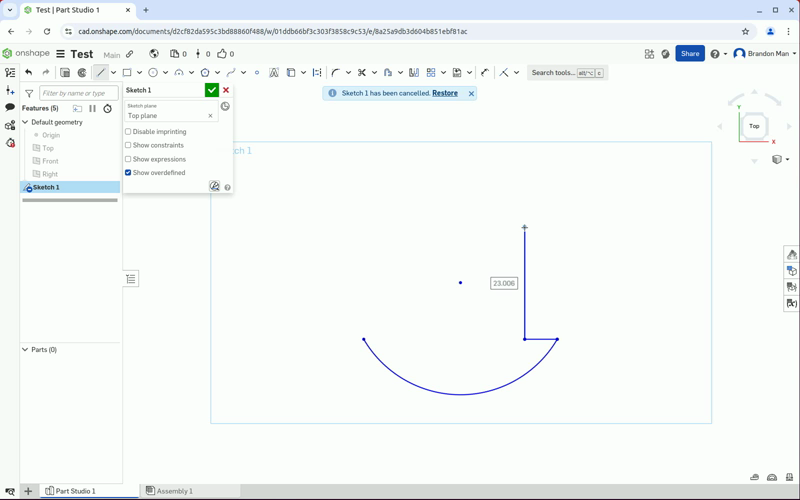
mouse_move(554, 227)
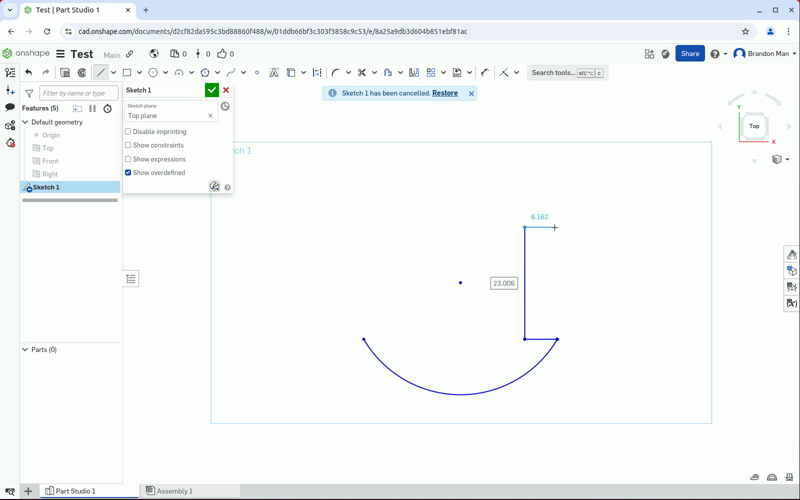
mouse_move(557, 227)
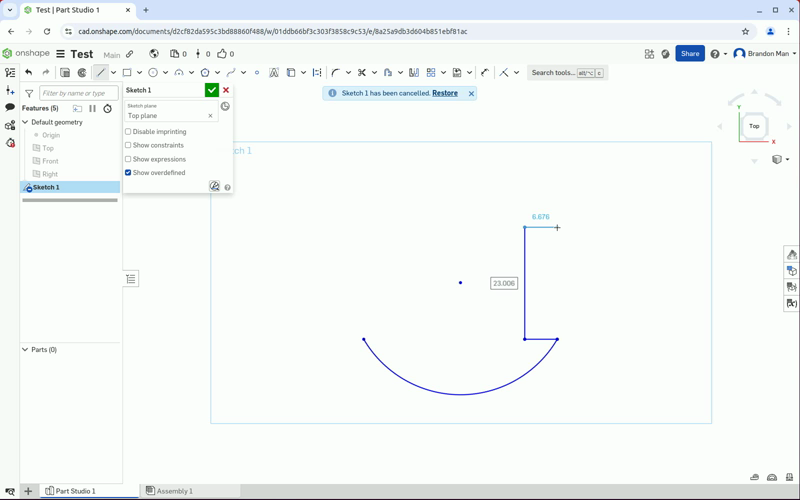
click(557, 227)
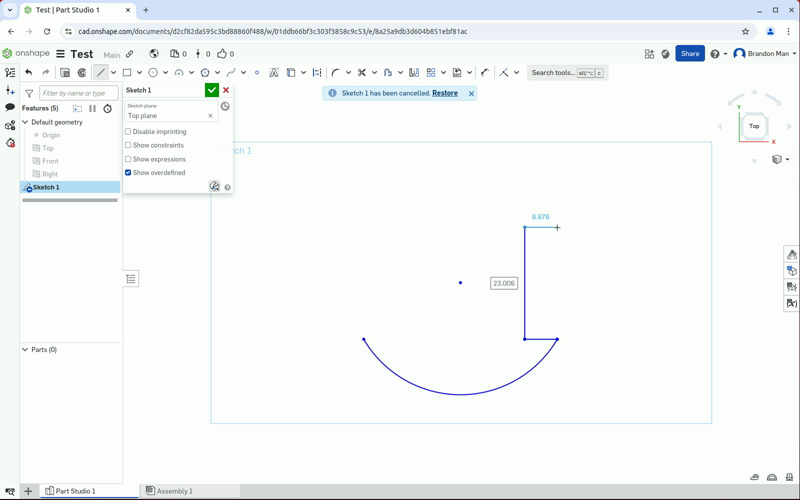
key_up(shift)
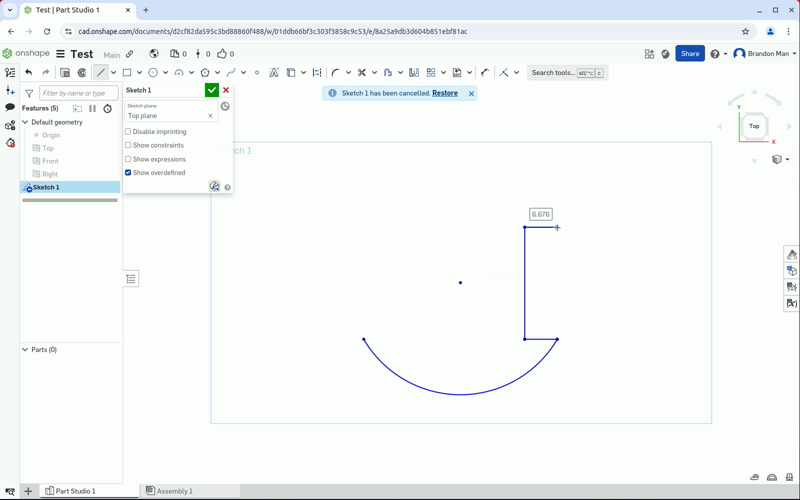
key(esc)
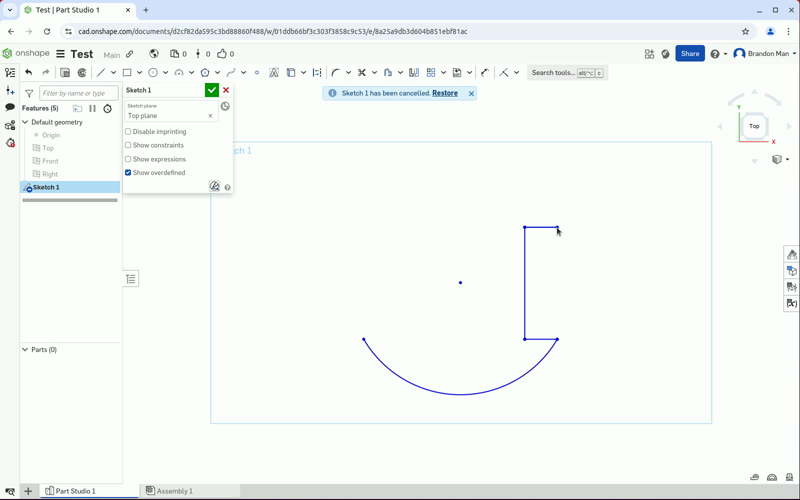
key(a)
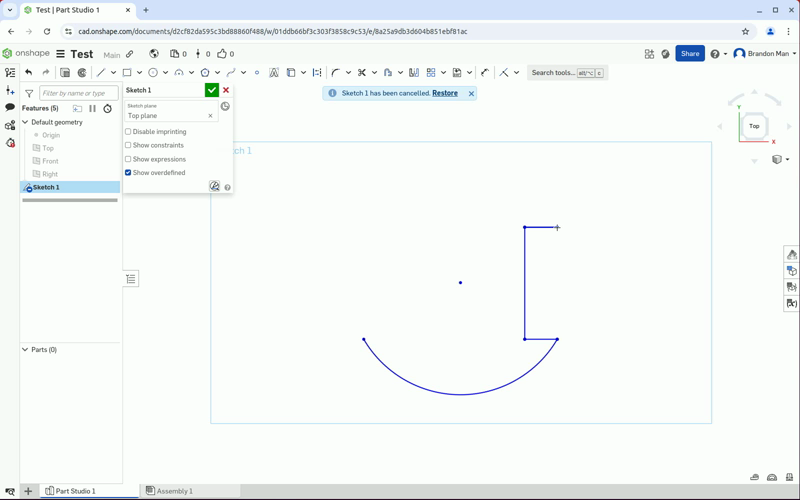
mouse_move(557, 227)
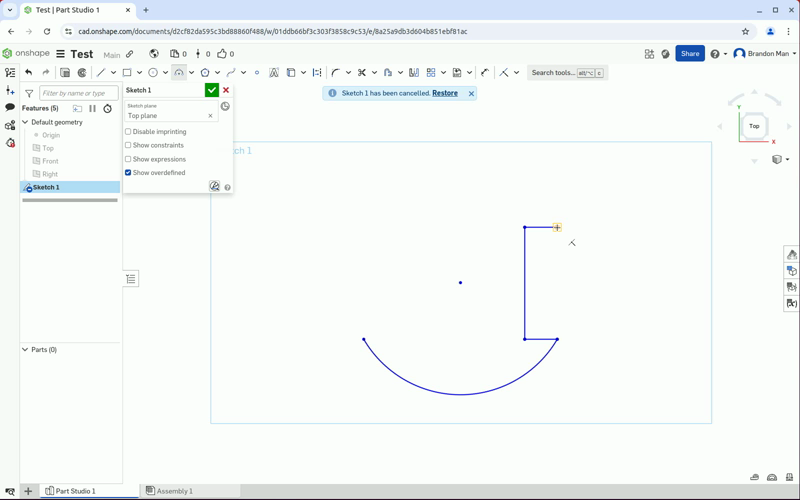
click(557, 227)
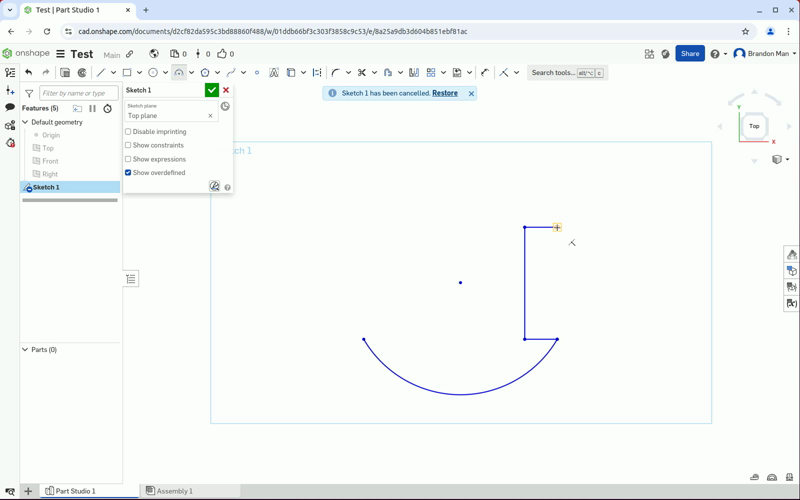
key_down(shift)
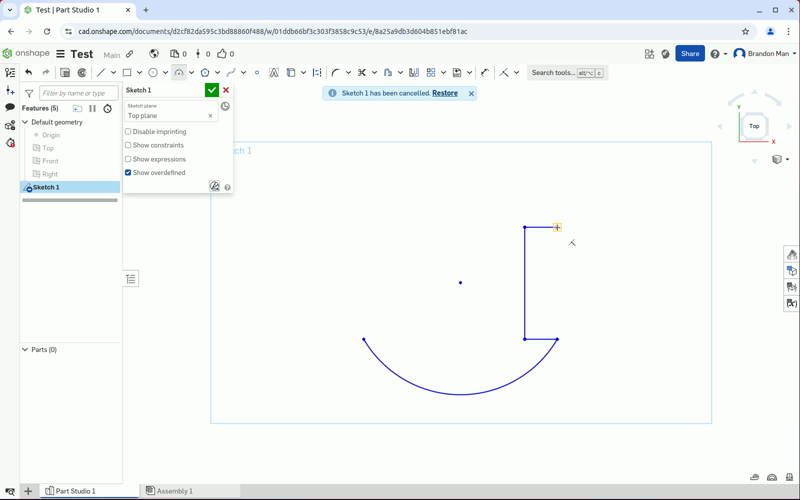
mouse_move(363, 227)
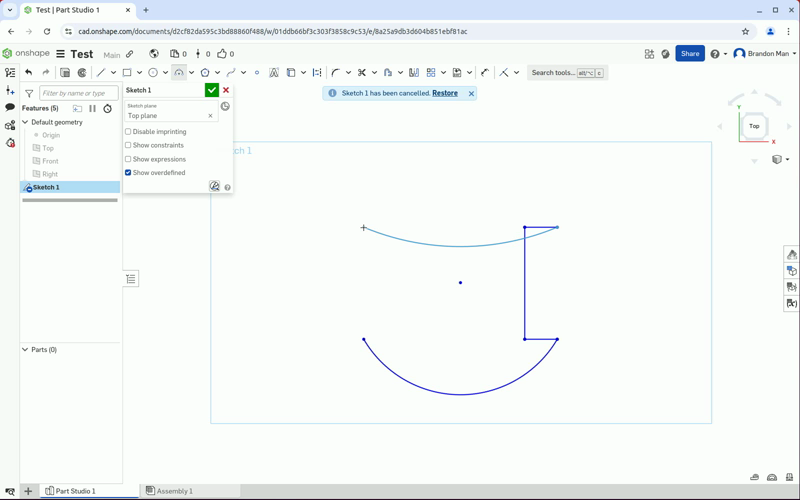
click(363, 227)
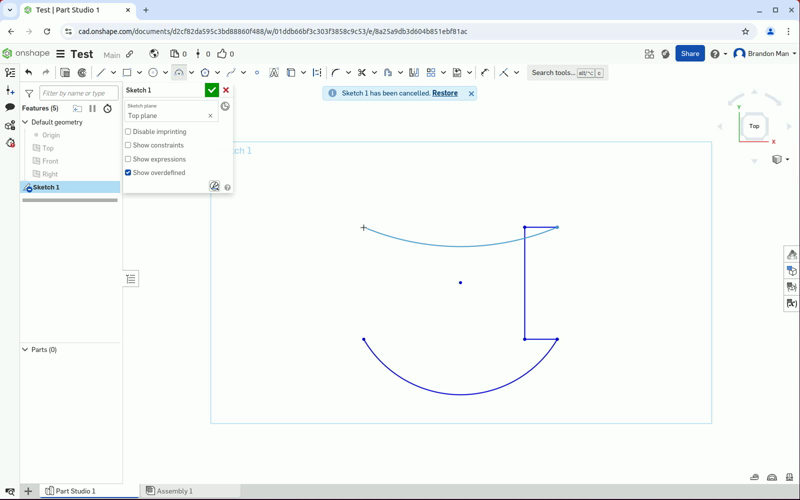
mouse_move(460, 171)
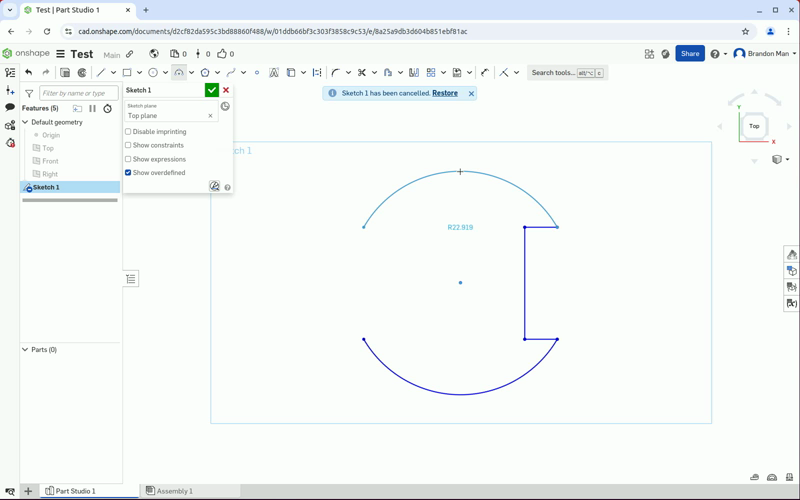
click(460, 171)
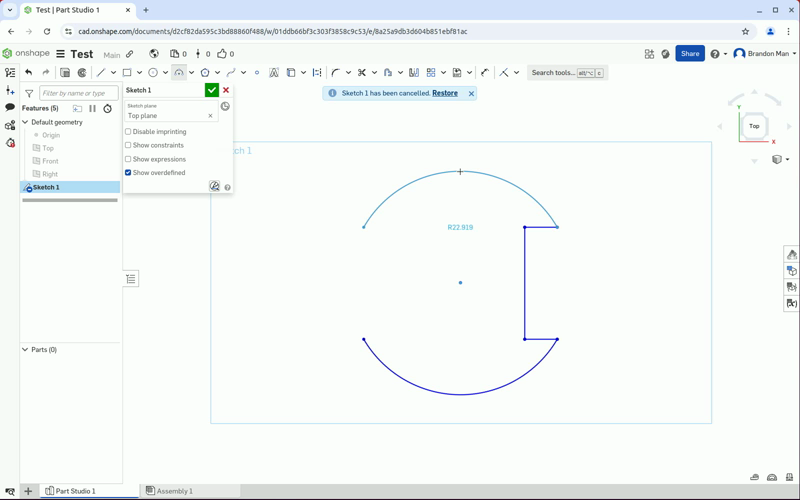
key_up(shift)
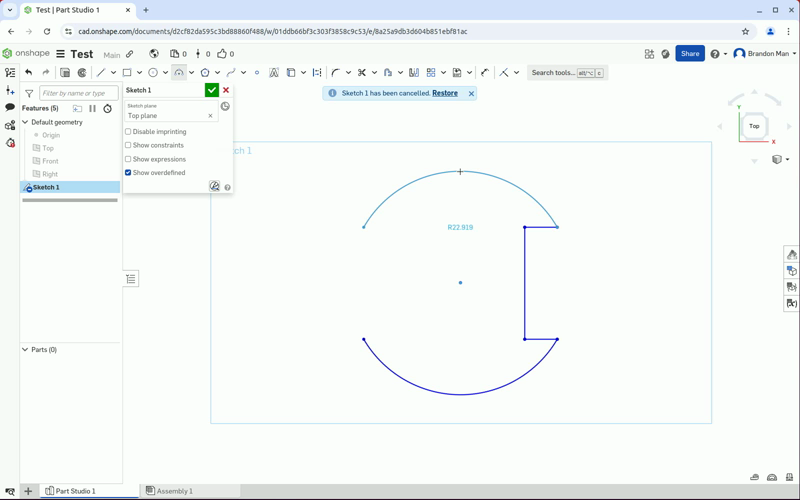
key(esc)
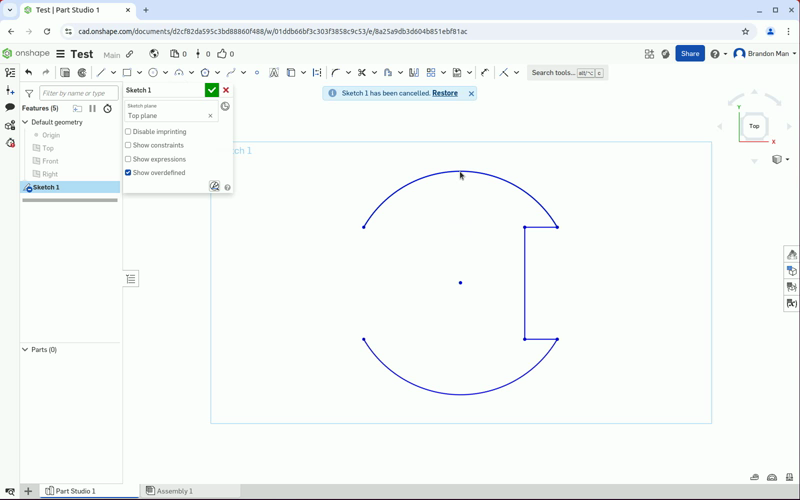
key(l)
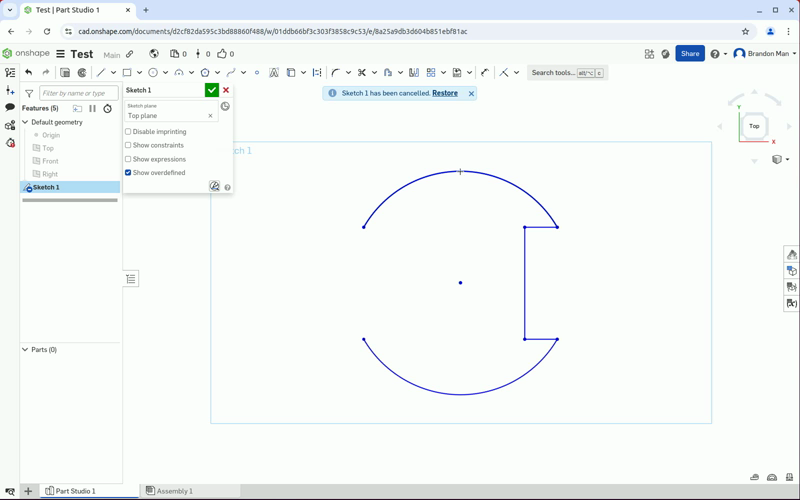
mouse_move(363, 227)
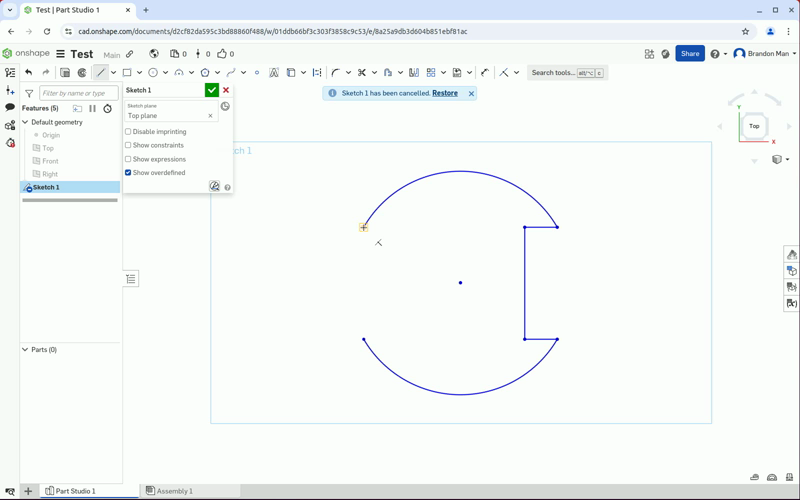
click(363, 227)
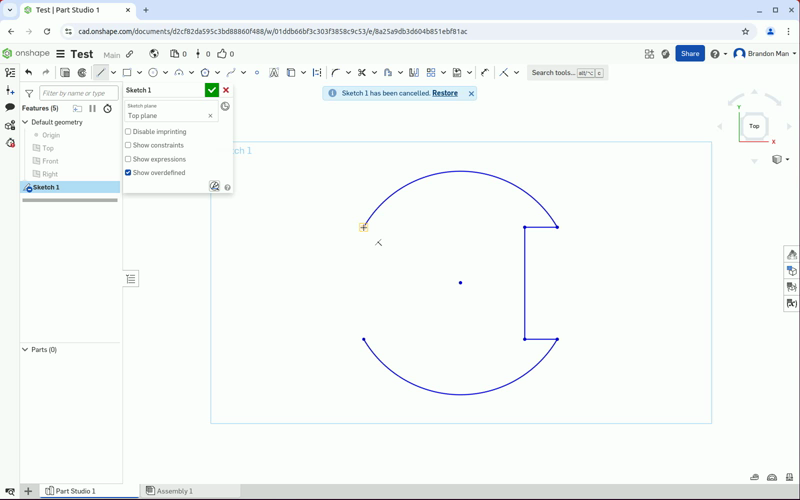
key_down(shift)
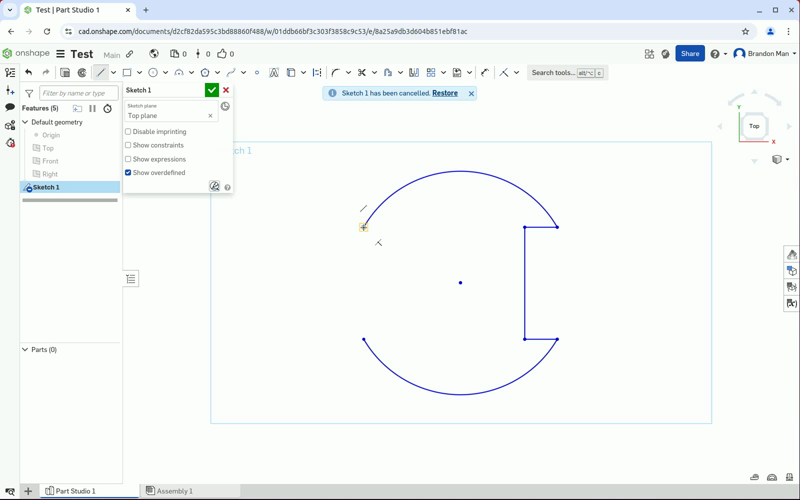
mouse_move(393, 227)
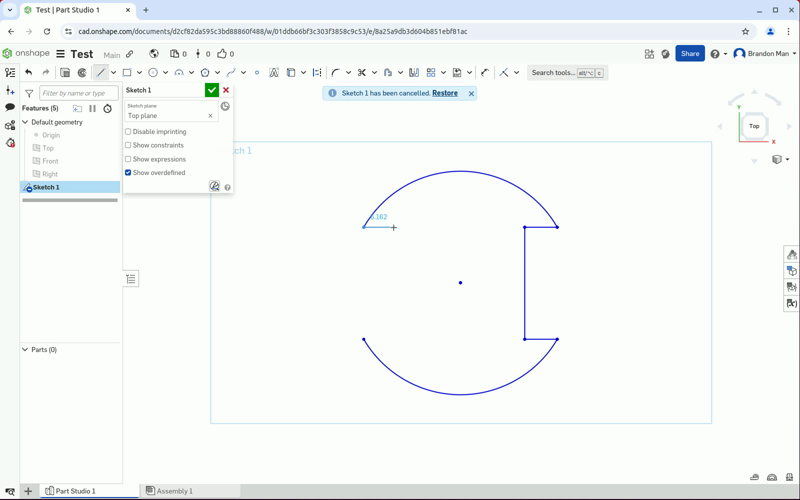
mouse_move(396, 227)
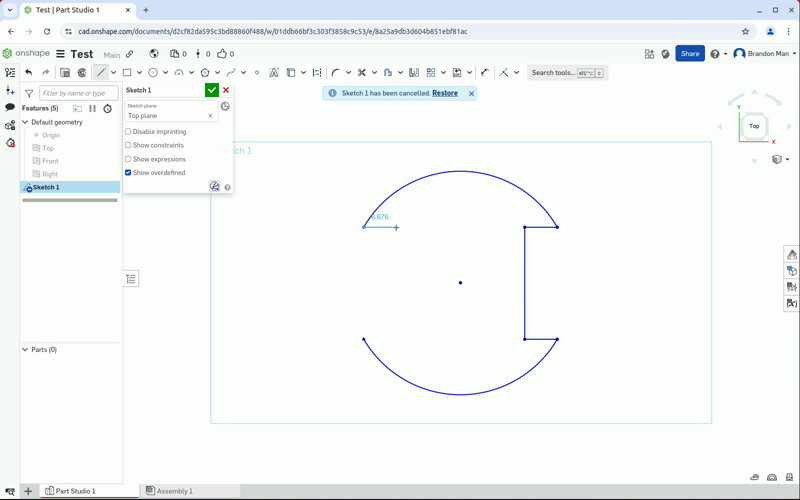
click(396, 227)
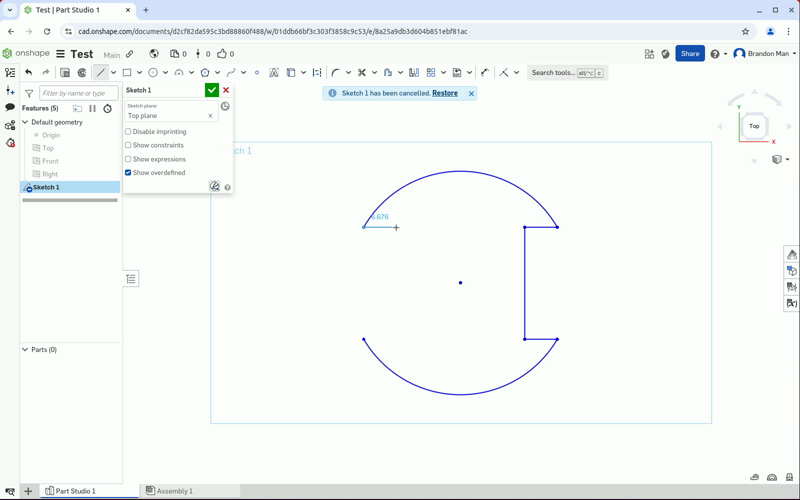
key_up(shift)
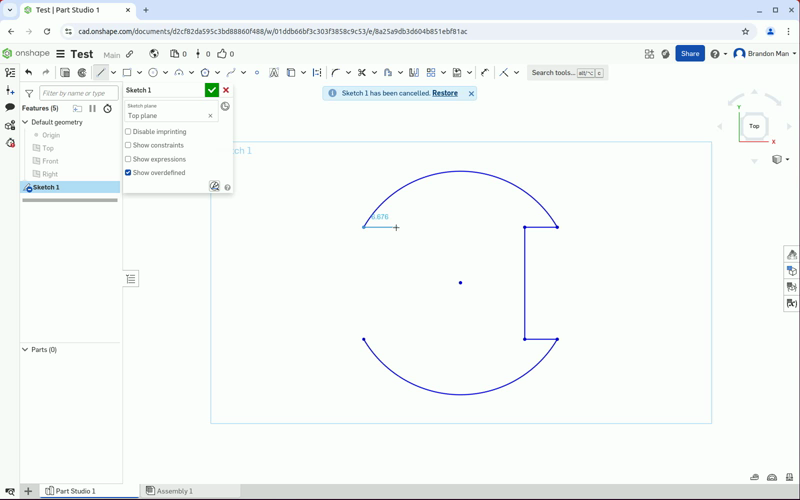
key_down(shift)
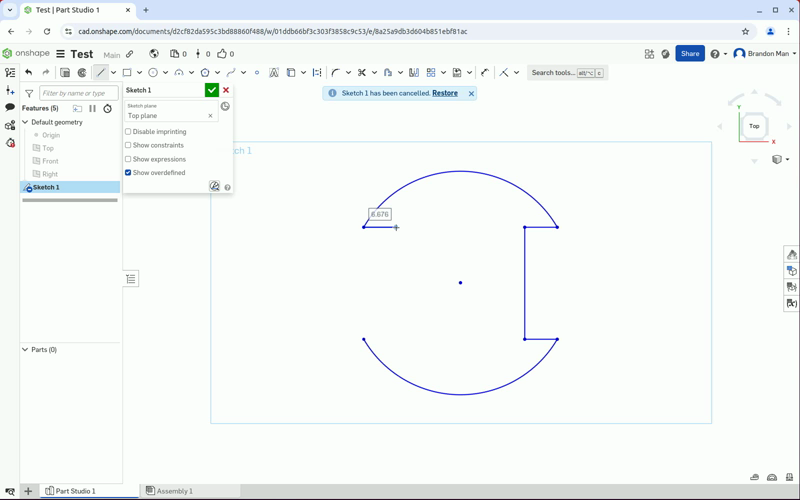
mouse_move(396, 339)
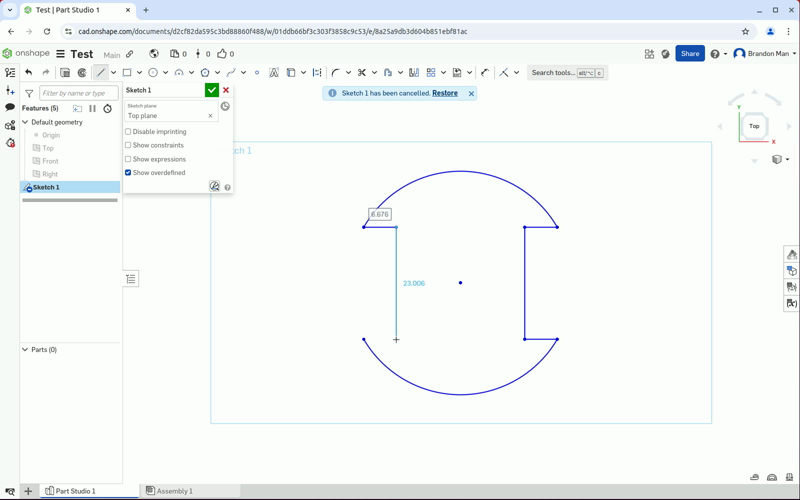
click(396, 339)
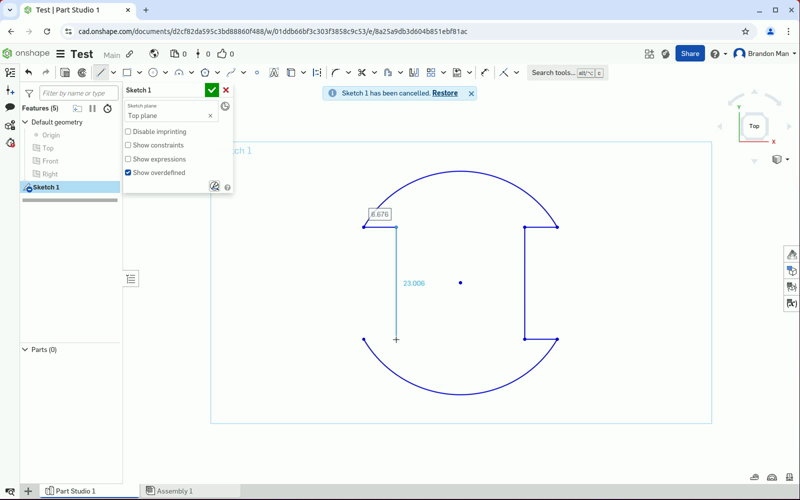
key_up(shift)
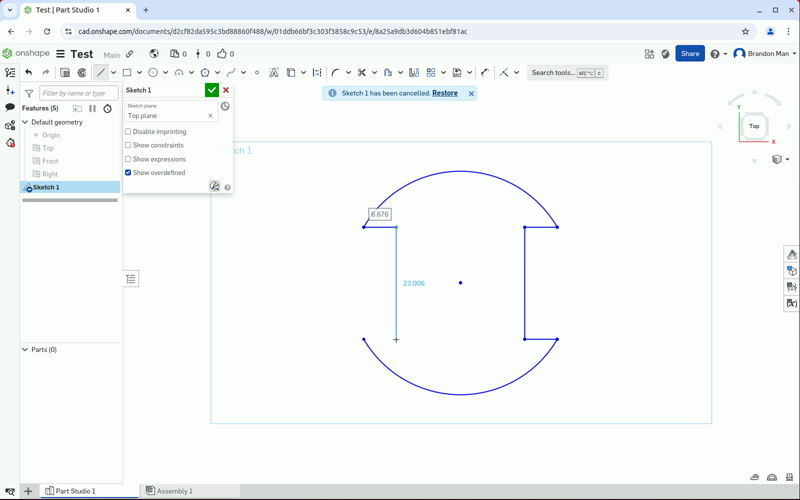
mouse_move(426, 339)
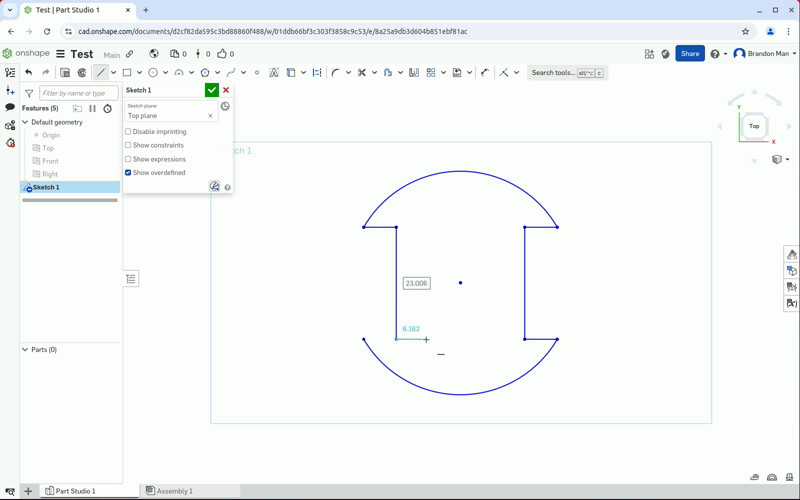
key_down(shift)
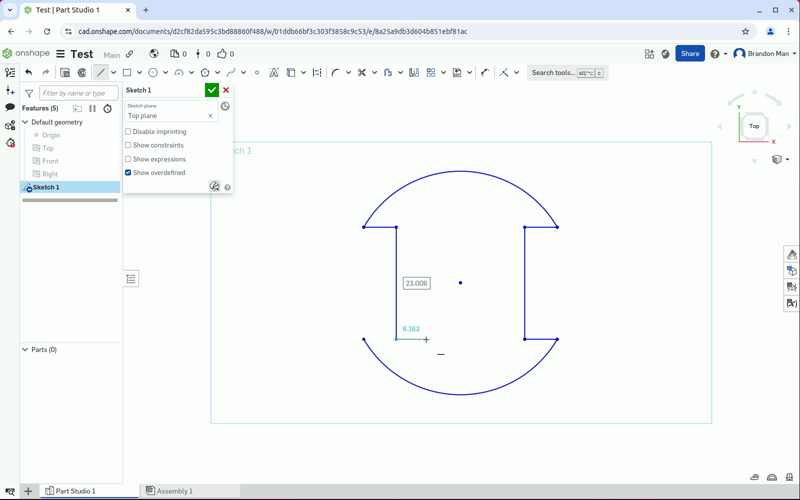
mouse_move(363, 339)
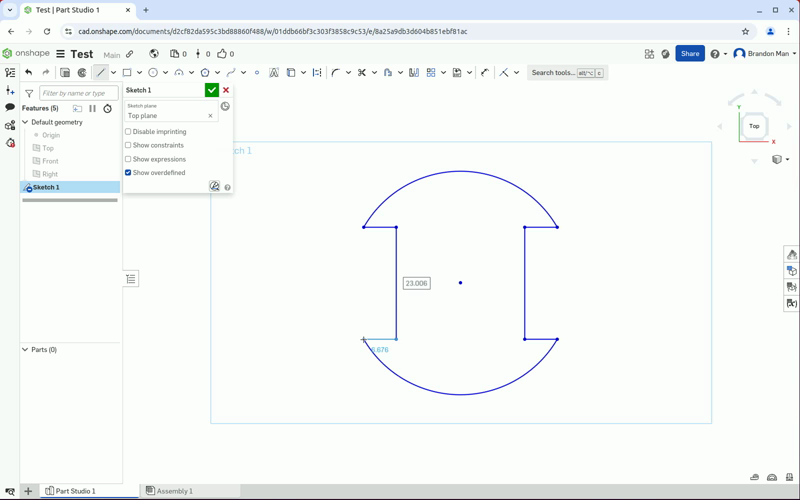
key_up(shift)
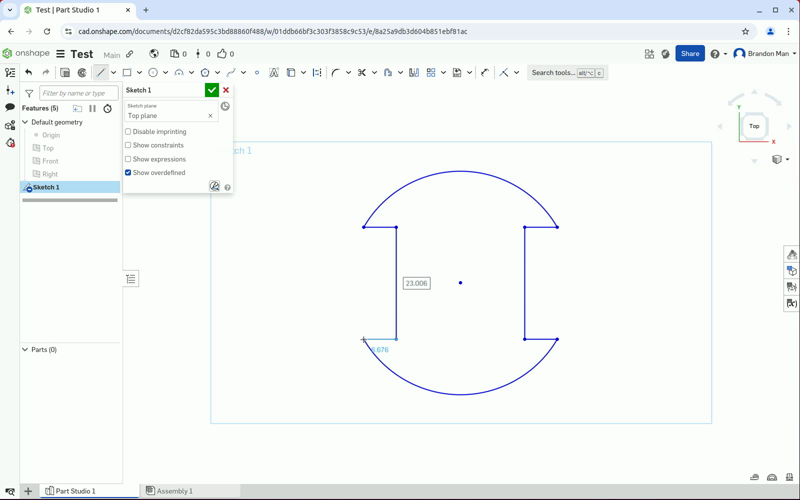
click(363, 339)
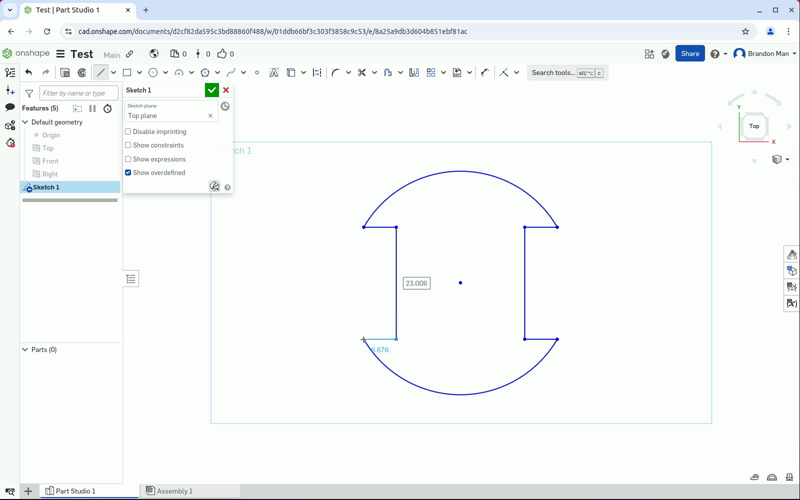
key(esc)
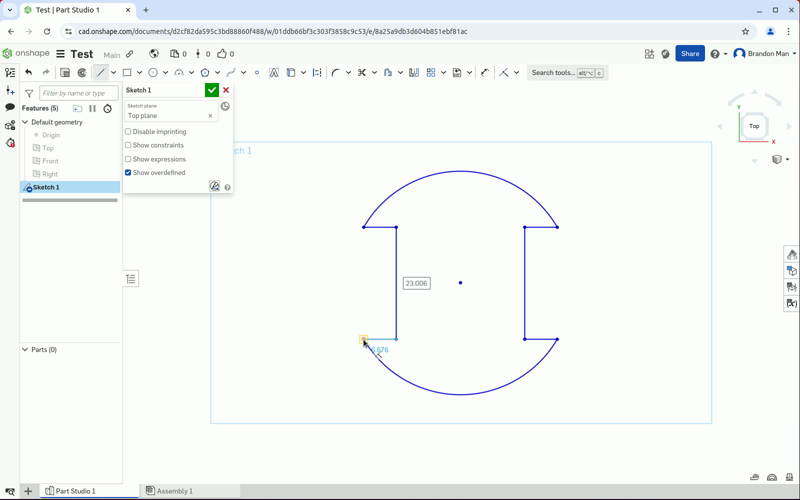
key(c)
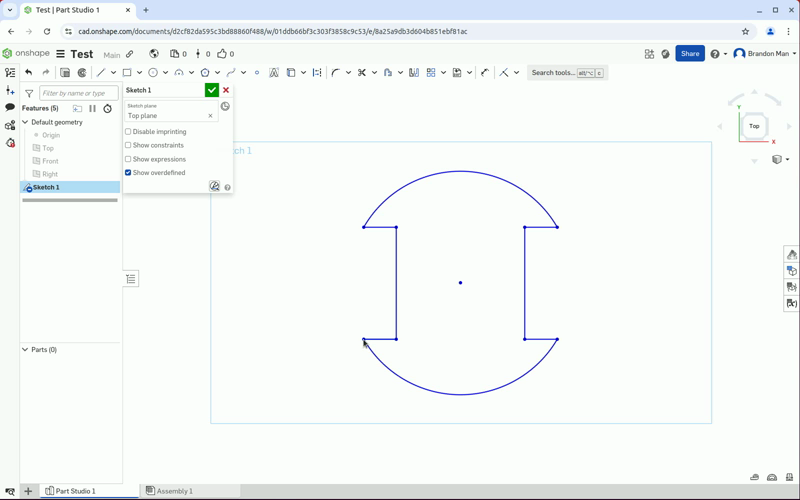
key_down(shift)
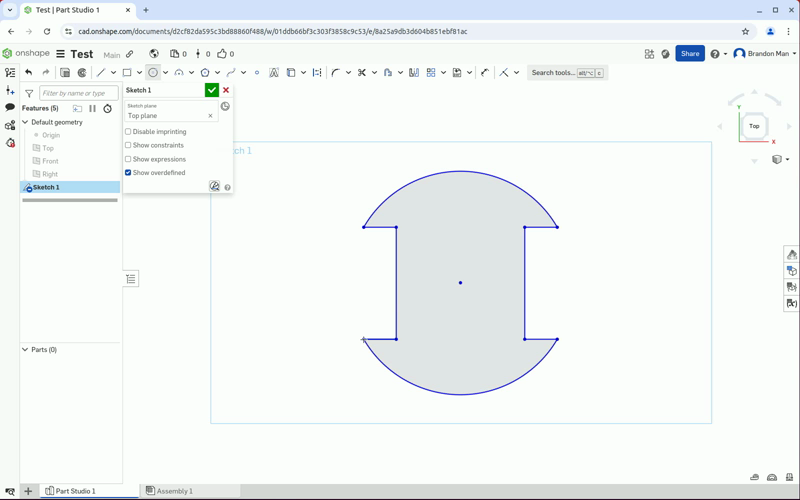
mouse_move(434, 184)
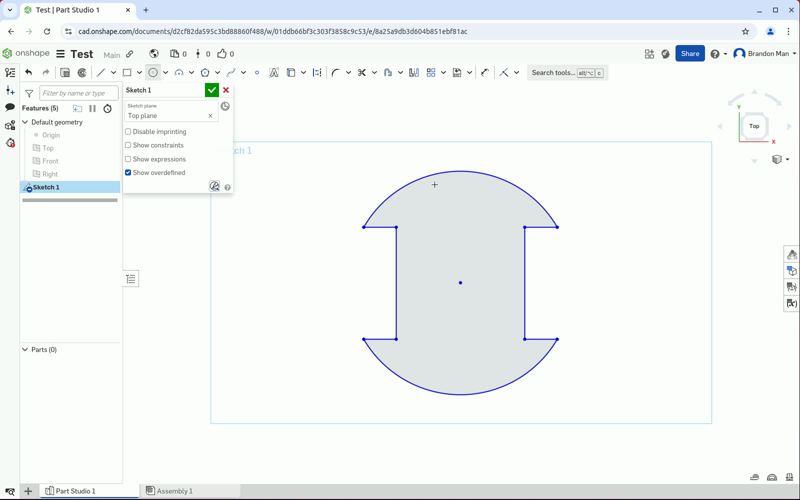
click(434, 184)
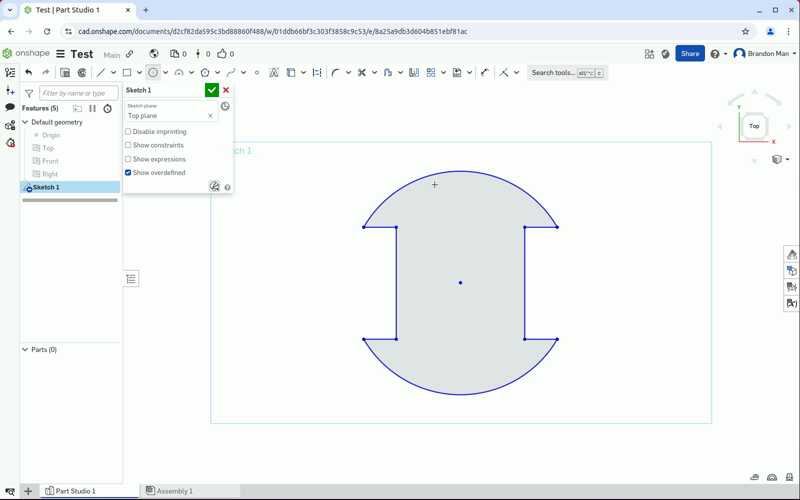
key_up(shift)
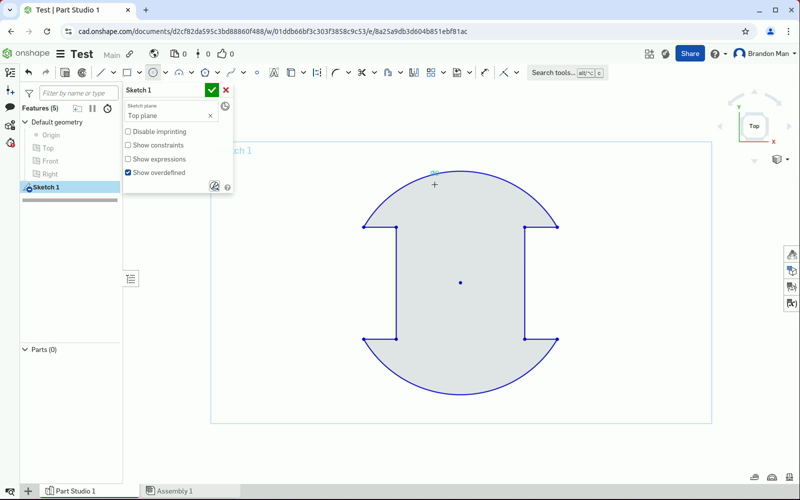
mouse_move(437, 184)
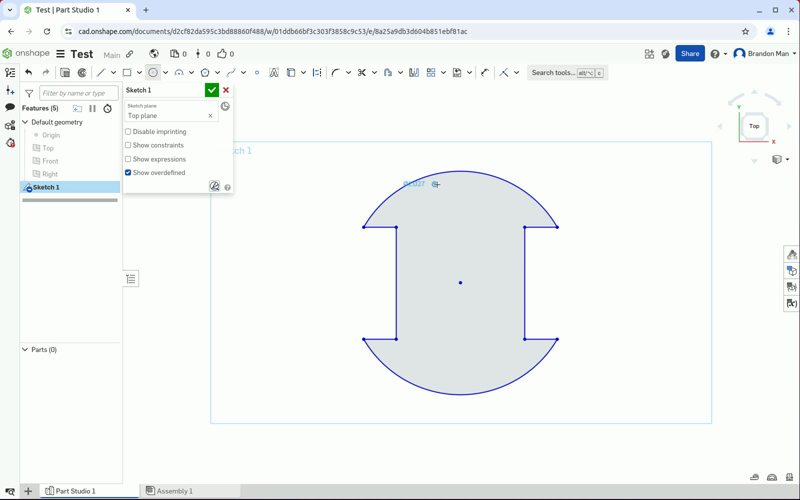
scroll(6)
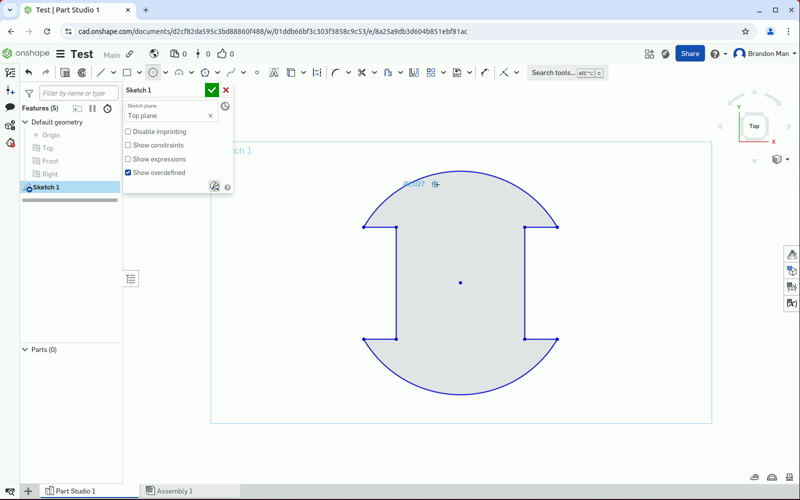
scroll(6)
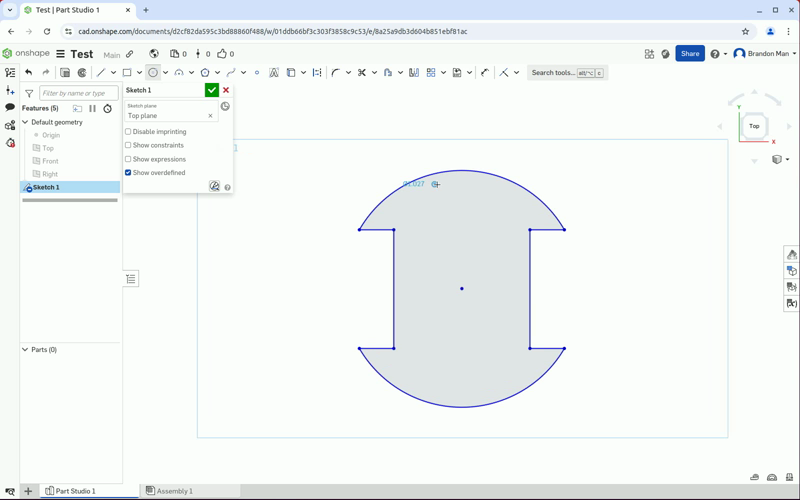
scroll(6)
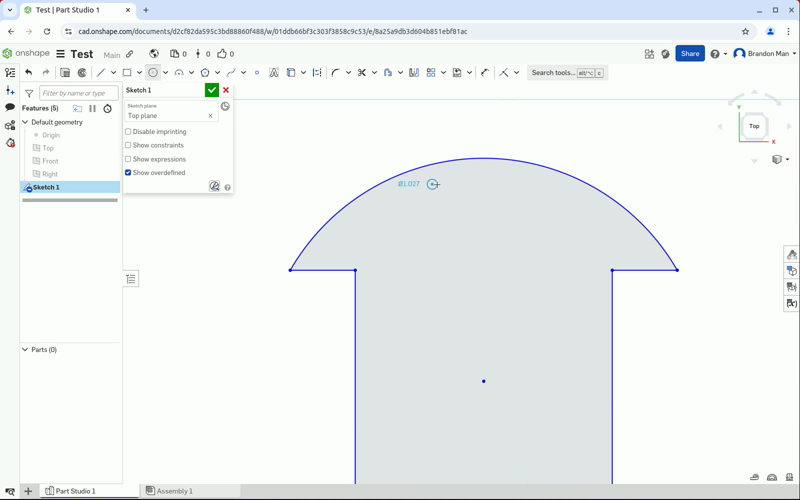
scroll(6)
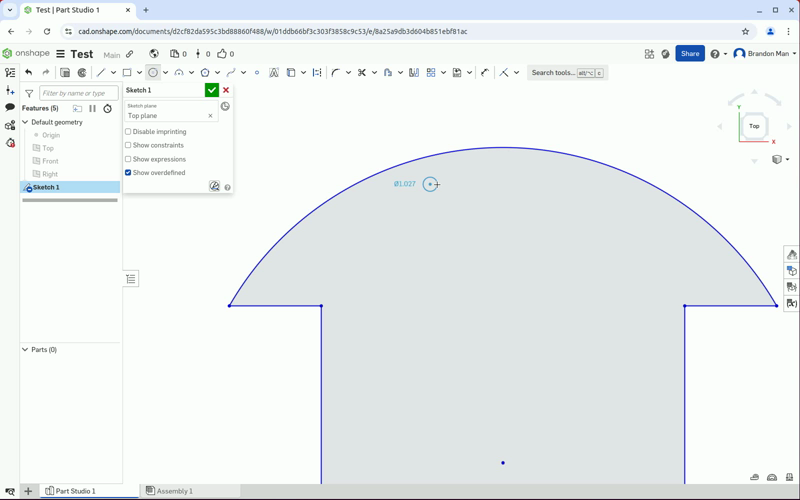
scroll(6)
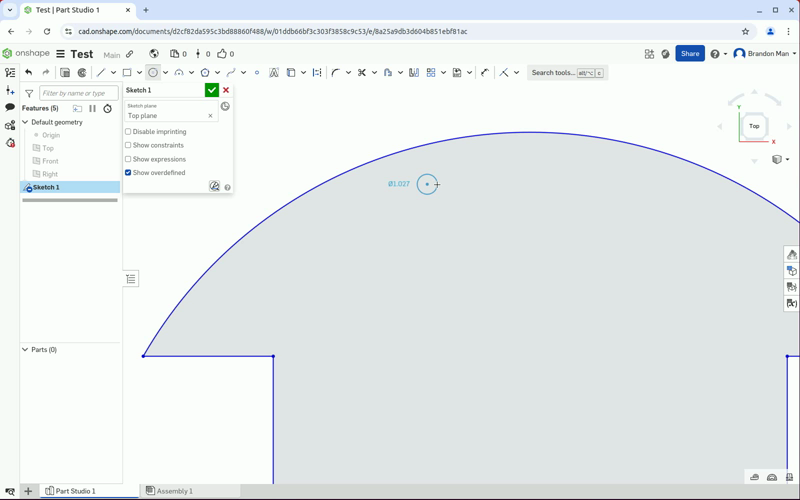
scroll(6)
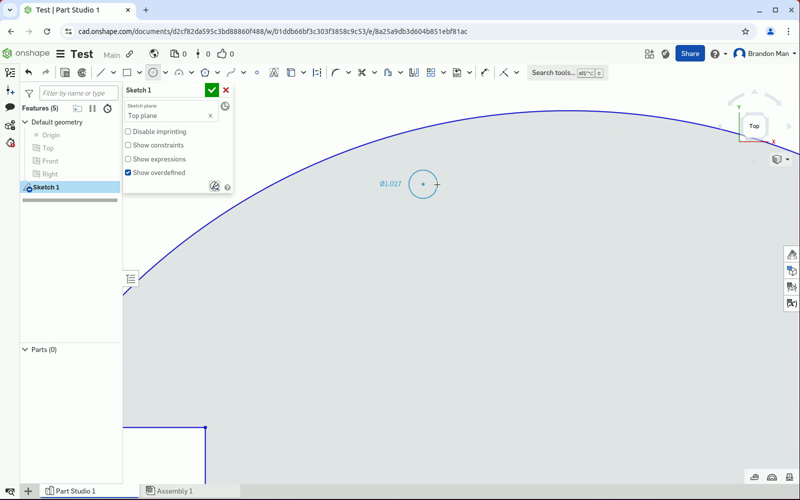
scroll(6)
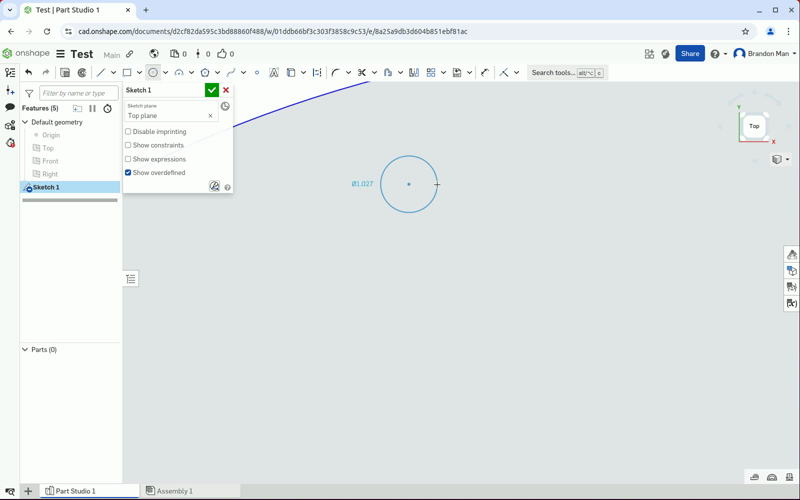
click(437, 184)
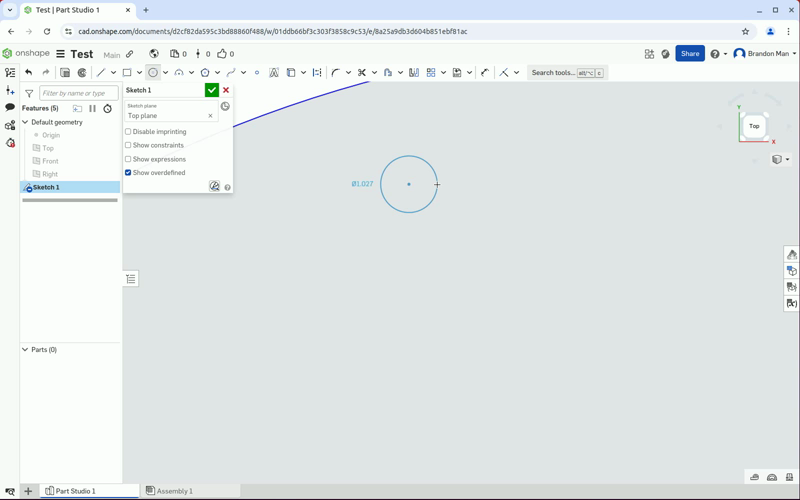
scroll(-6)
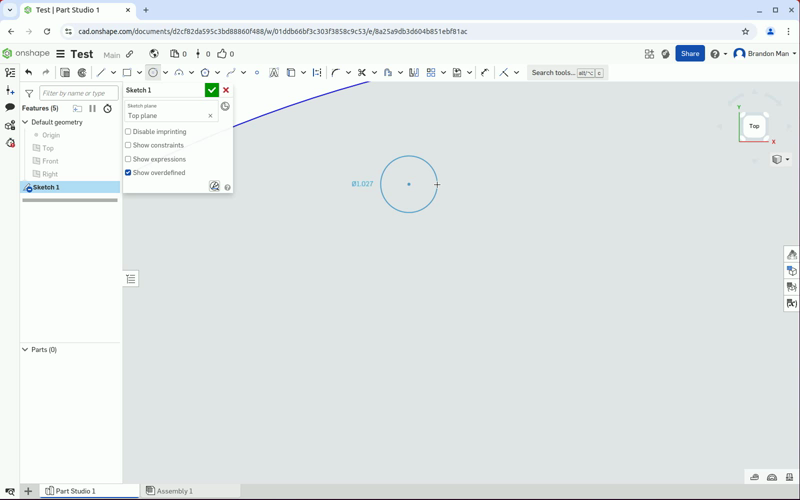
scroll(-6)
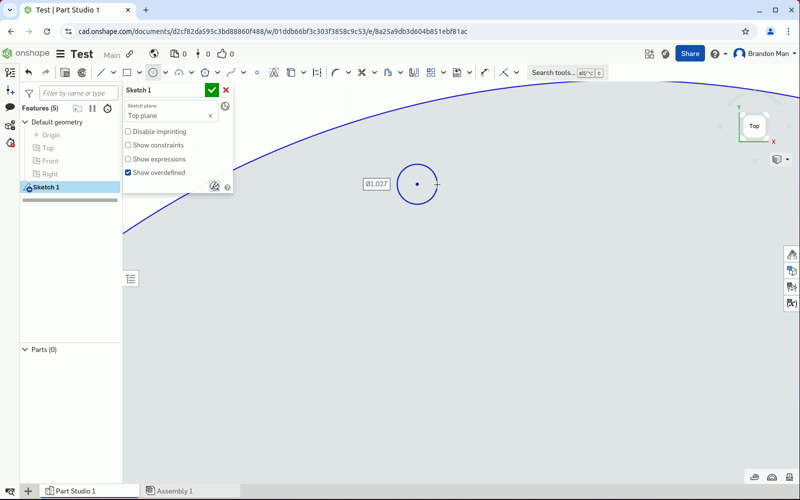
scroll(-6)
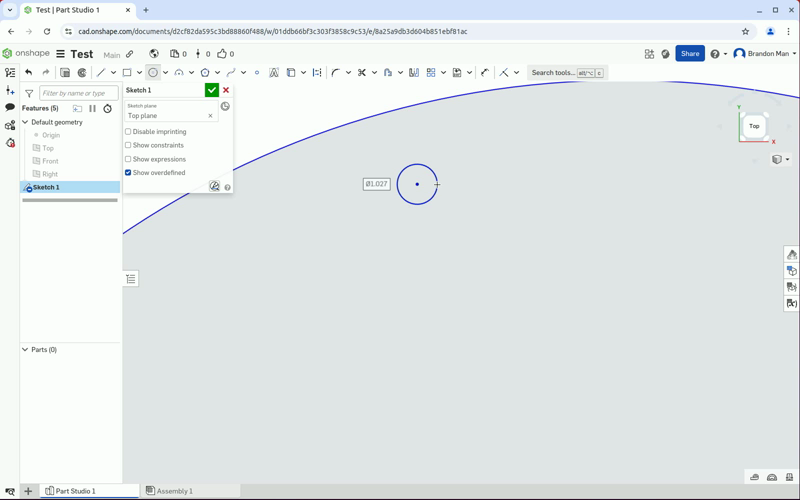
scroll(-6)
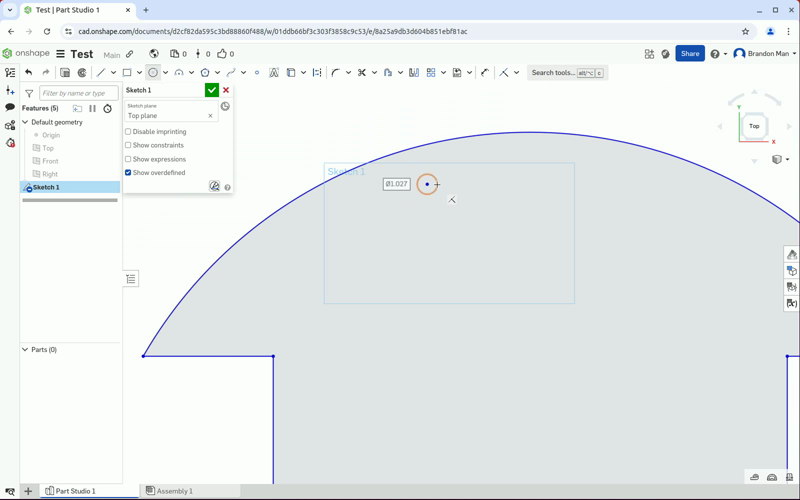
scroll(-6)
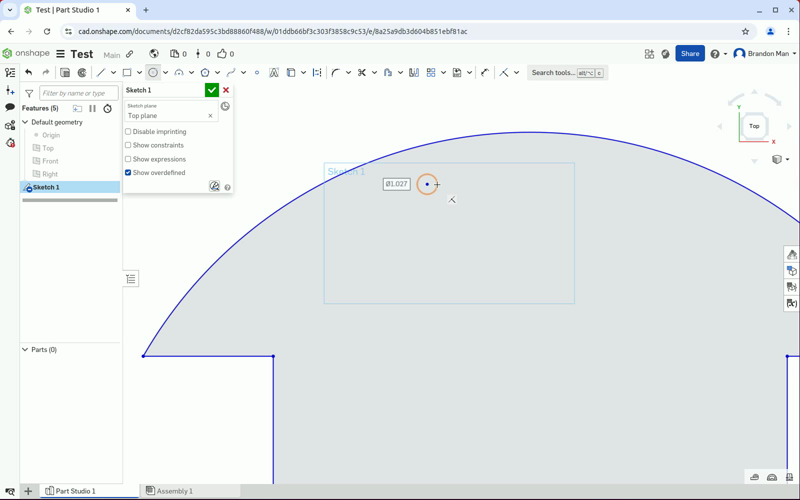
scroll(-6)
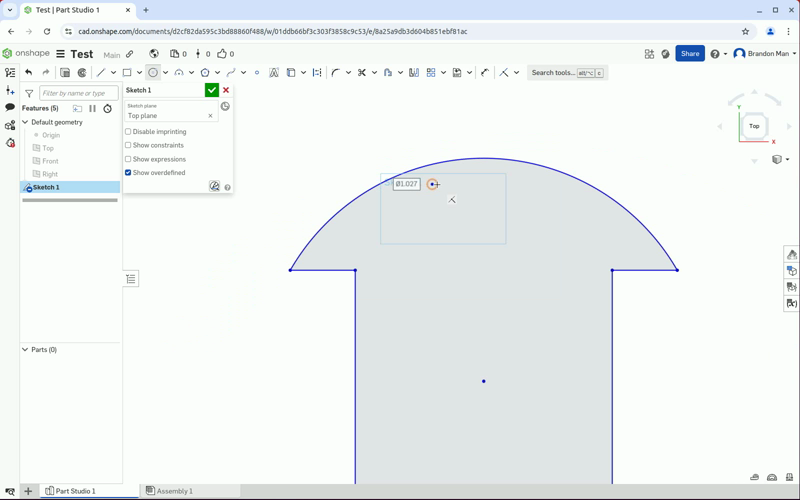
scroll(-6)
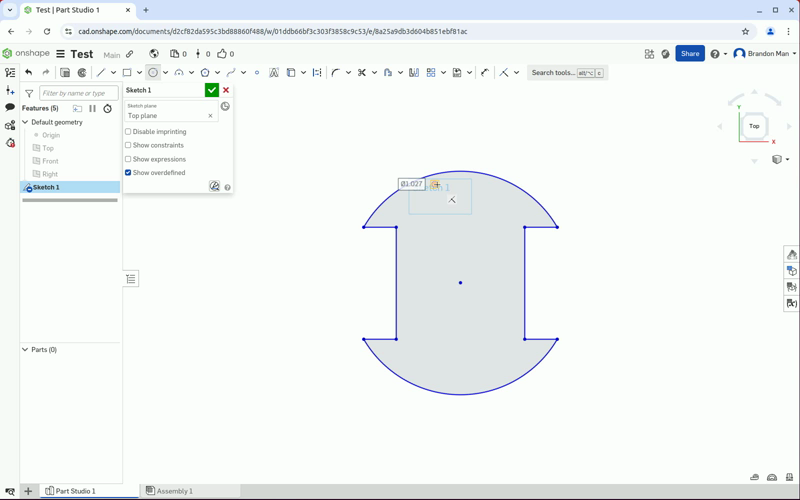
key(esc)
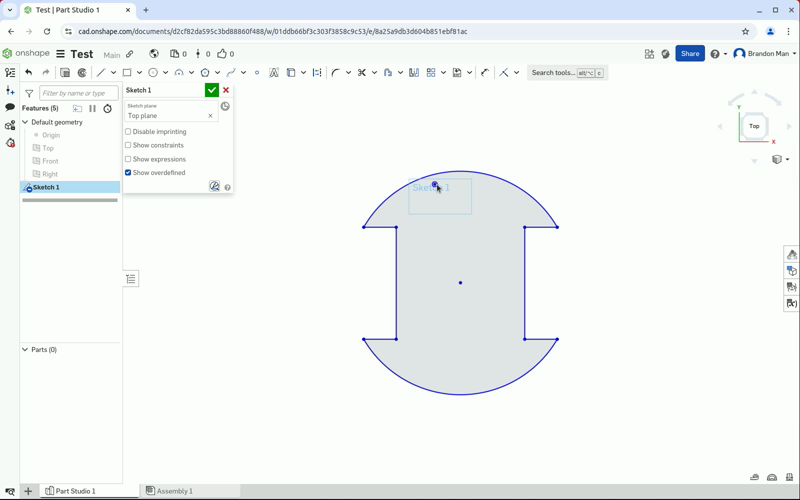
key(c)
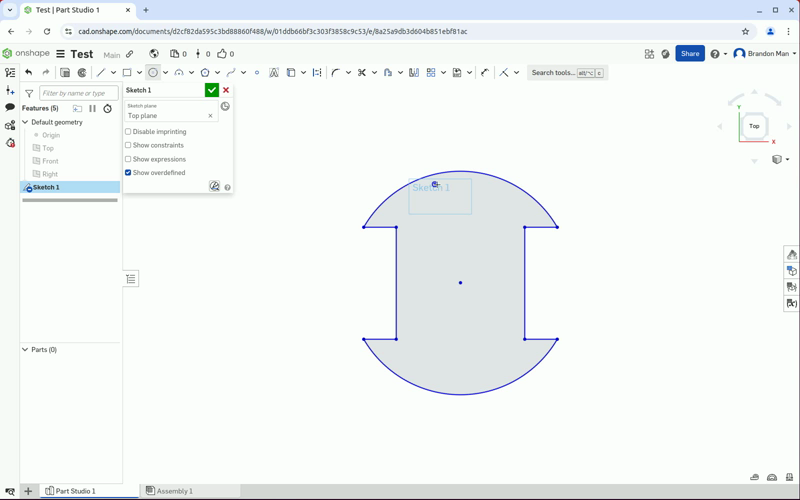
key_down(shift)
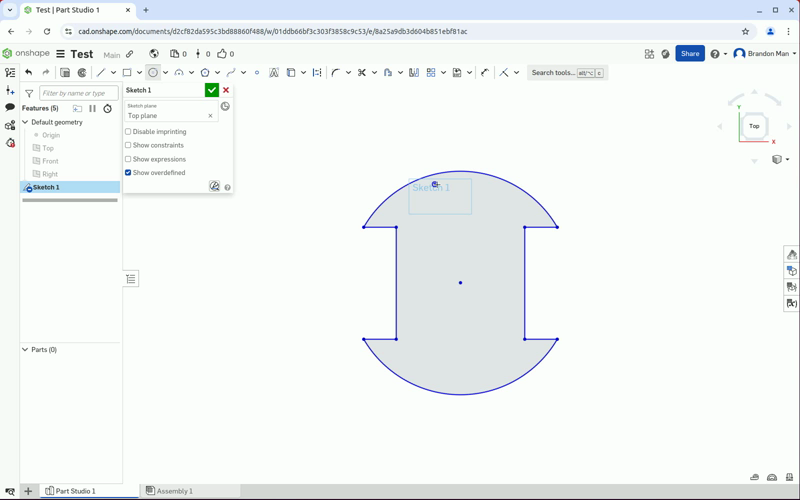
mouse_move(437, 371)
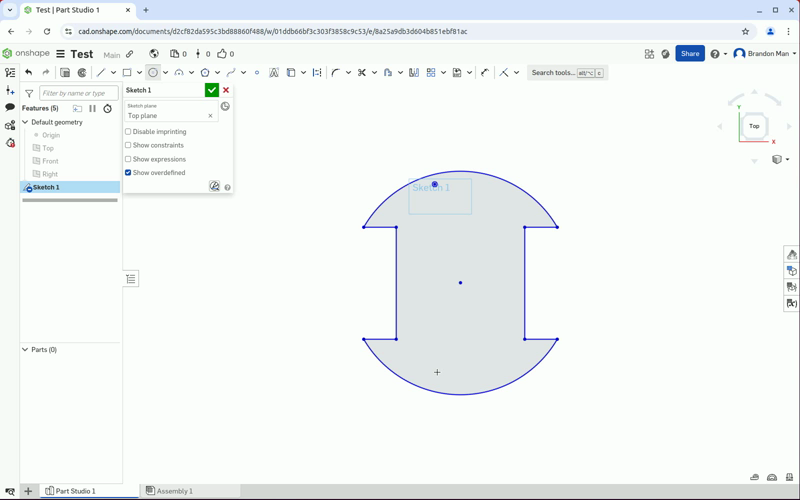
click(437, 371)
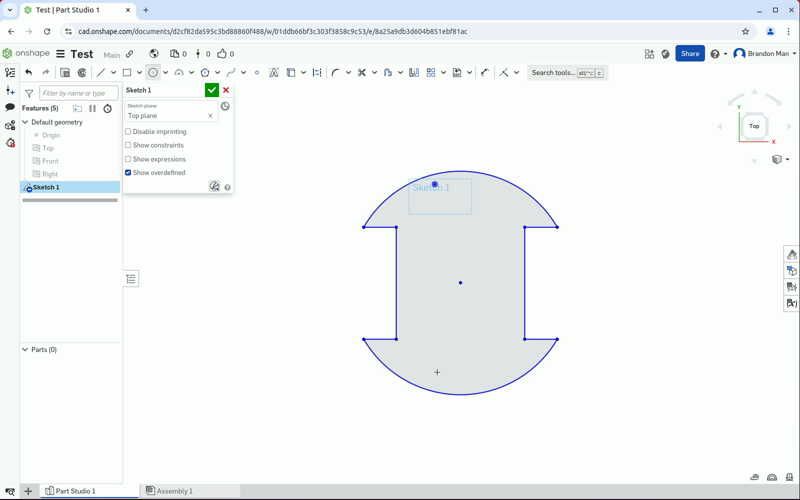
key_up(shift)
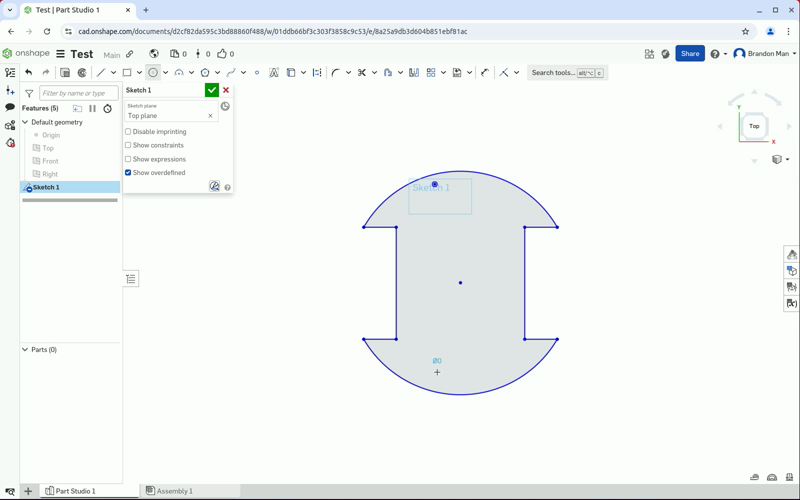
mouse_move(439, 371)
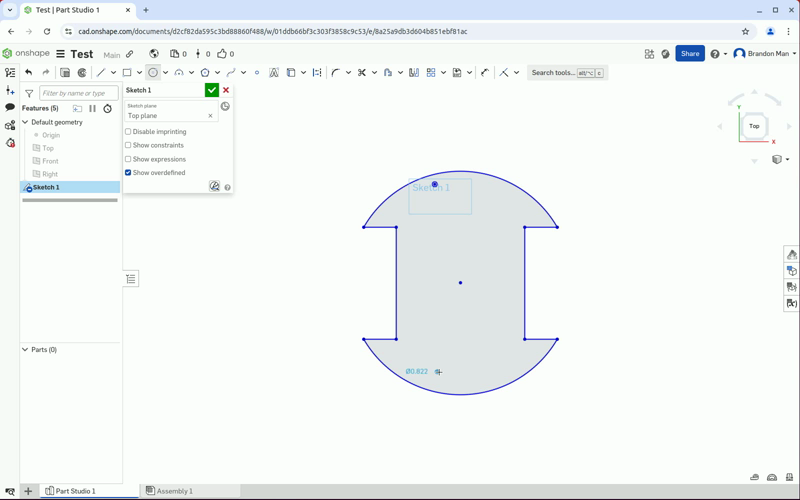
scroll(6)
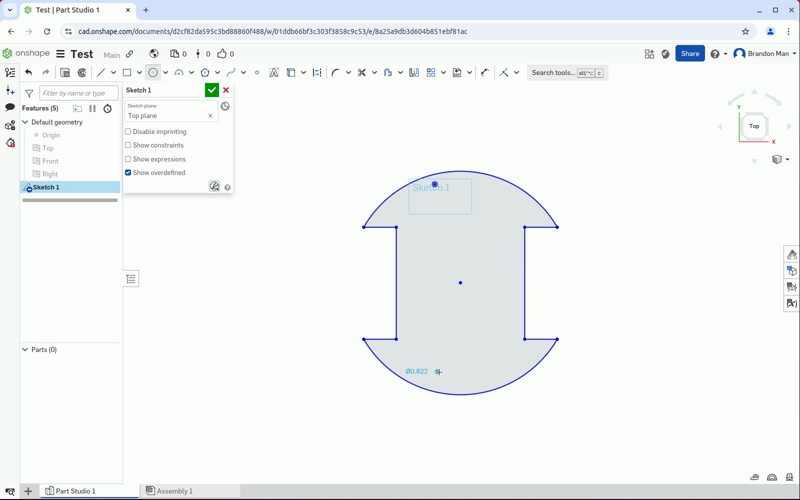
scroll(6)
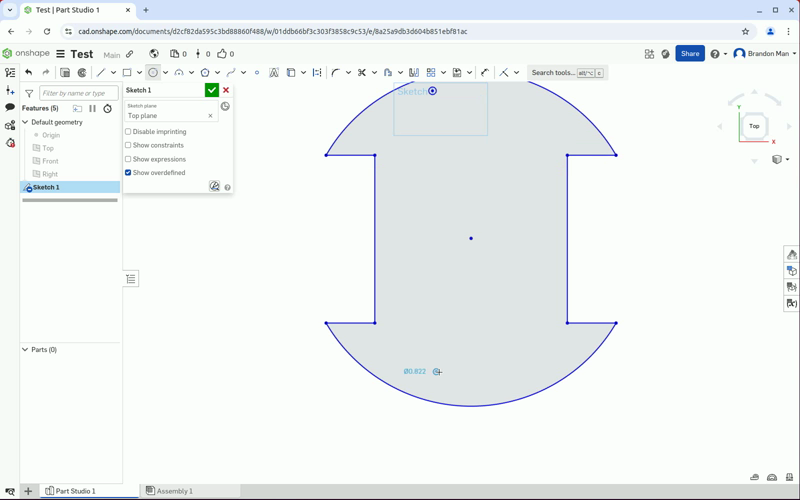
scroll(6)
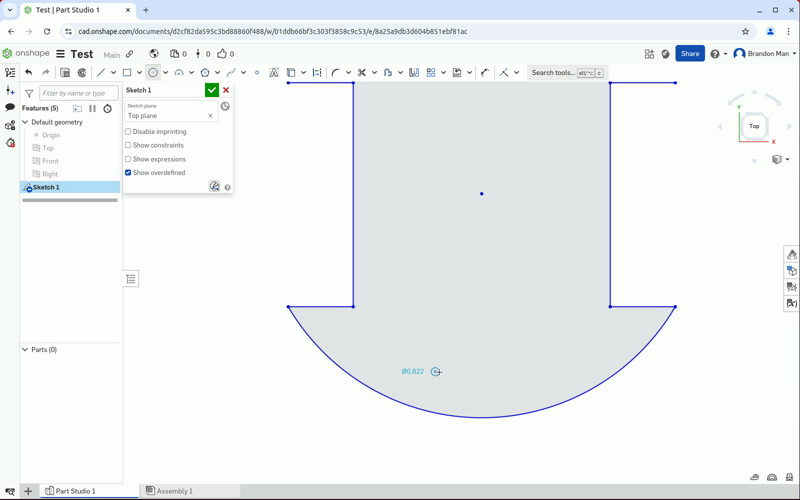
scroll(6)
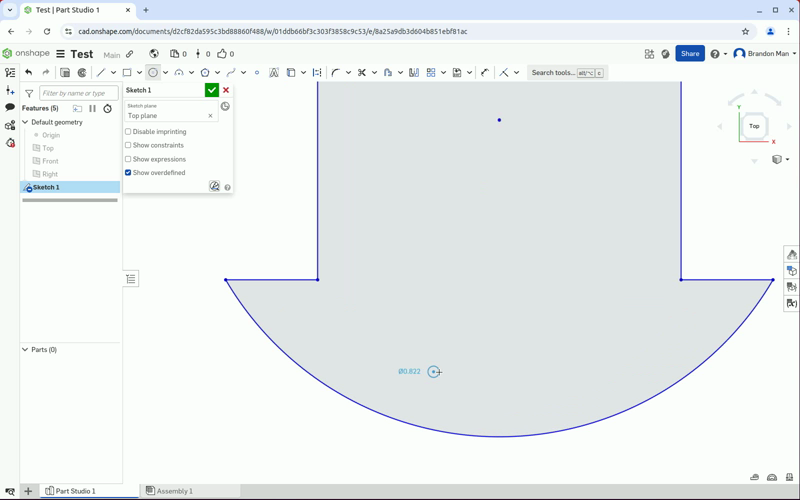
scroll(6)
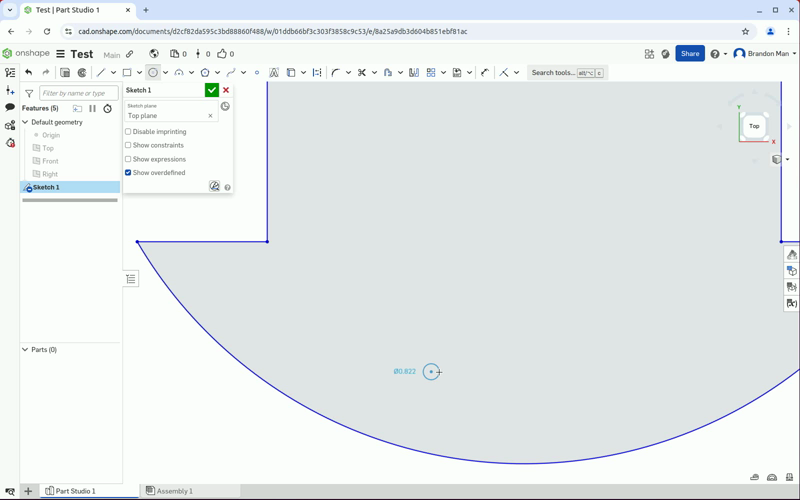
scroll(6)
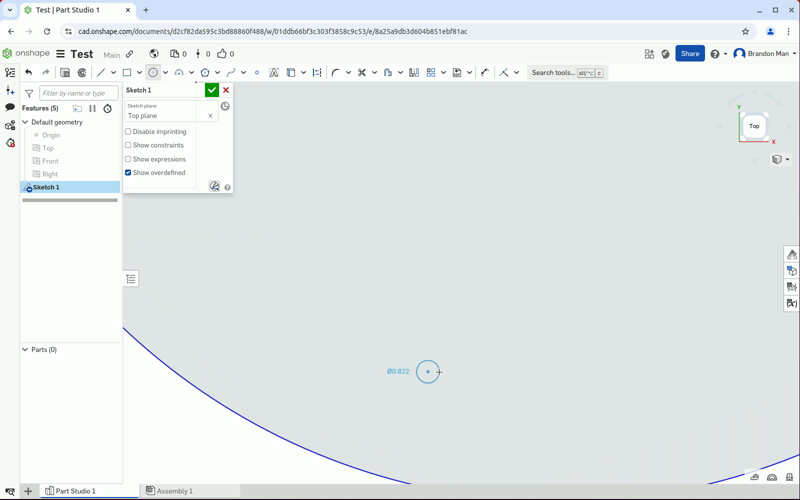
scroll(6)
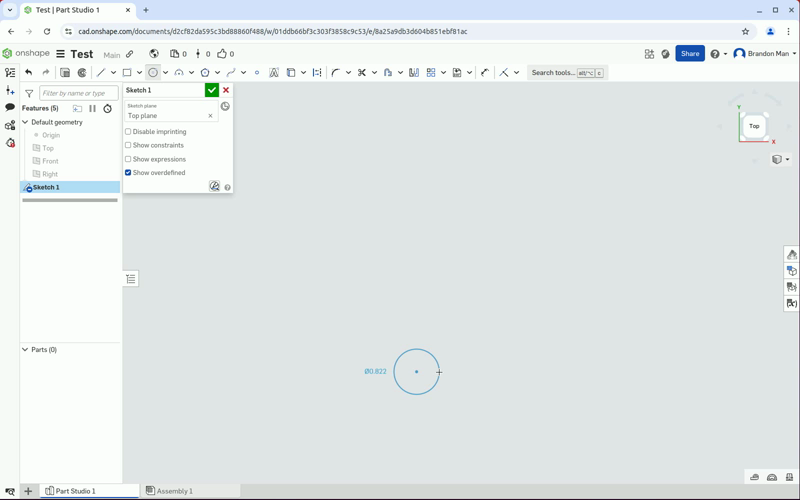
click(439, 371)
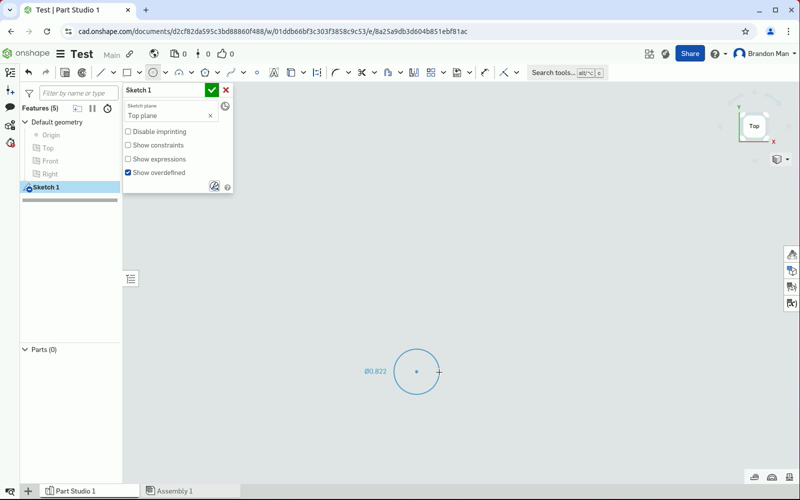
scroll(-6)
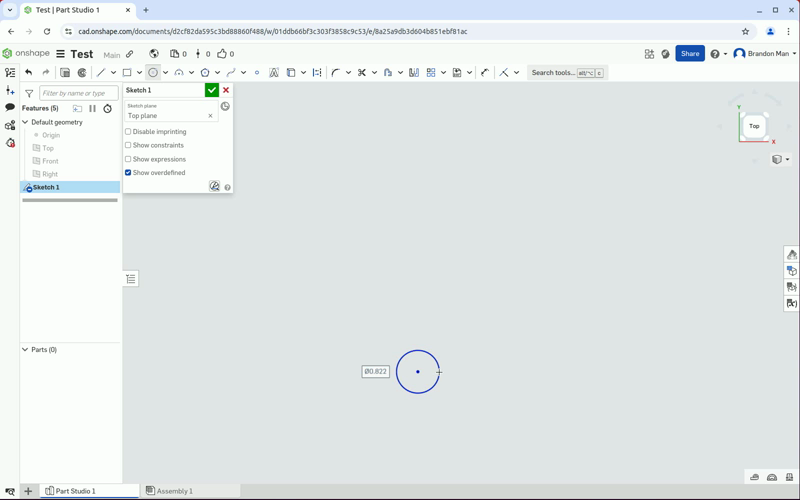
scroll(-6)
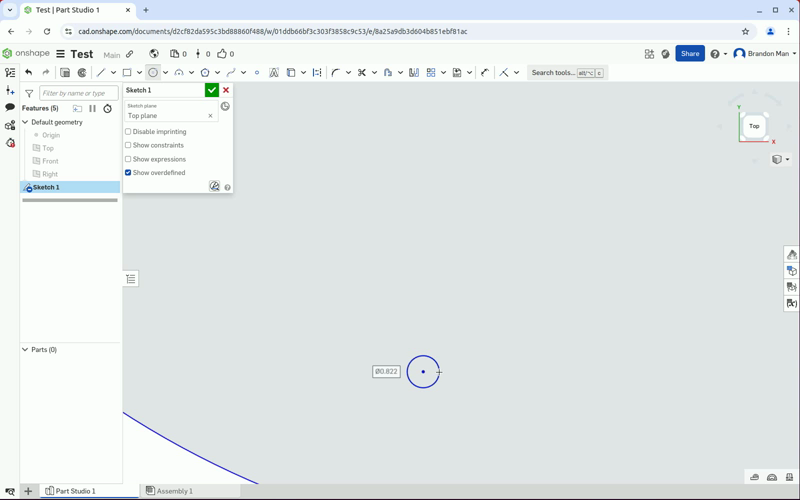
scroll(-6)
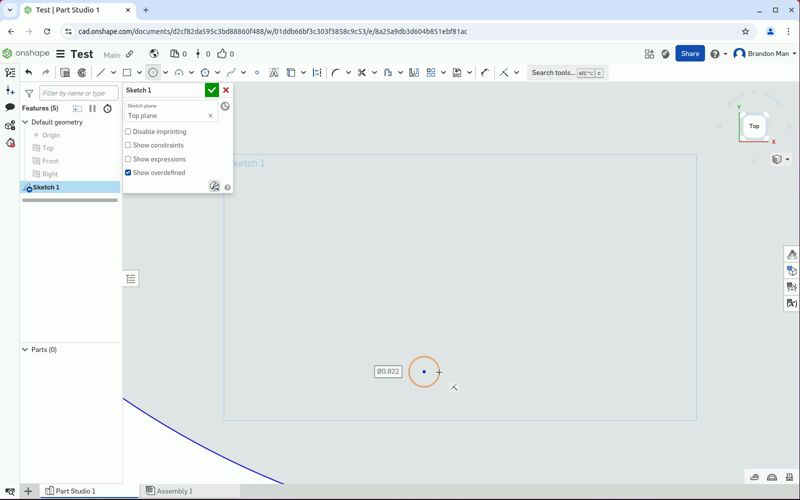
scroll(-6)
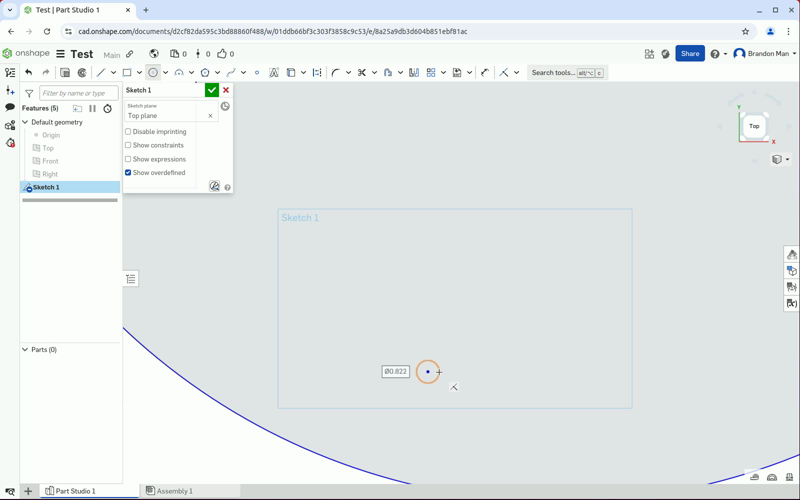
scroll(-6)
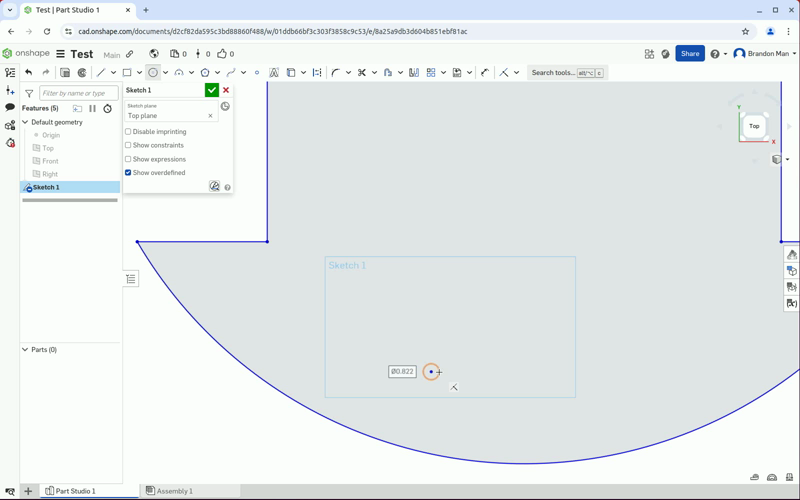
scroll(-6)
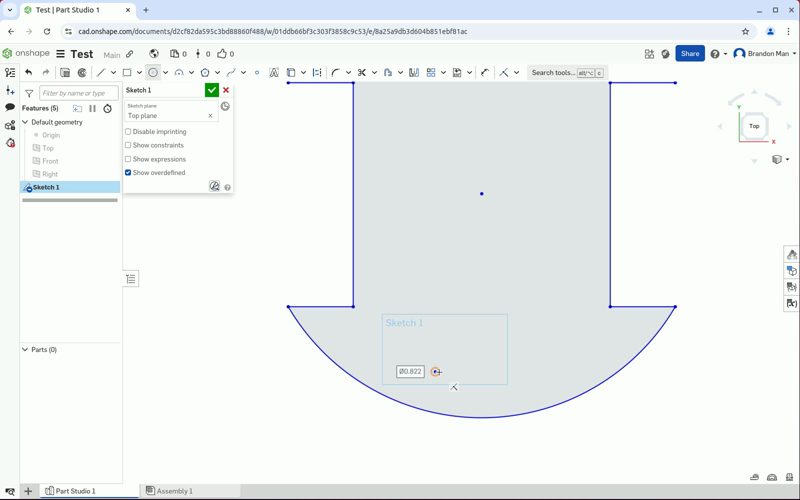
scroll(-6)
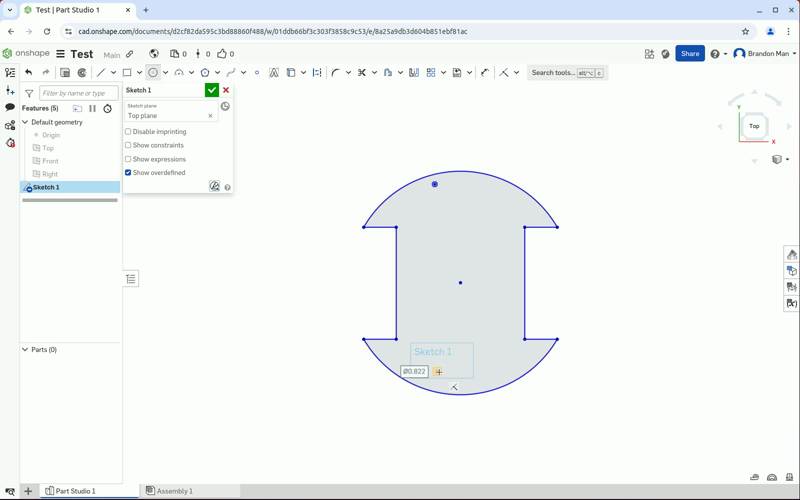
key(esc)
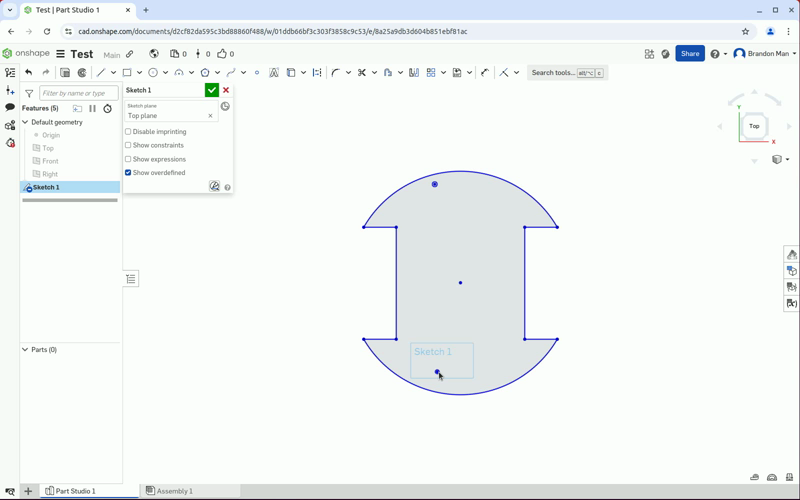
key(c)
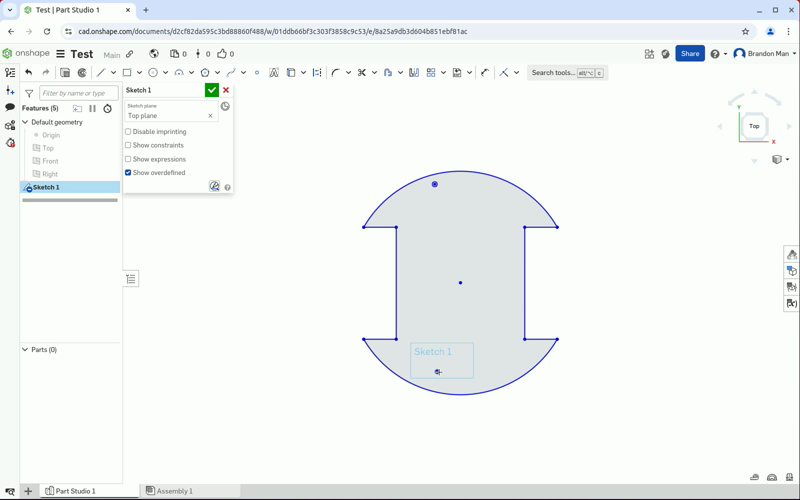
key_down(shift)
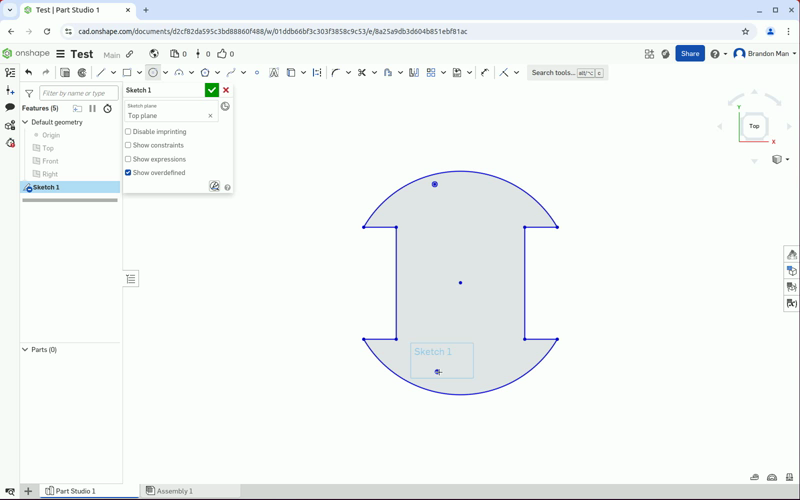
mouse_move(461, 284)
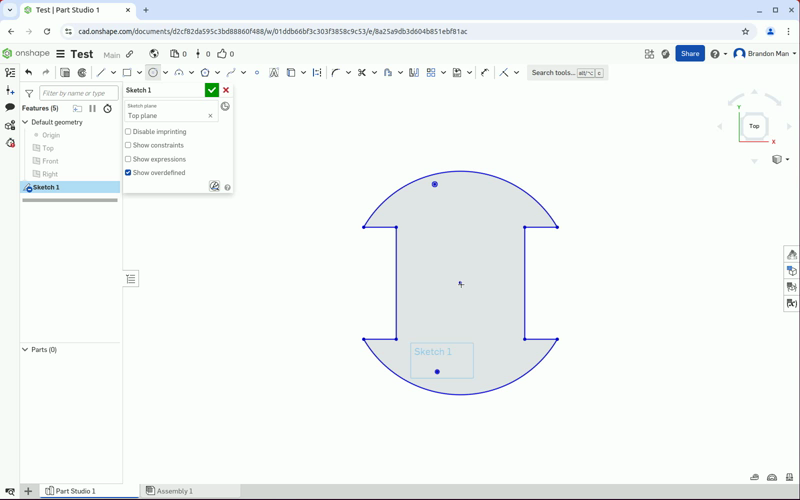
scroll(6)
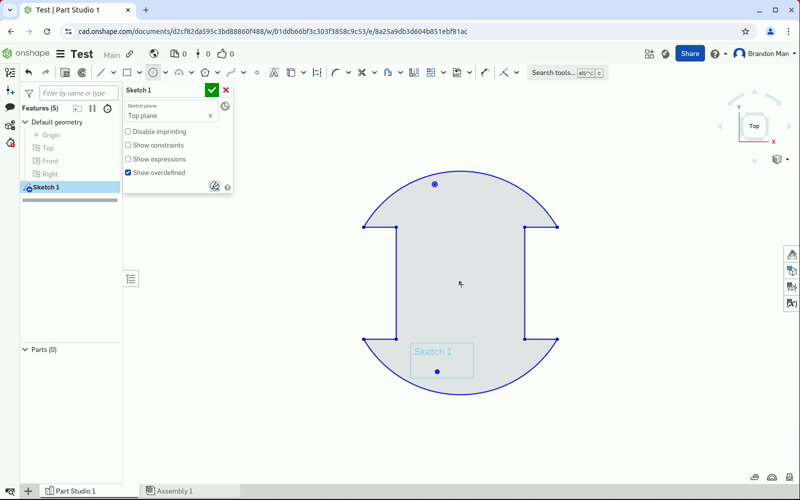
scroll(6)
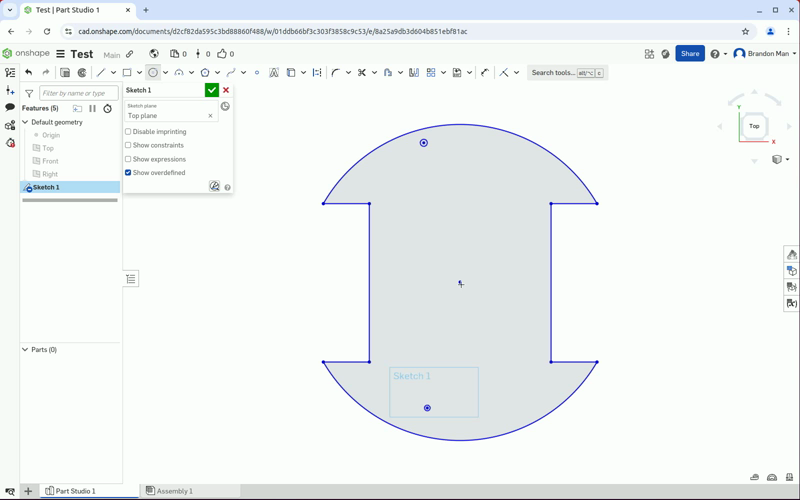
scroll(6)
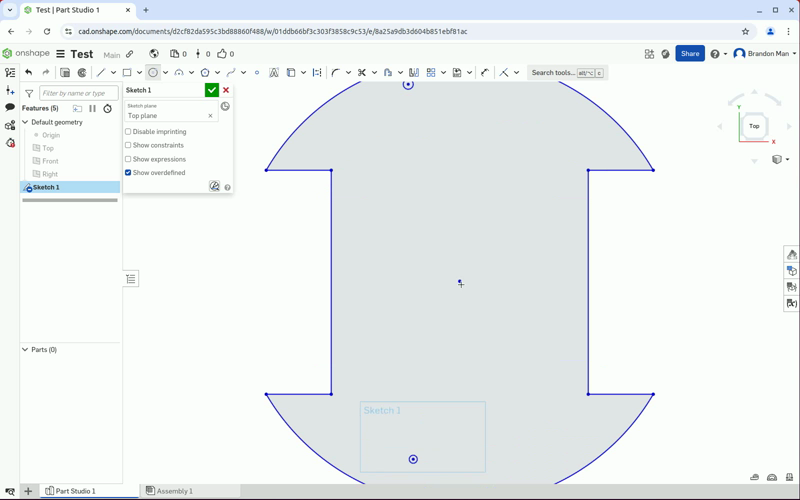
scroll(6)
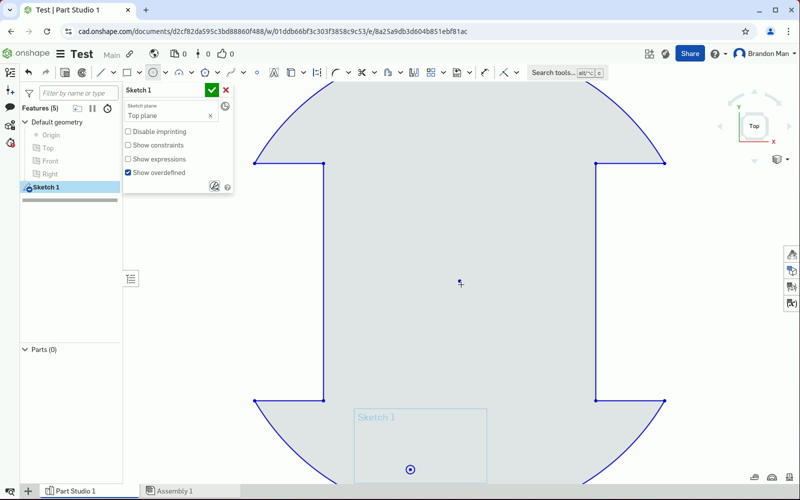
scroll(6)
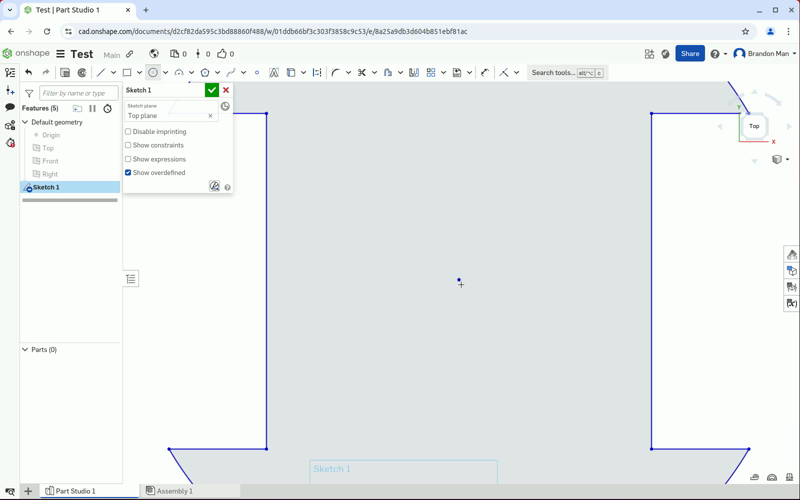
scroll(6)
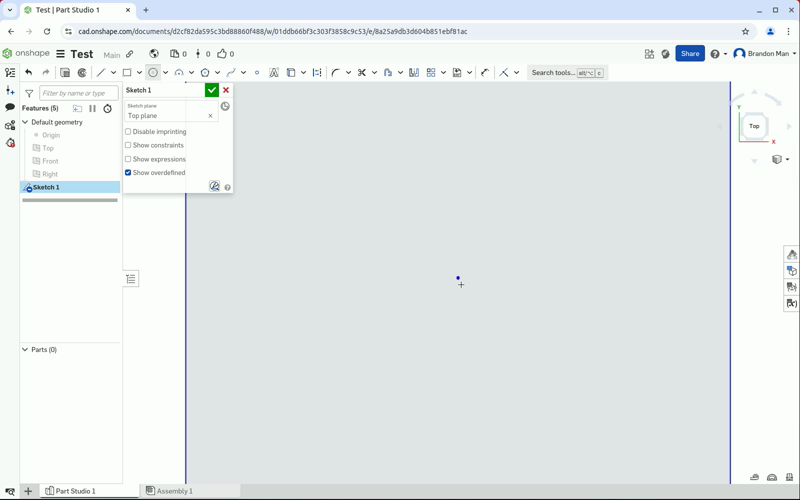
scroll(6)
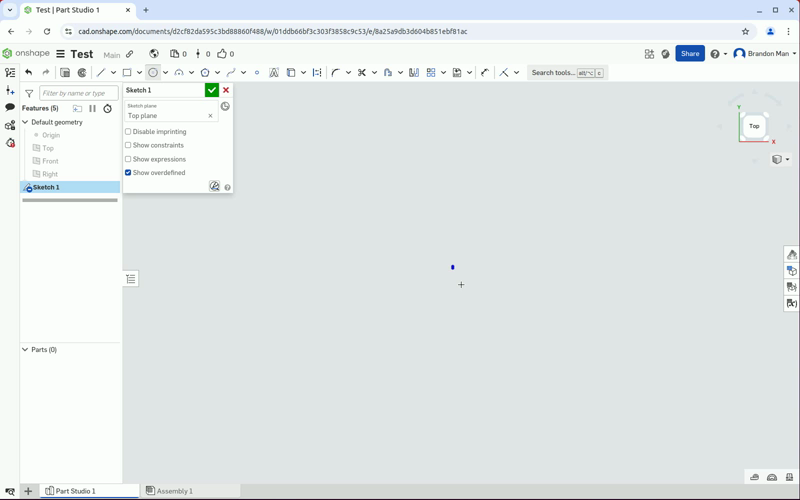
click(461, 284)
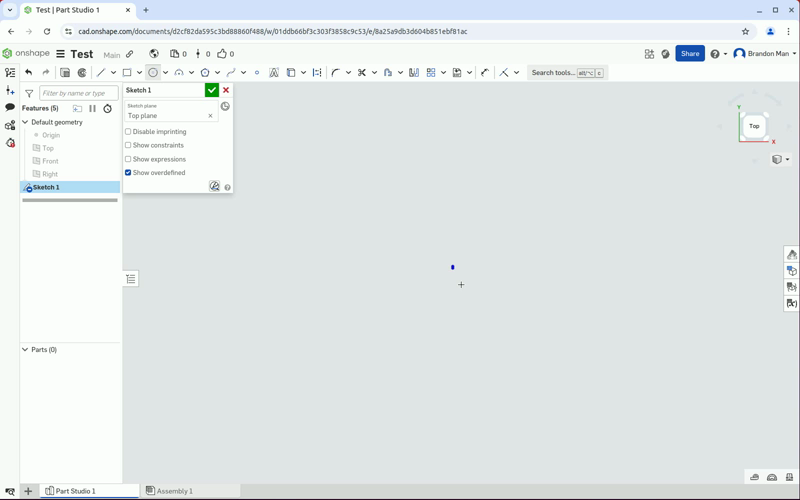
scroll(-6)
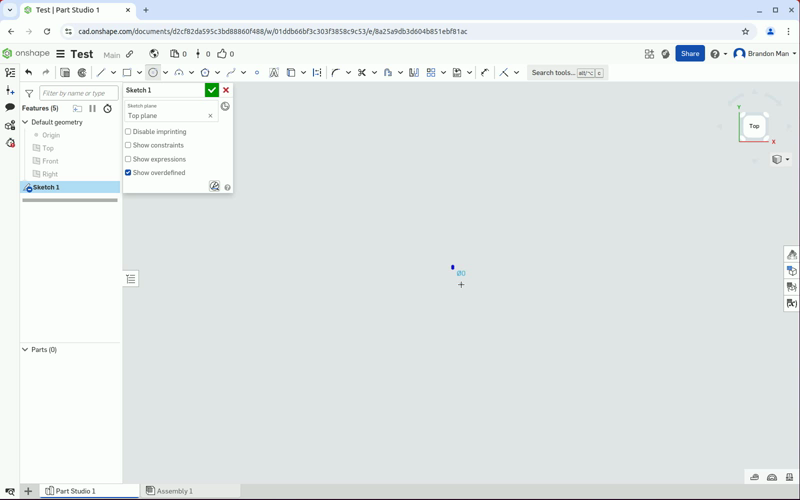
scroll(-6)
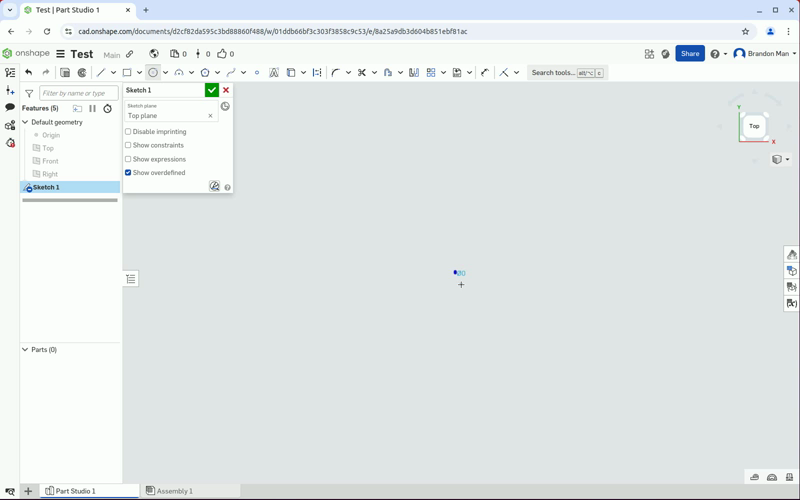
scroll(-6)
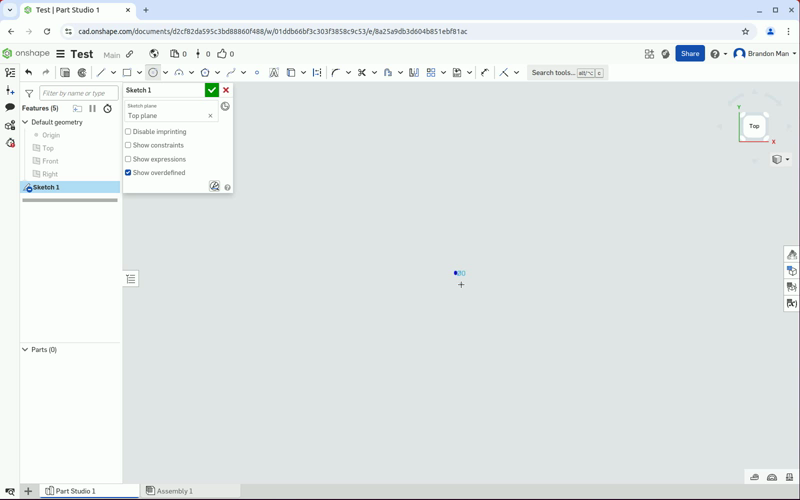
scroll(-6)
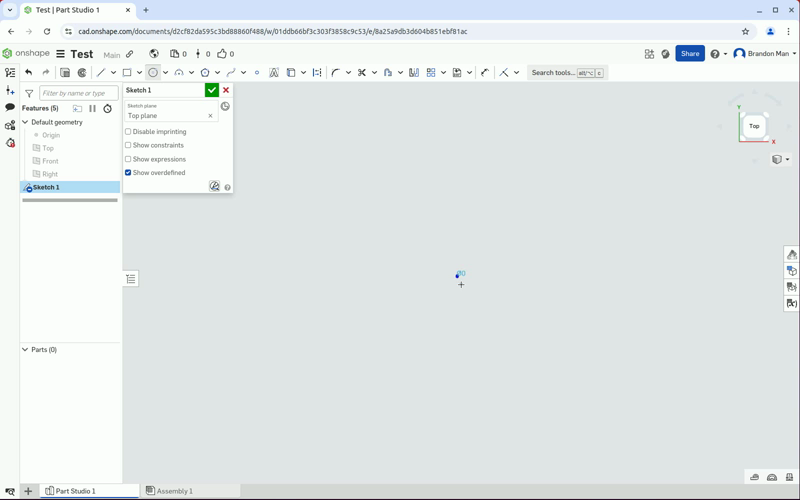
scroll(-6)
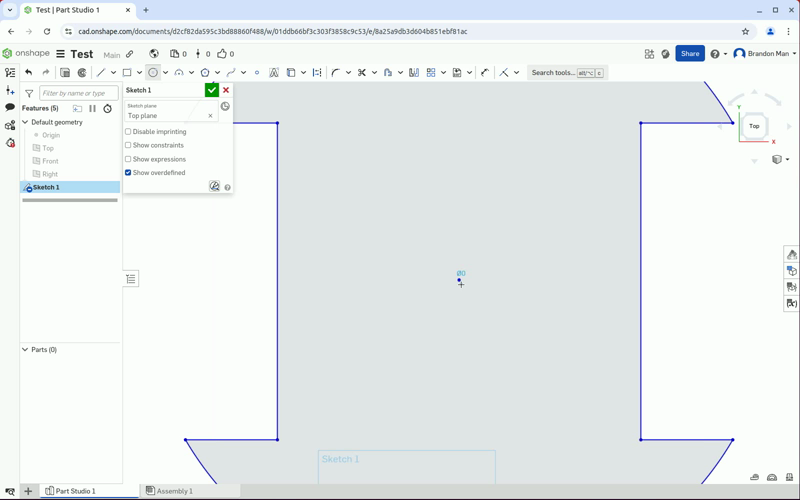
scroll(-6)
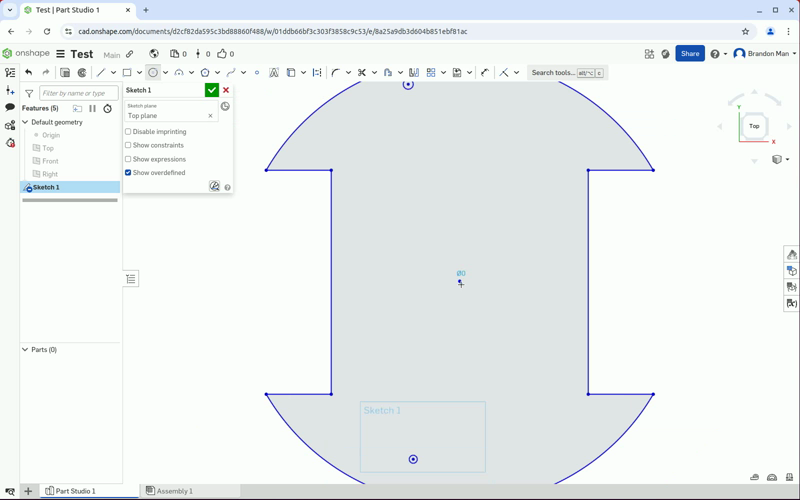
scroll(-6)
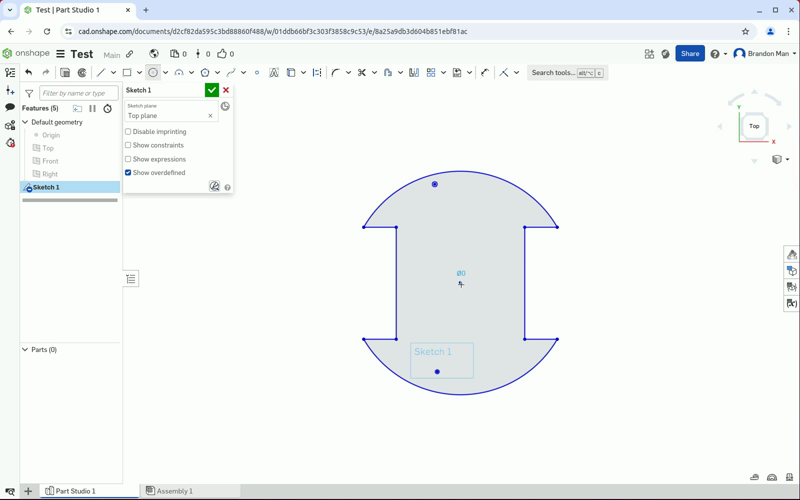
key_up(shift)
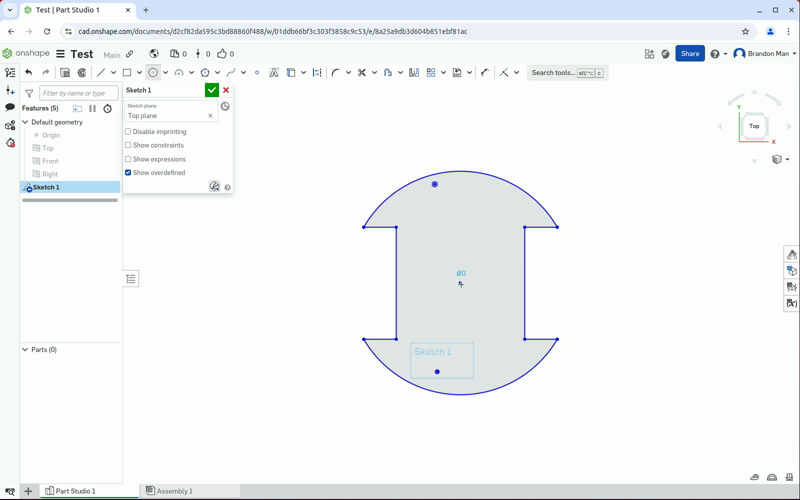
mouse_move(477, 284)
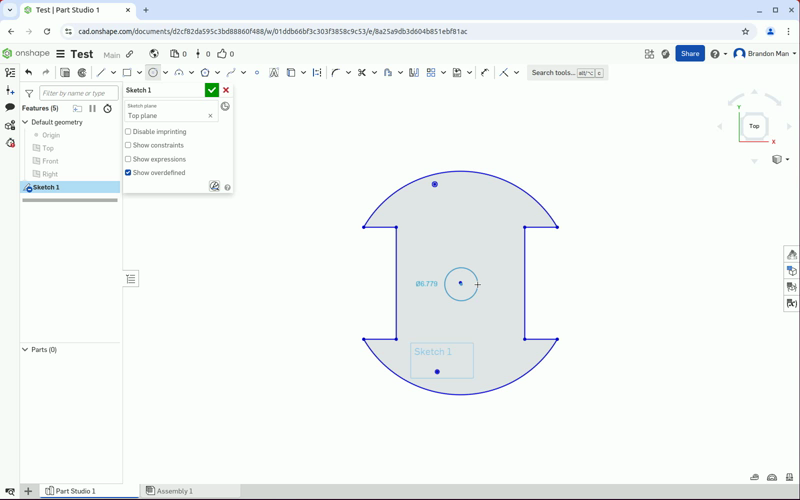
click(477, 284)
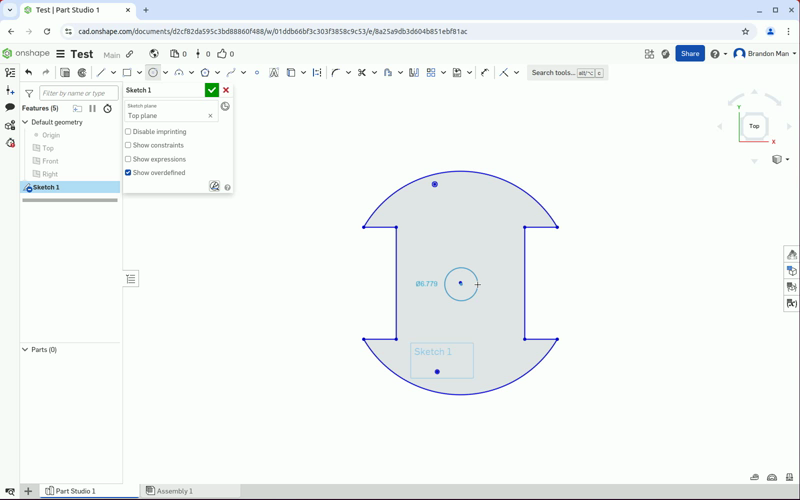
key(esc)
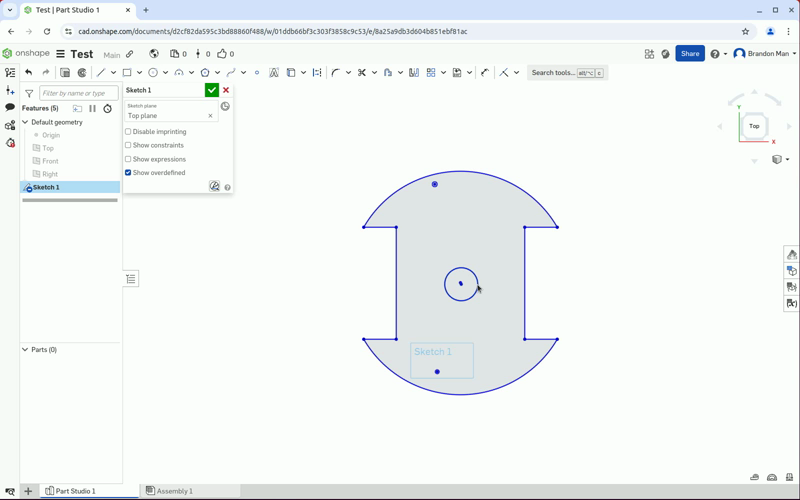
key(c)
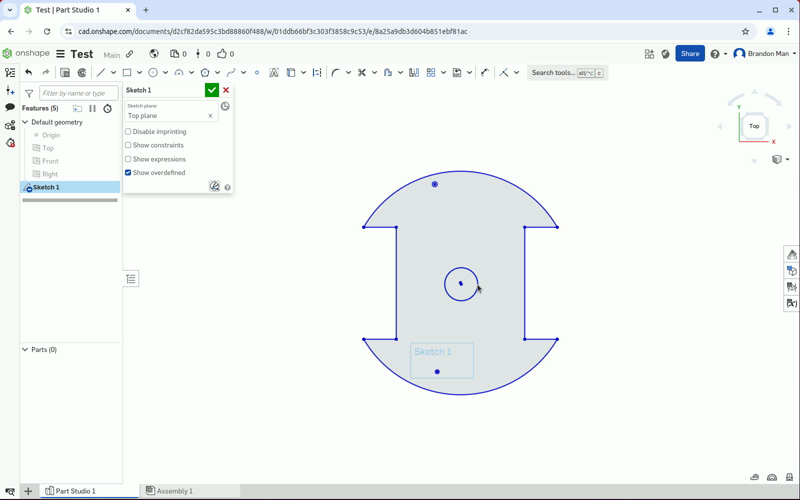
key_down(shift)
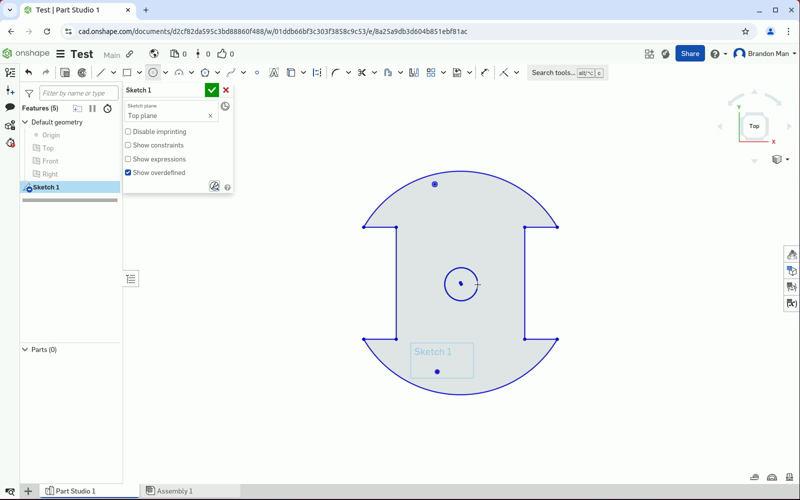
mouse_move(483, 371)
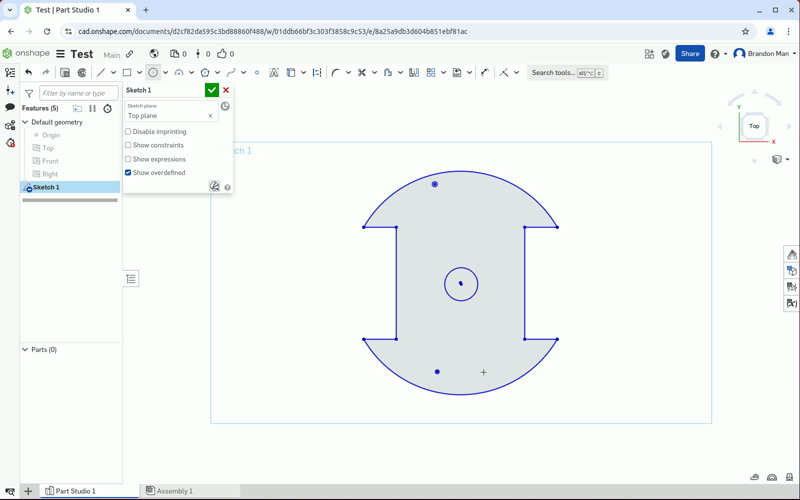
click(483, 371)
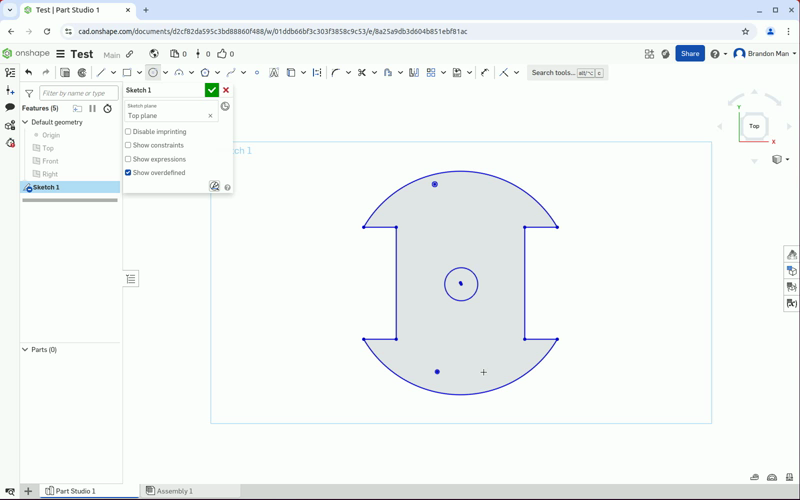
key_up(shift)
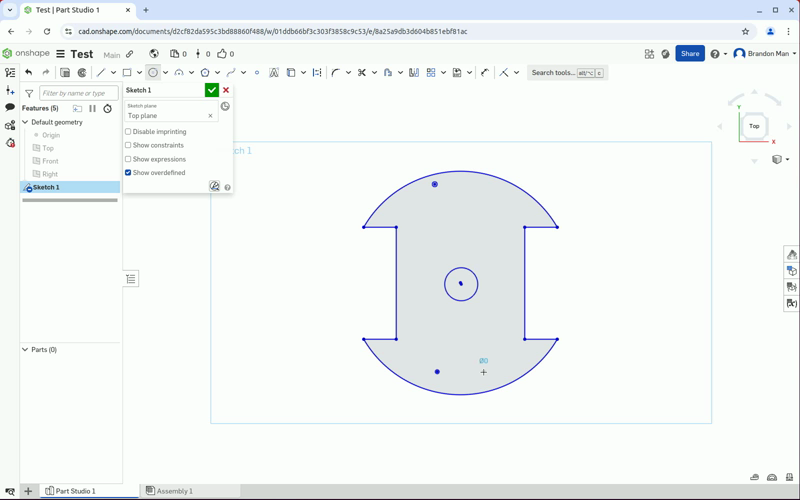
mouse_move(486, 371)
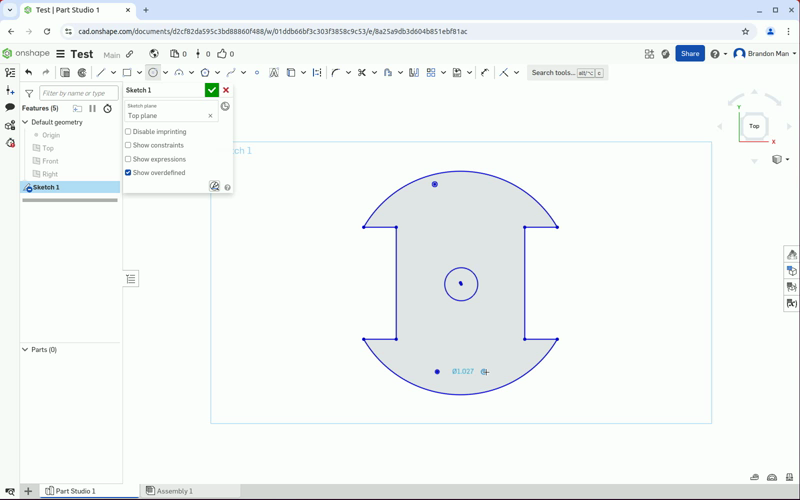
scroll(6)
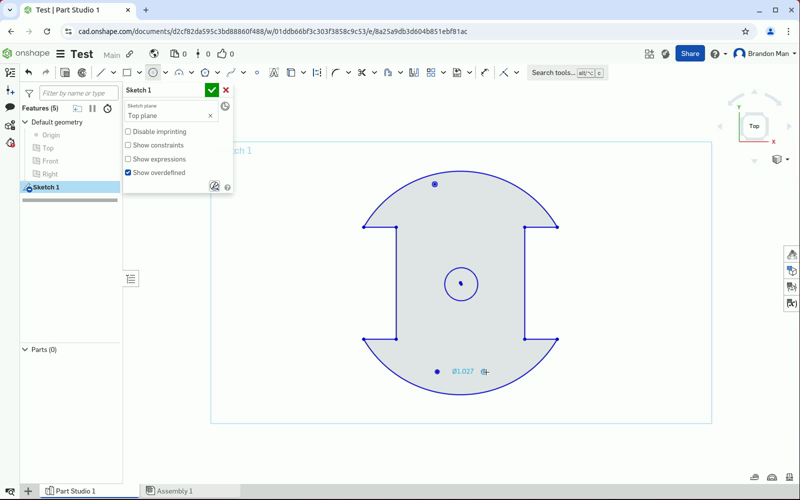
scroll(6)
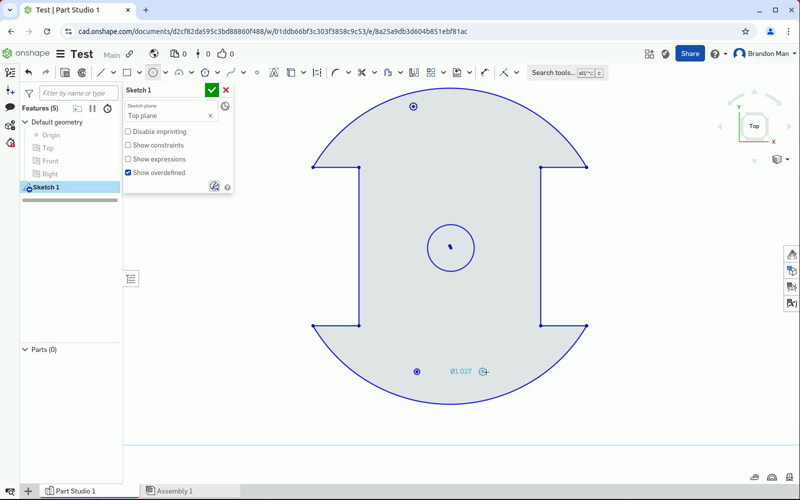
scroll(6)
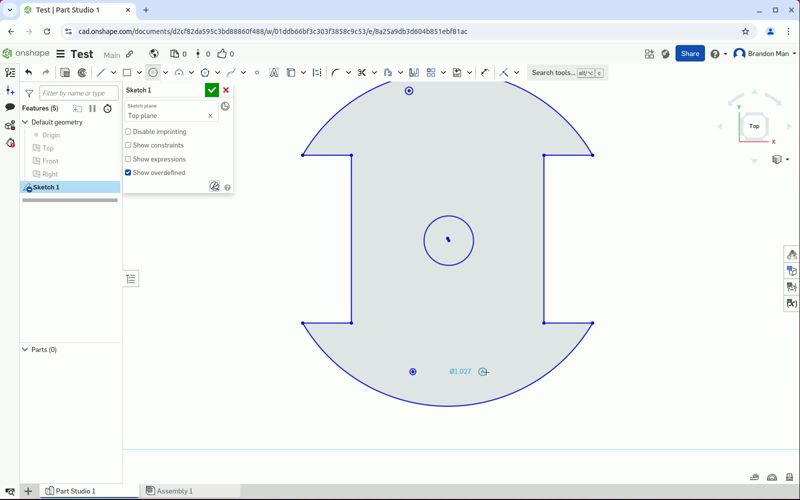
scroll(6)
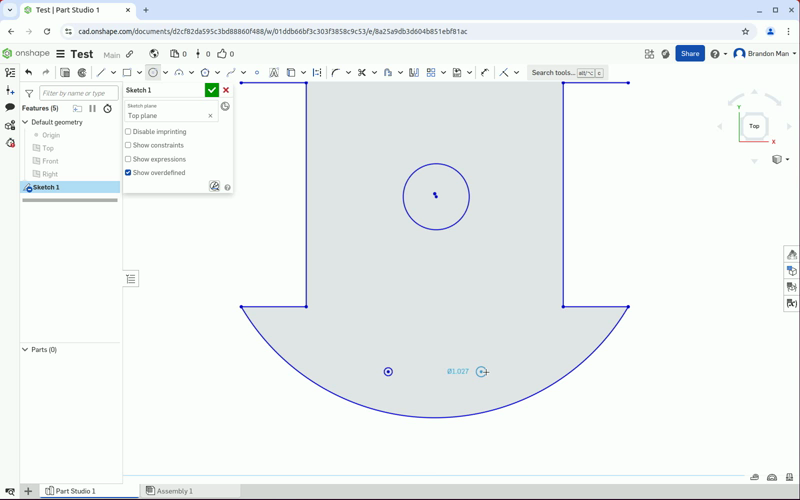
scroll(6)
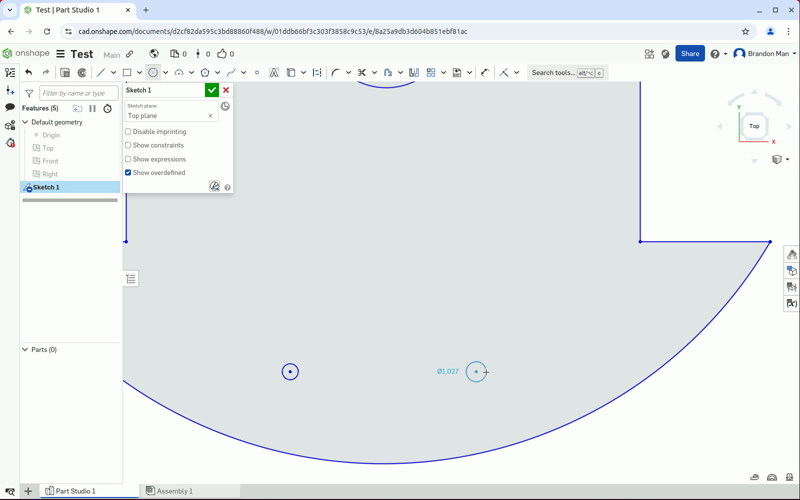
scroll(6)
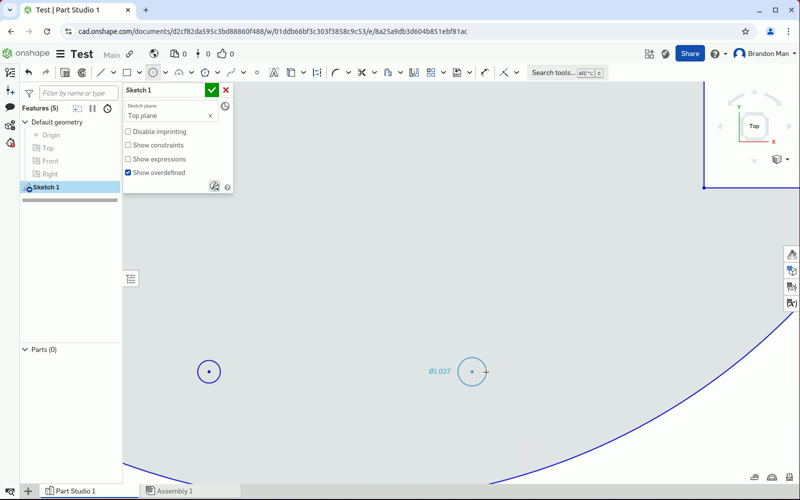
scroll(6)
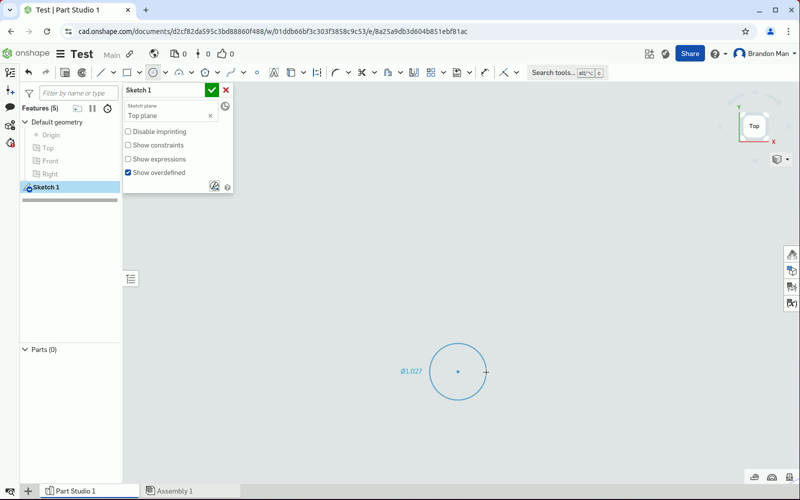
click(486, 371)
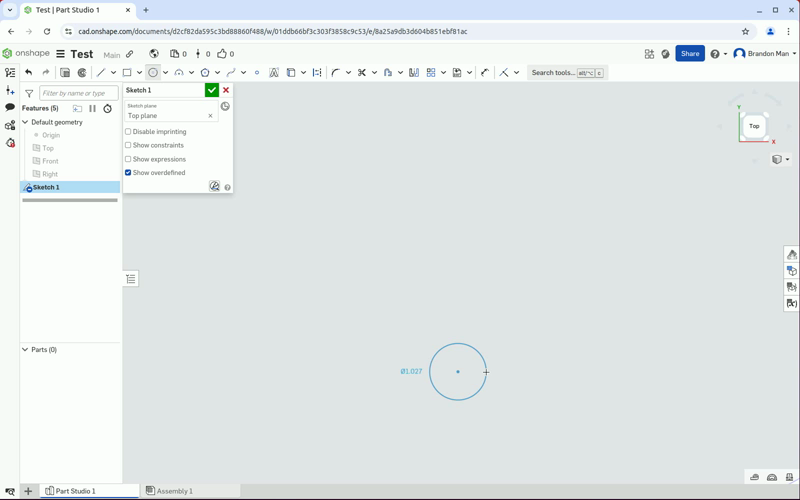
scroll(-6)
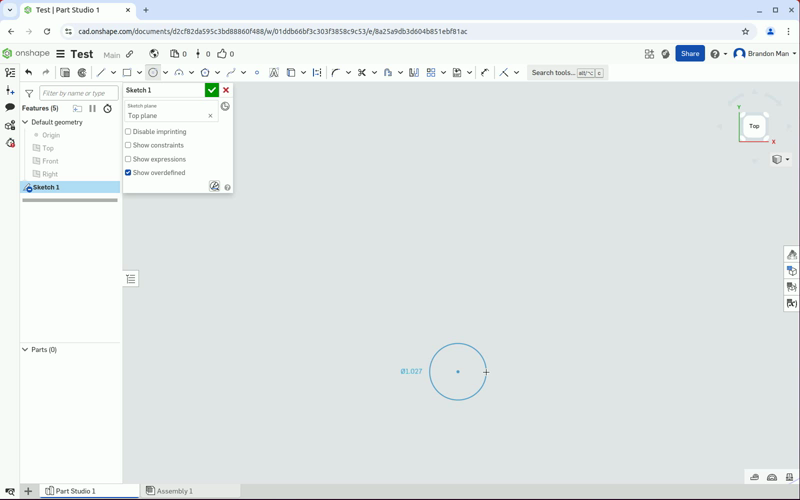
scroll(-6)
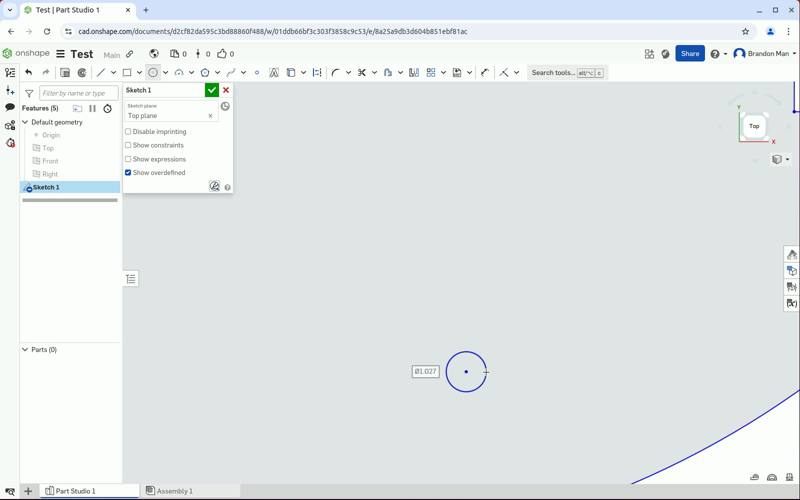
scroll(-6)
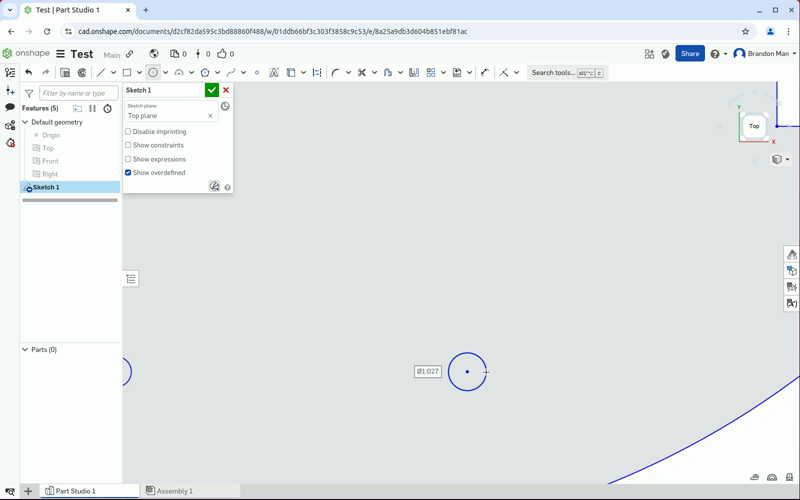
scroll(-6)
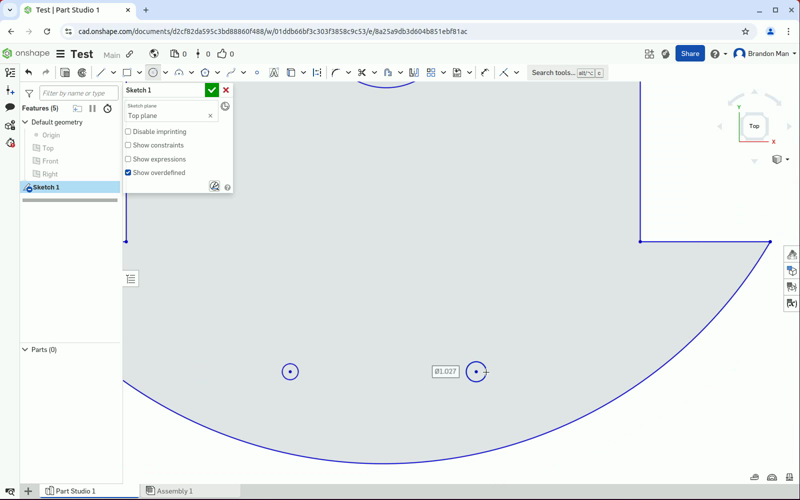
scroll(-6)
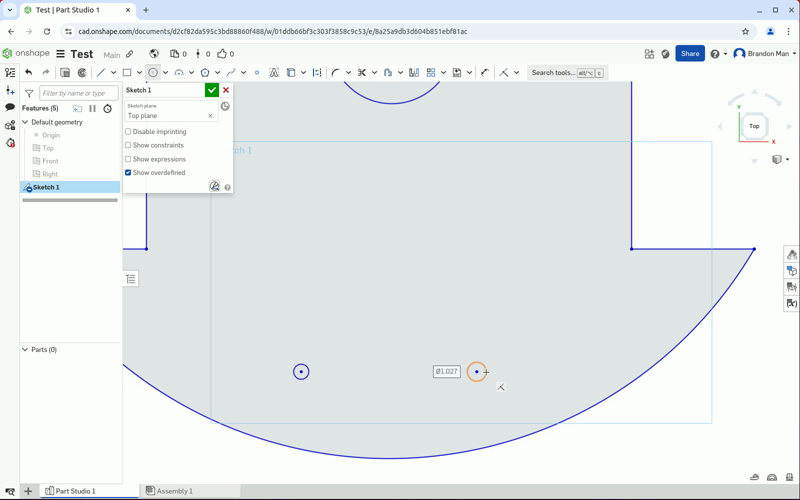
scroll(-6)
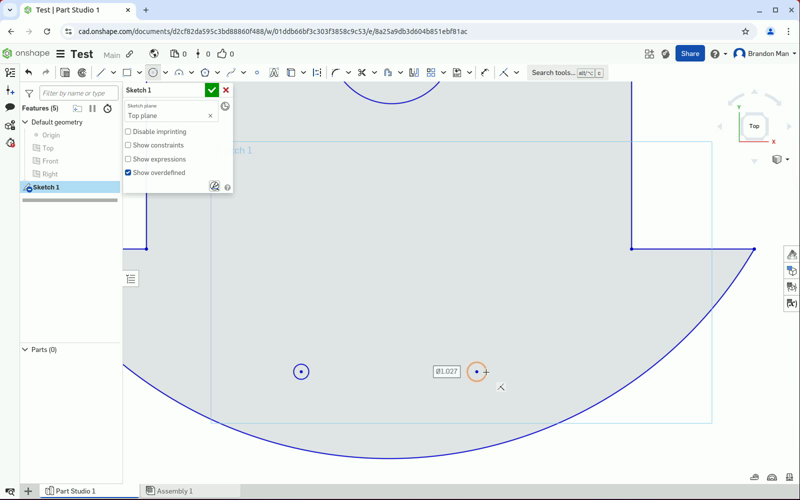
scroll(-6)
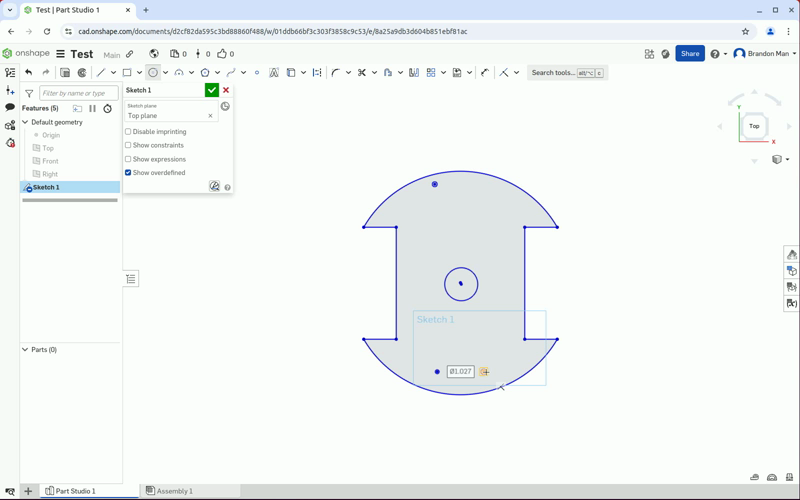
key(esc)
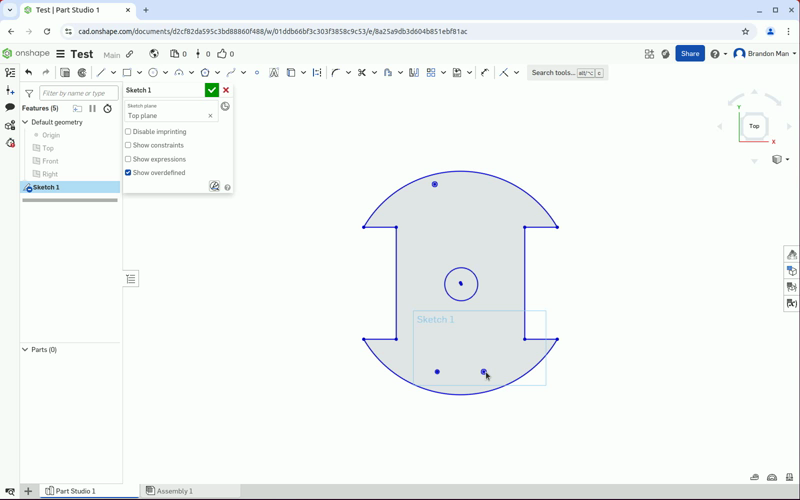
key(c)
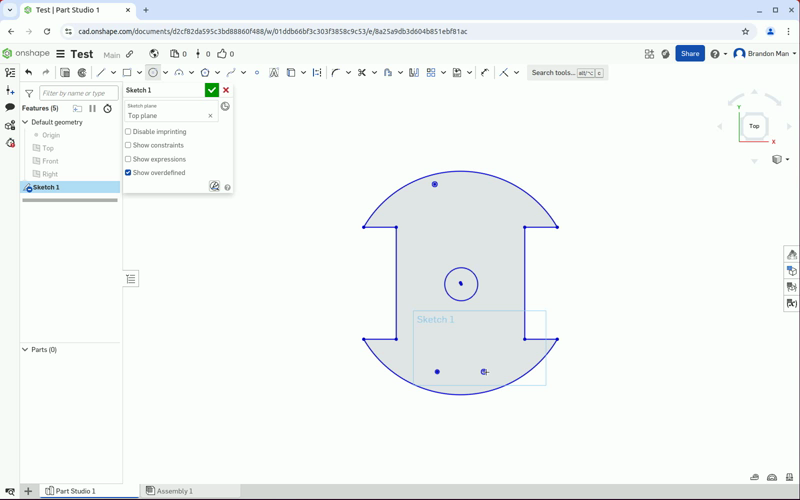
key_down(shift)
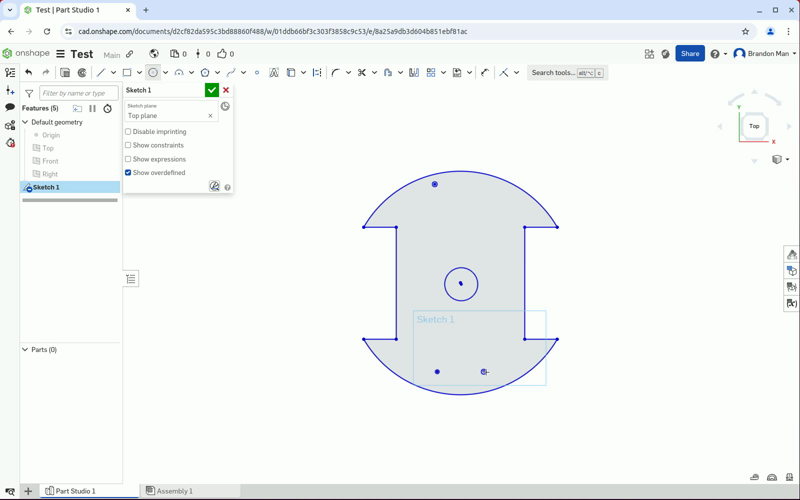
mouse_move(486, 184)
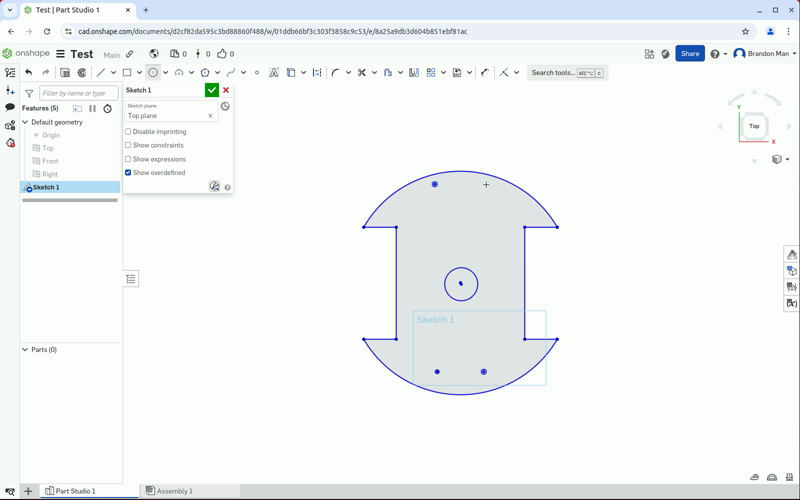
click(486, 184)
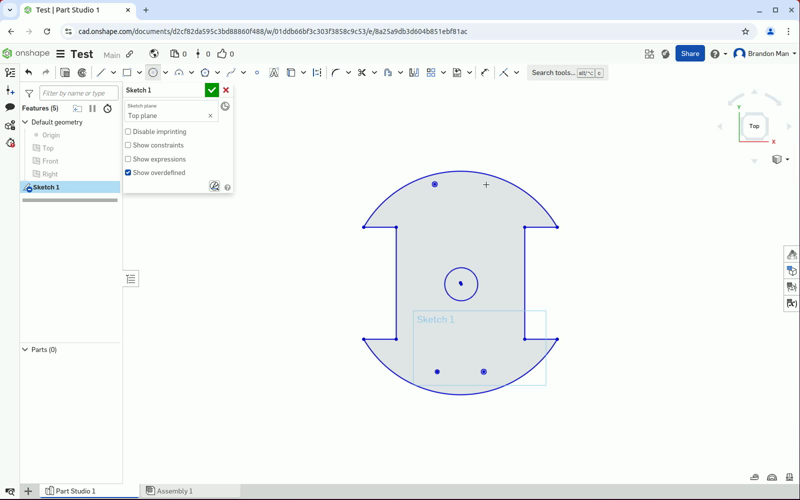
key_up(shift)
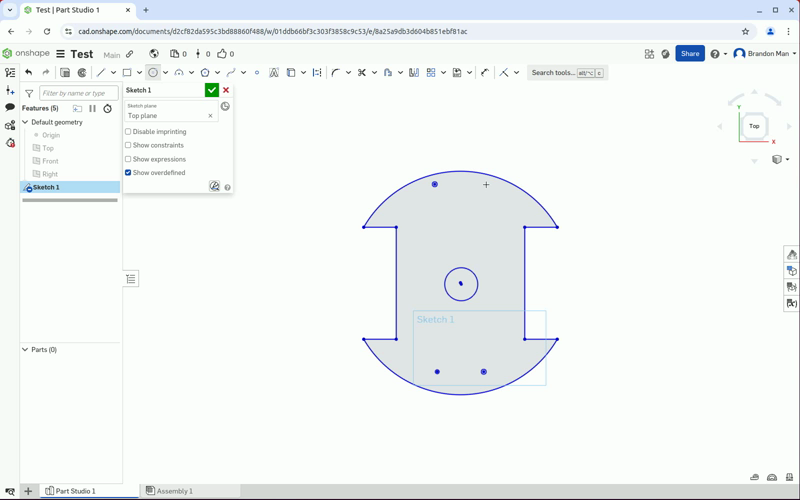
mouse_move(488, 184)
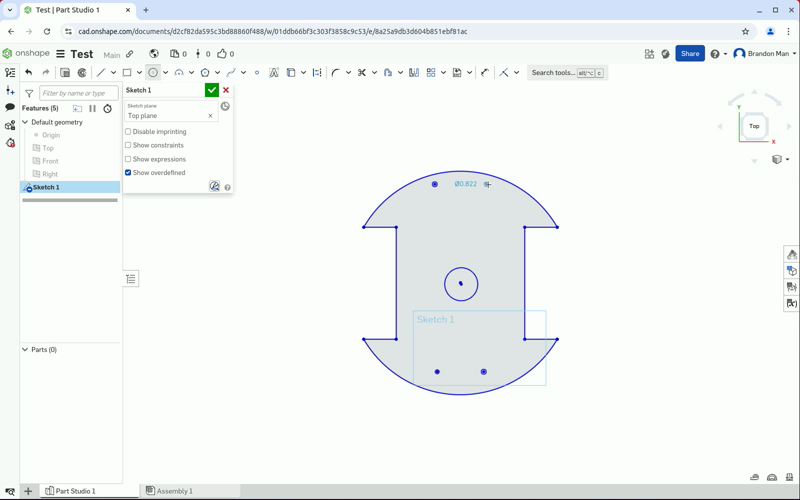
scroll(6)
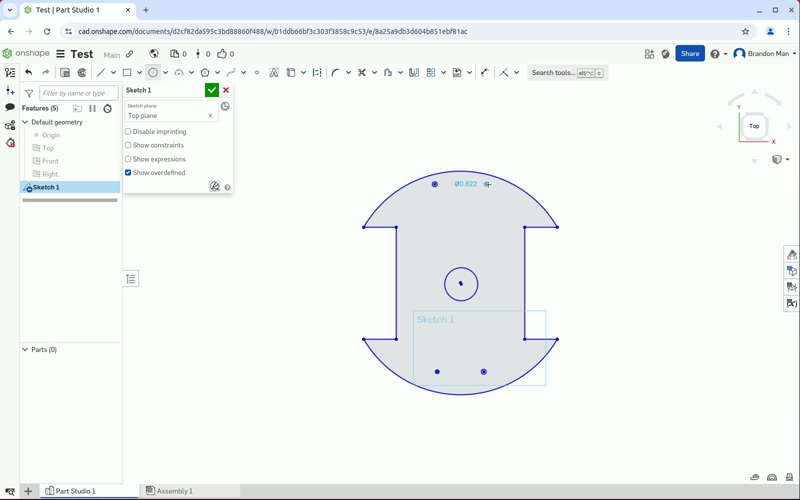
scroll(6)
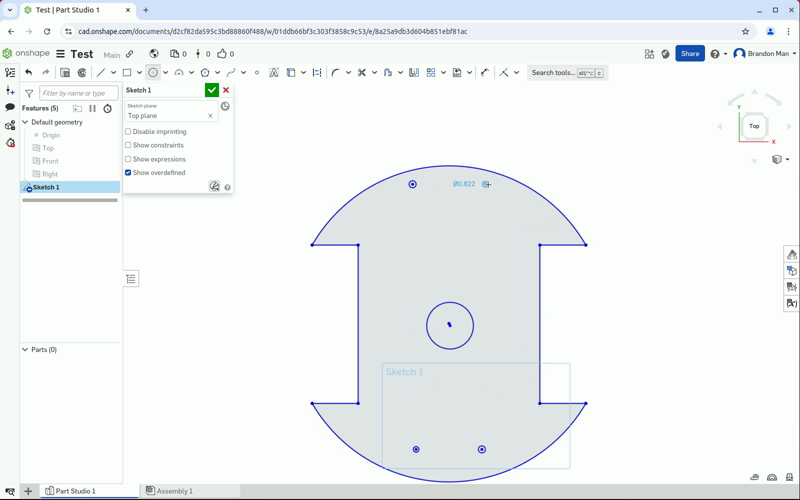
scroll(6)
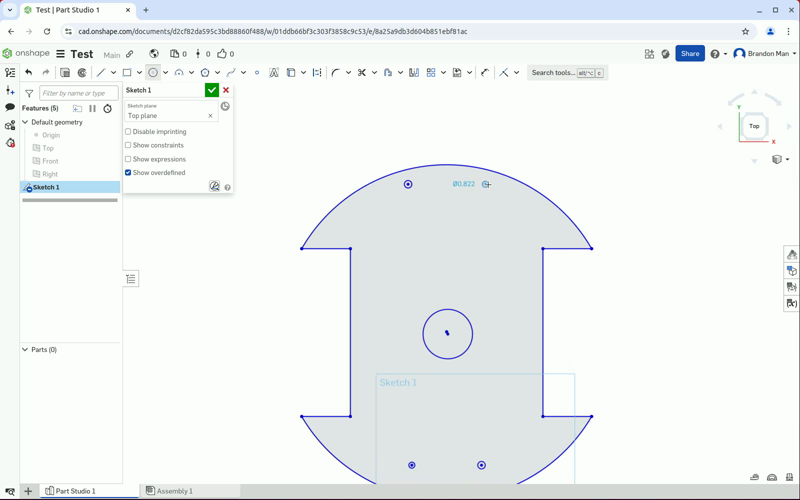
scroll(6)
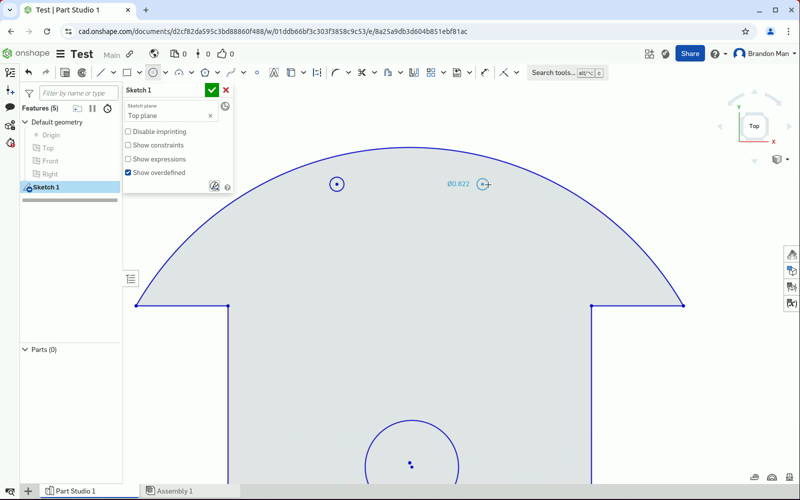
scroll(6)
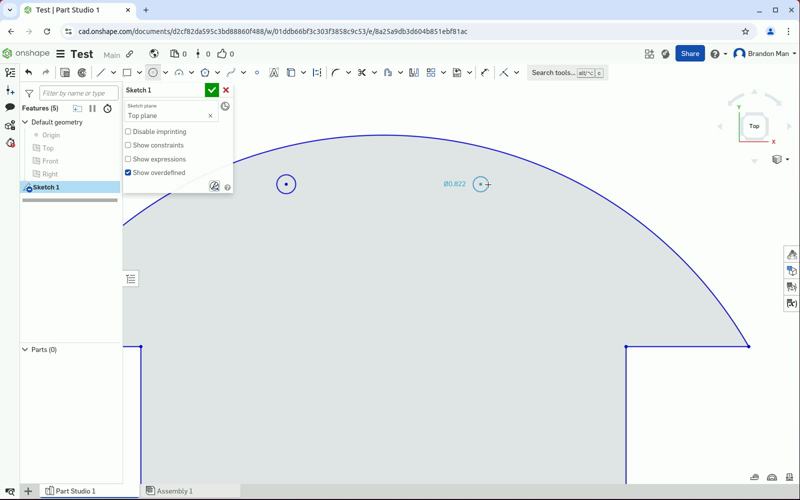
scroll(6)
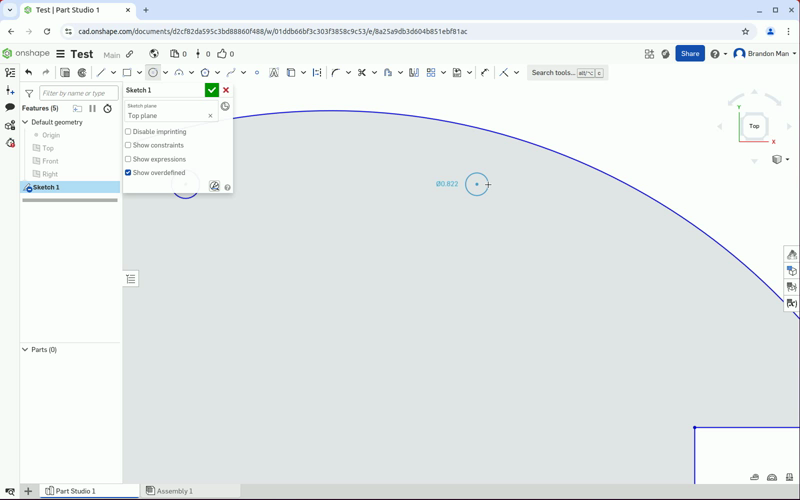
scroll(6)
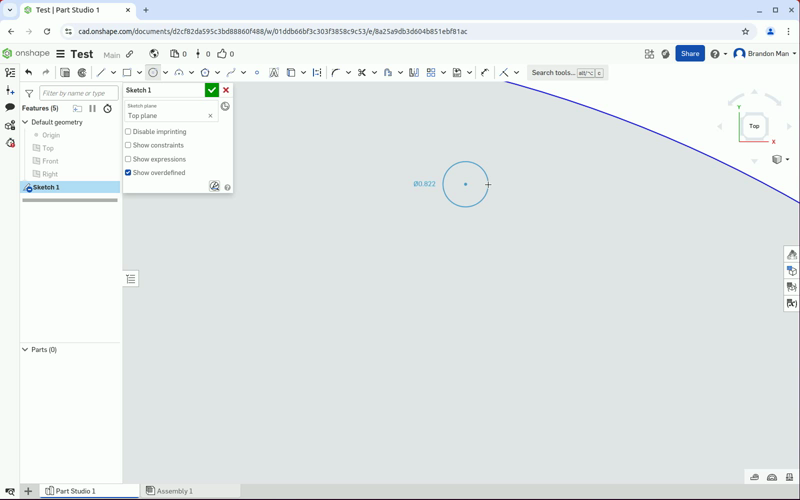
click(488, 184)
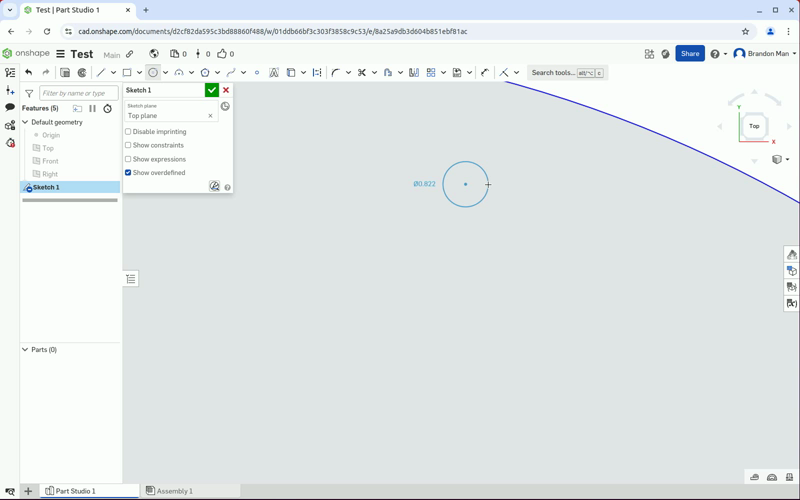
scroll(-6)
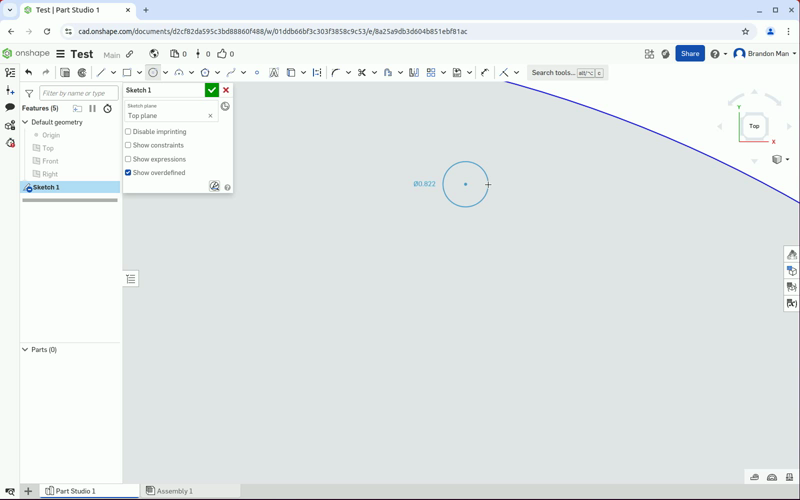
scroll(-6)
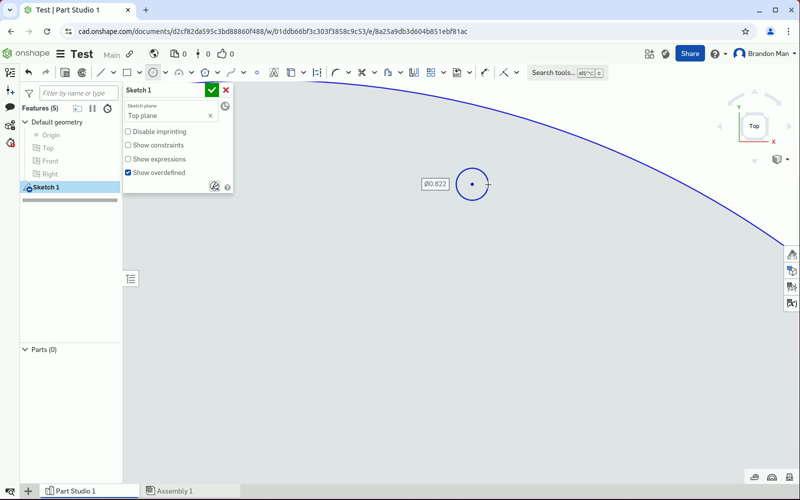
scroll(-6)
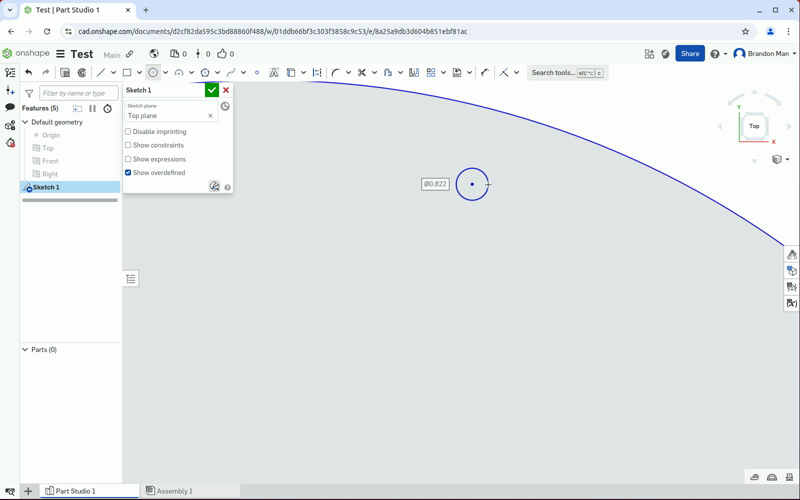
scroll(-6)
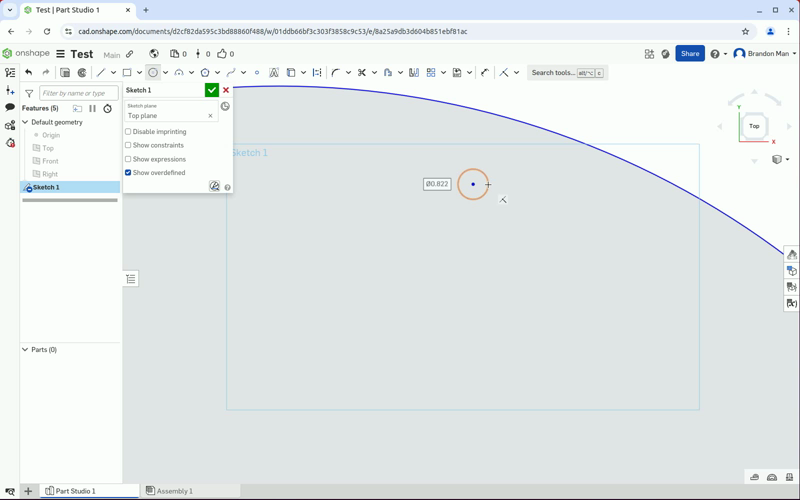
scroll(-6)
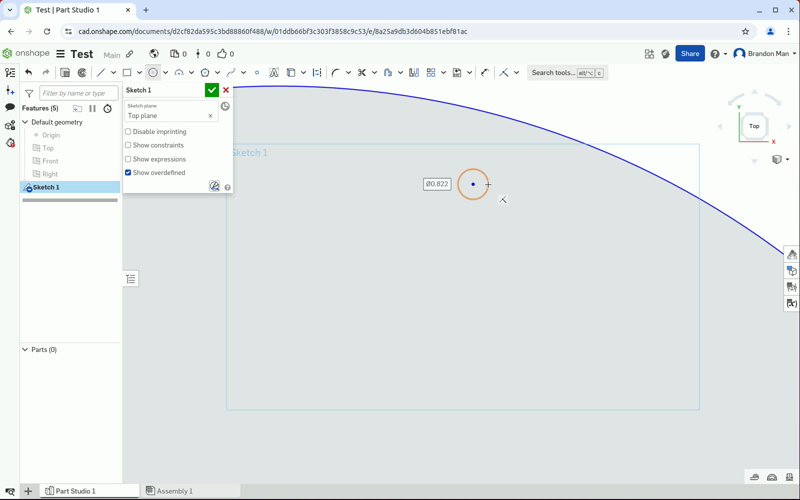
scroll(-6)
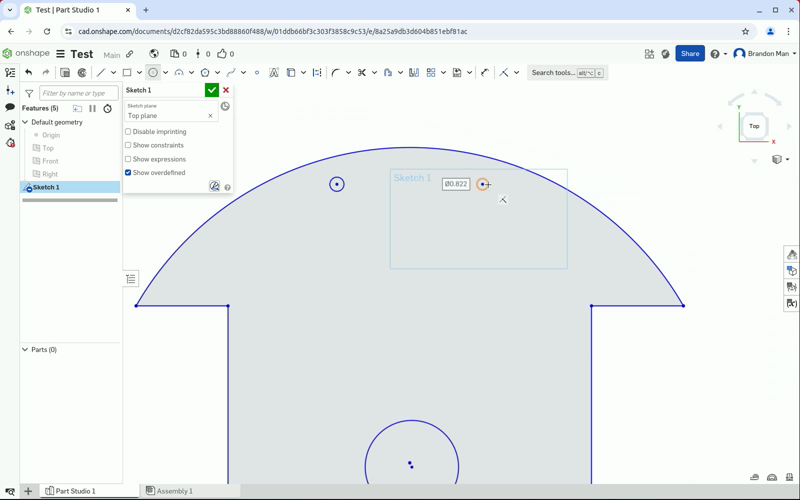
scroll(-6)
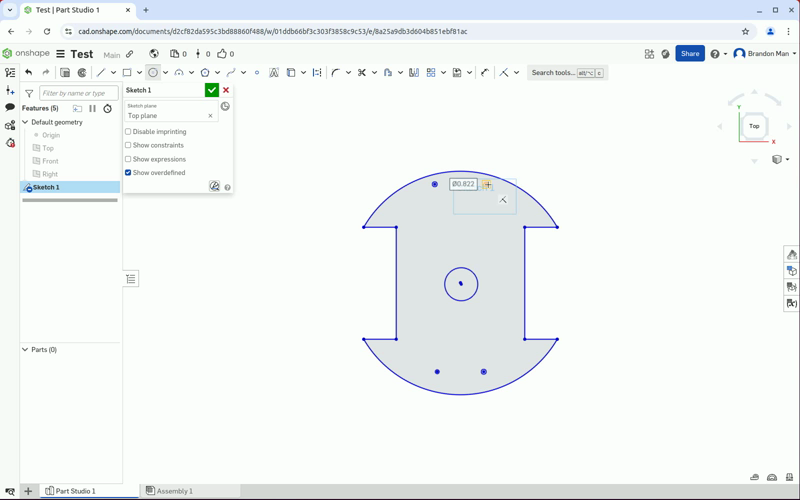
key(esc)
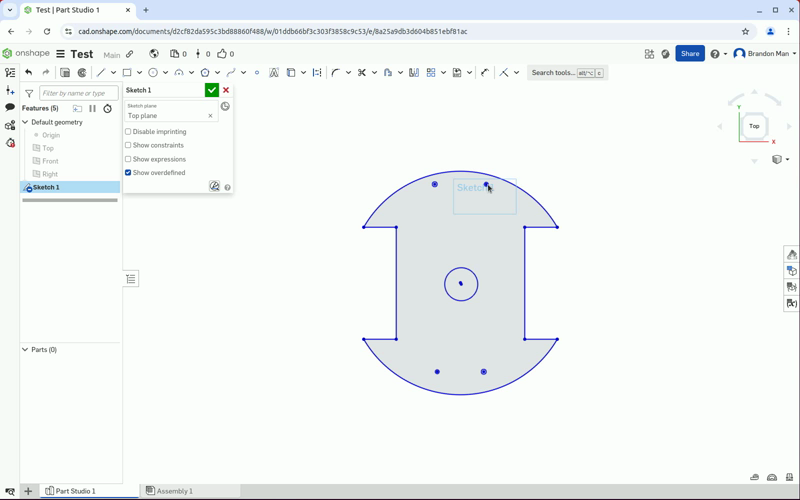
mouse_move(422, 210)
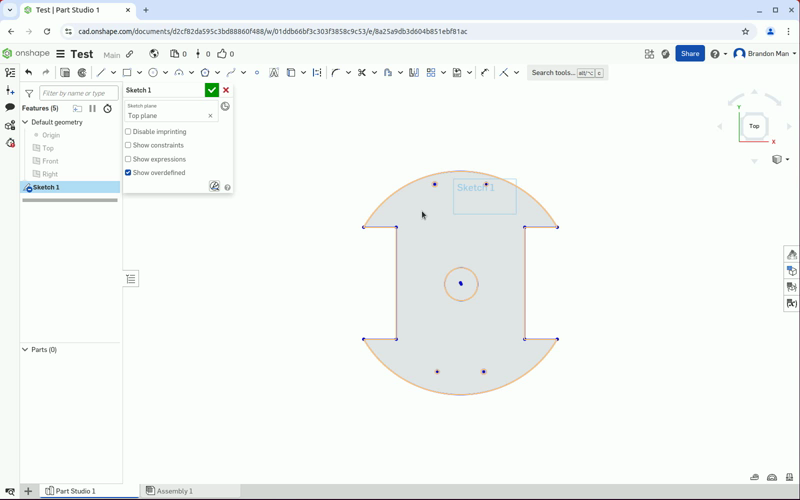
click(422, 210)
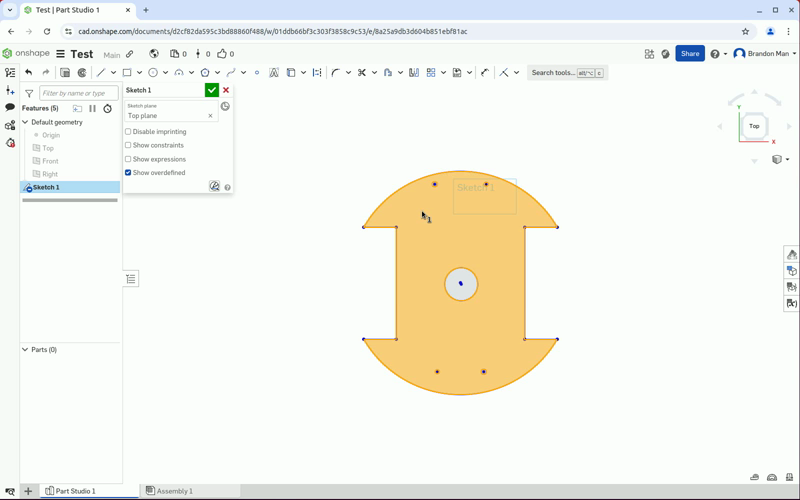
mouse_move(73, 352)
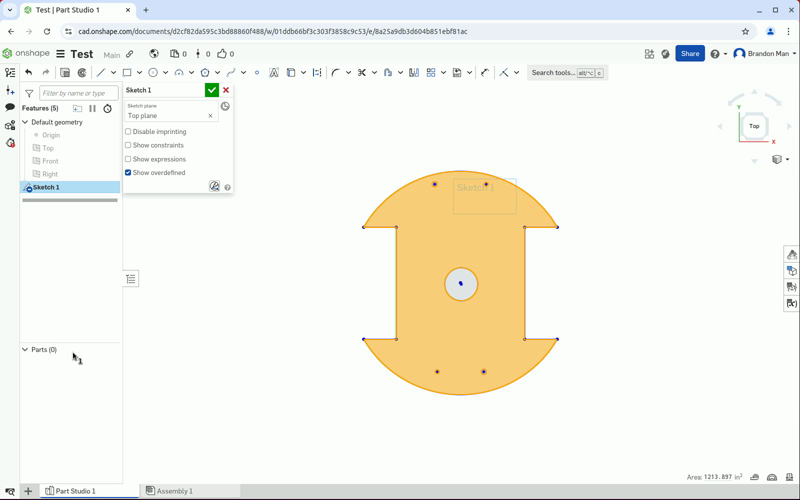
key(shift+y)
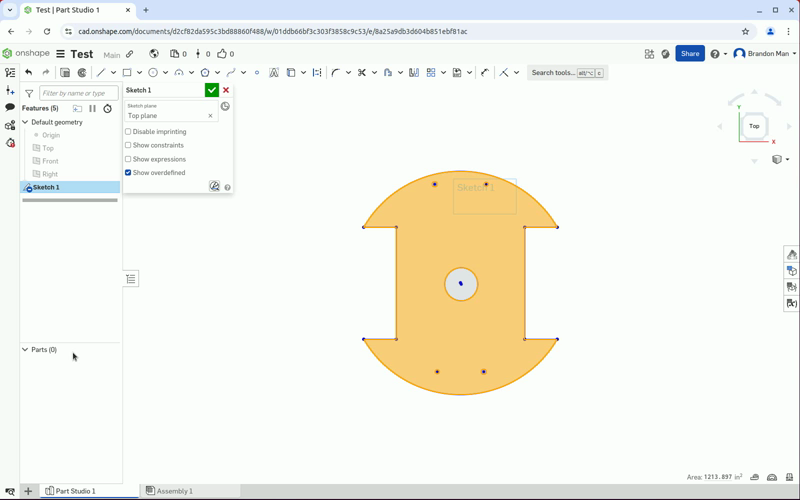
key(shift+e)
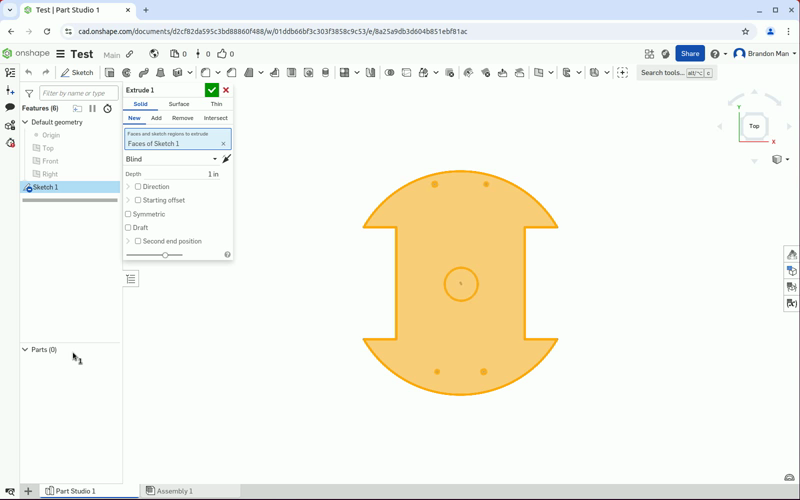
mouse_move(143, 106)
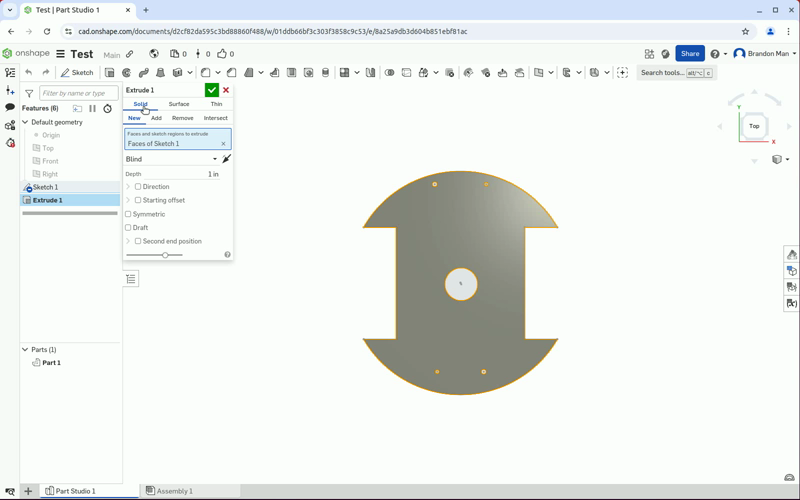
click(143, 106)
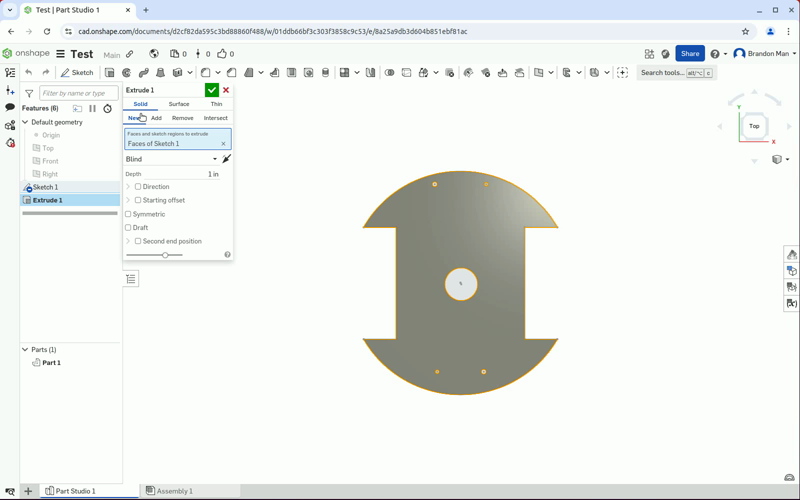
mouse_move(137, 120)
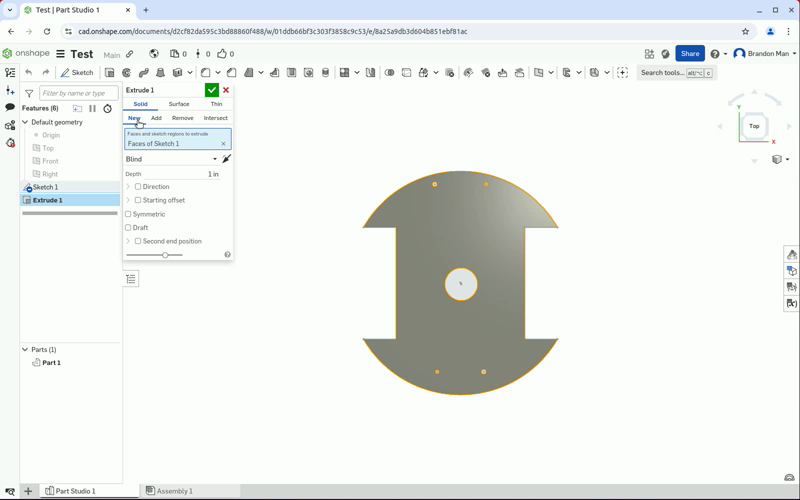
click(137, 120)
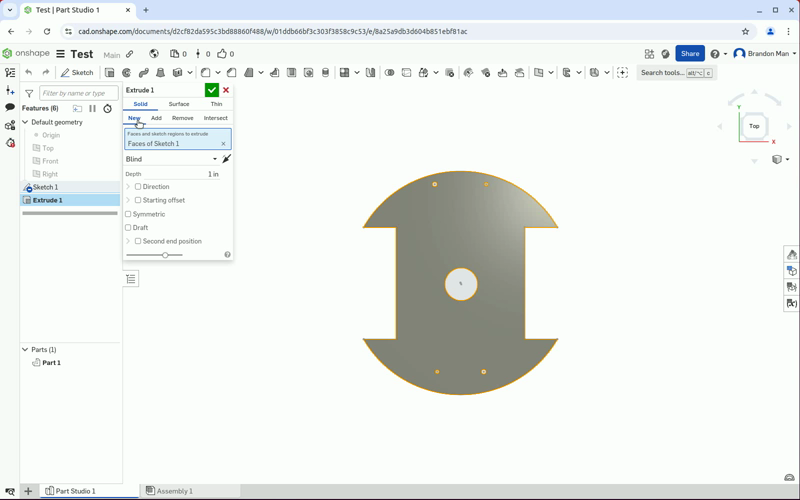
key(tab, 4)
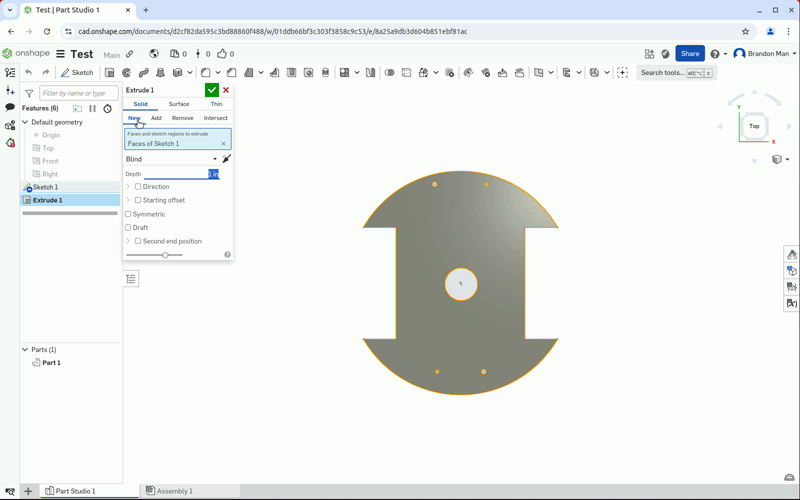
text(0.963)
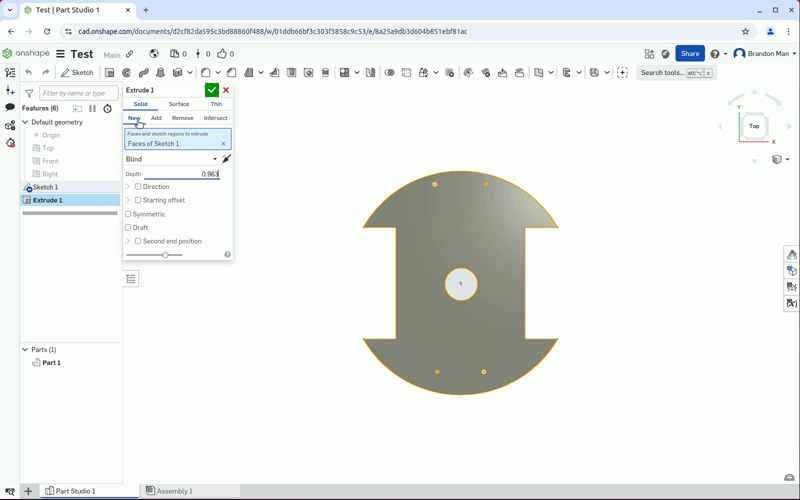
key(enter)
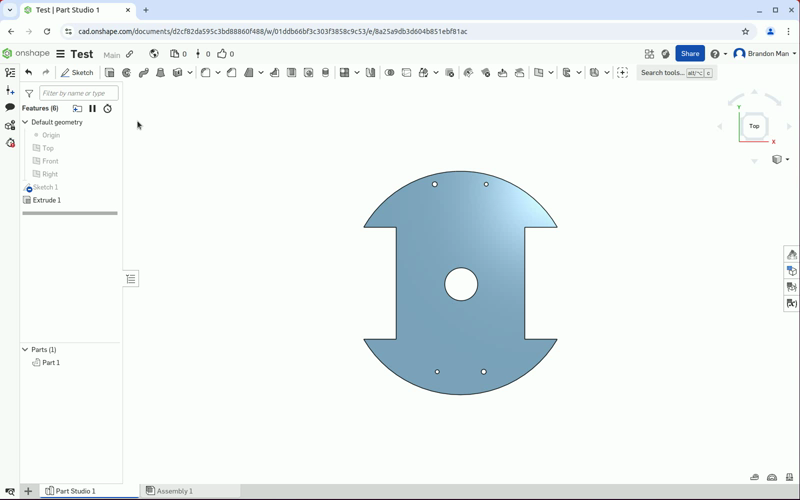
key(shift+h)
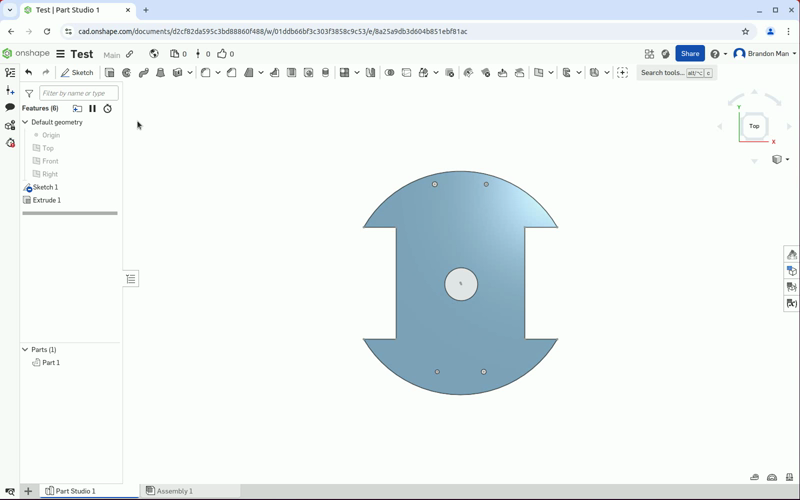
key(shift+h)
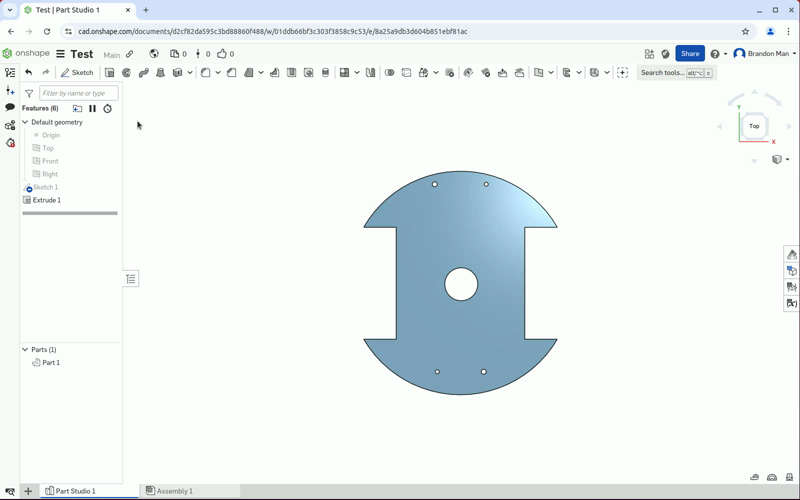
mouse_move(73, 189)
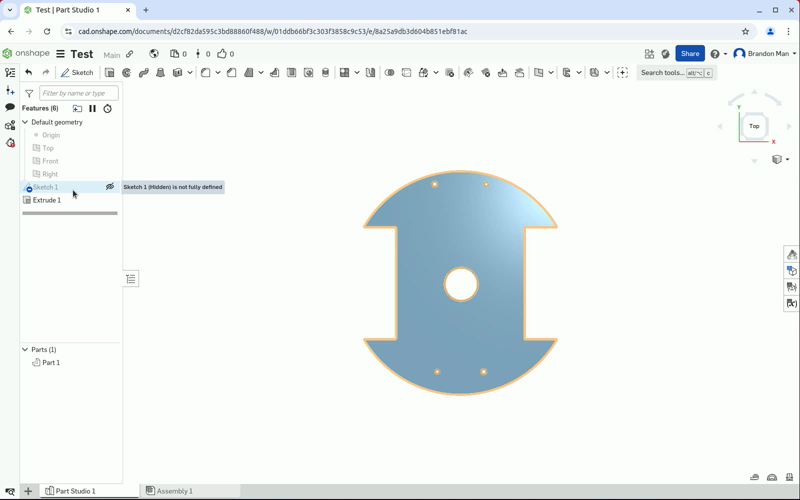
click(73, 189)
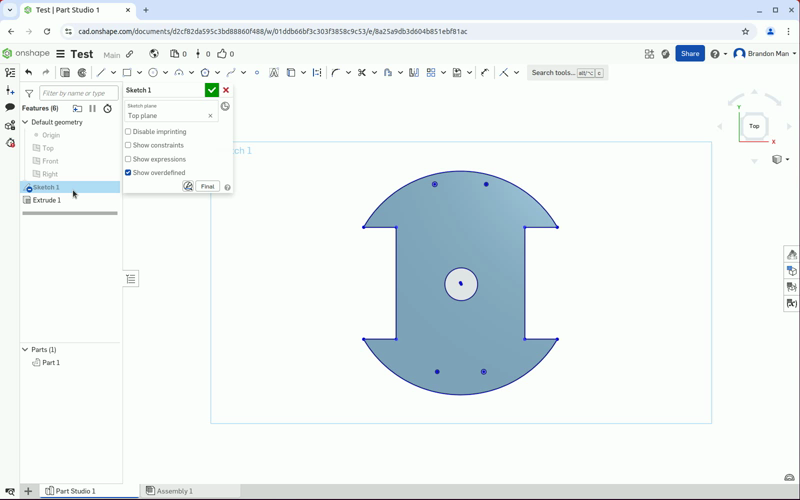
mouse_move(229, 92)
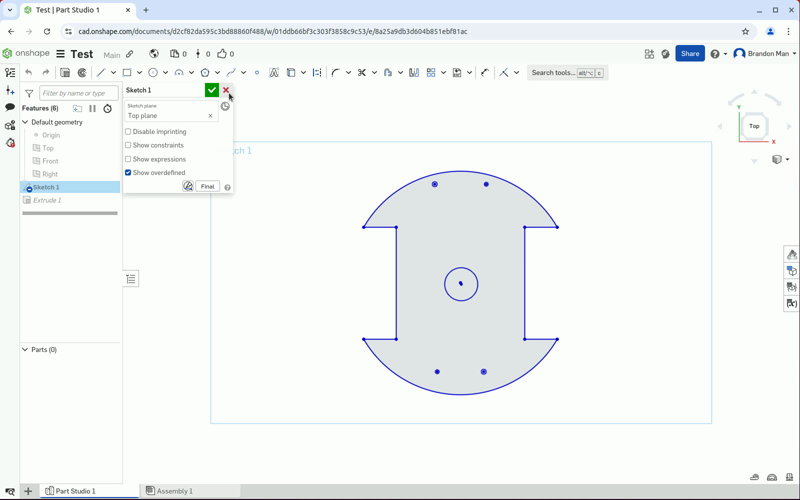
click(229, 92)
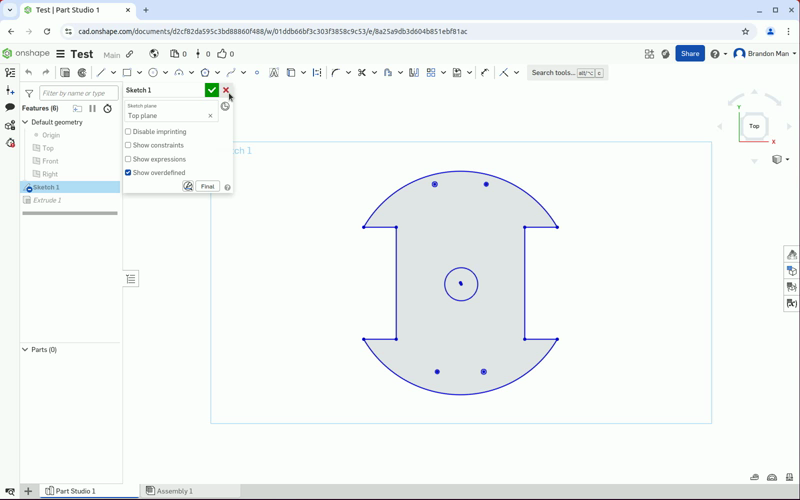
key(shift+s)
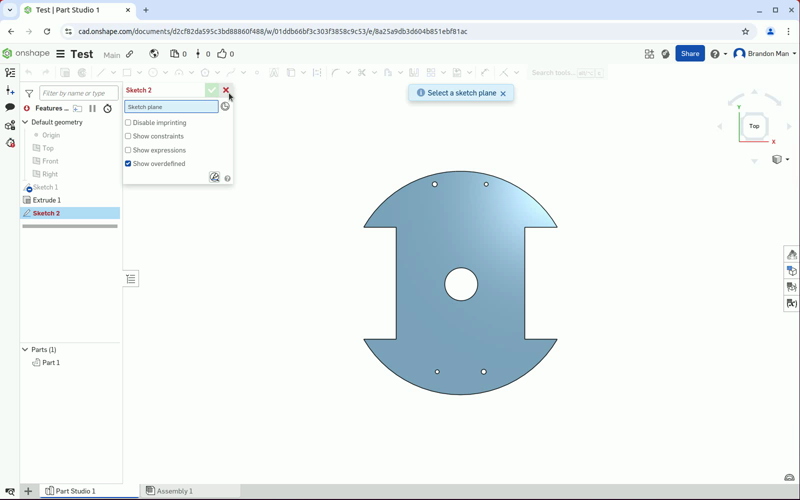
mouse_move(73, 150)
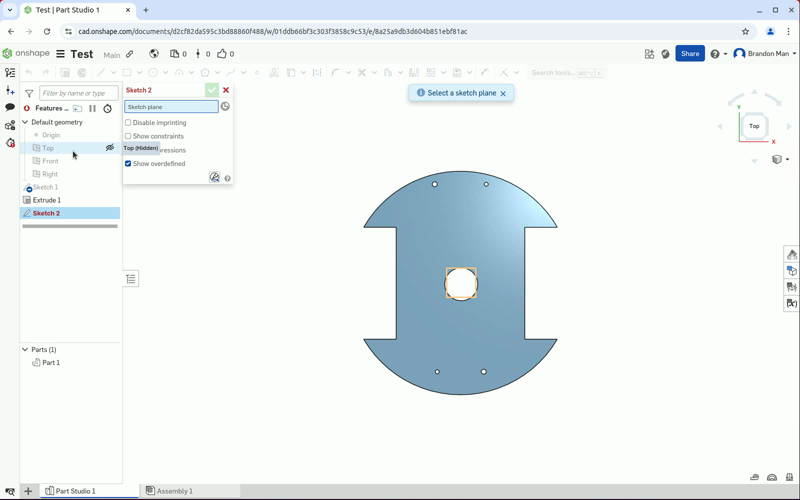
click(73, 150)
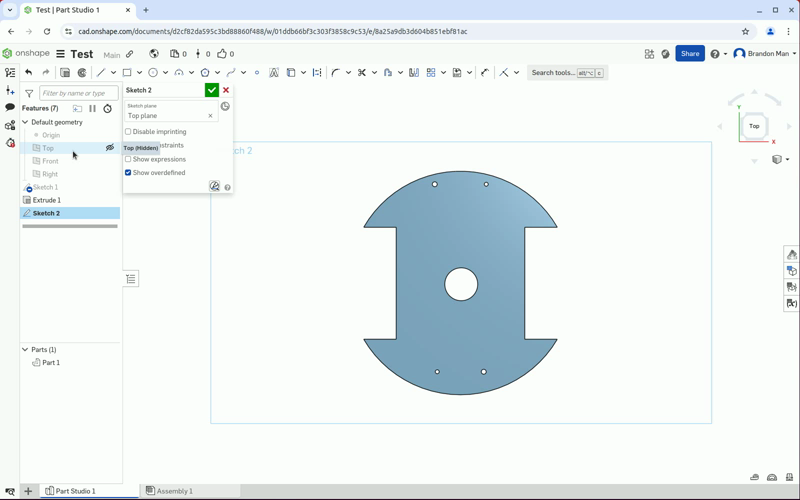
mouse_move(73, 352)
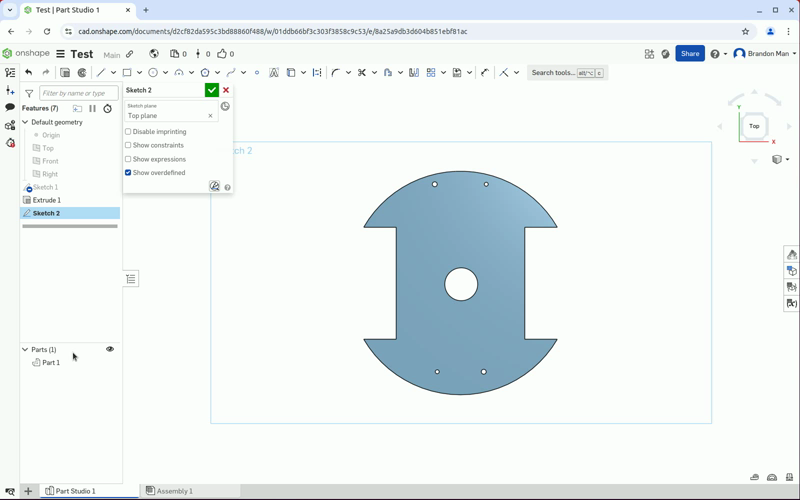
key(y)
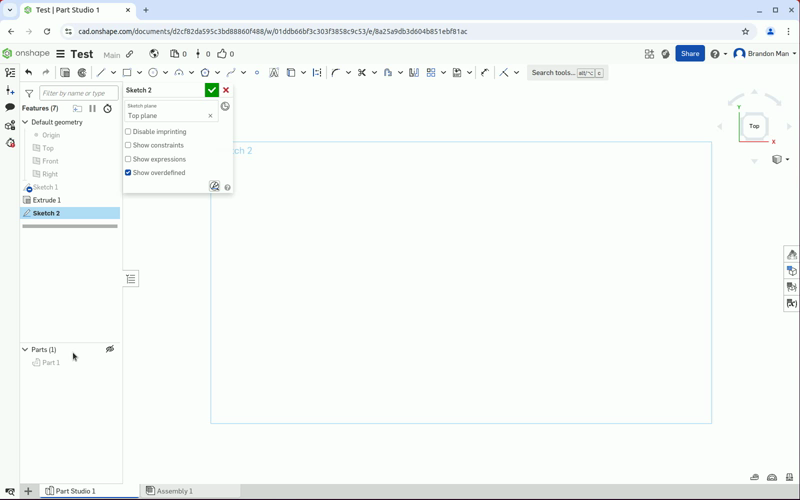
key(l)
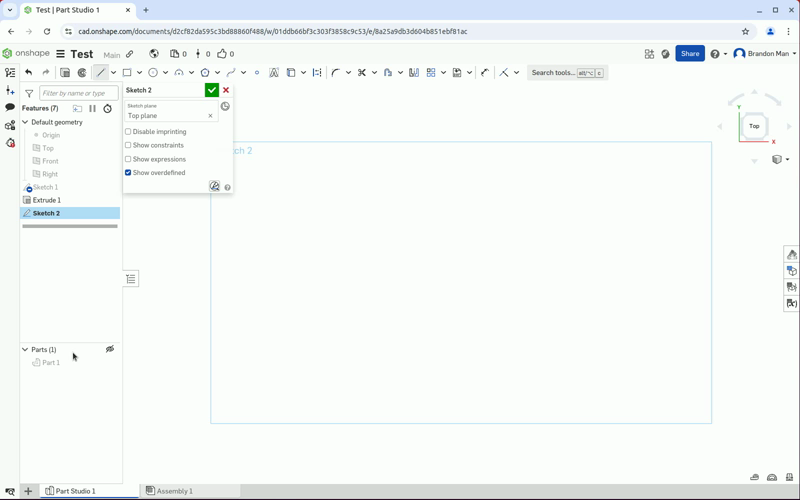
key_down(shift)
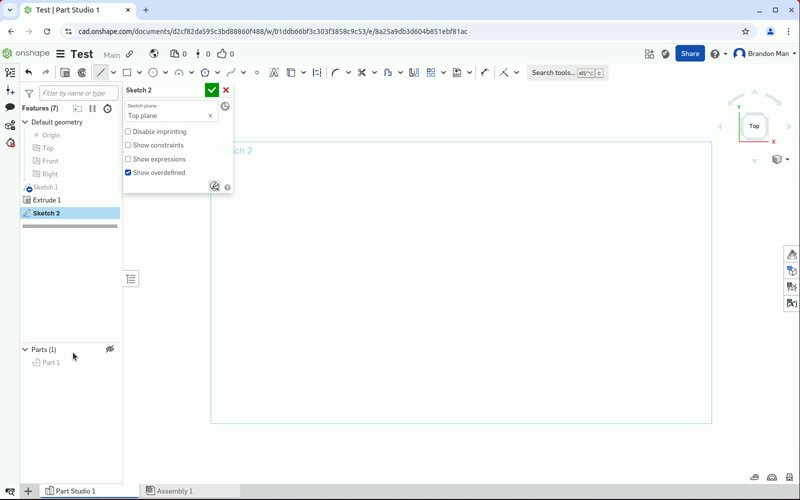
mouse_move(363, 339)
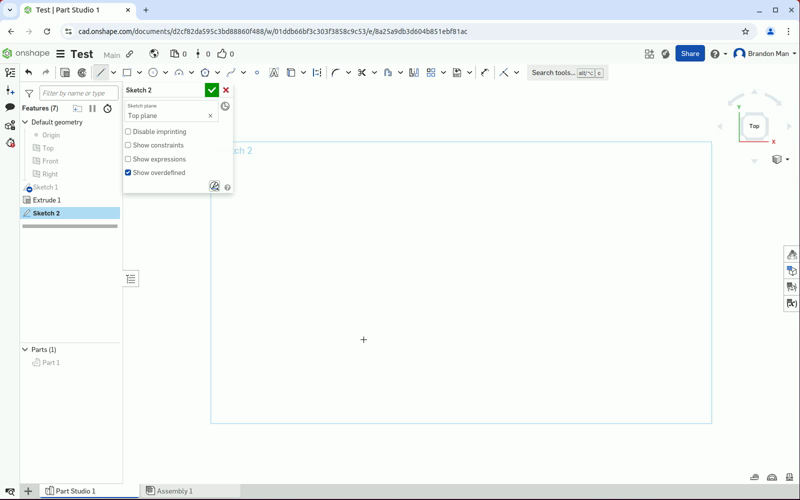
click(363, 339)
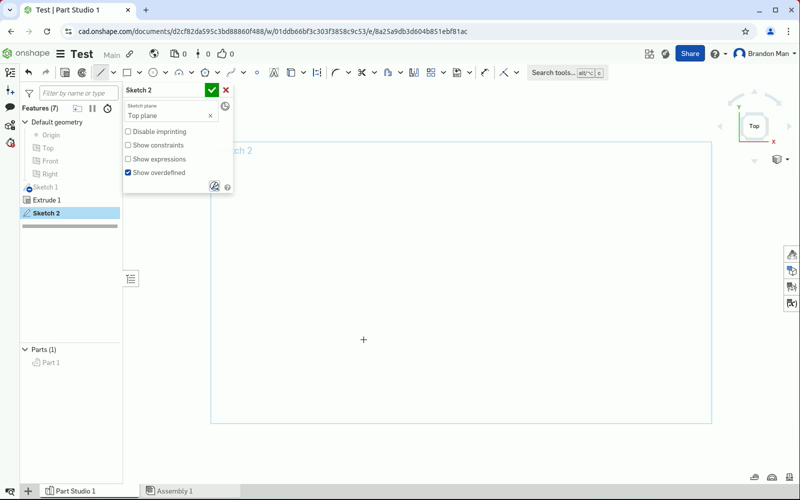
key_up(shift)
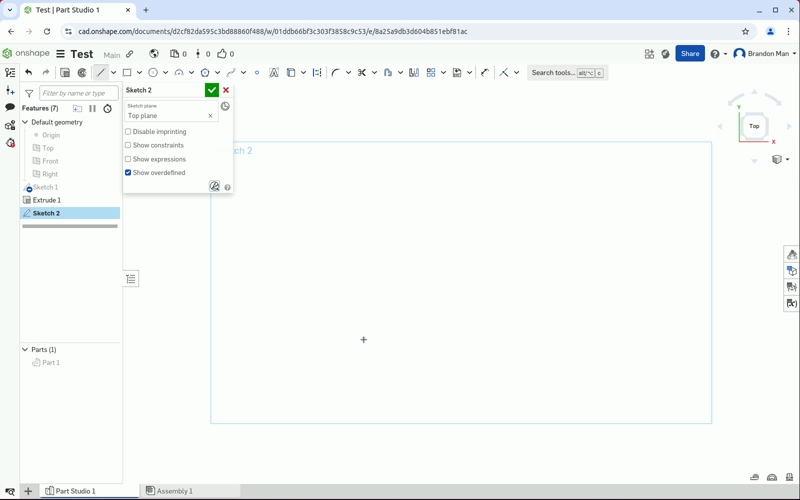
key_down(shift)
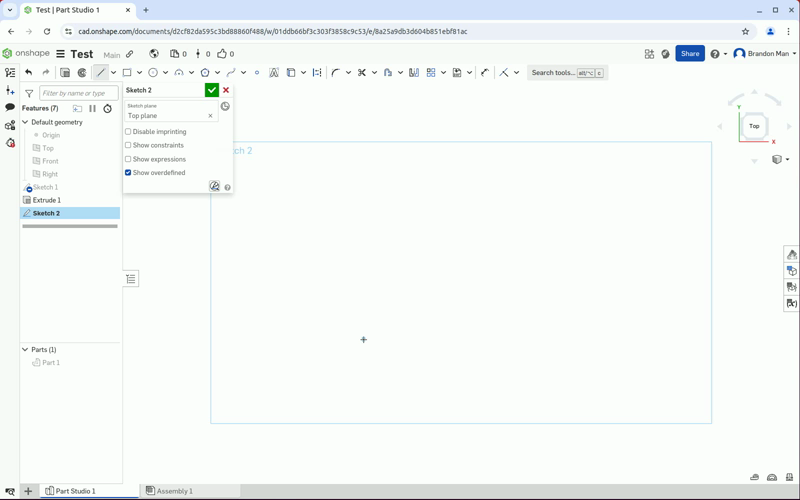
mouse_move(393, 339)
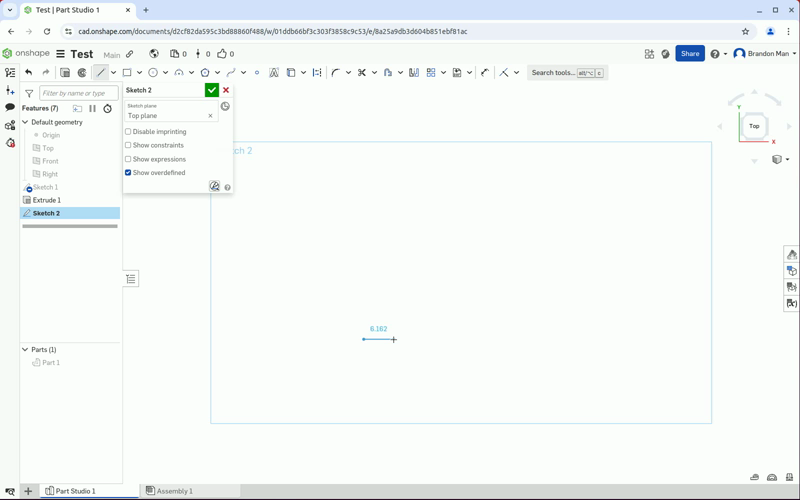
mouse_move(396, 339)
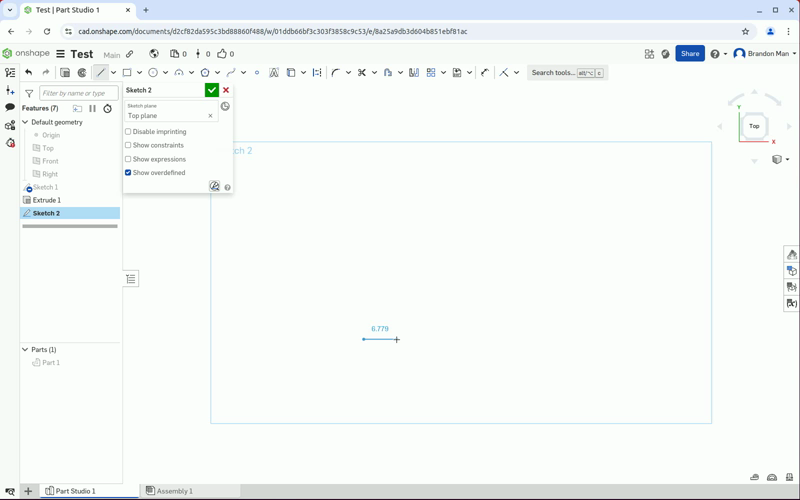
click(396, 339)
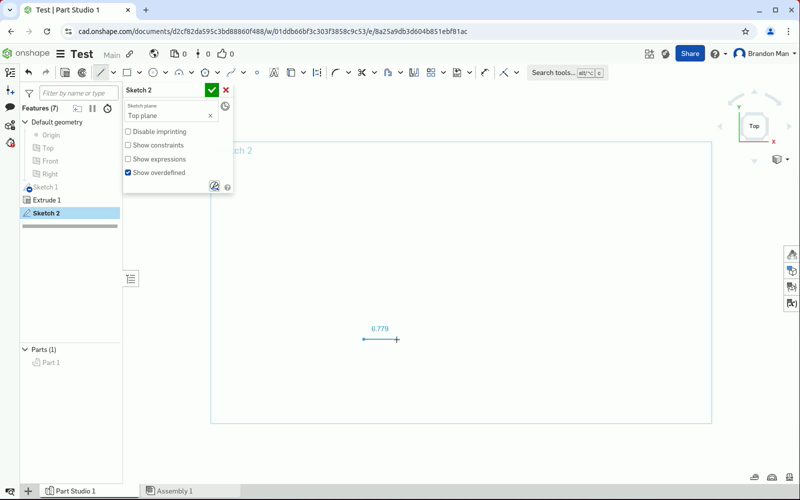
key_up(shift)
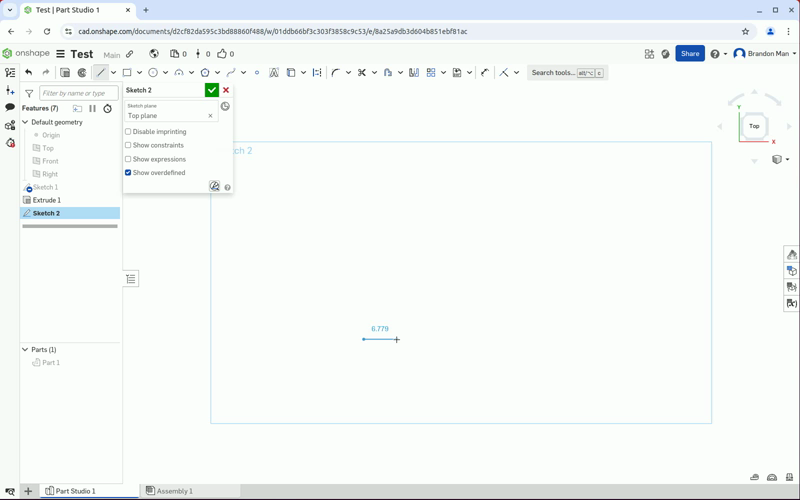
key_down(shift)
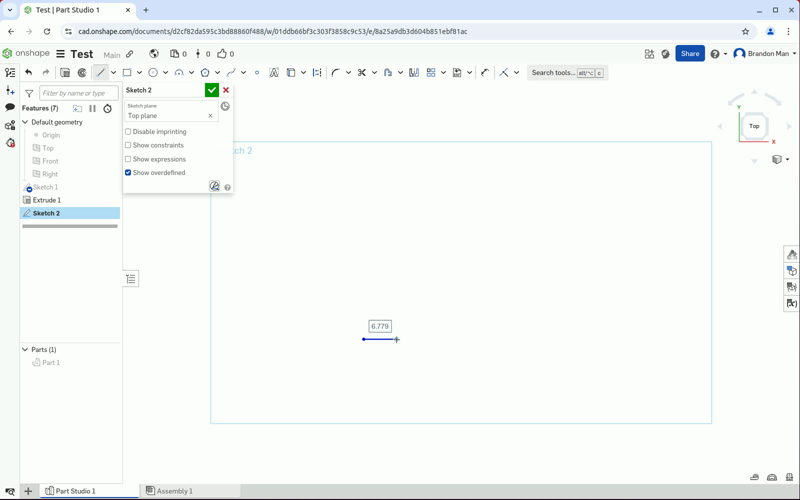
mouse_move(396, 226)
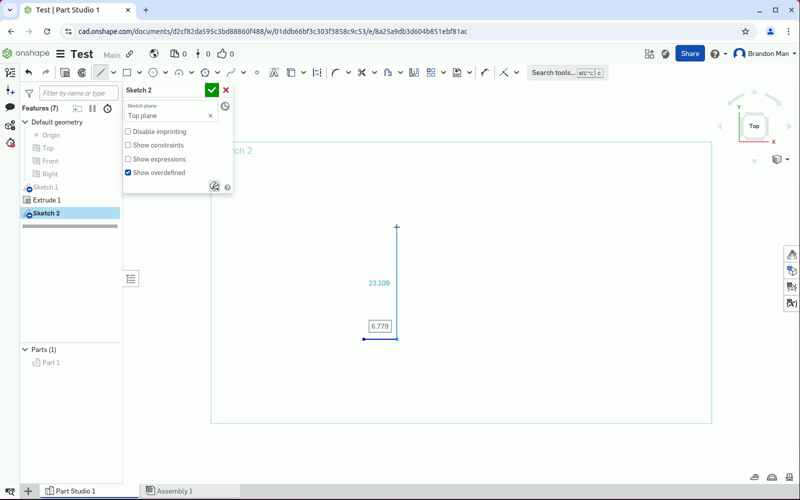
click(396, 226)
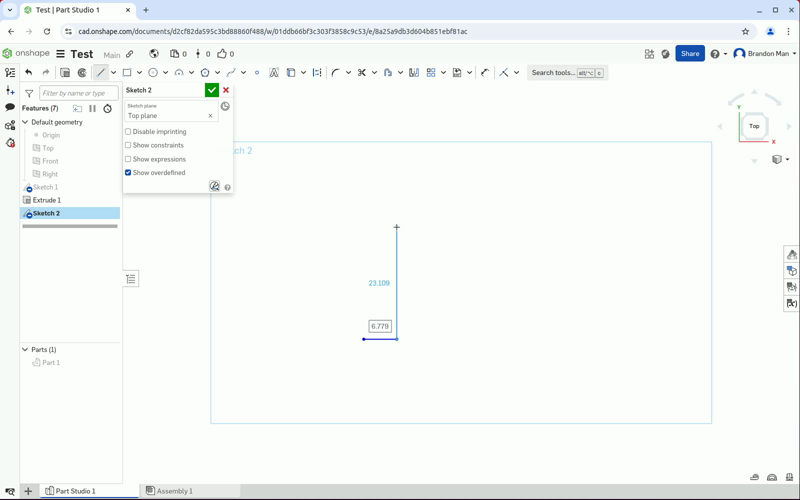
key_up(shift)
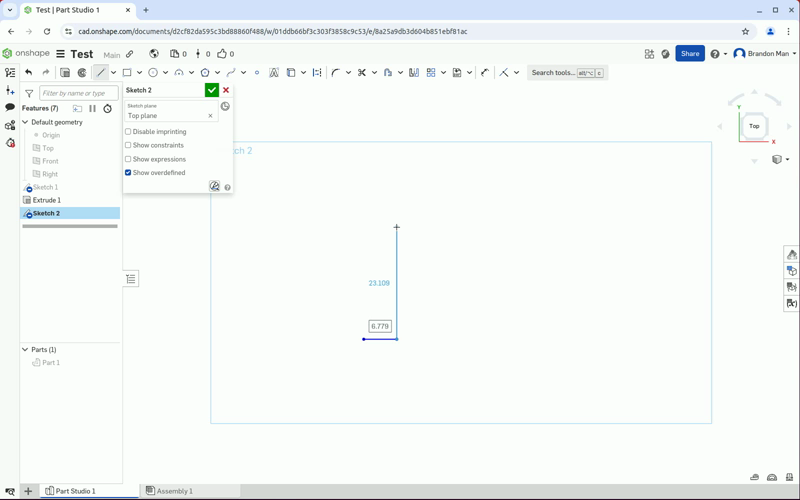
key_down(shift)
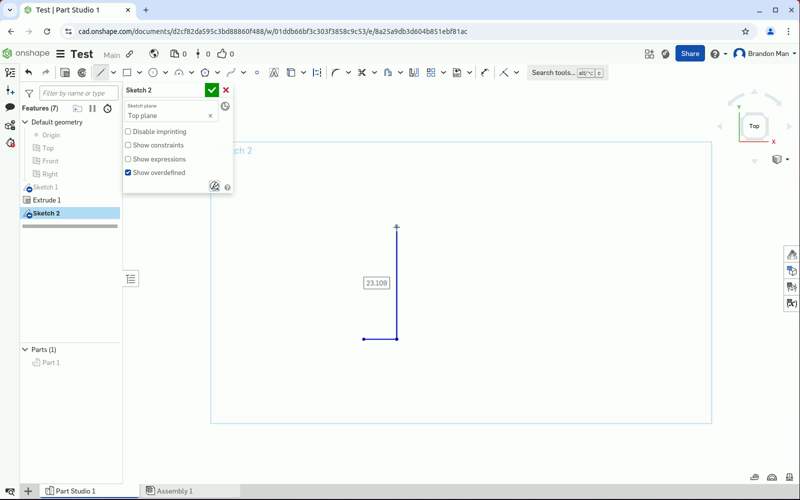
mouse_move(426, 226)
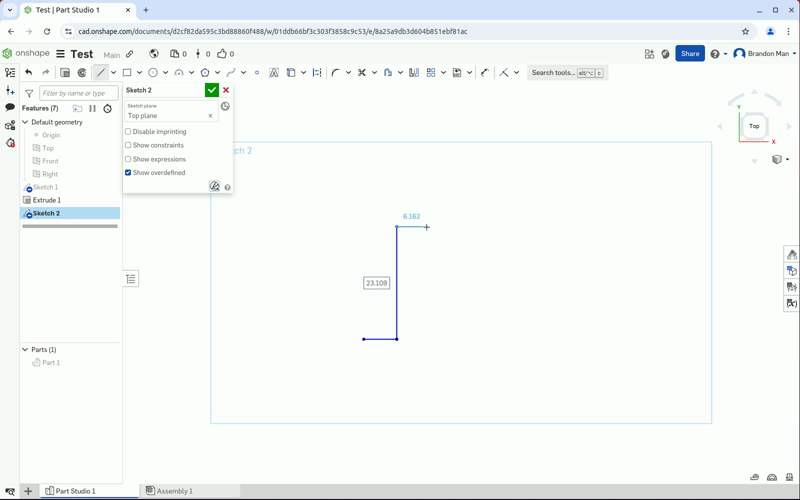
mouse_move(363, 226)
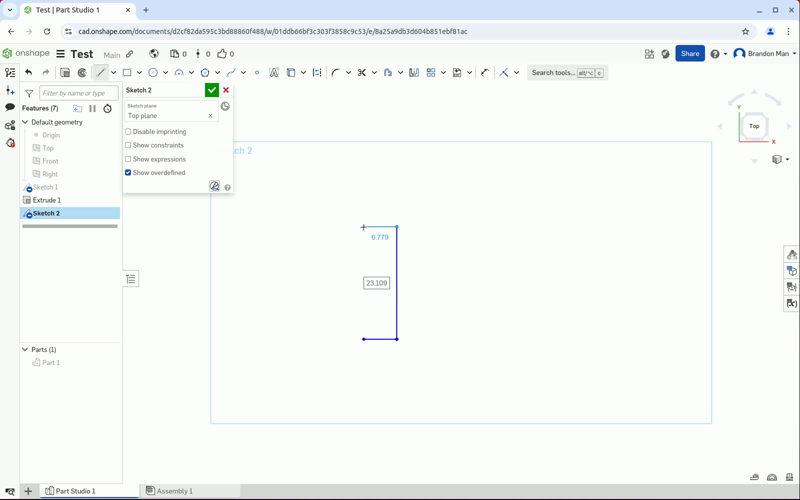
click(363, 226)
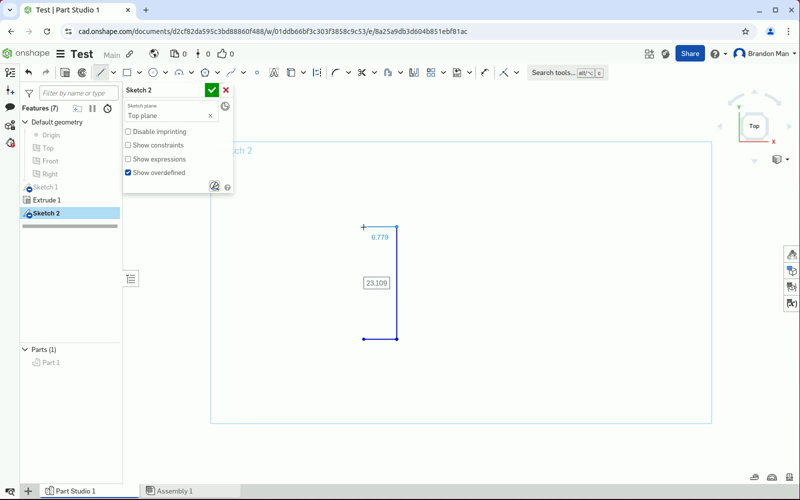
key_up(shift)
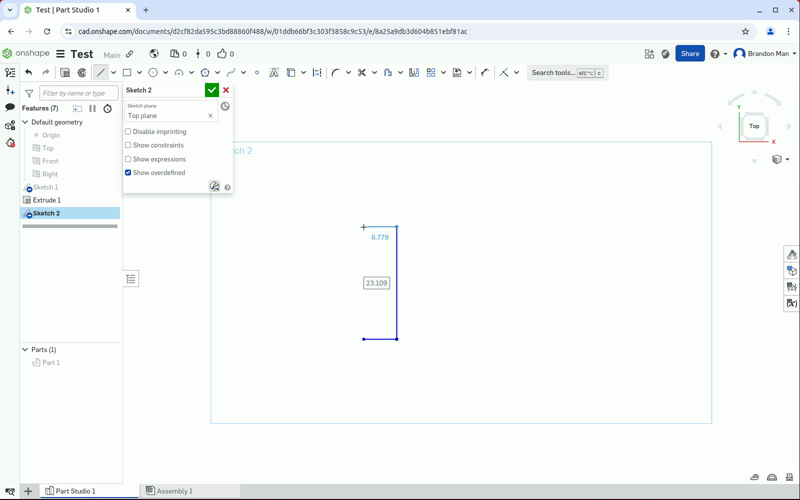
key(esc)
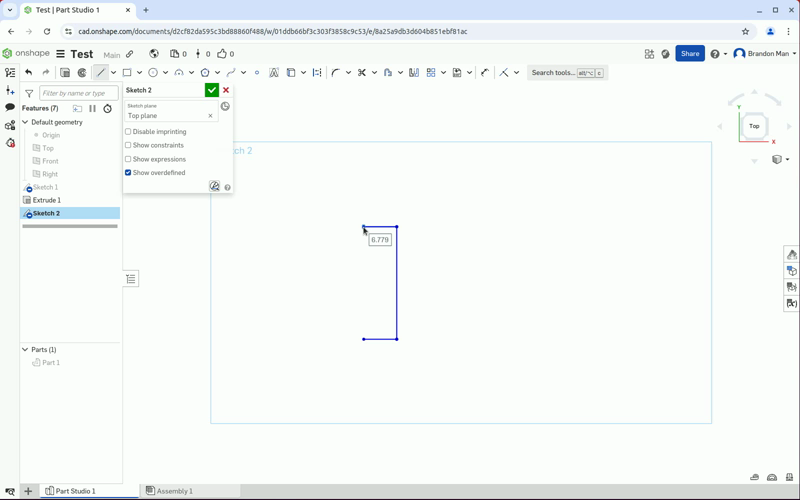
key(a)
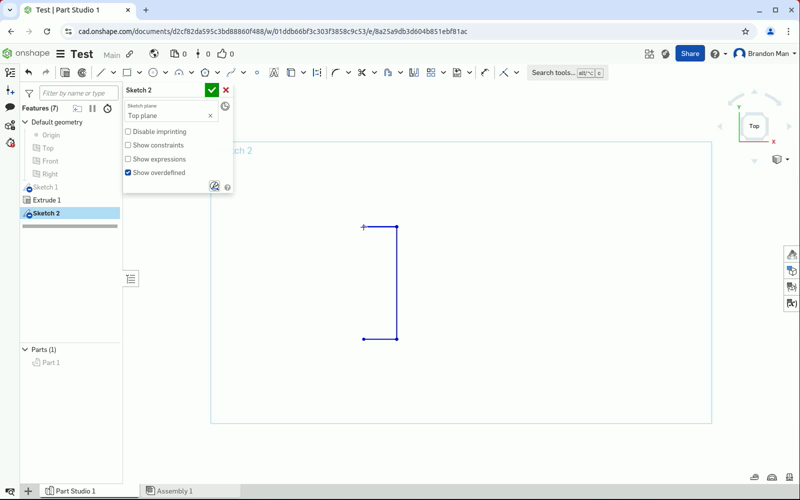
mouse_move(363, 226)
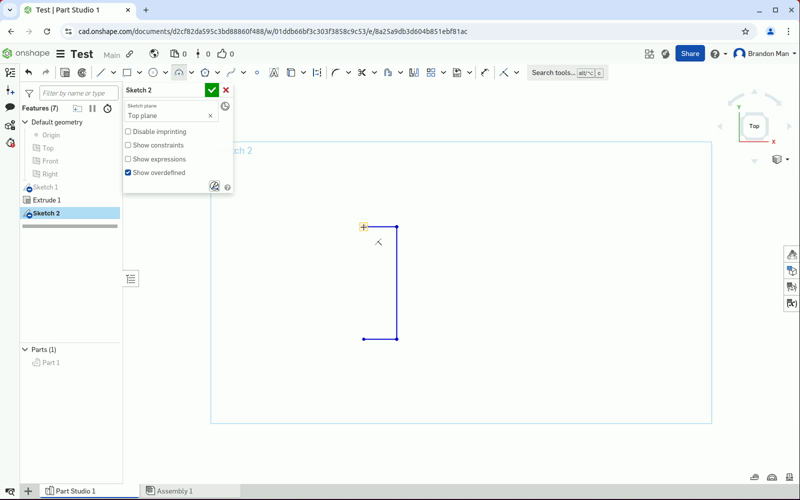
click(363, 226)
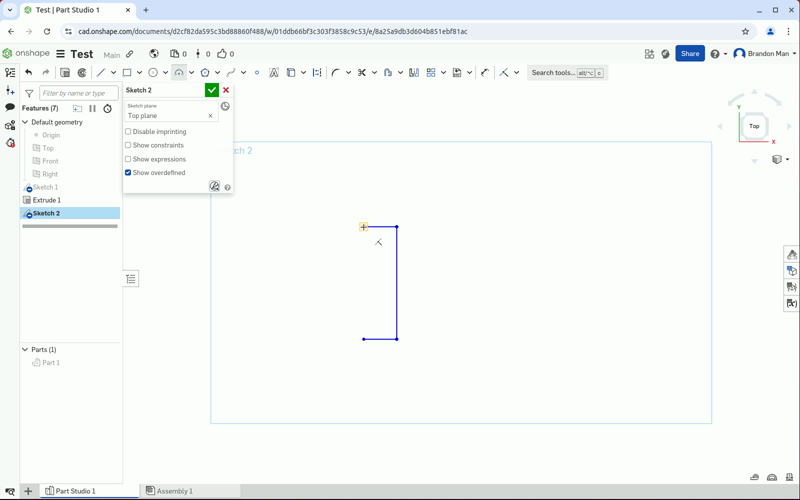
mouse_move(363, 339)
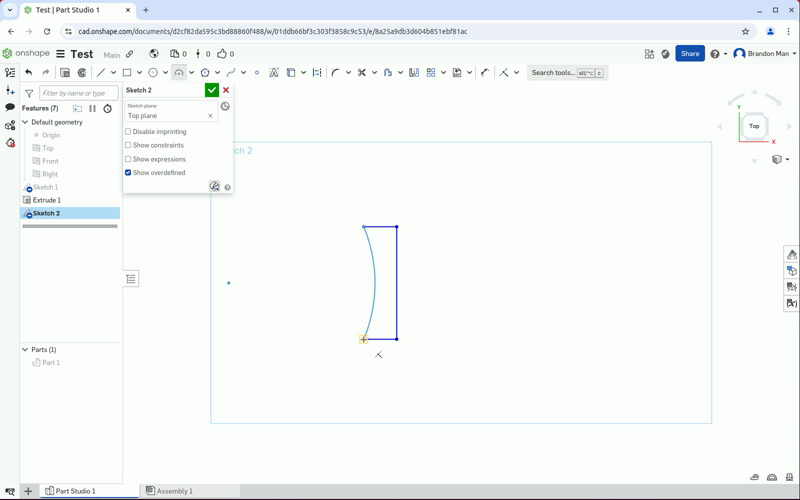
click(363, 339)
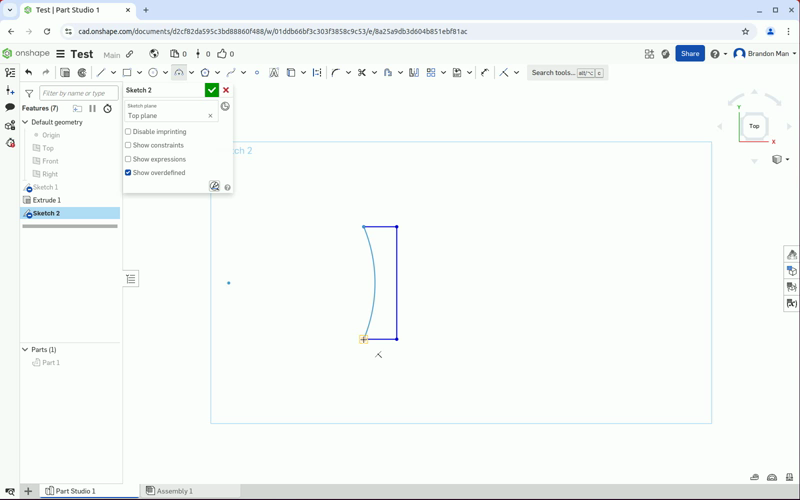
key_down(shift)
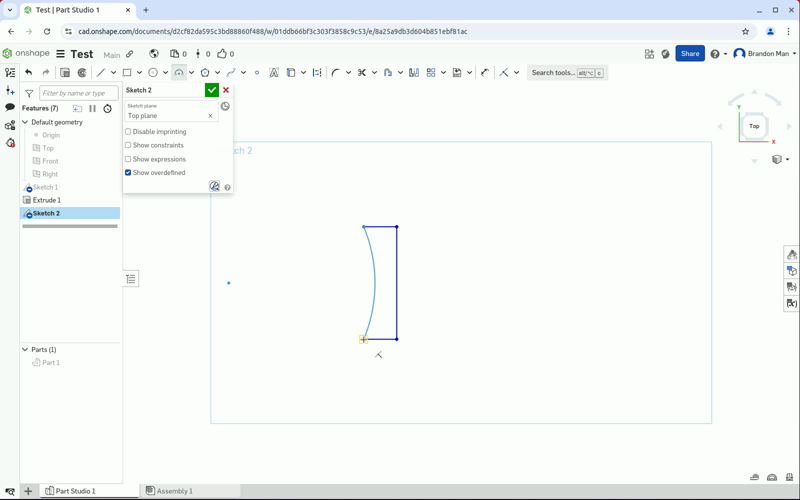
mouse_move(348, 282)
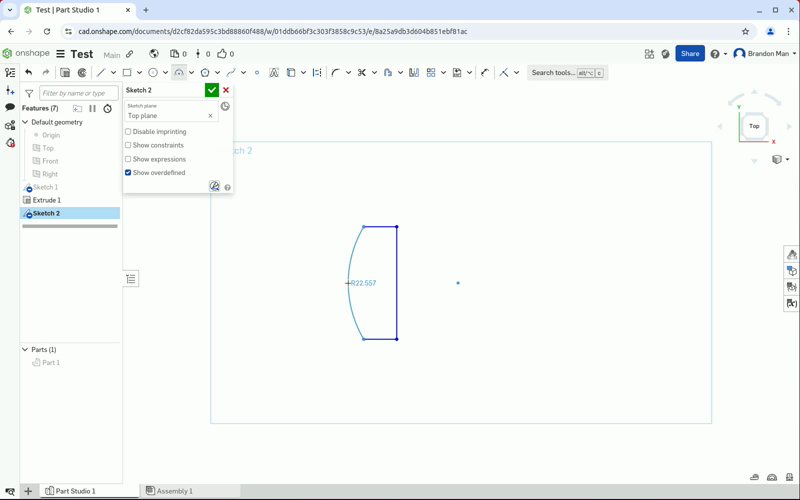
click(348, 282)
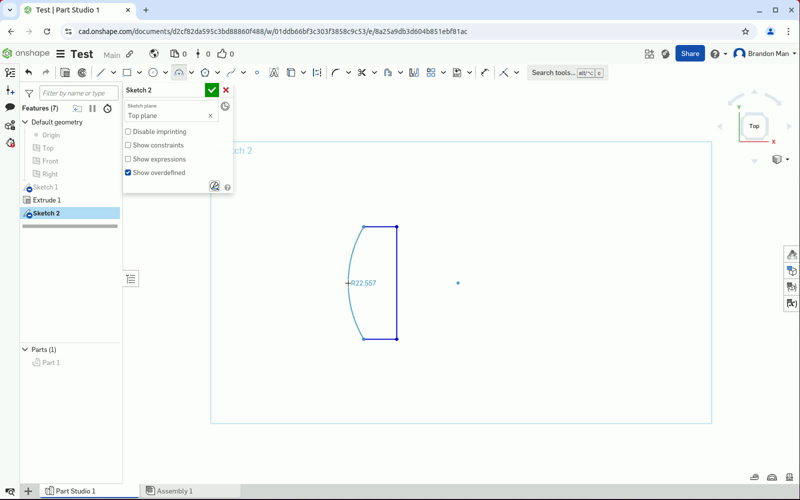
key_up(shift)
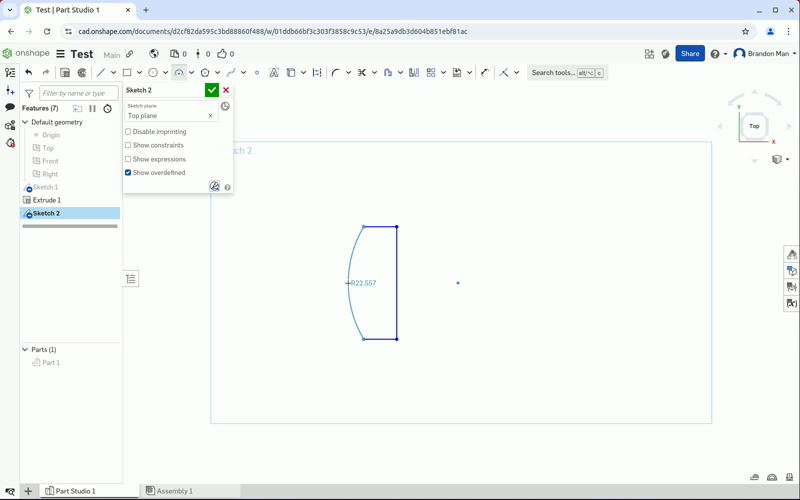
key(esc)
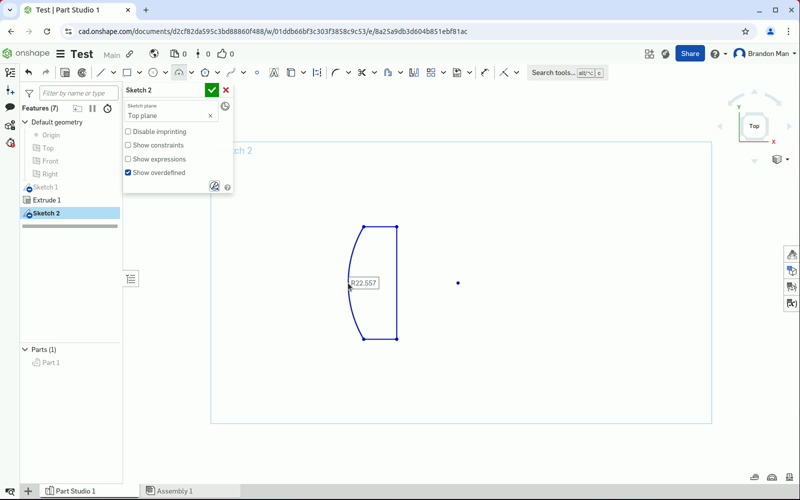
mouse_move(378, 267)
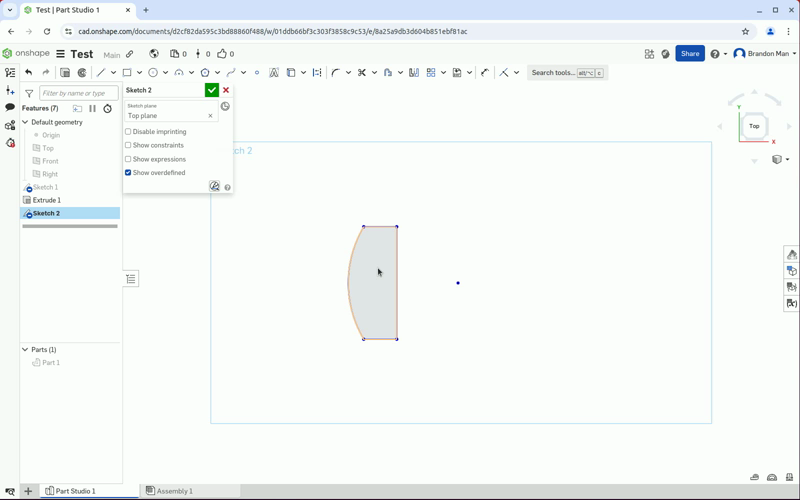
click(378, 267)
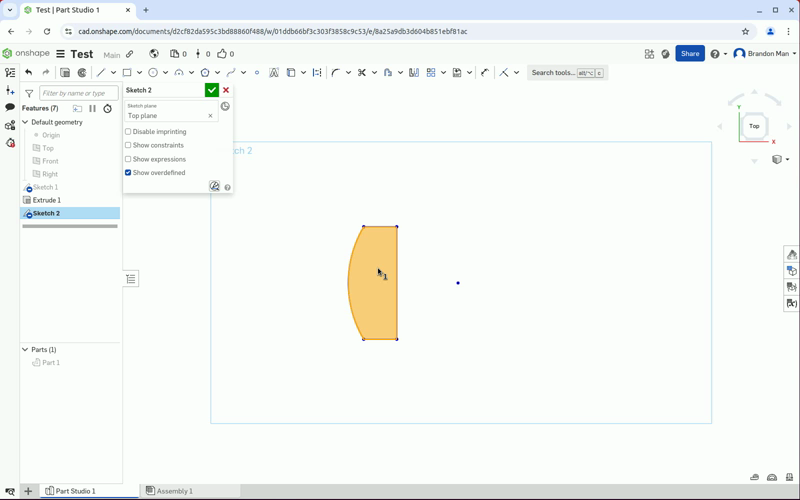
mouse_move(73, 352)
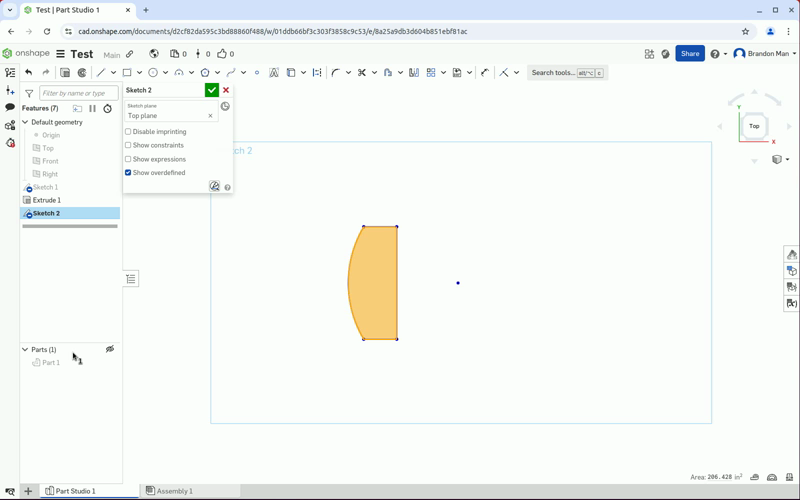
key(shift+y)
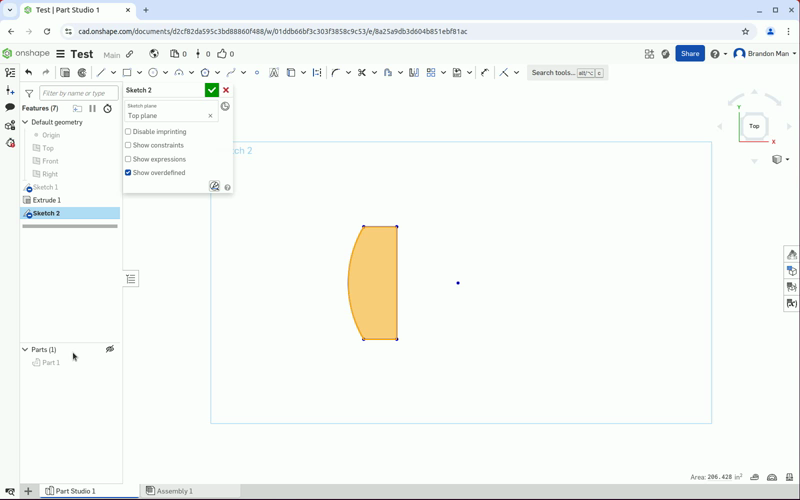
key(shift+e)
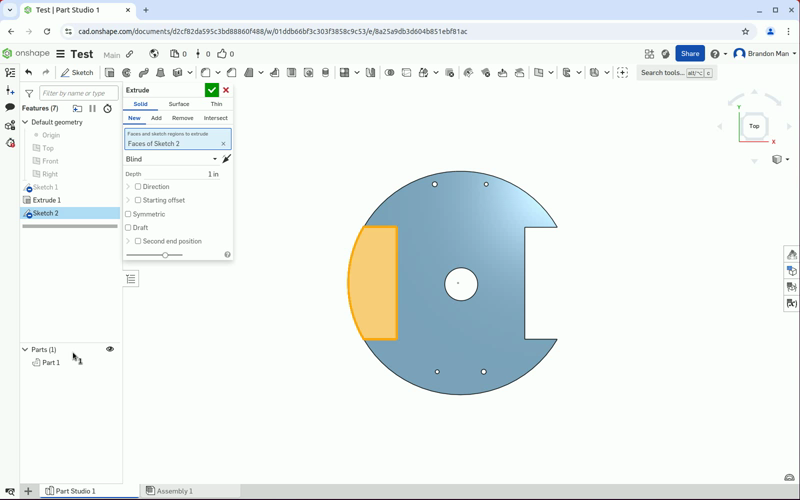
mouse_move(143, 106)
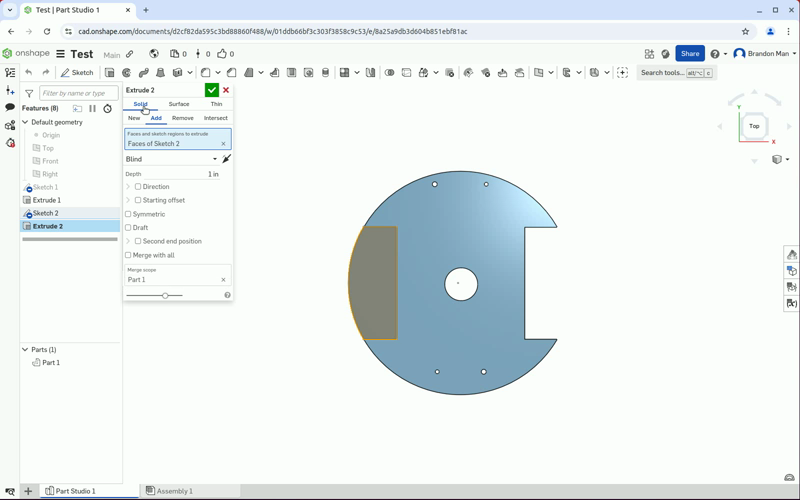
click(143, 106)
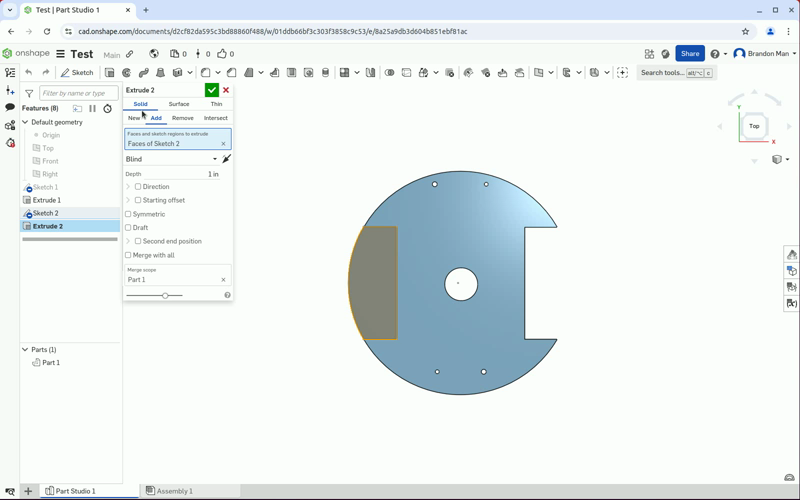
mouse_move(137, 120)
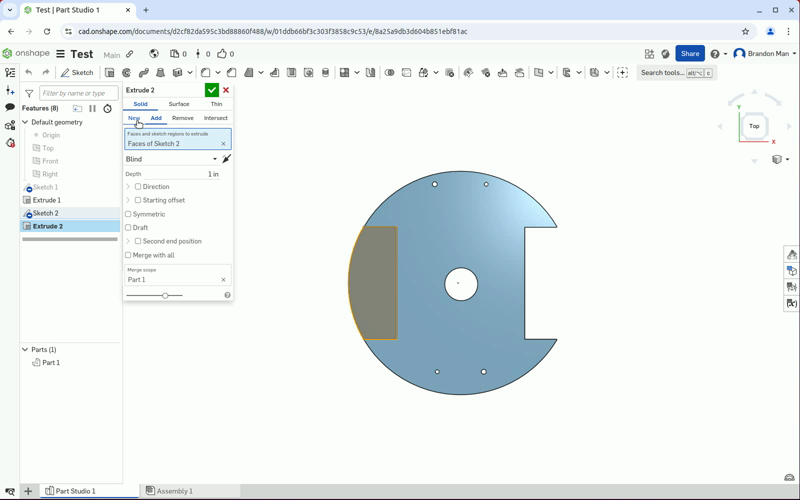
click(137, 120)
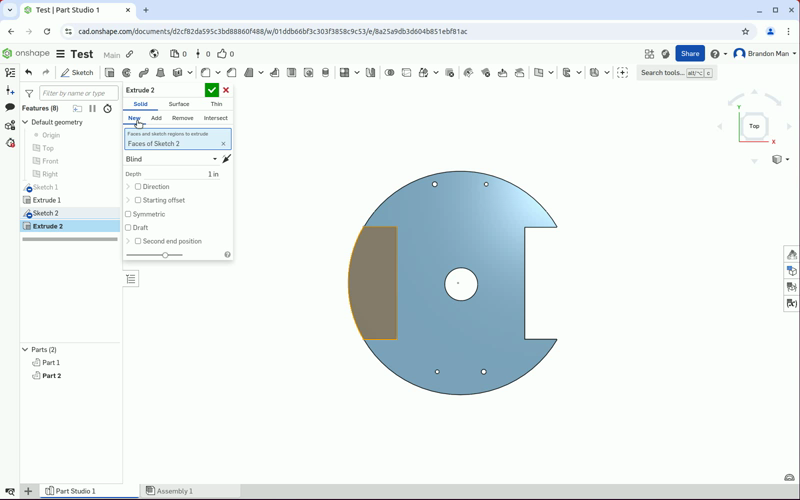
key(tab, 4)
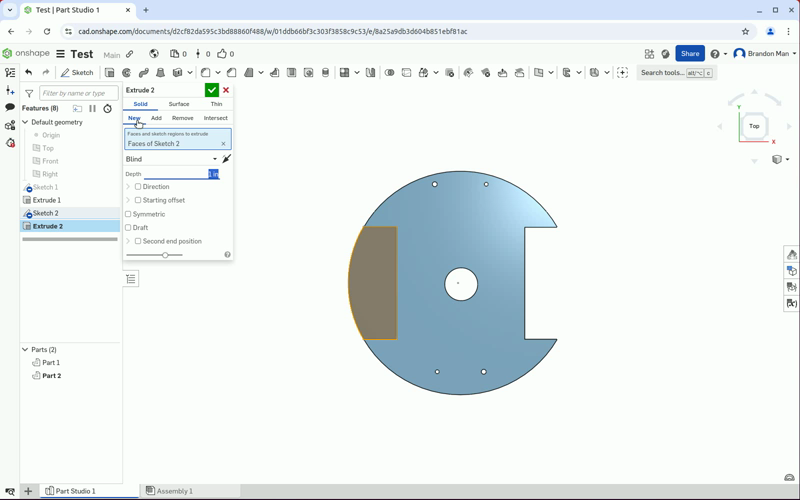
text(16.609)
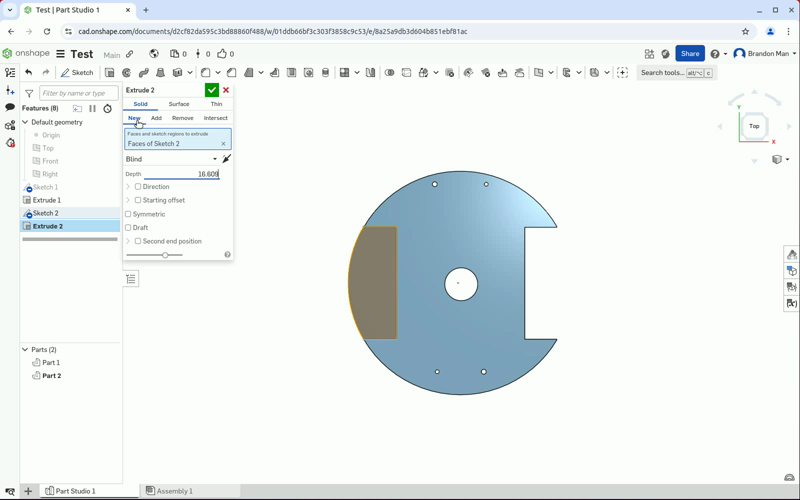
key(tab, 3)
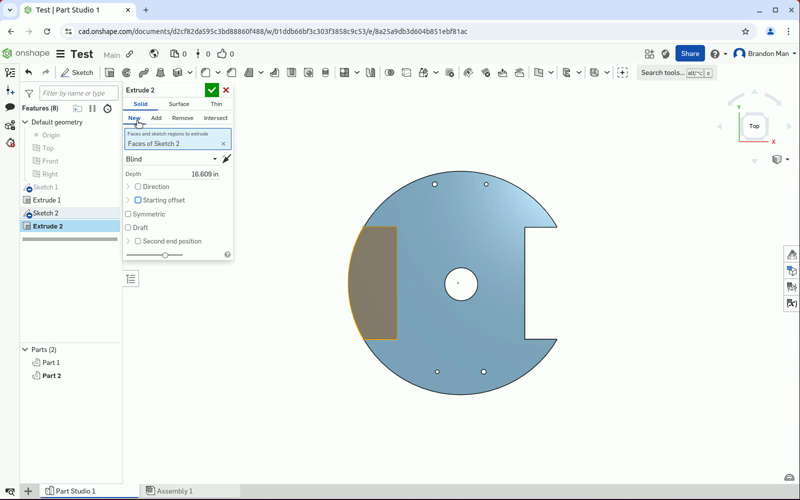
key(tab, 2)
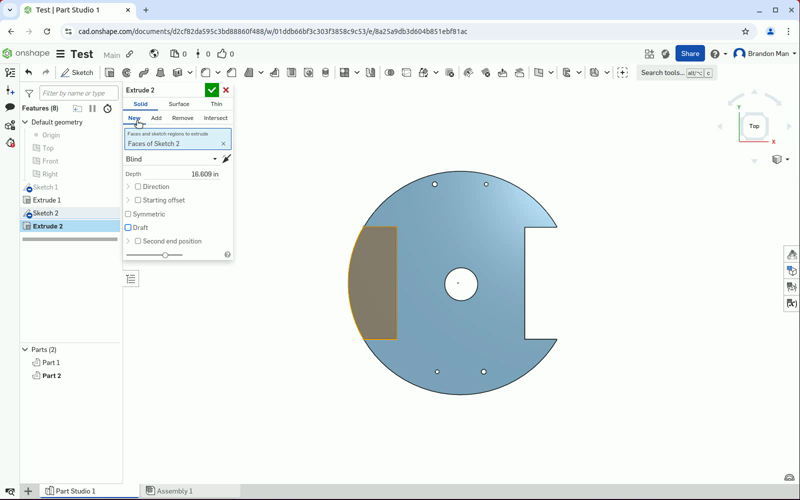
key(space)
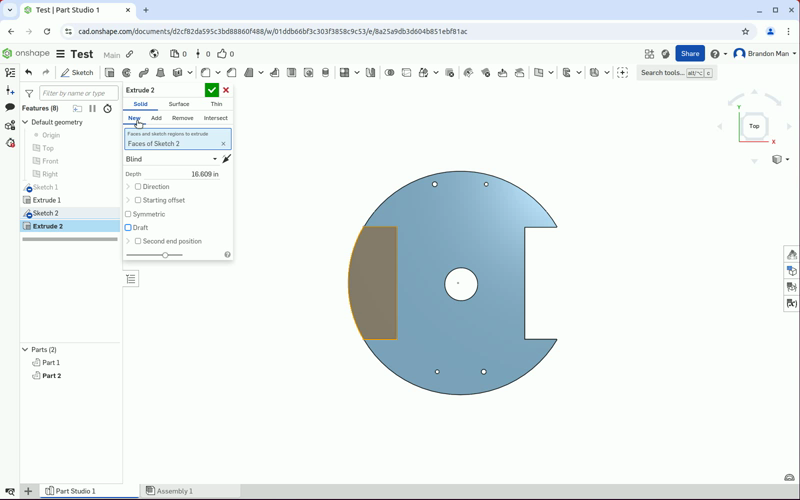
key(tab, 3)
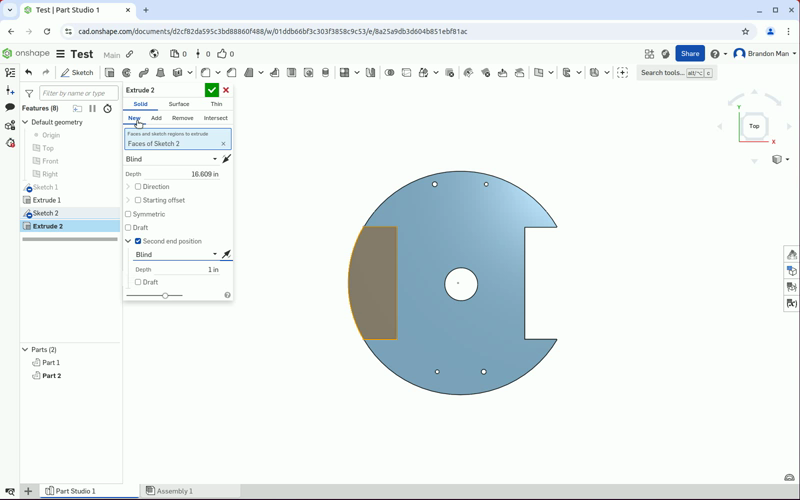
text(15.405)
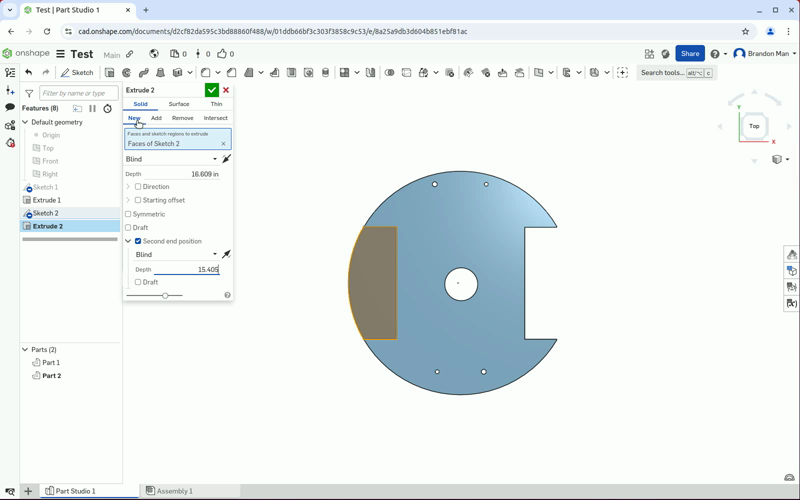
key(enter)
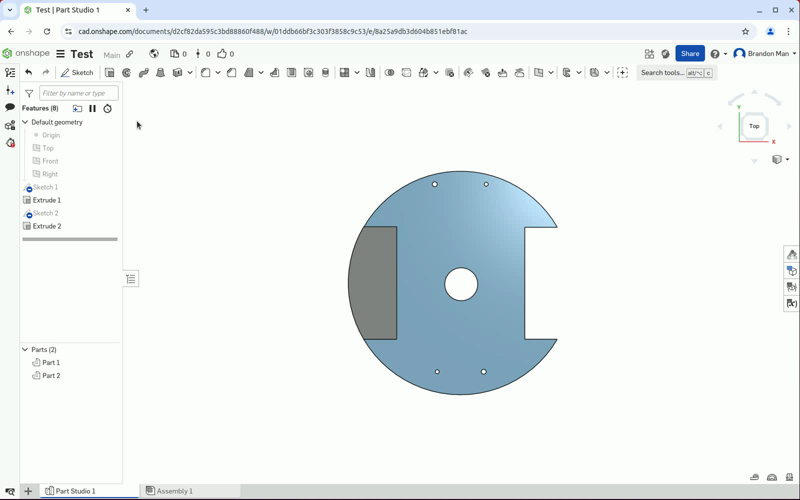
key(shift+h)
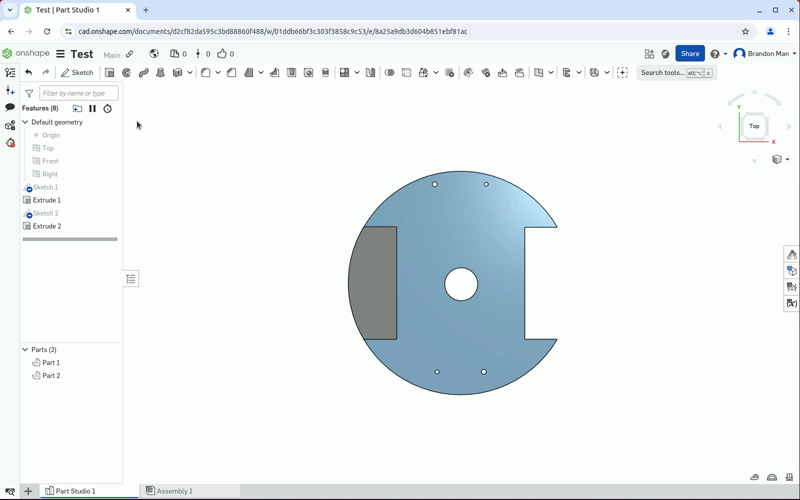
key(shift+h)
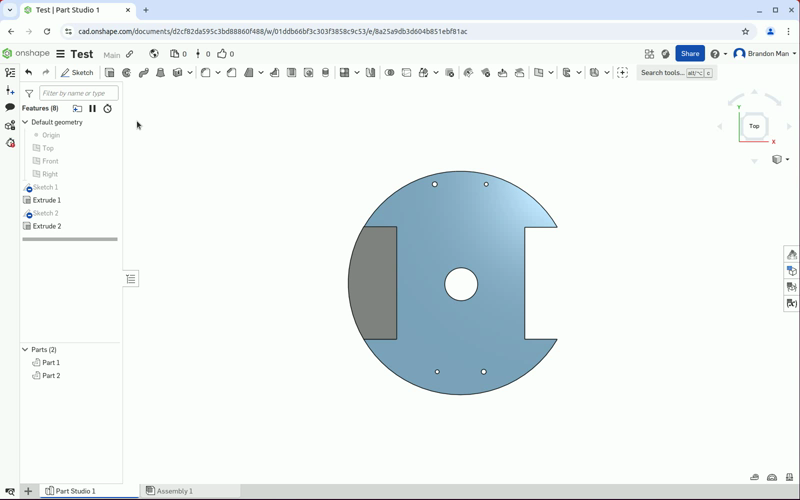
mouse_move(73, 189)
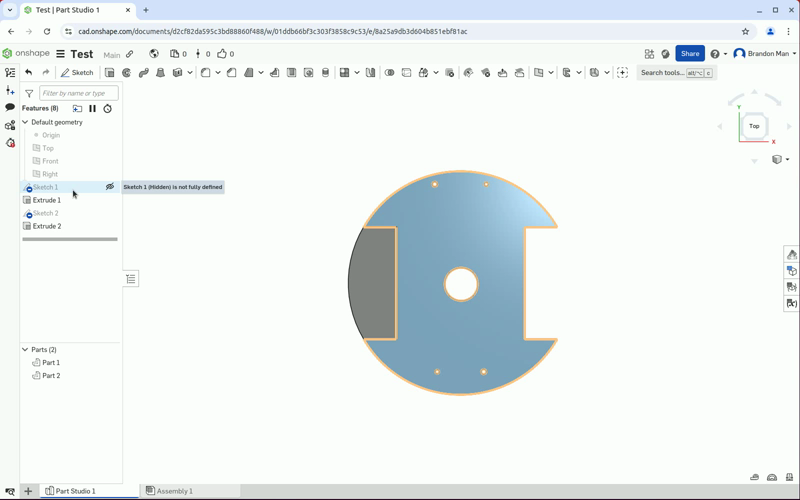
click(73, 189)
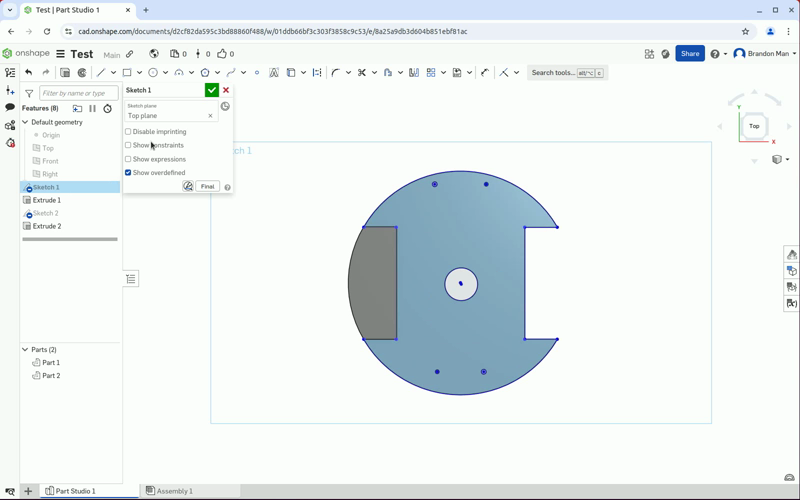
mouse_move(229, 92)
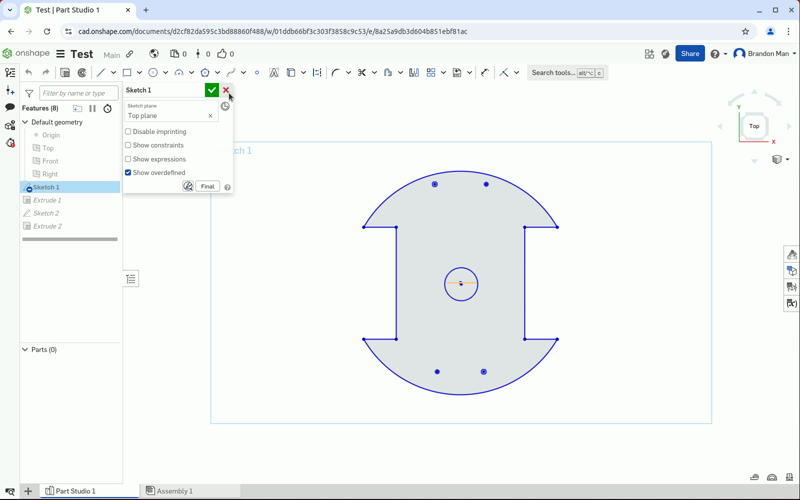
click(229, 92)
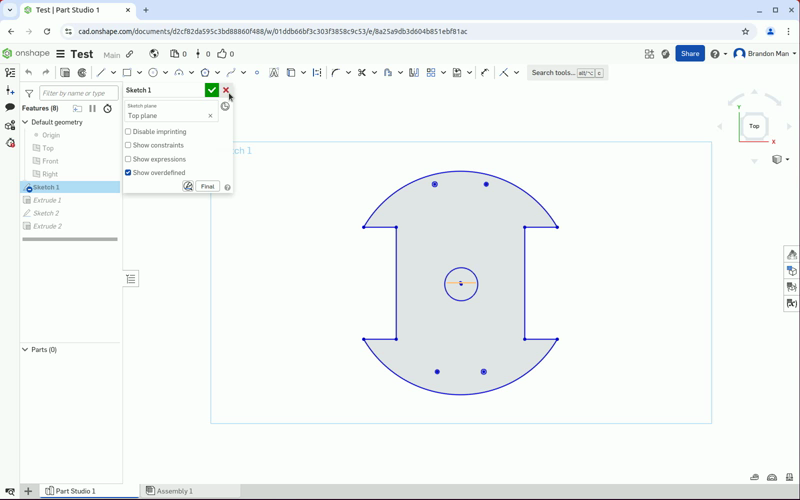
key(shift+s)
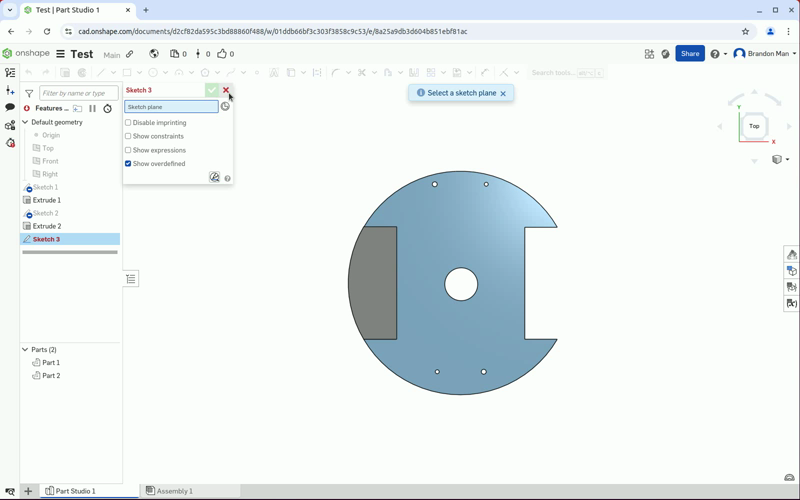
mouse_move(73, 150)
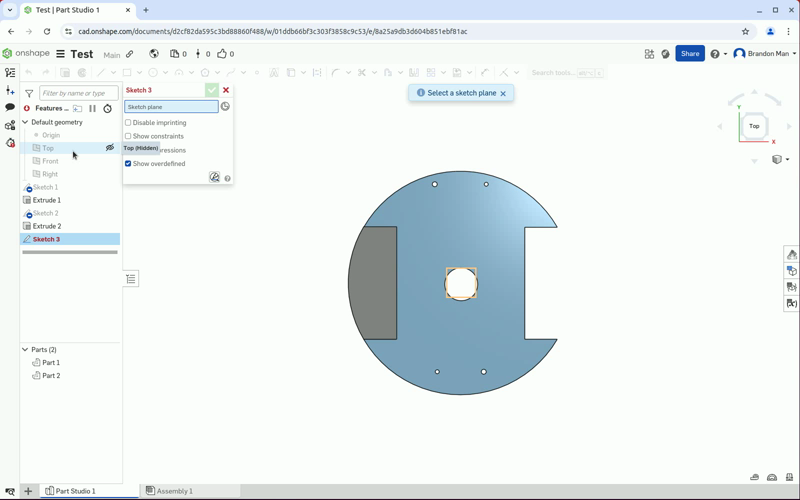
click(73, 150)
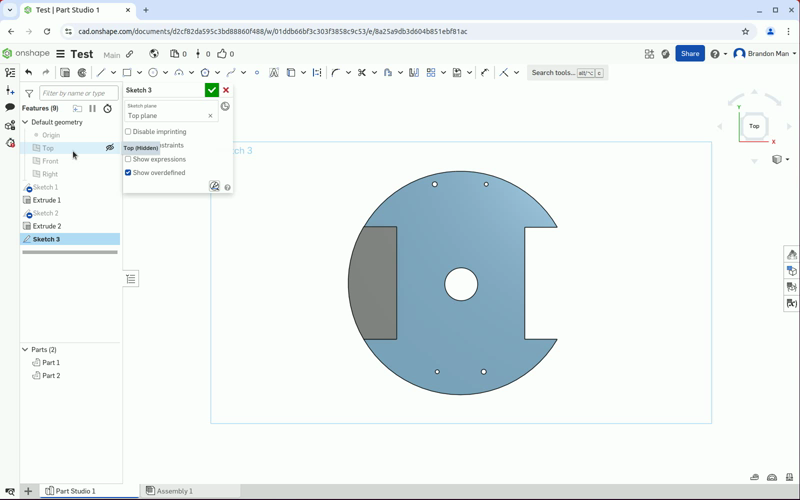
mouse_move(73, 352)
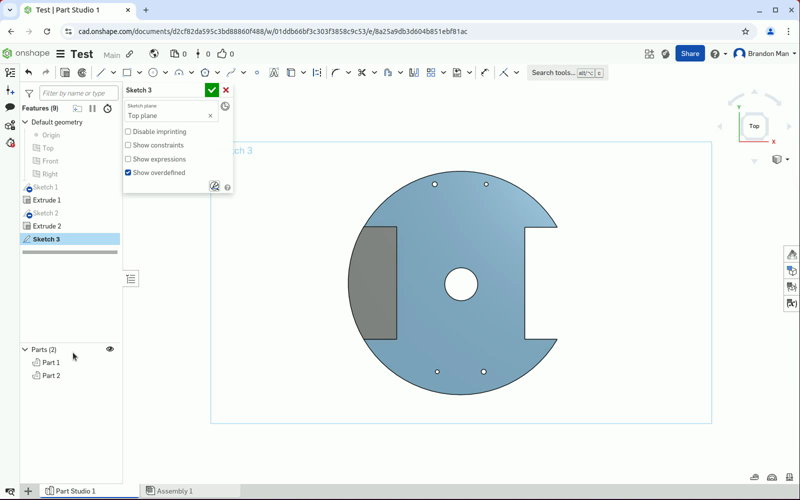
key(y)
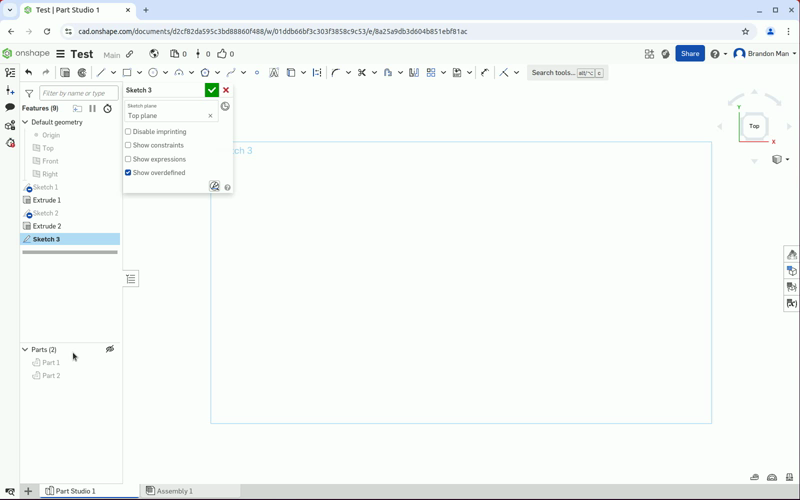
key(a)
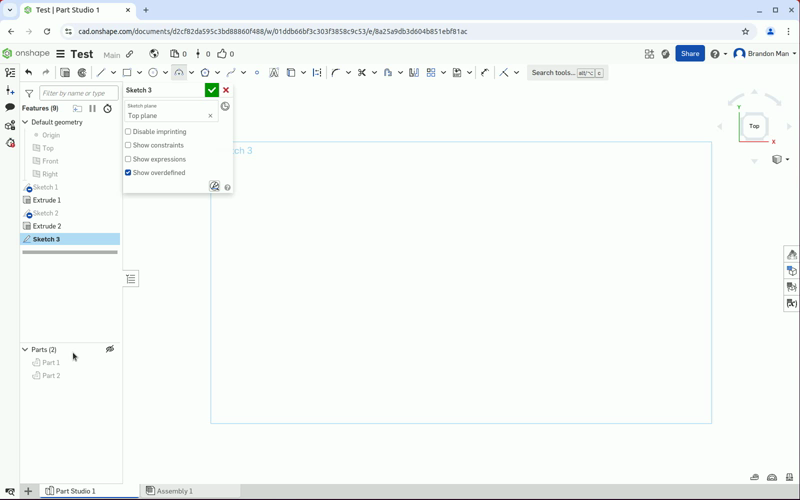
key_down(shift)
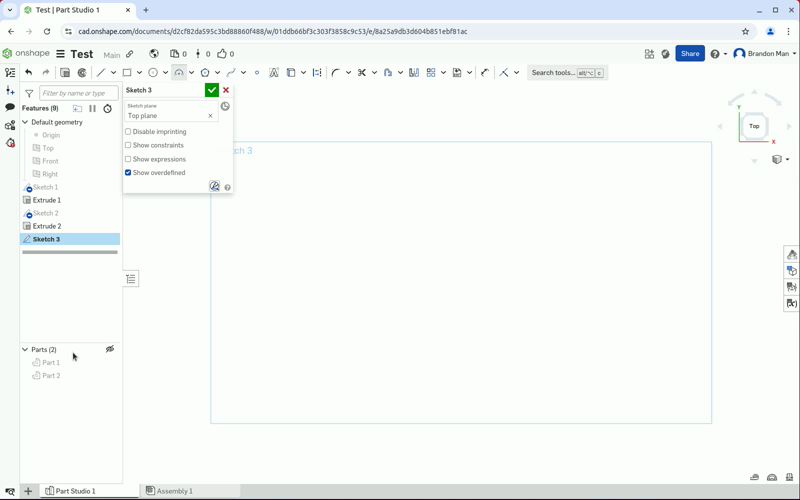
mouse_move(363, 339)
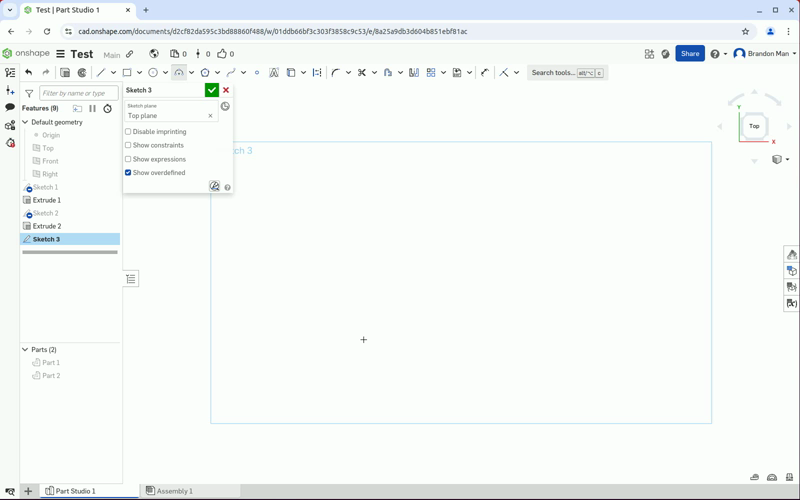
click(363, 339)
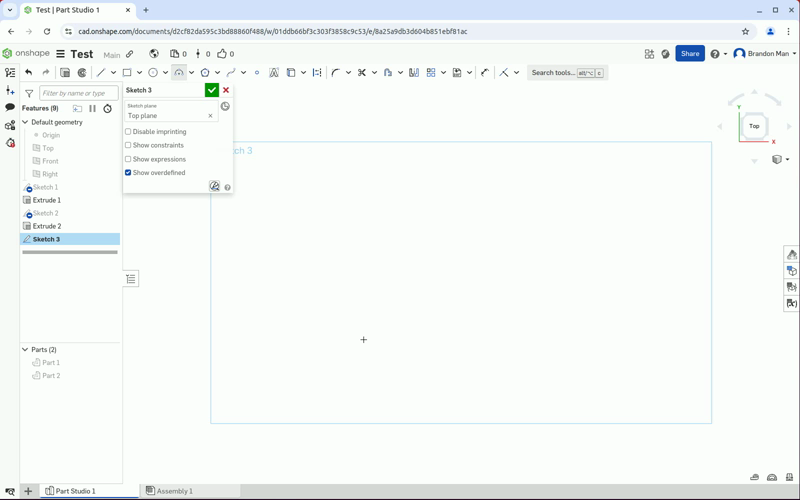
key_up(shift)
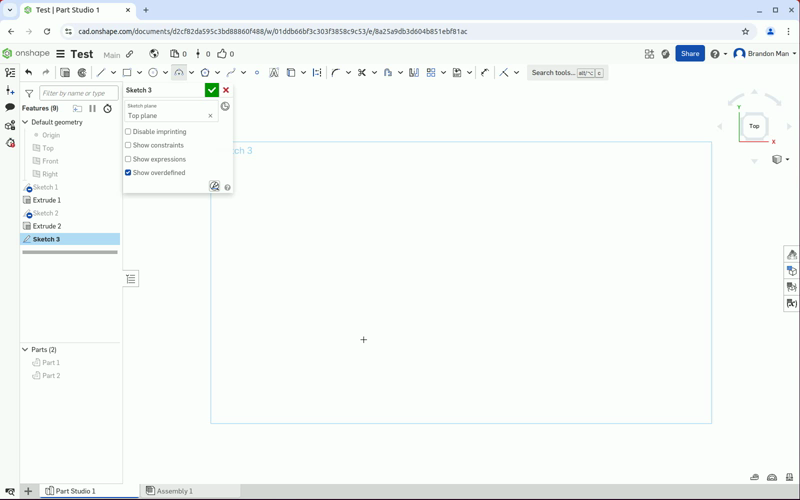
key_down(shift)
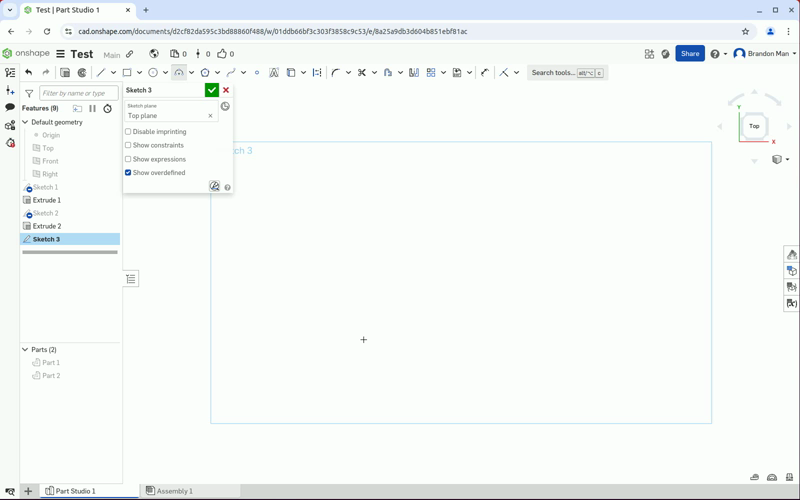
mouse_move(557, 339)
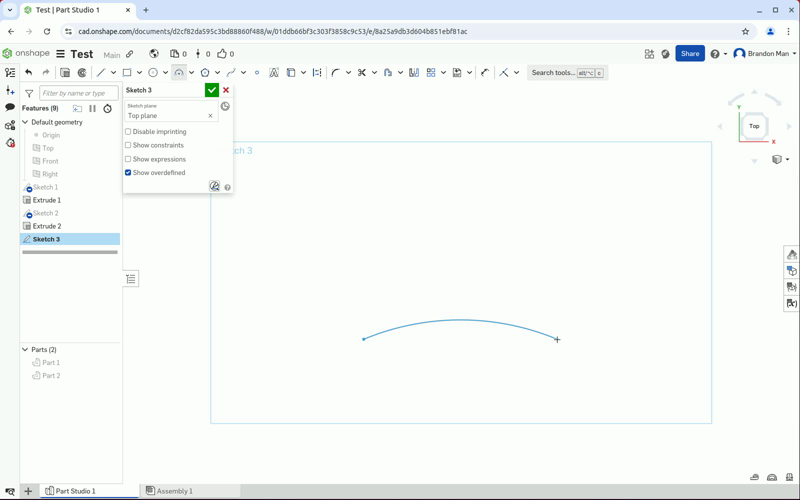
click(557, 339)
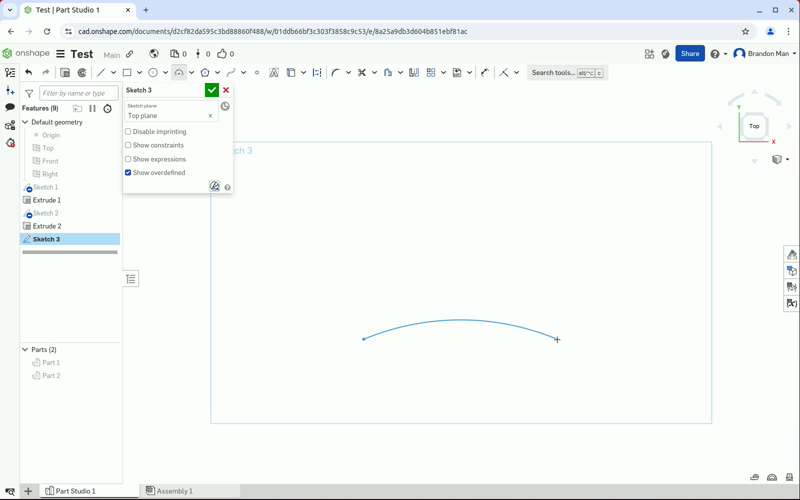
mouse_move(460, 394)
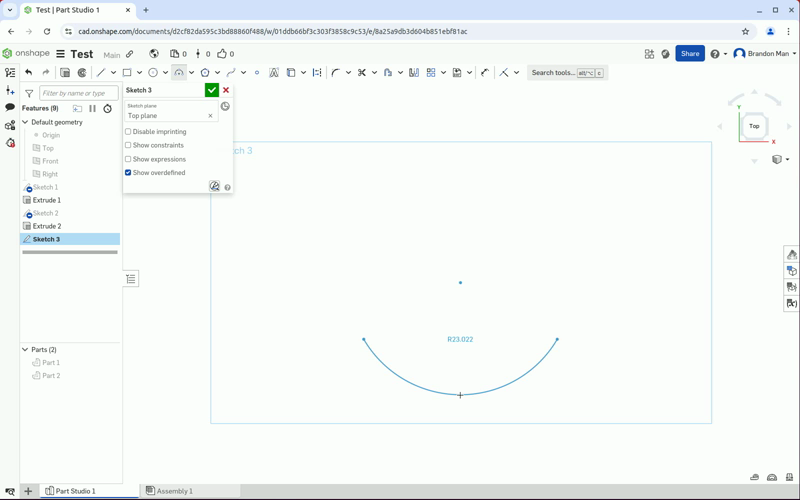
click(460, 394)
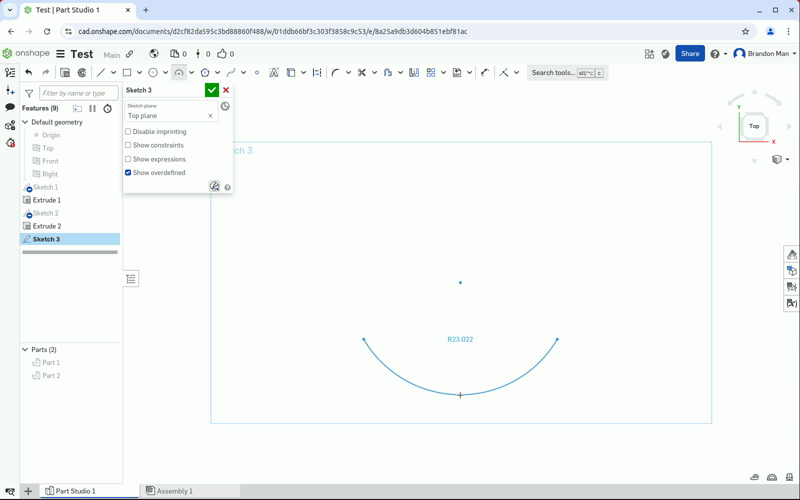
key_up(shift)
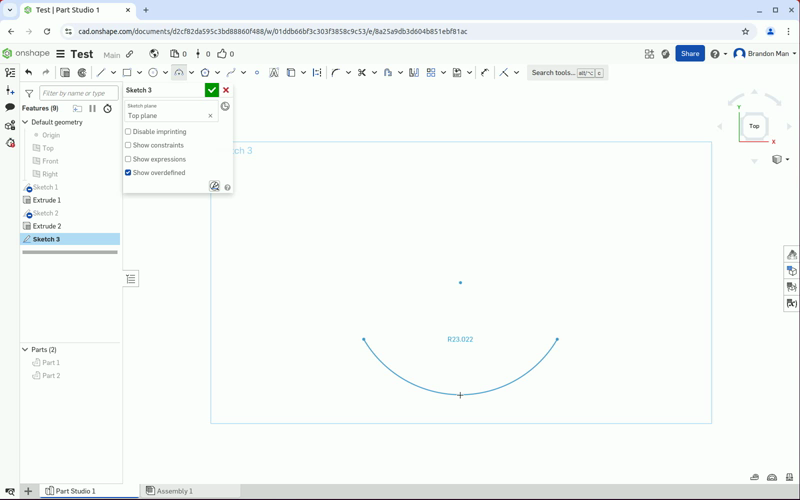
key(esc)
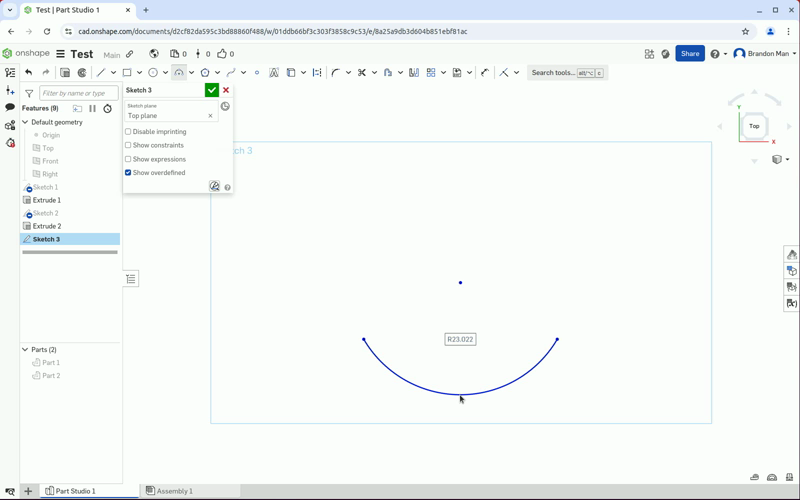
key(l)
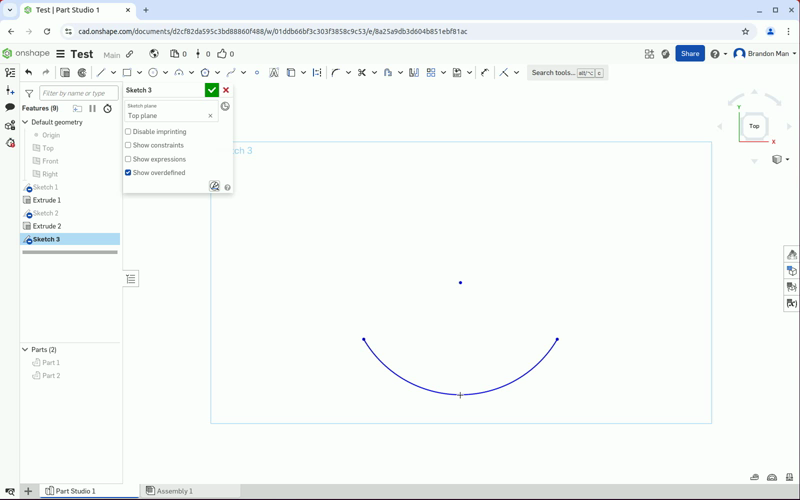
mouse_move(557, 339)
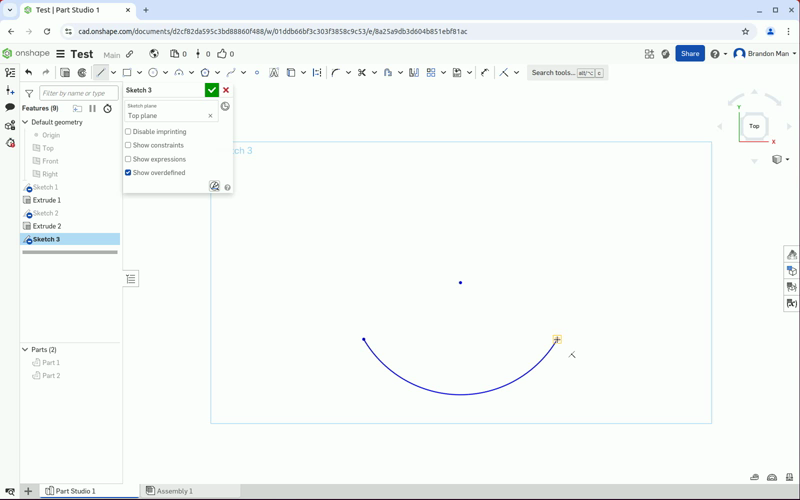
click(557, 339)
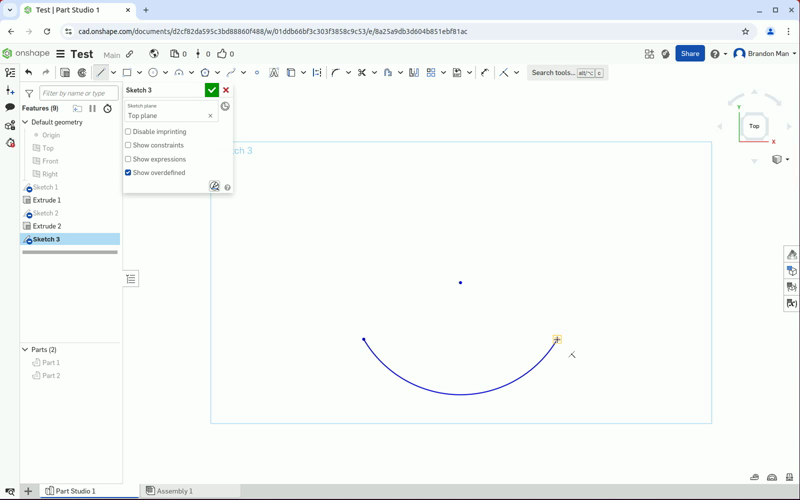
key_down(shift)
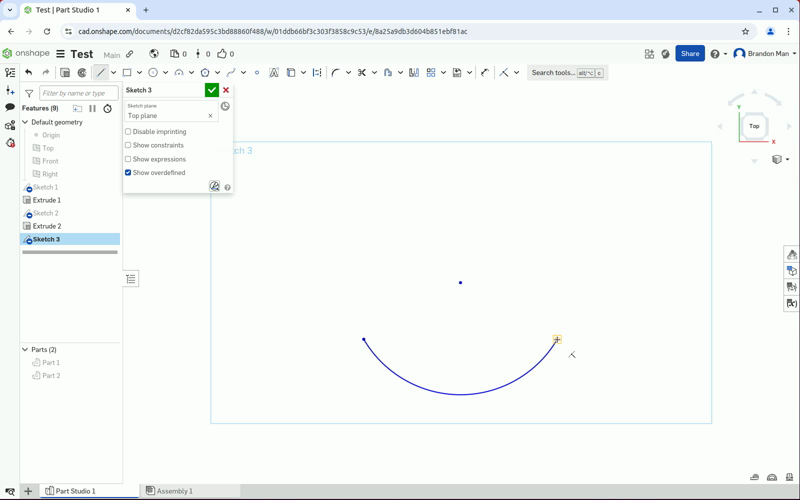
mouse_move(587, 339)
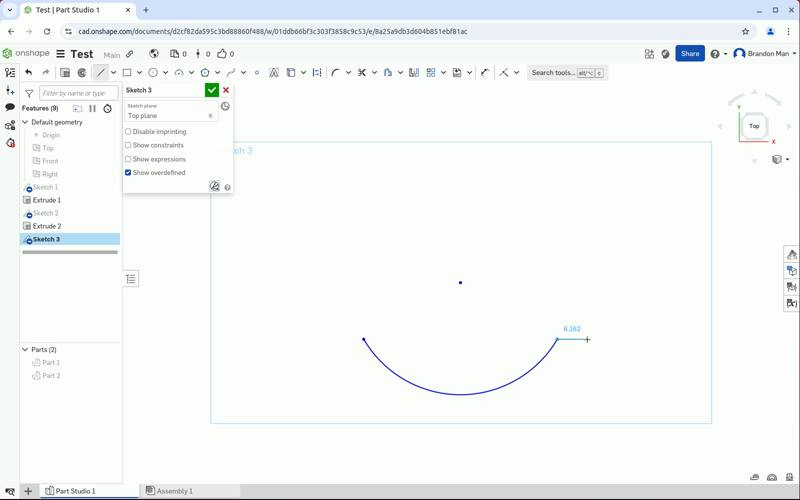
mouse_move(524, 339)
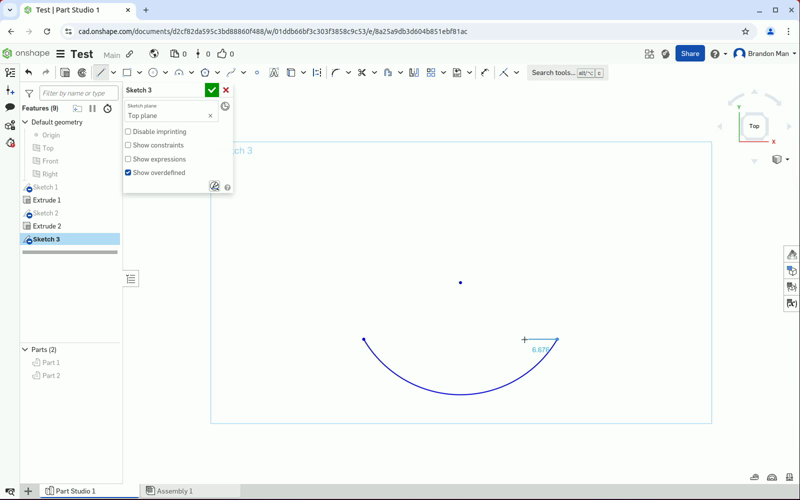
click(524, 339)
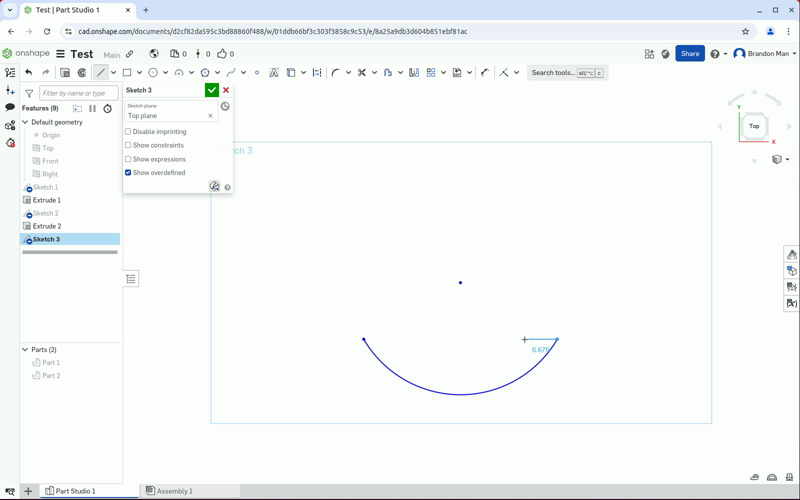
key_up(shift)
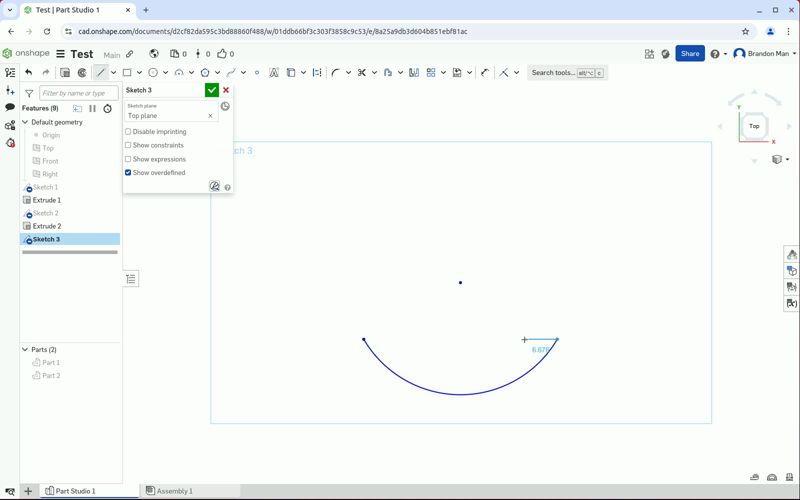
key_down(shift)
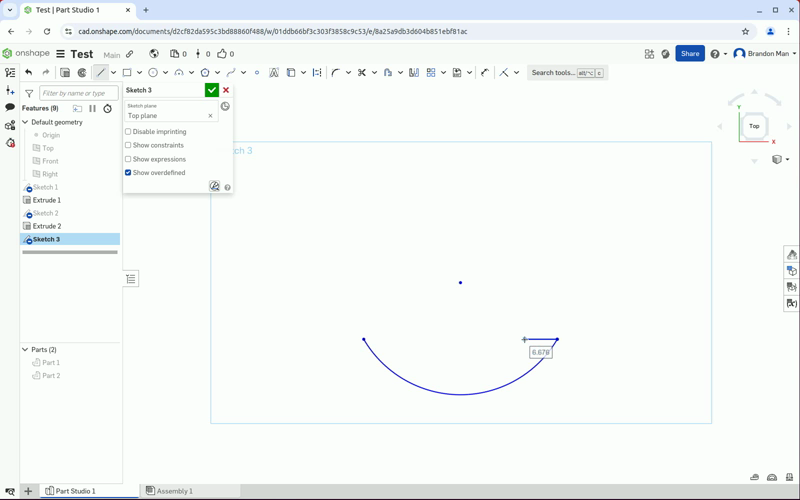
mouse_move(524, 227)
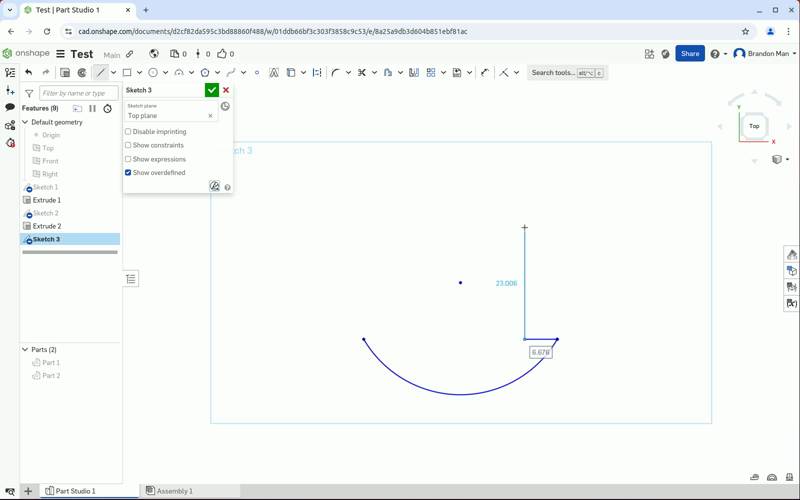
click(524, 227)
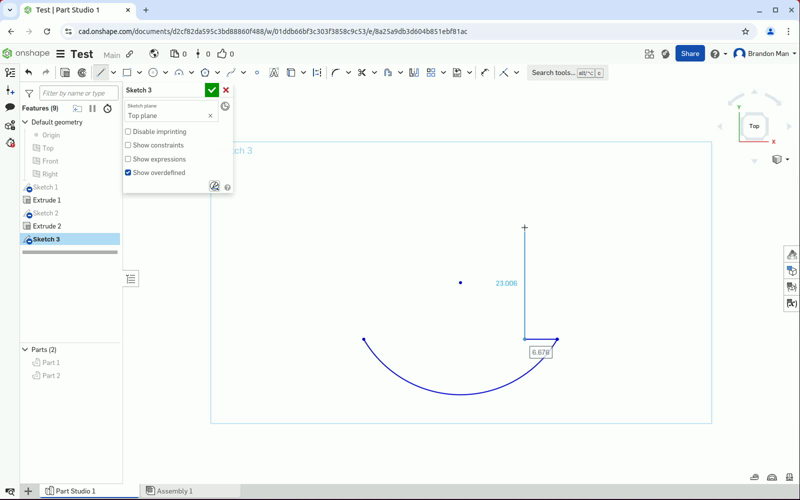
key_up(shift)
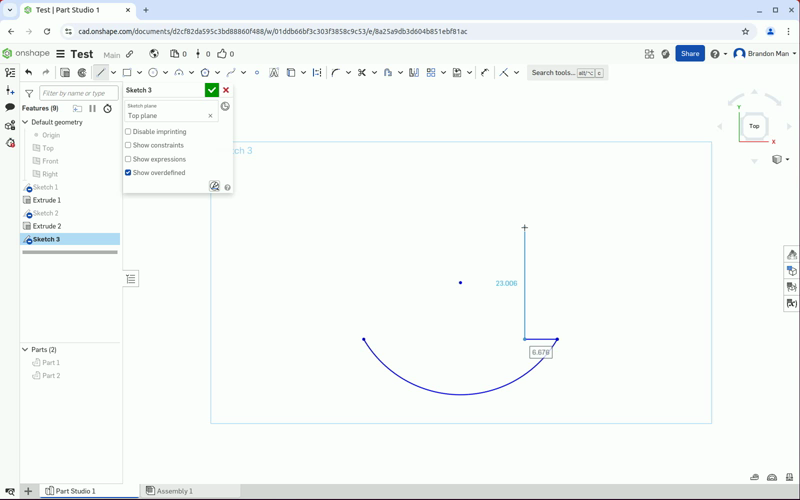
key_down(shift)
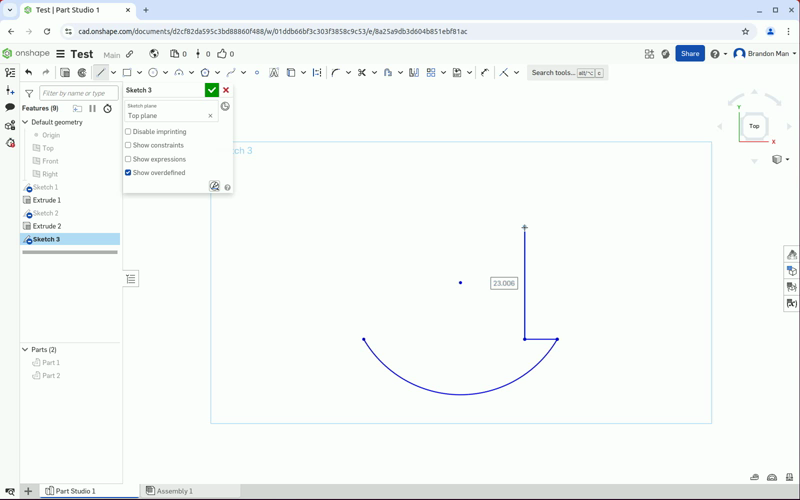
mouse_move(554, 227)
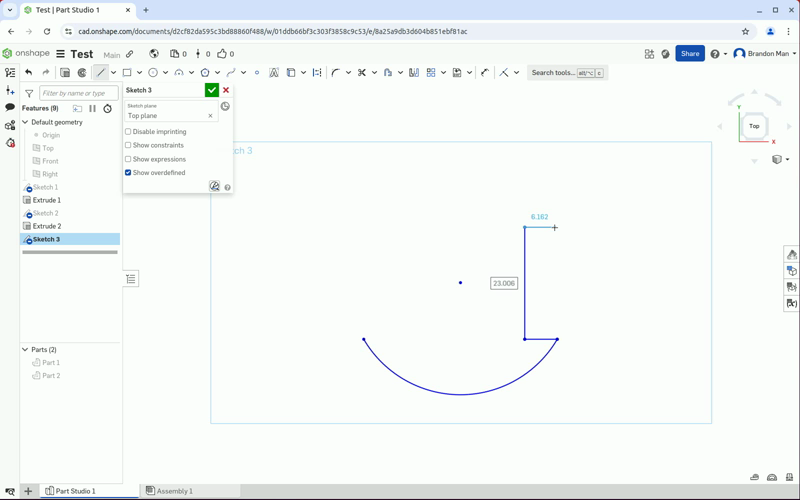
mouse_move(557, 227)
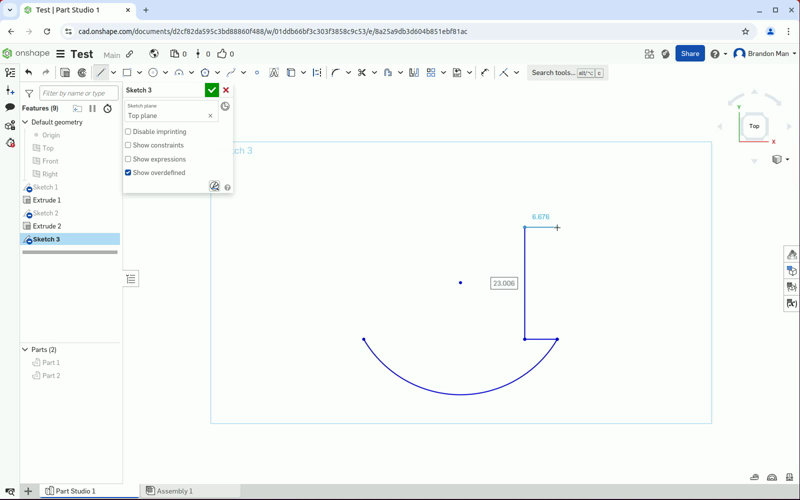
click(557, 227)
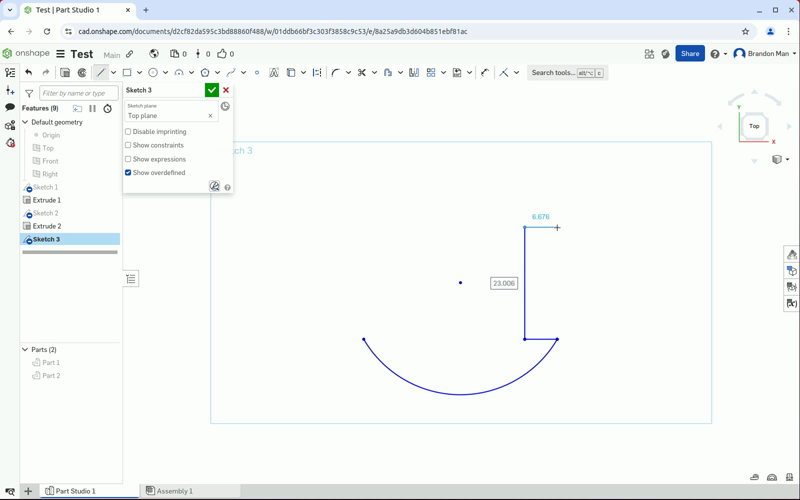
key_up(shift)
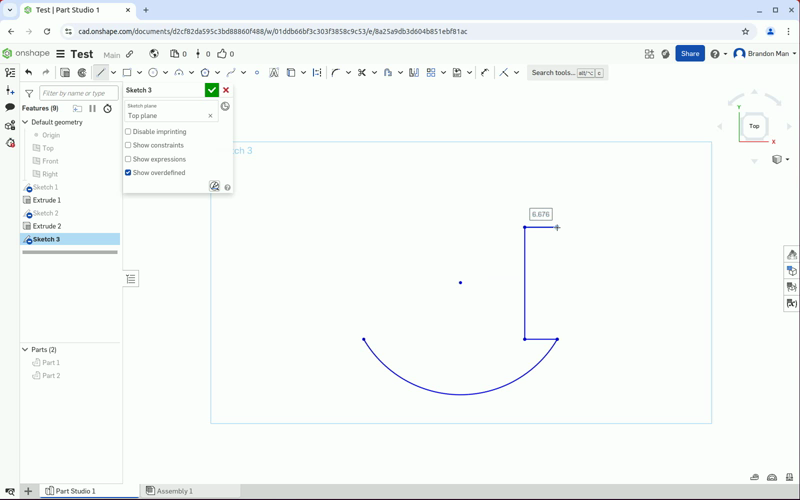
key(esc)
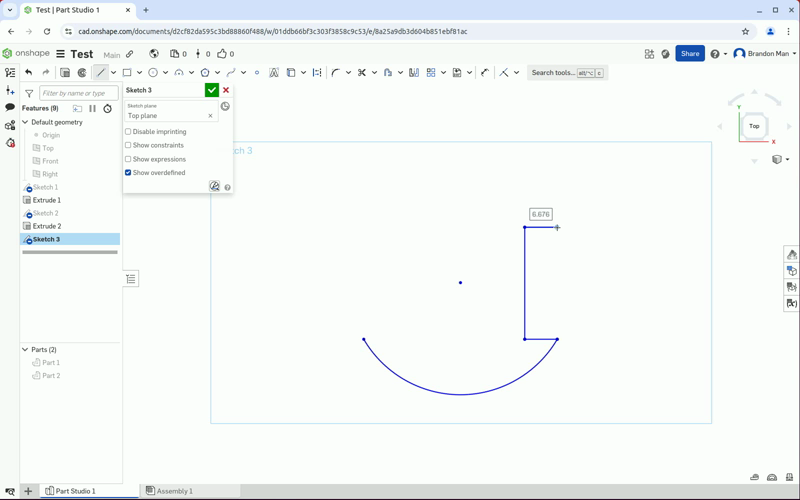
key(a)
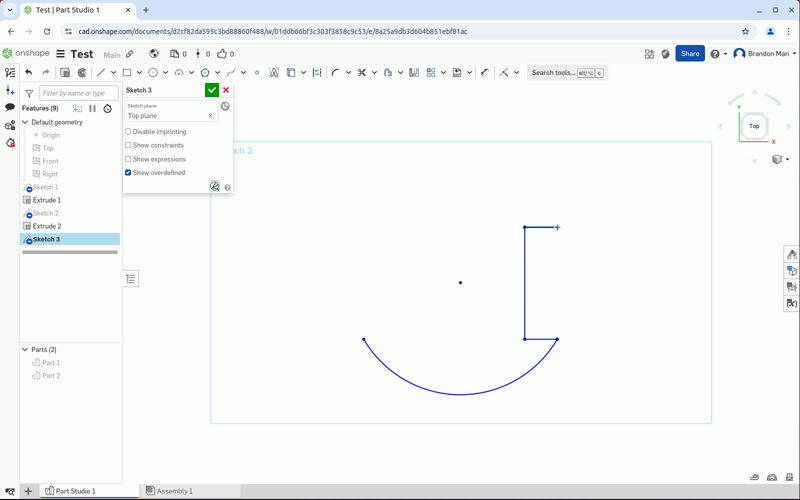
mouse_move(557, 227)
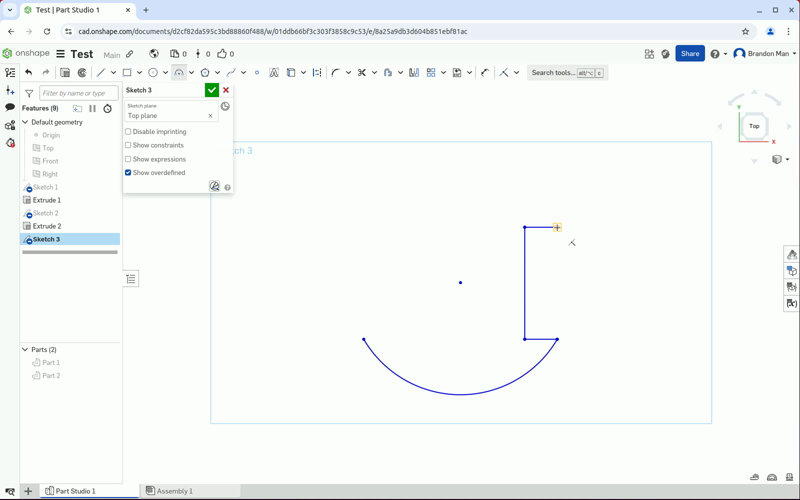
click(557, 227)
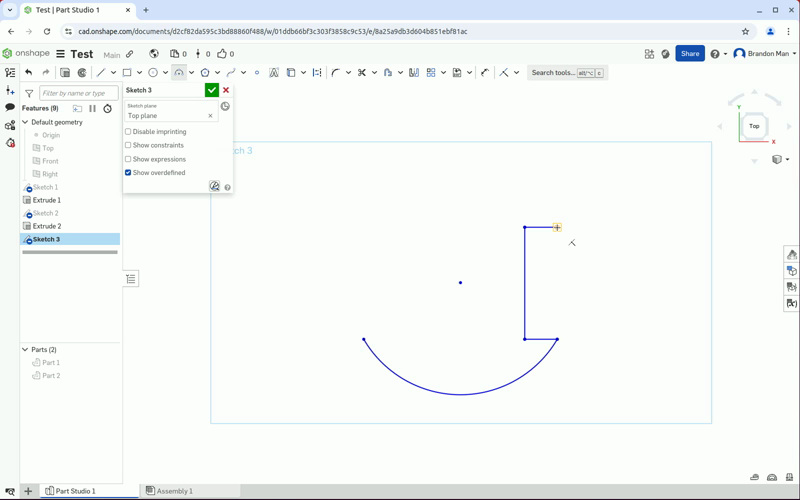
key_down(shift)
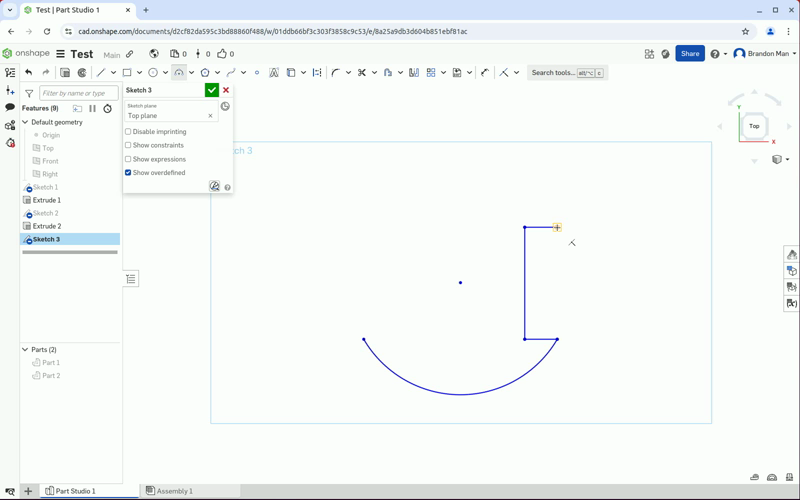
mouse_move(363, 227)
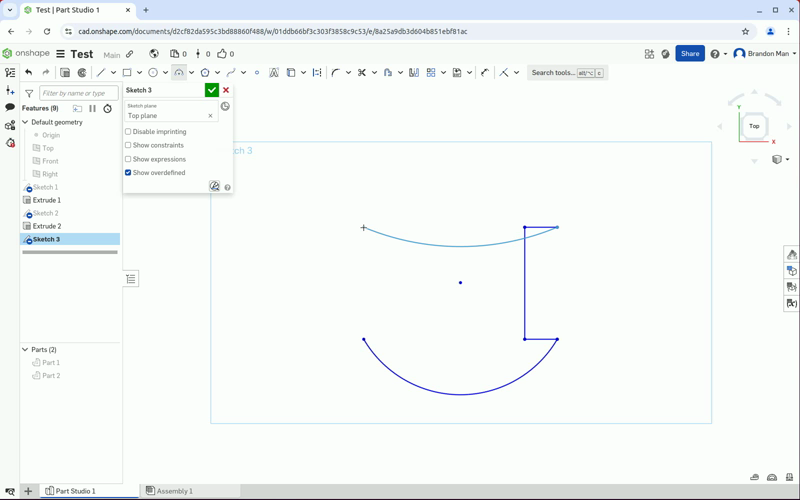
click(363, 227)
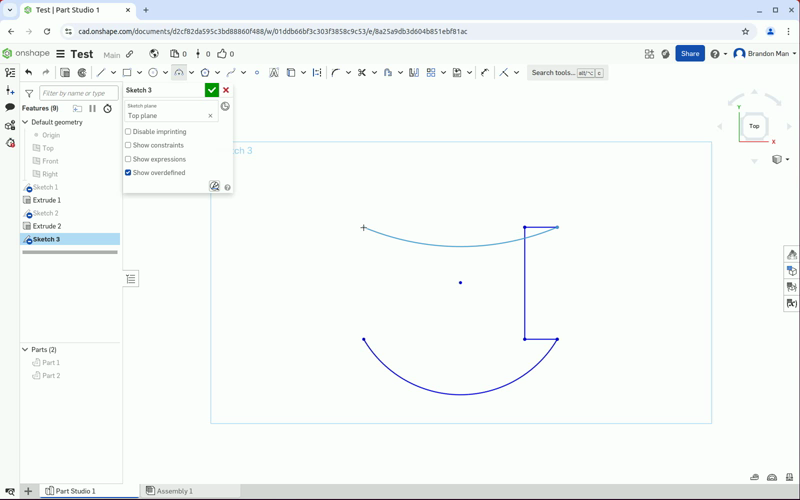
mouse_move(460, 171)
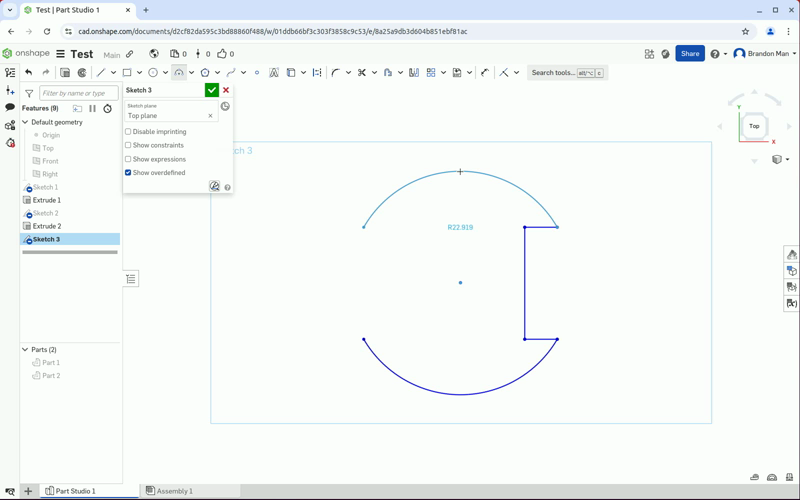
click(460, 171)
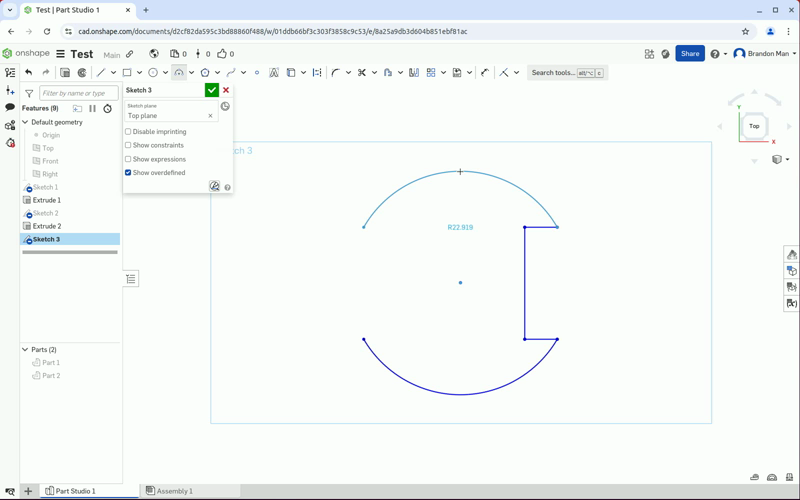
key_up(shift)
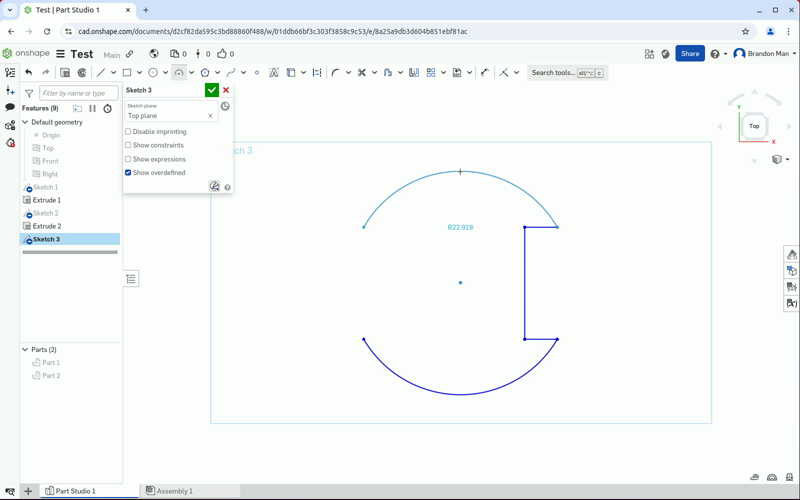
key(esc)
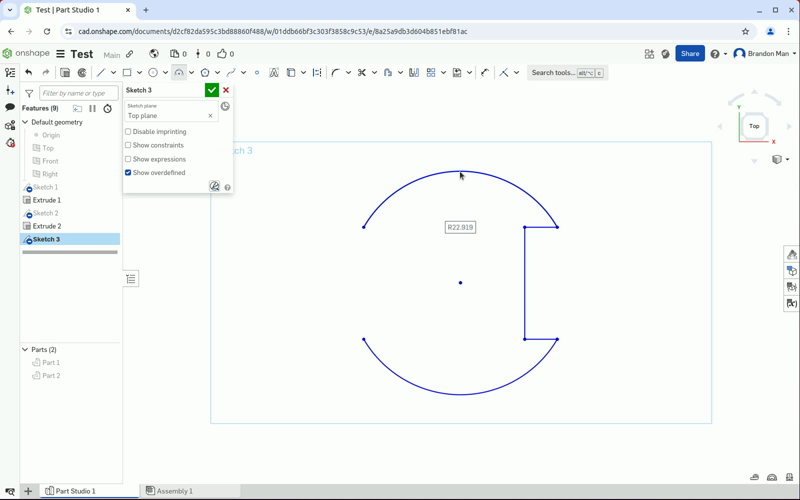
key(l)
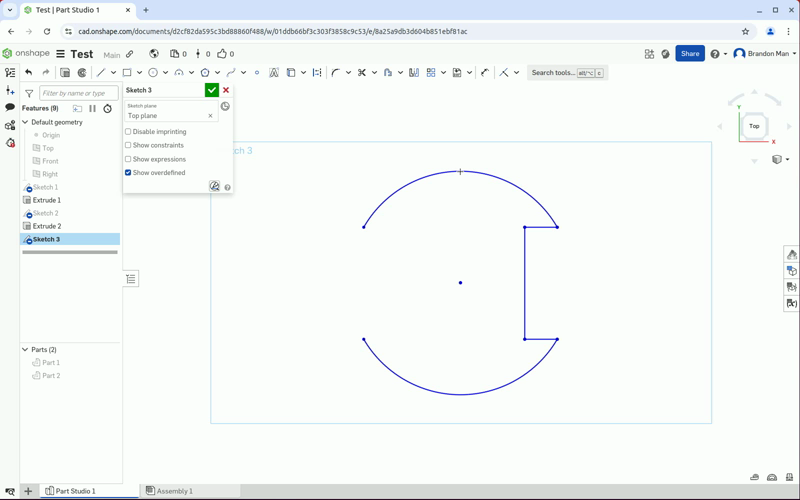
mouse_move(363, 227)
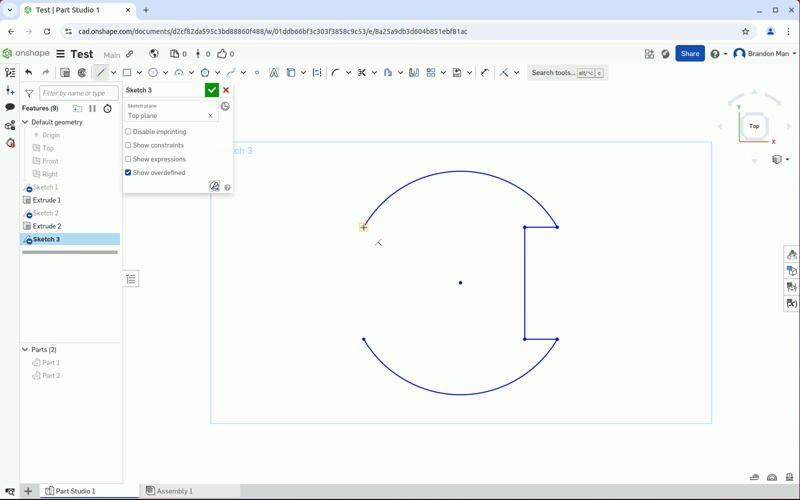
click(363, 227)
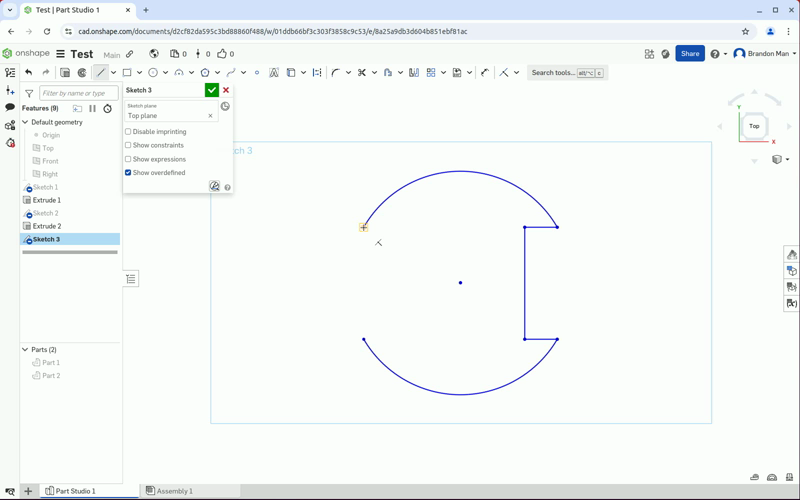
key_down(shift)
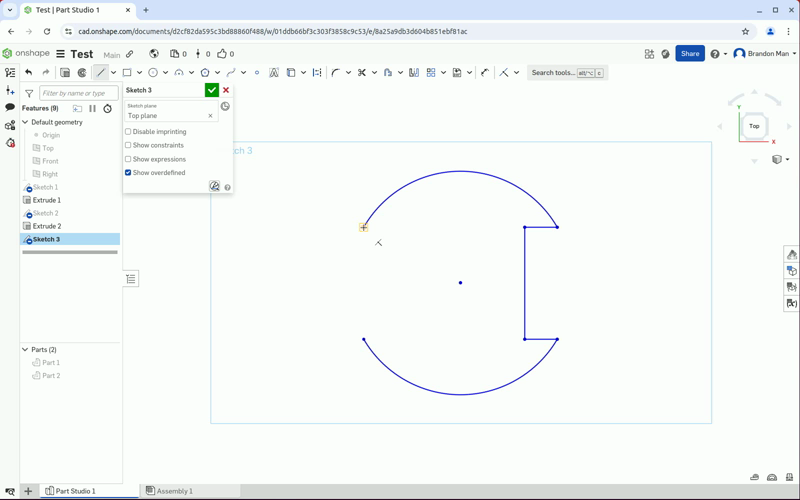
mouse_move(393, 227)
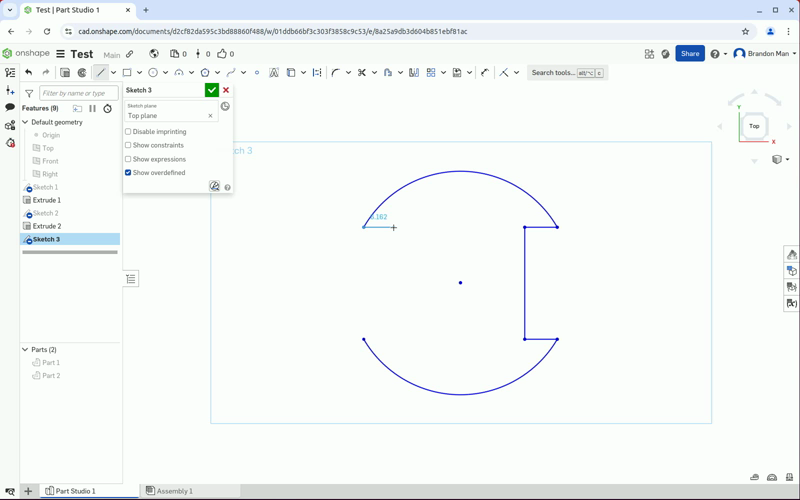
mouse_move(396, 227)
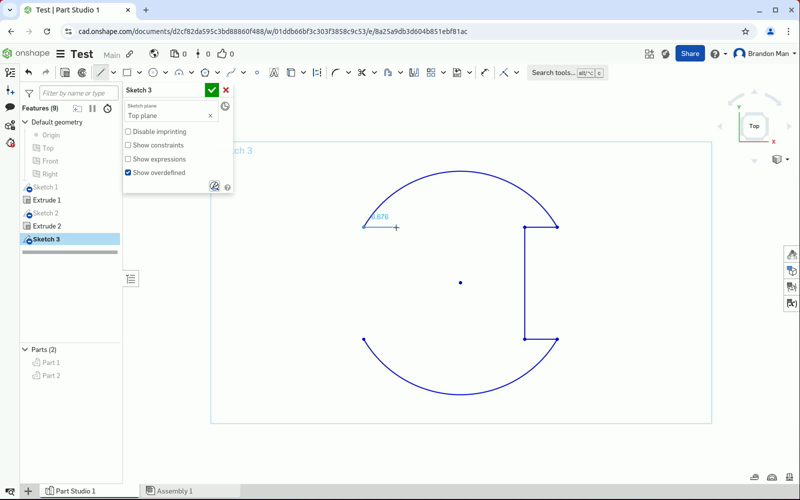
click(396, 227)
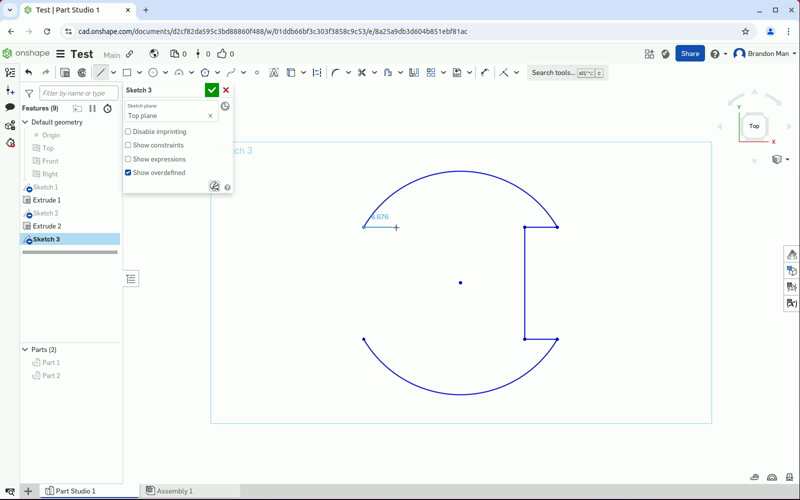
key_up(shift)
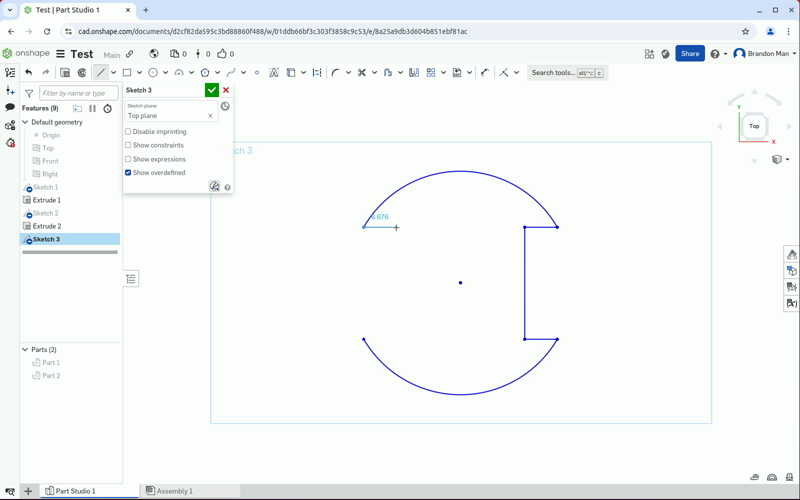
key_down(shift)
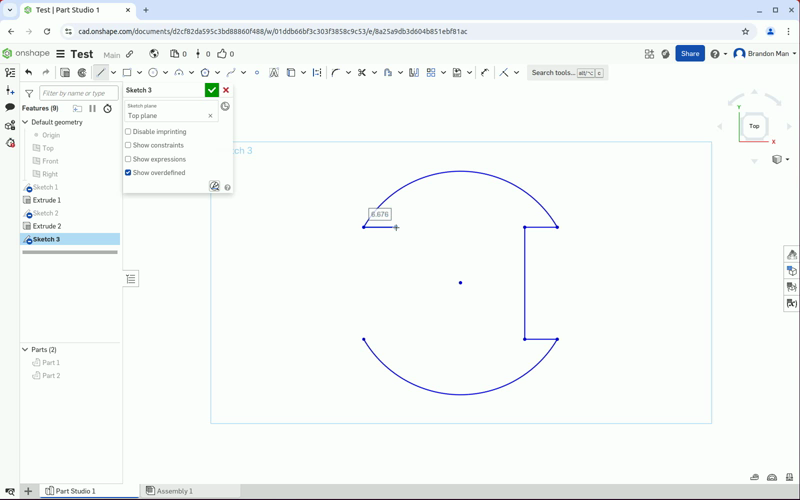
mouse_move(396, 339)
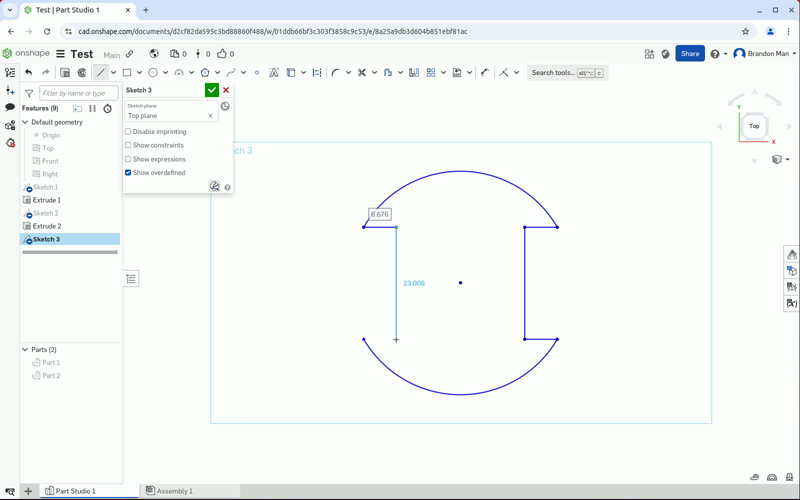
click(396, 339)
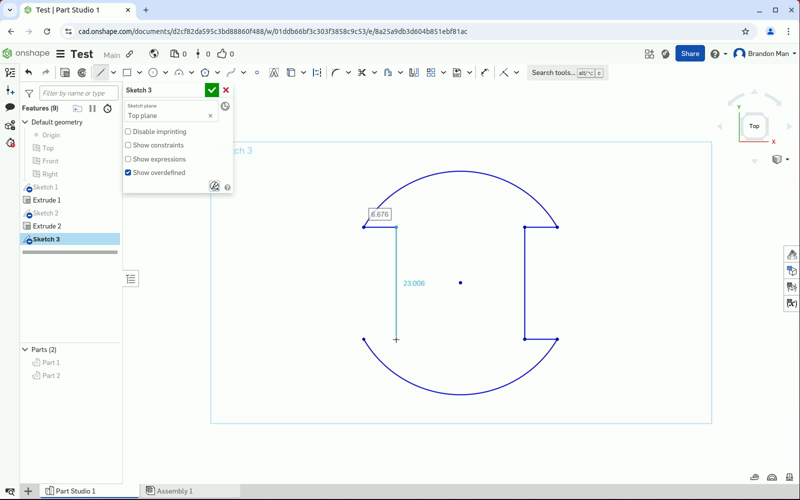
key_up(shift)
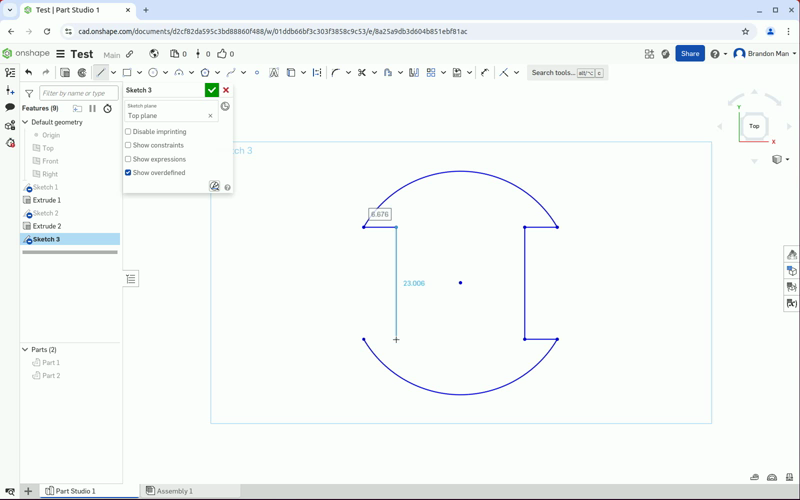
mouse_move(426, 339)
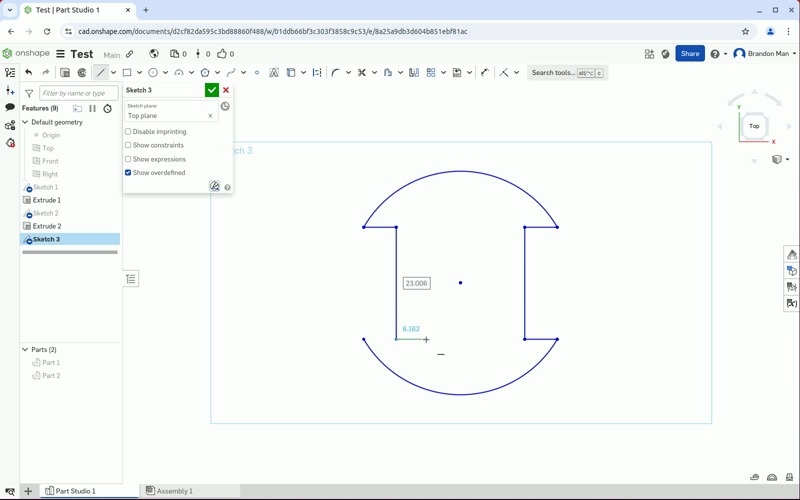
key_down(shift)
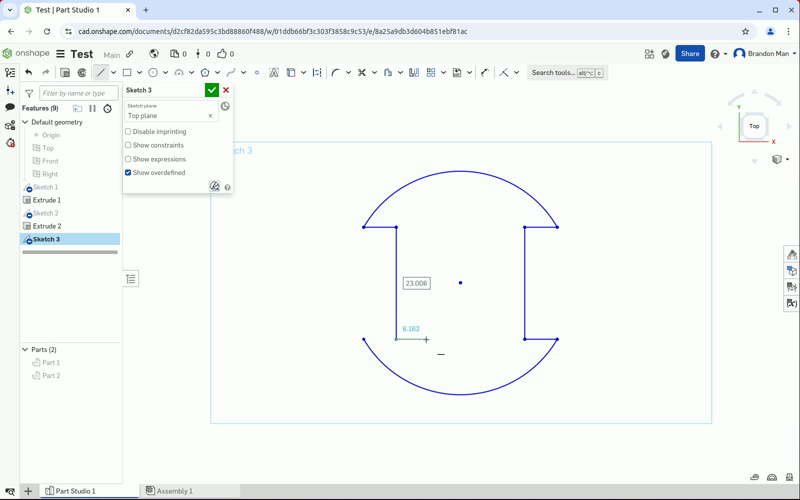
mouse_move(363, 339)
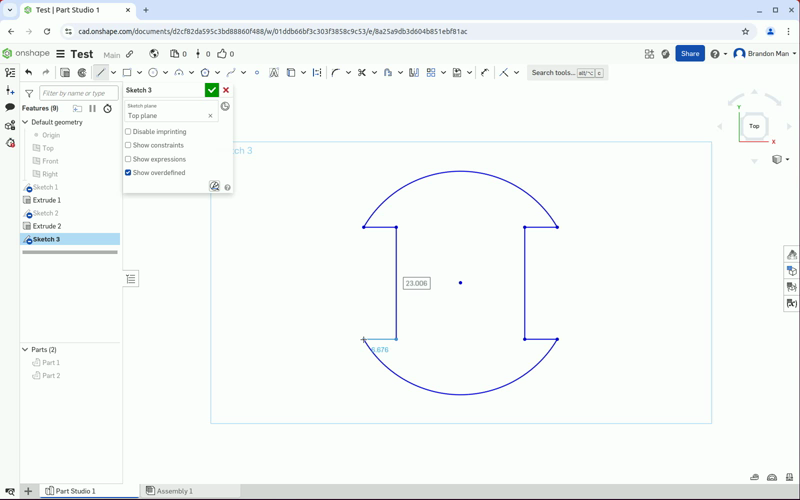
key_up(shift)
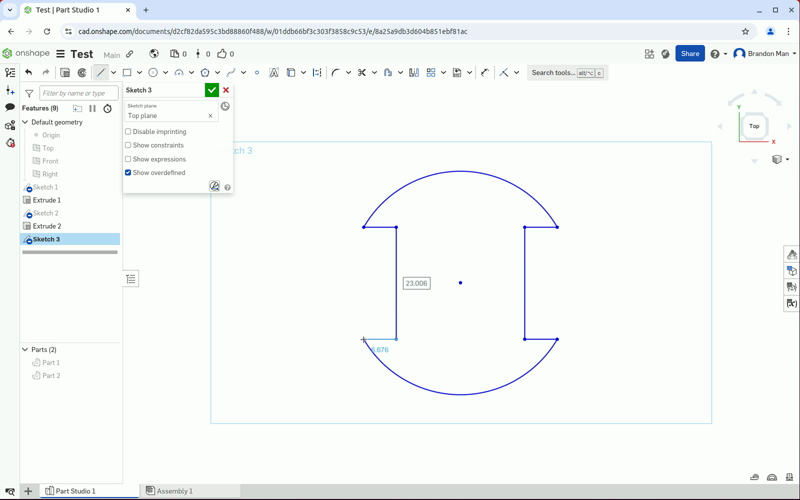
click(363, 339)
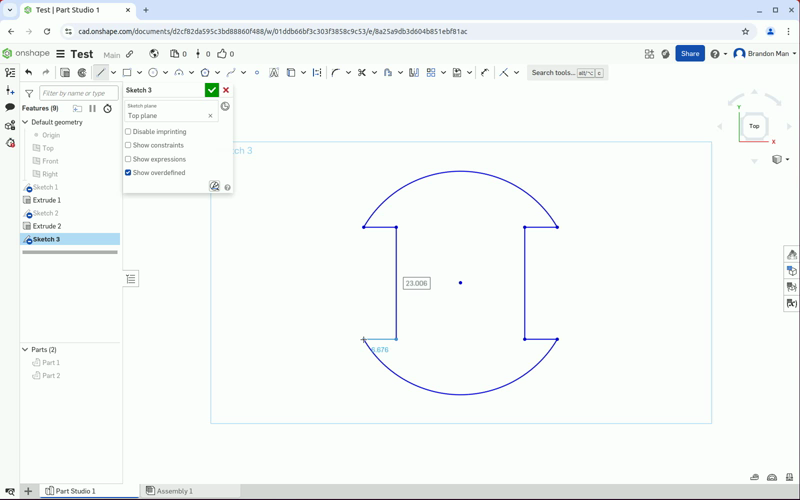
key(esc)
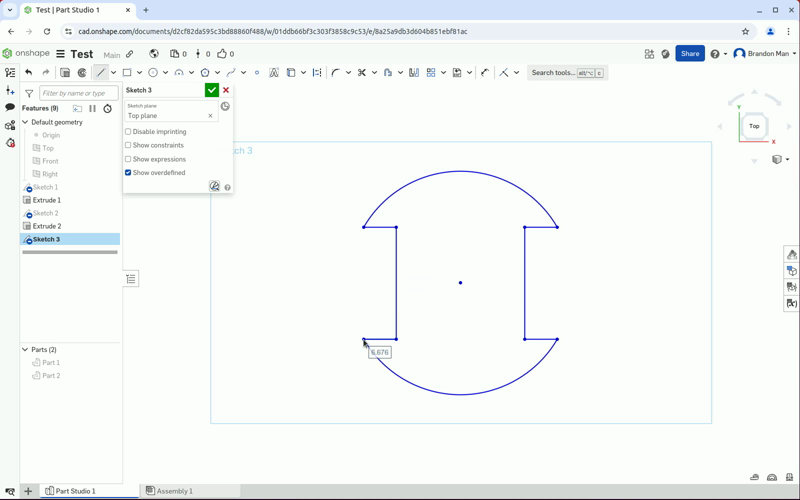
key(c)
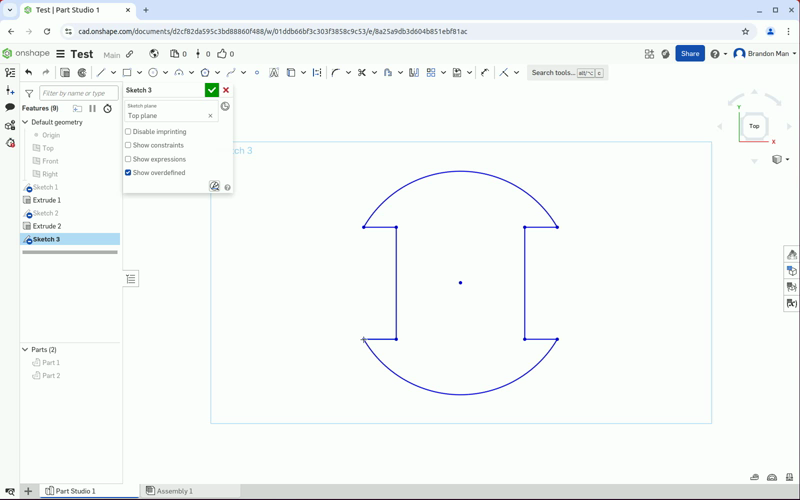
key_down(shift)
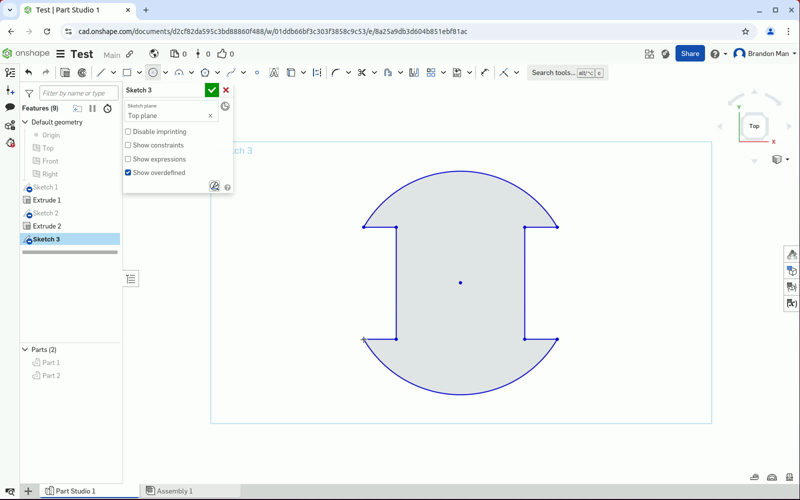
mouse_move(434, 184)
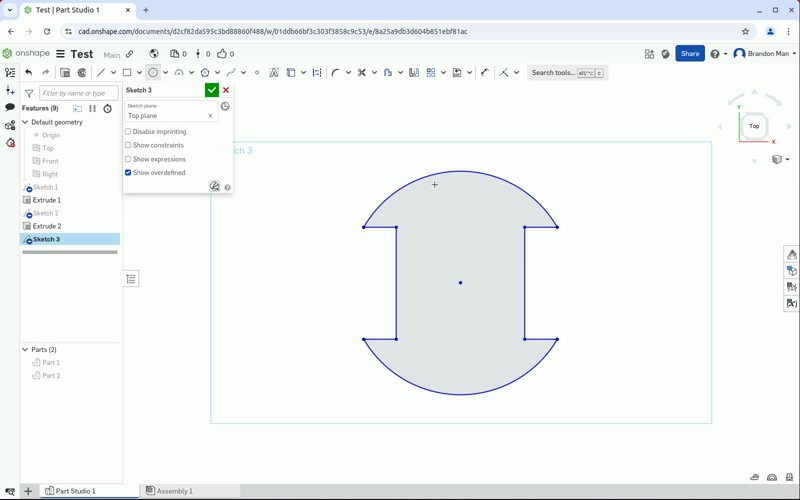
click(434, 184)
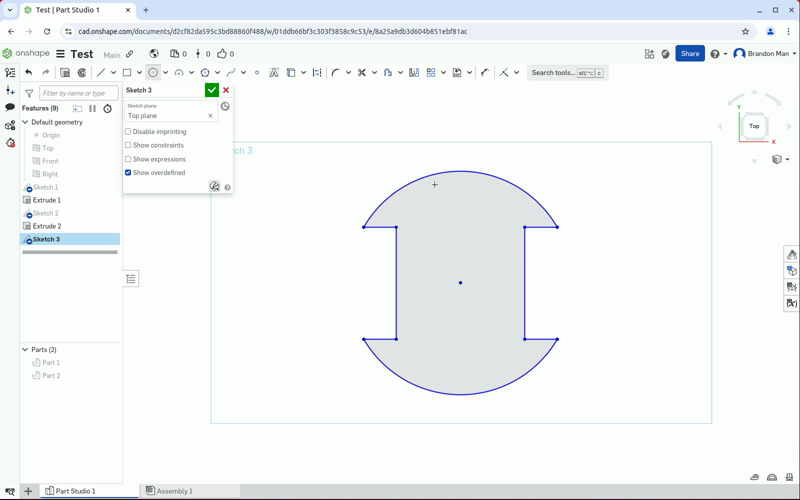
key_up(shift)
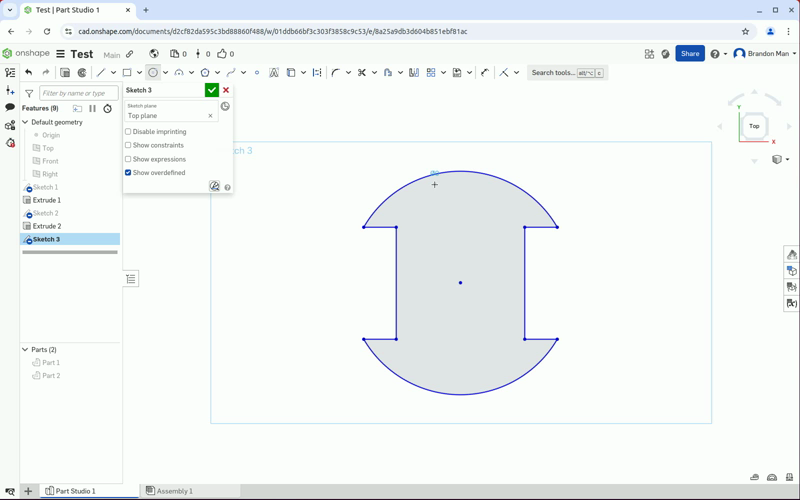
mouse_move(437, 184)
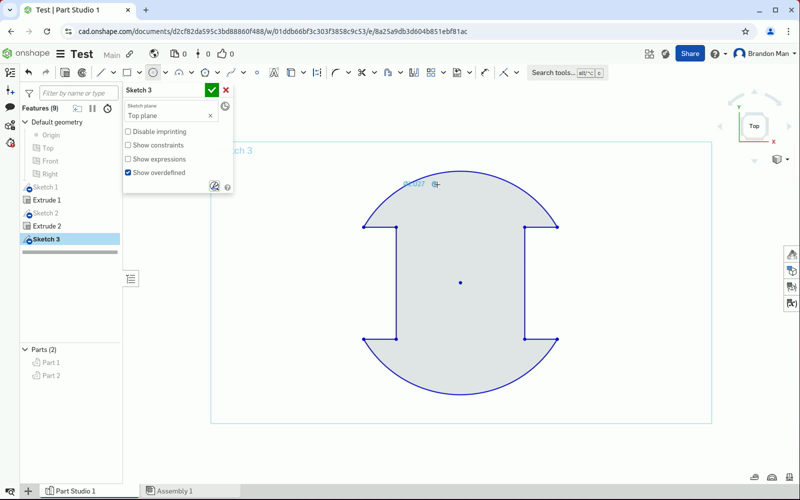
scroll(6)
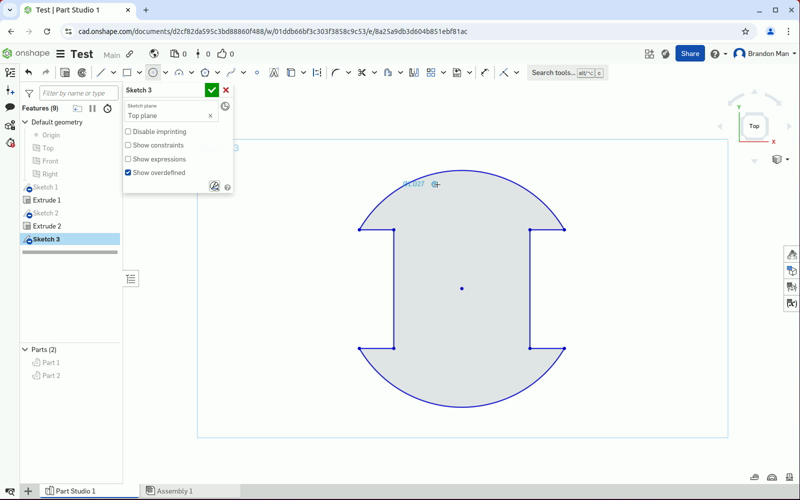
scroll(6)
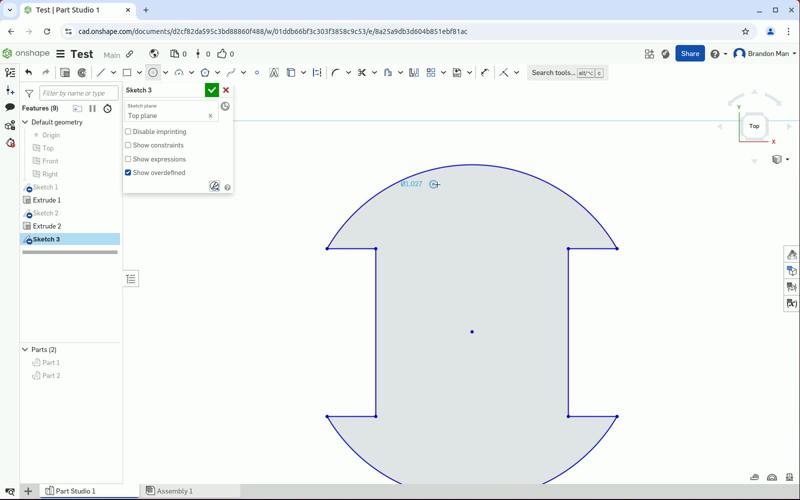
scroll(6)
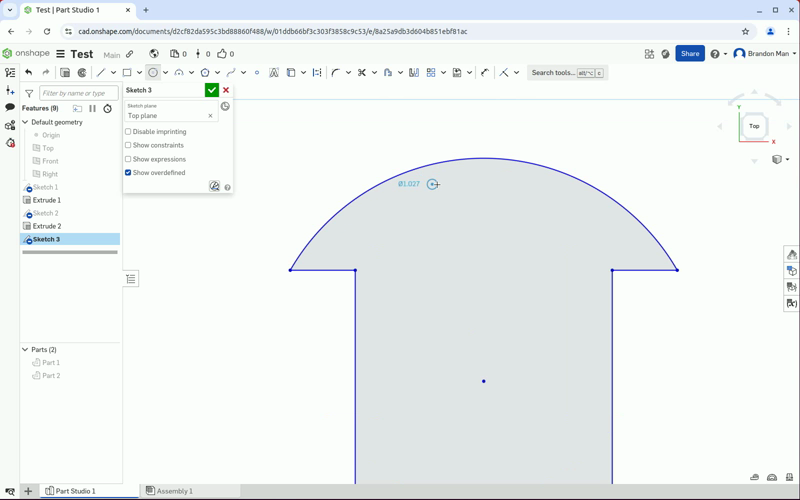
scroll(6)
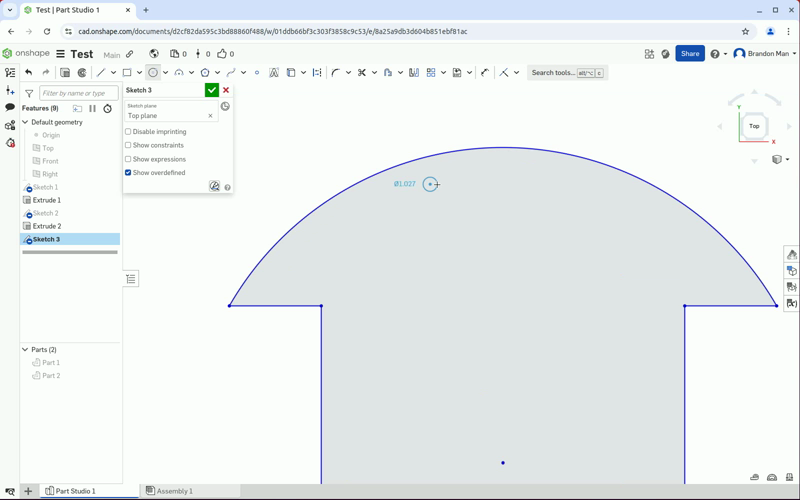
scroll(6)
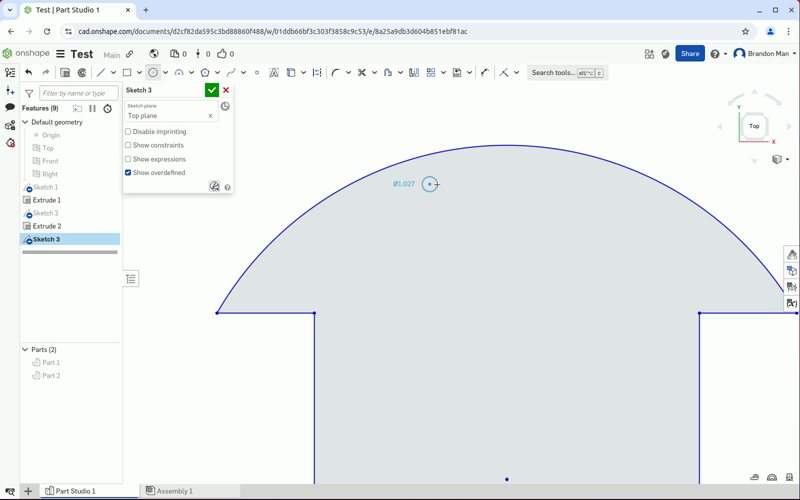
scroll(6)
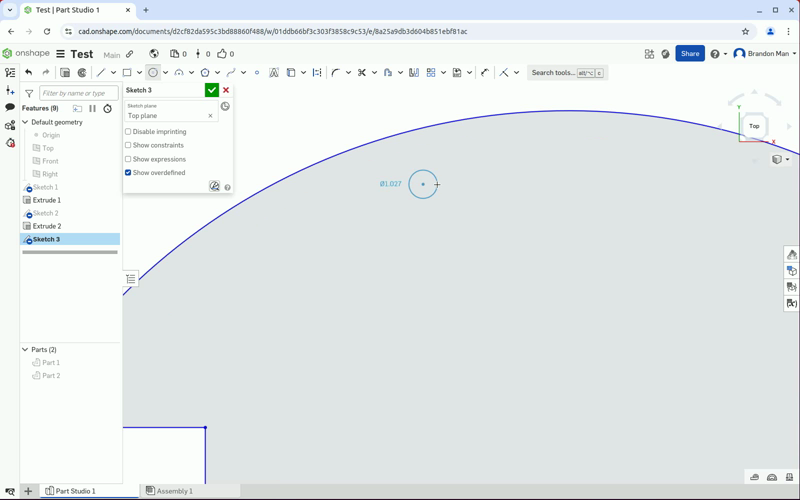
scroll(6)
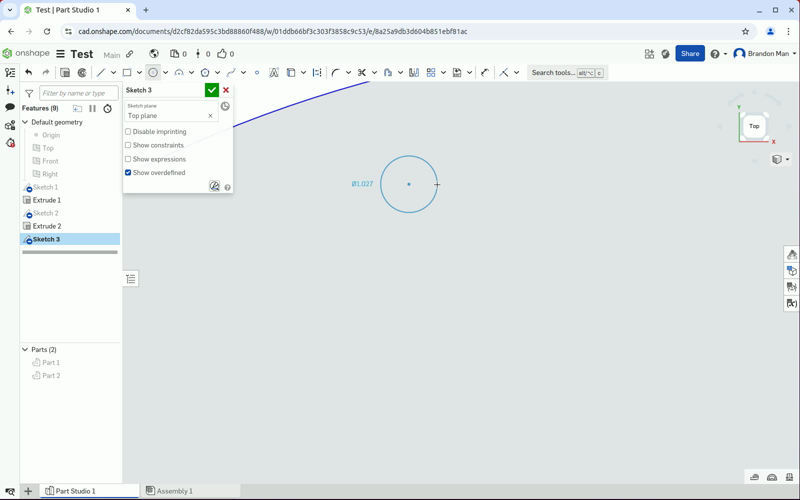
click(437, 184)
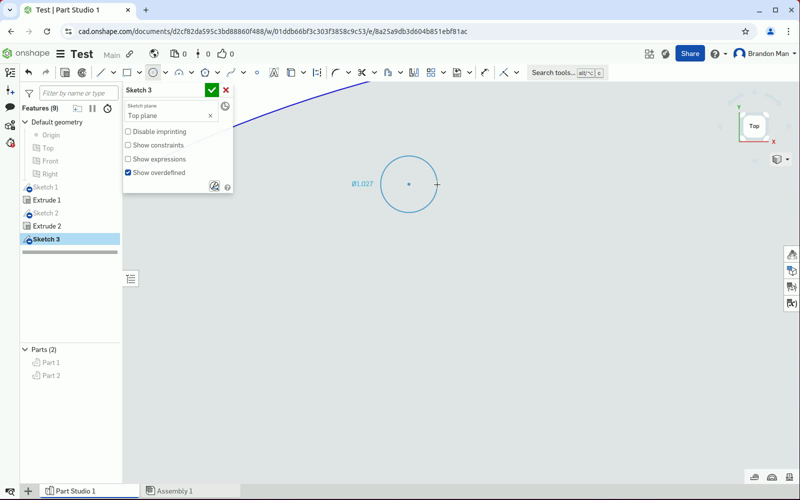
scroll(-6)
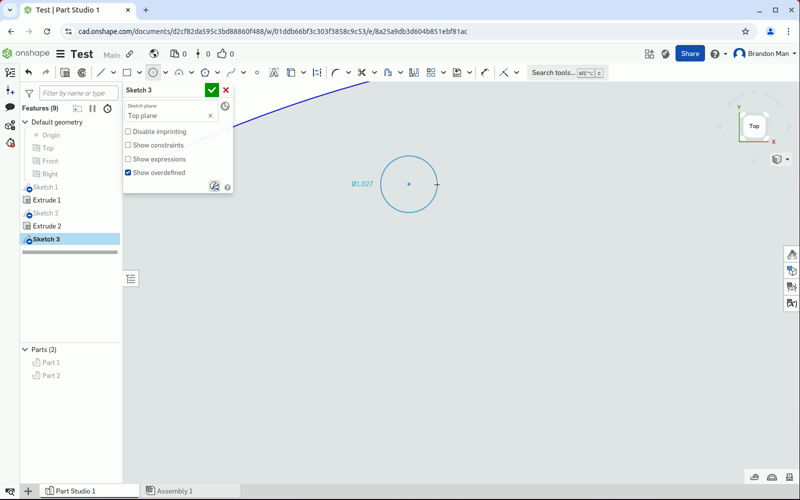
scroll(-6)
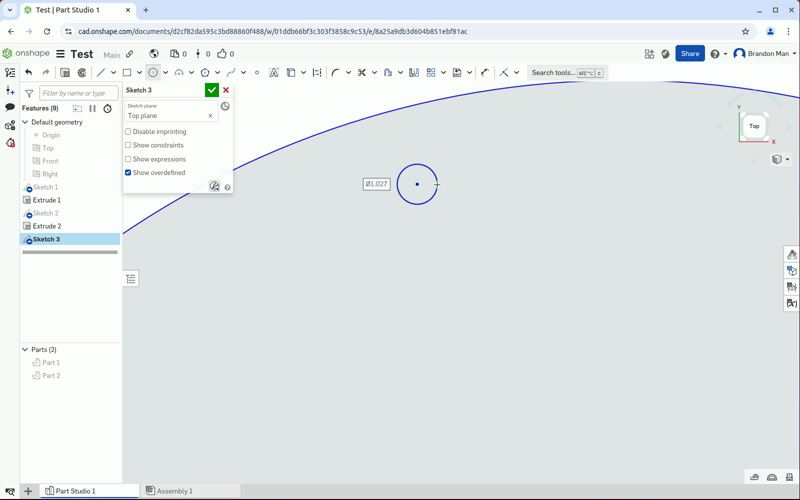
scroll(-6)
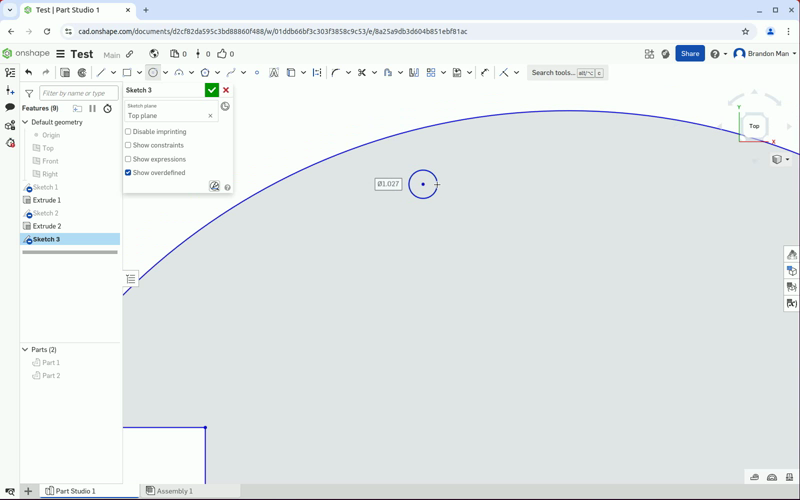
scroll(-6)
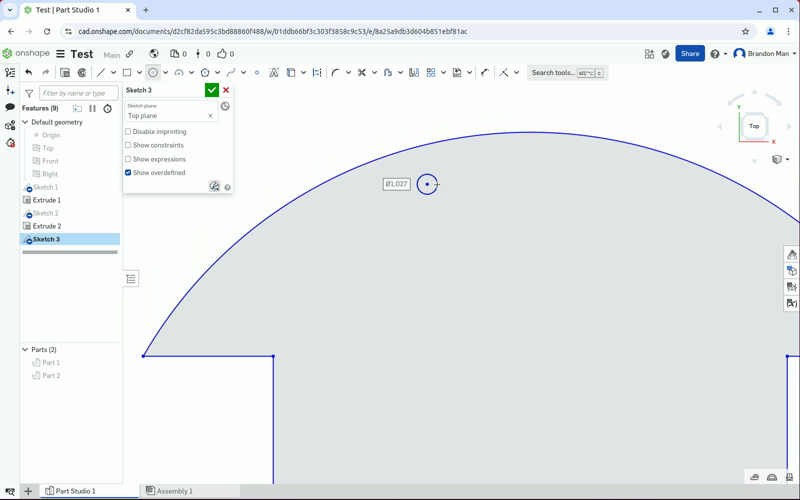
scroll(-6)
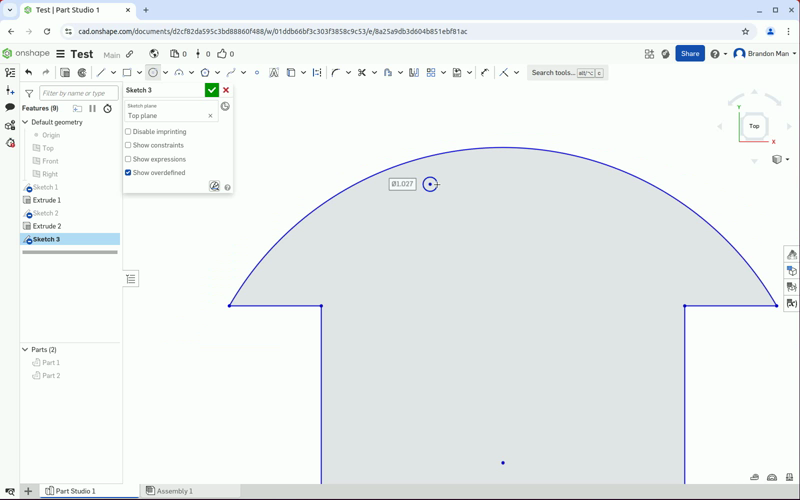
scroll(-6)
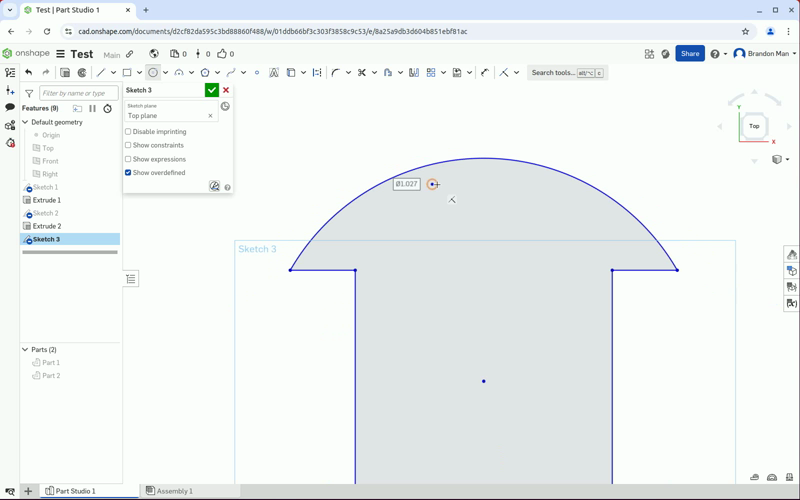
scroll(-6)
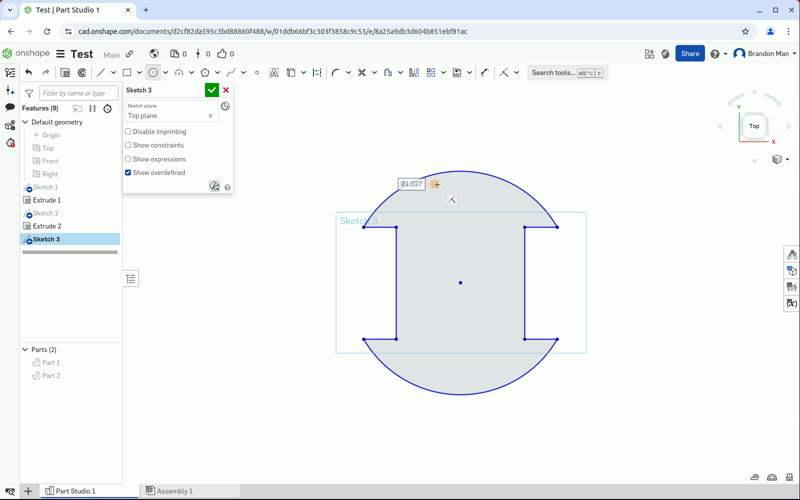
key(esc)
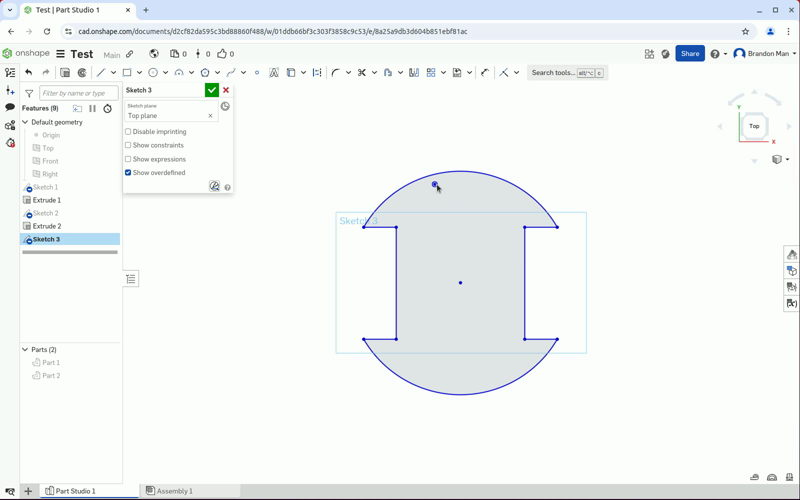
key(c)
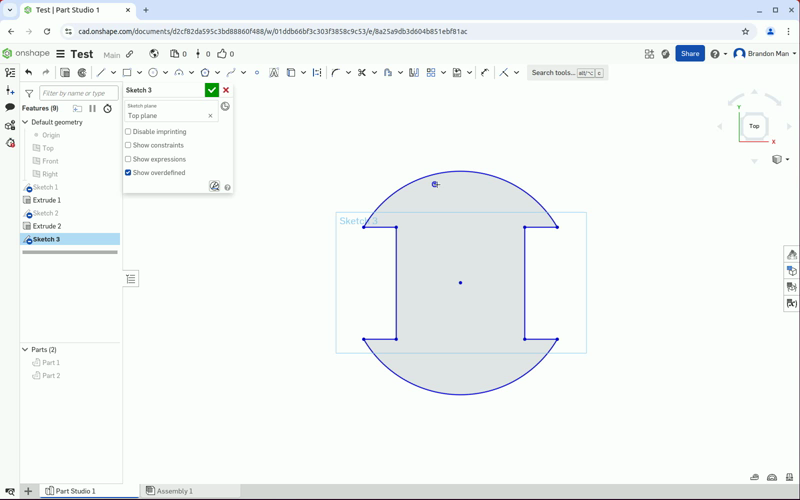
key_down(shift)
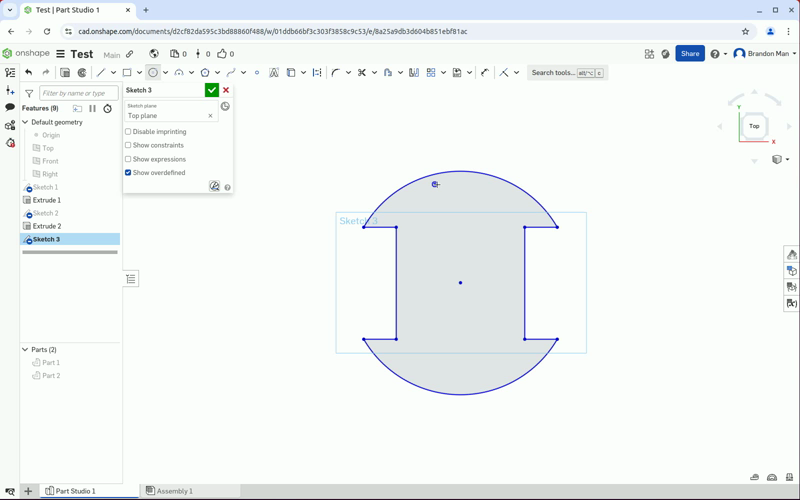
mouse_move(437, 371)
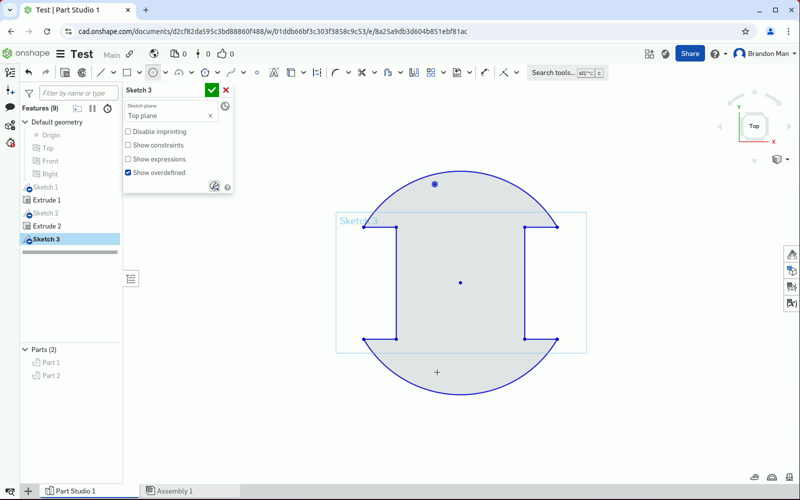
click(437, 371)
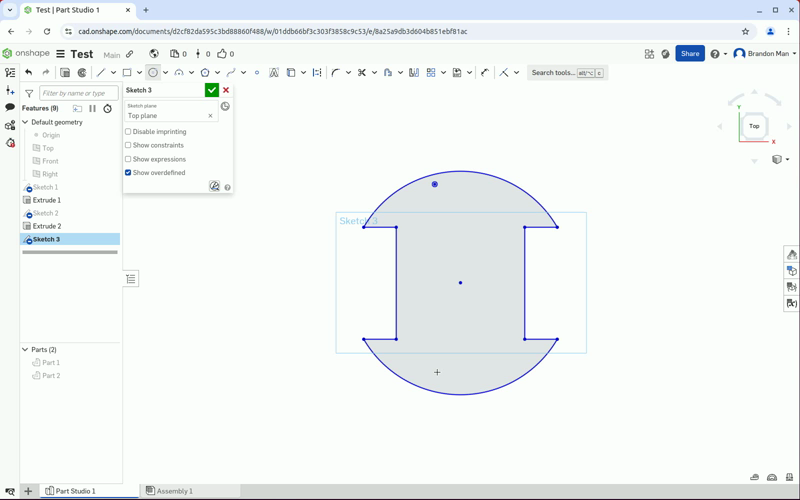
key_up(shift)
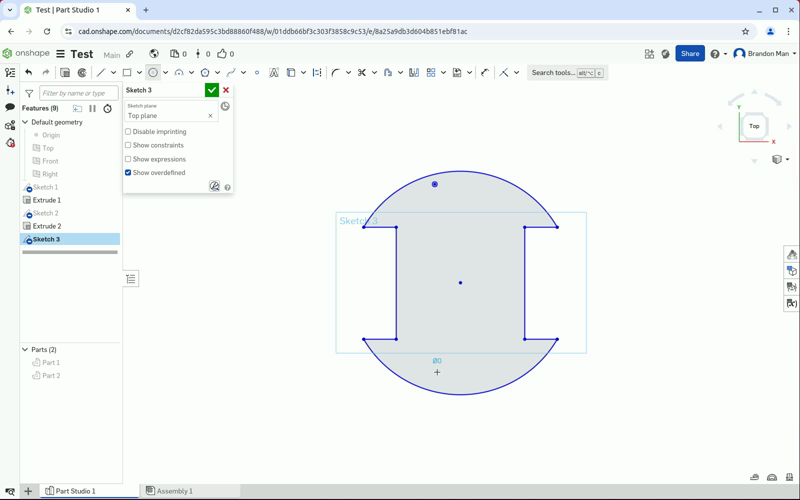
mouse_move(439, 371)
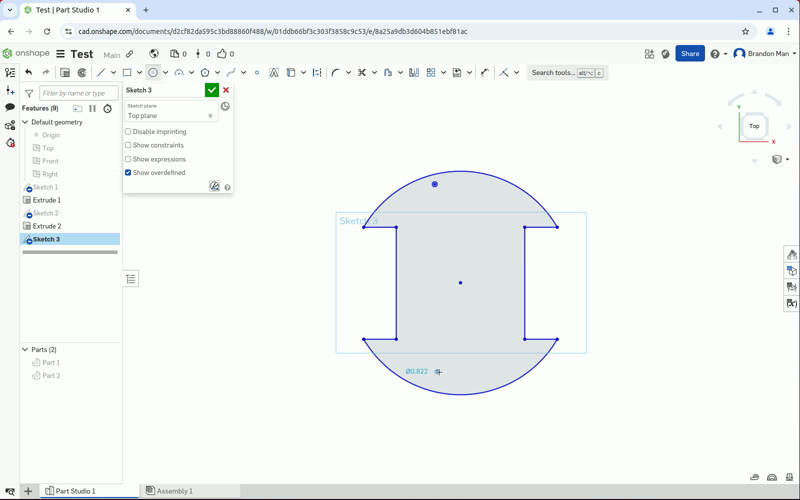
scroll(6)
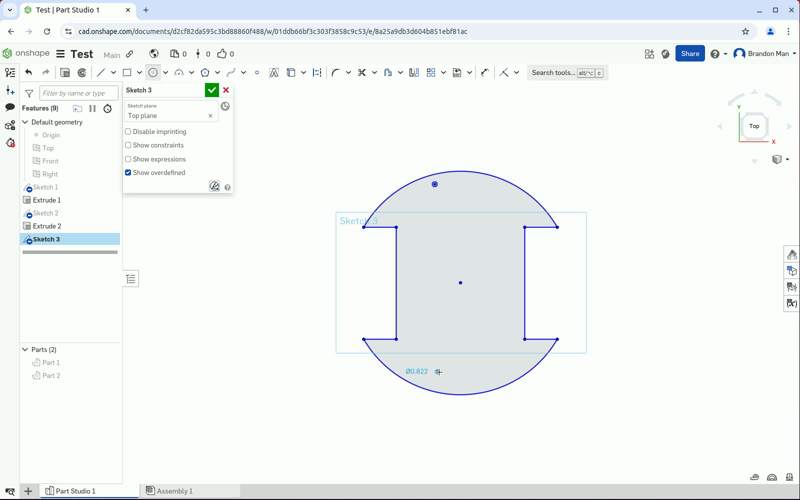
scroll(6)
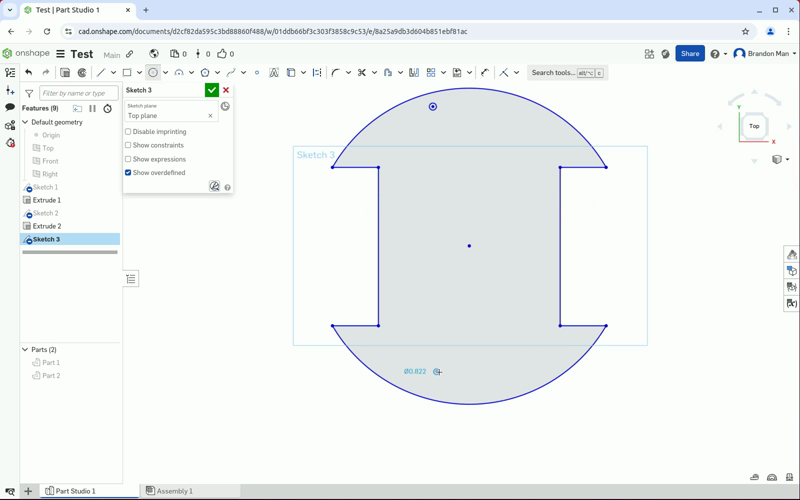
scroll(6)
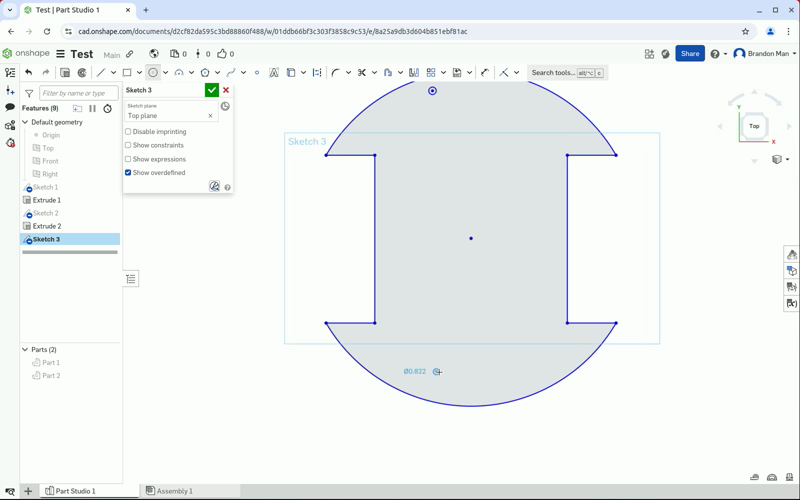
scroll(6)
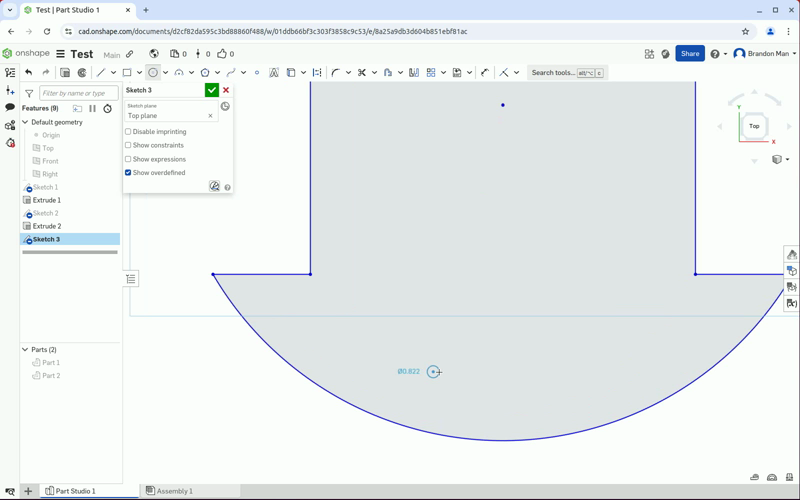
scroll(6)
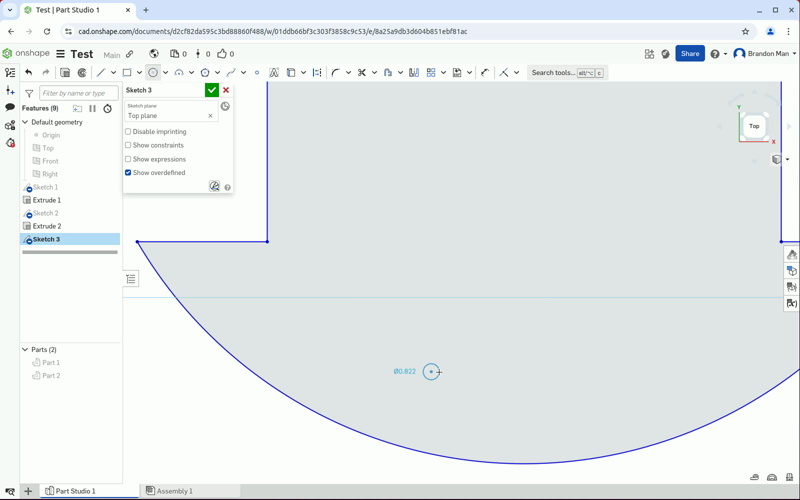
scroll(6)
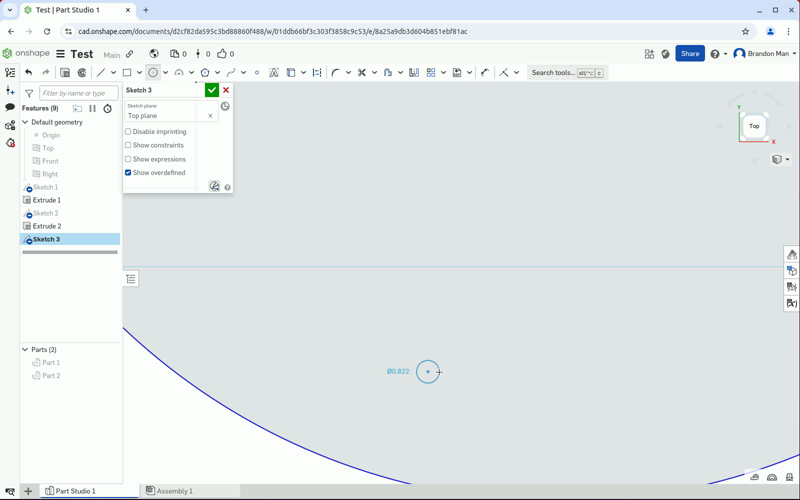
scroll(6)
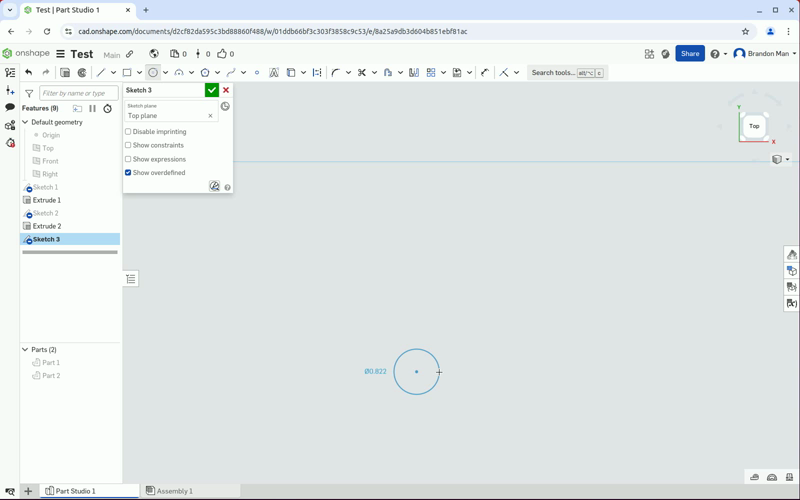
click(439, 371)
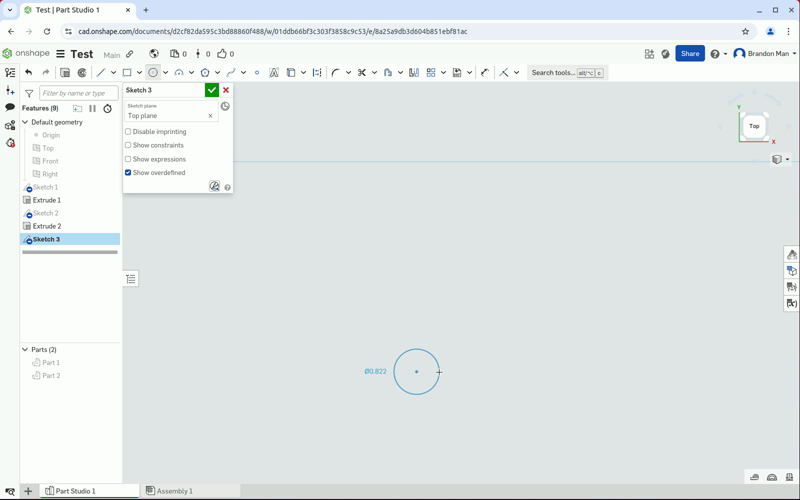
scroll(-6)
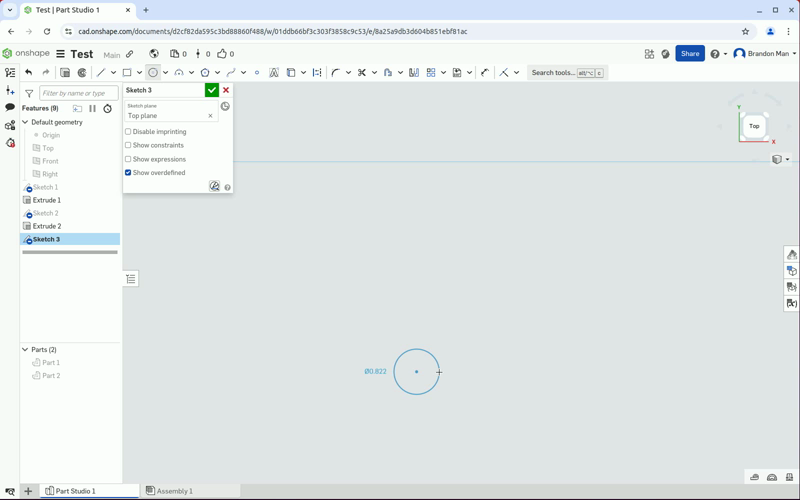
scroll(-6)
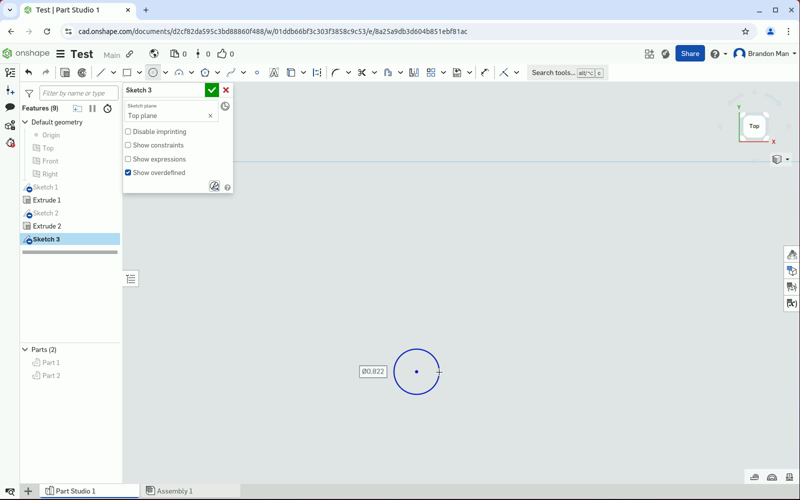
scroll(-6)
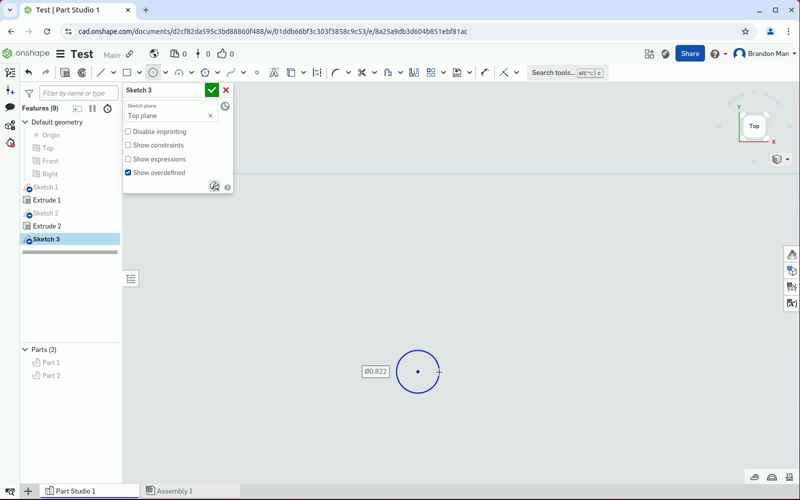
scroll(-6)
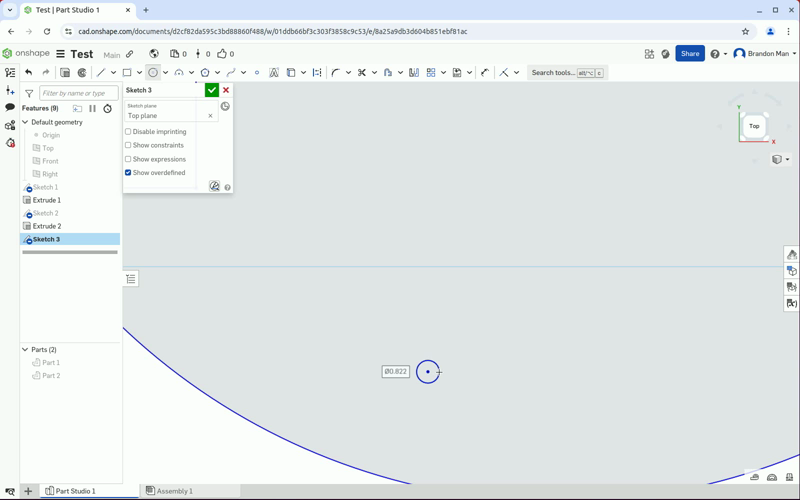
scroll(-6)
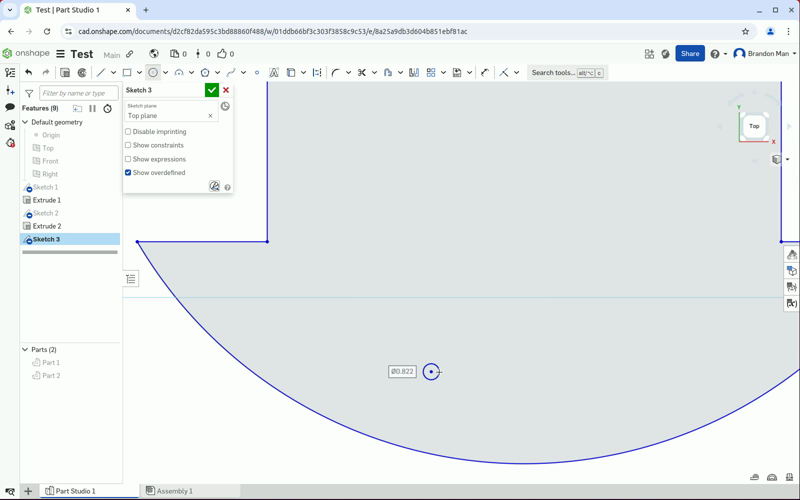
scroll(-6)
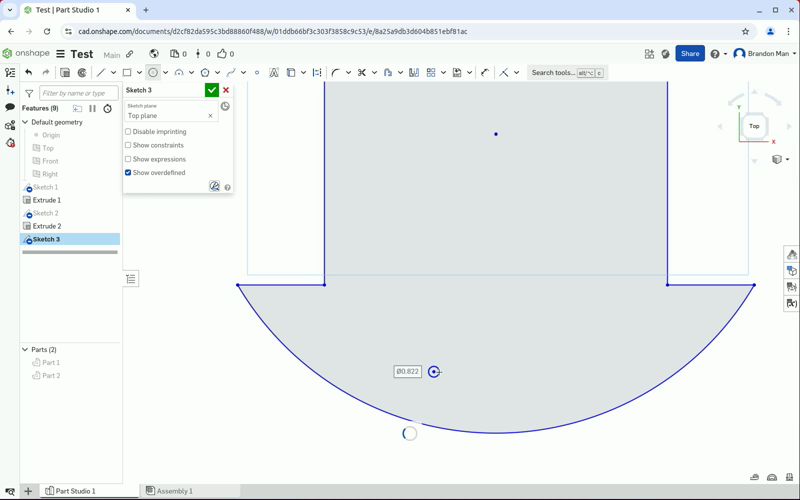
scroll(-6)
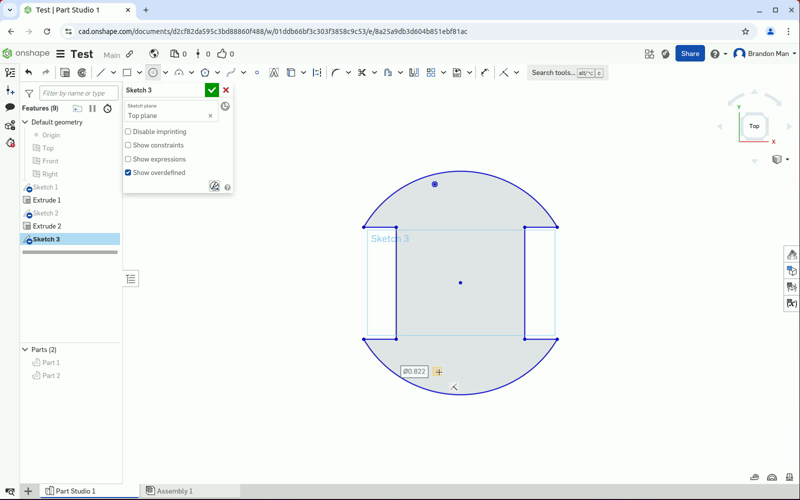
key(esc)
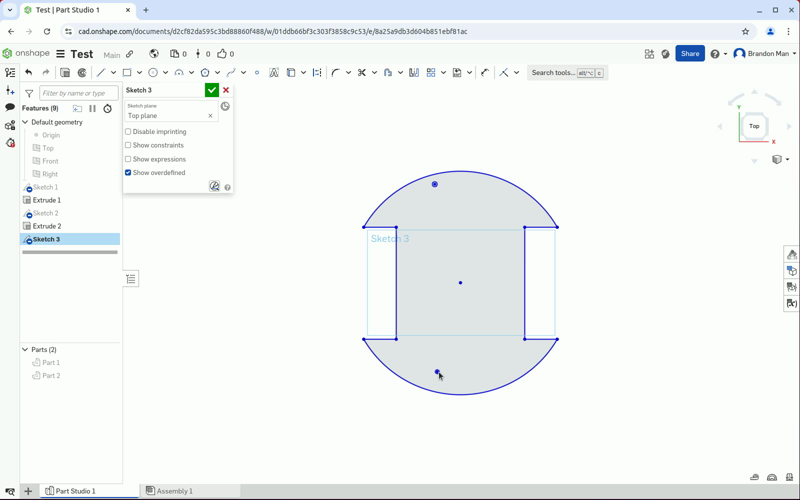
key(c)
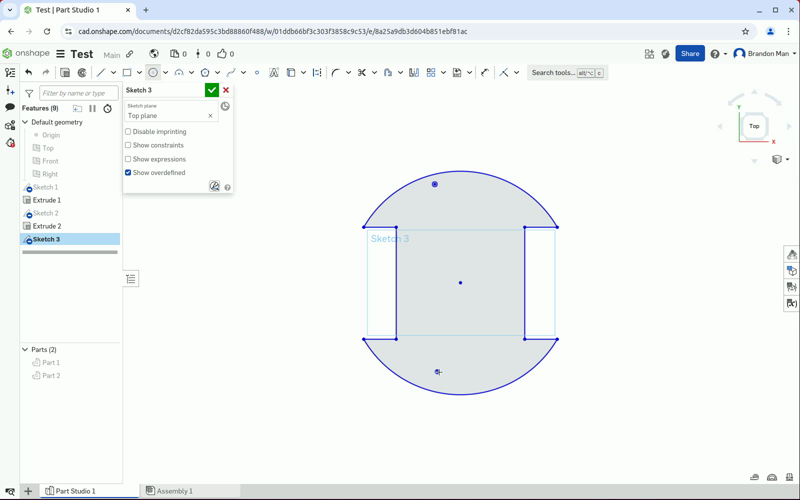
key_down(shift)
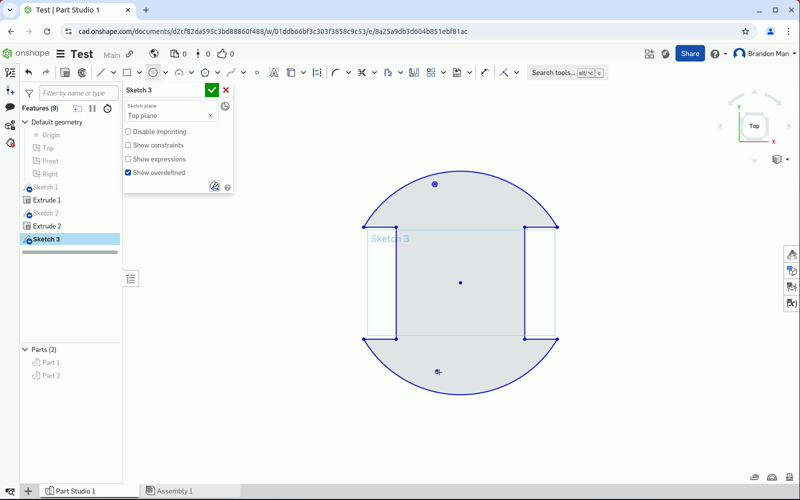
mouse_move(461, 284)
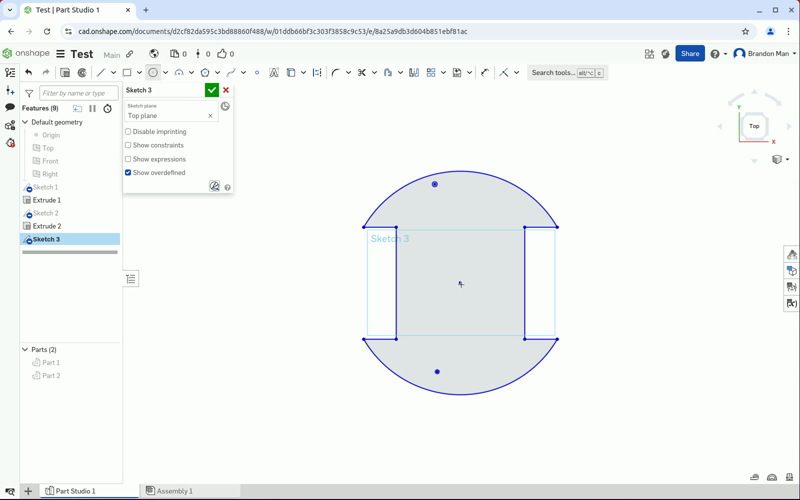
scroll(6)
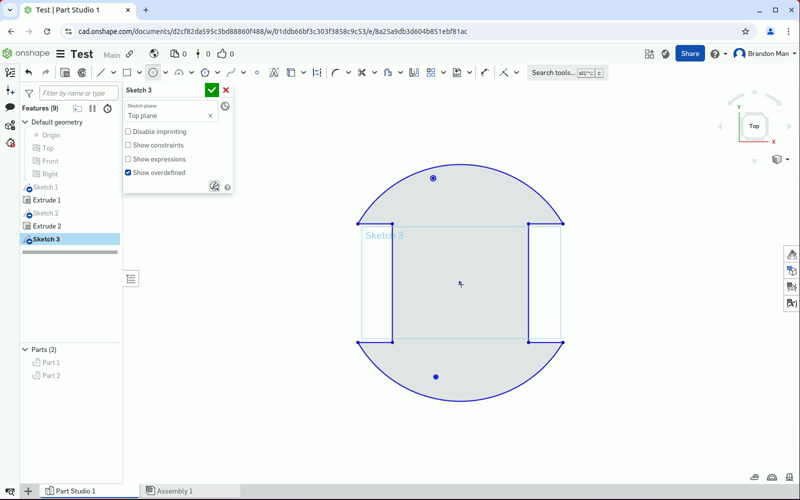
scroll(6)
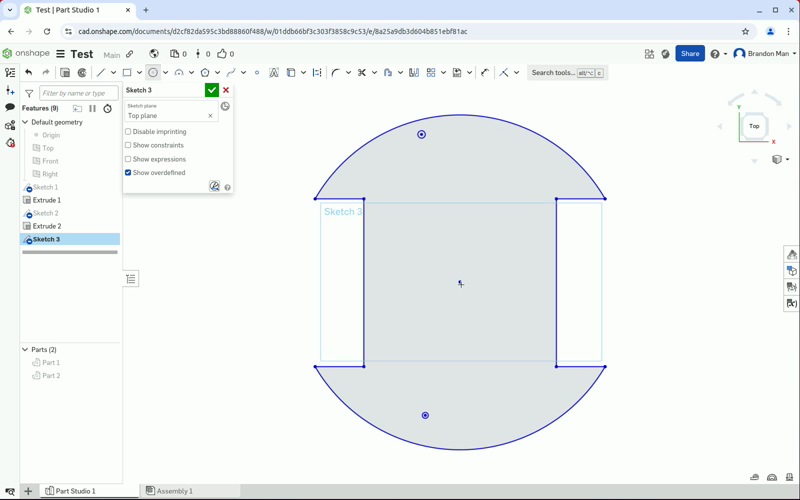
scroll(6)
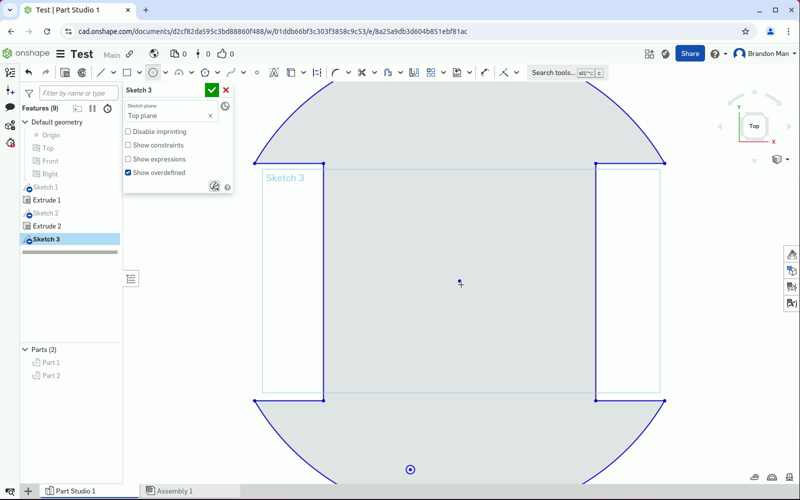
scroll(6)
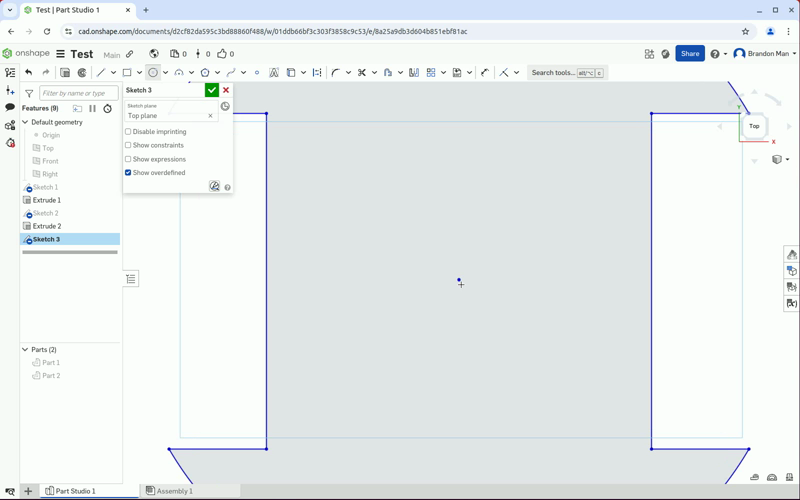
scroll(6)
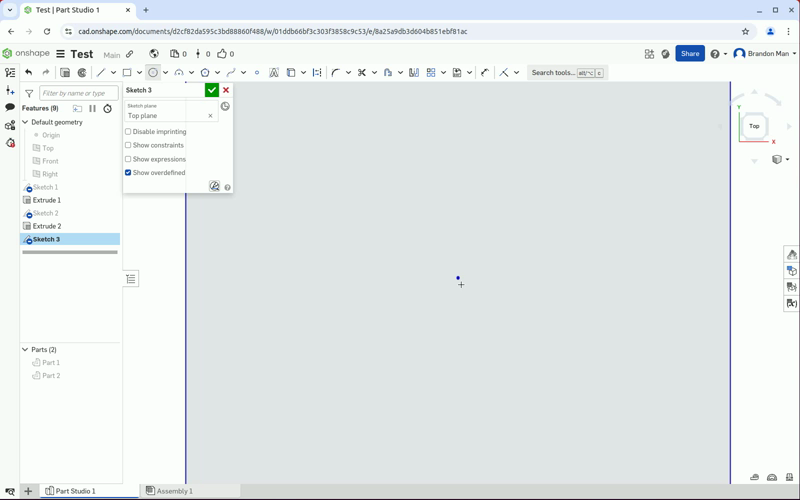
scroll(6)
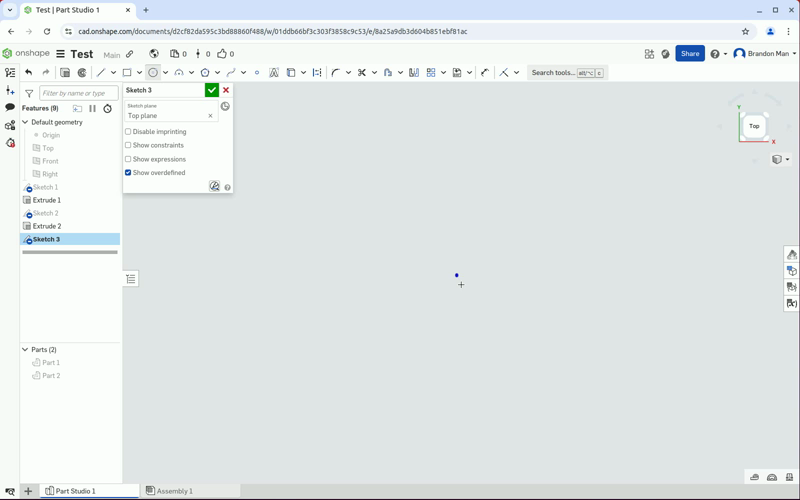
scroll(6)
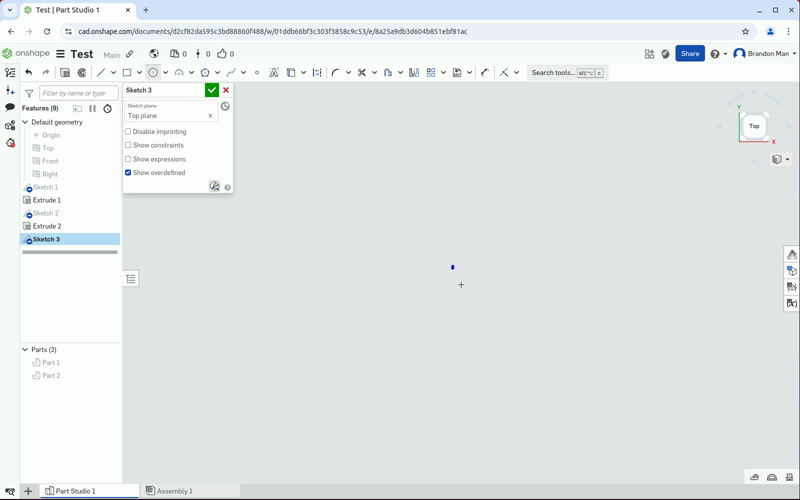
click(461, 284)
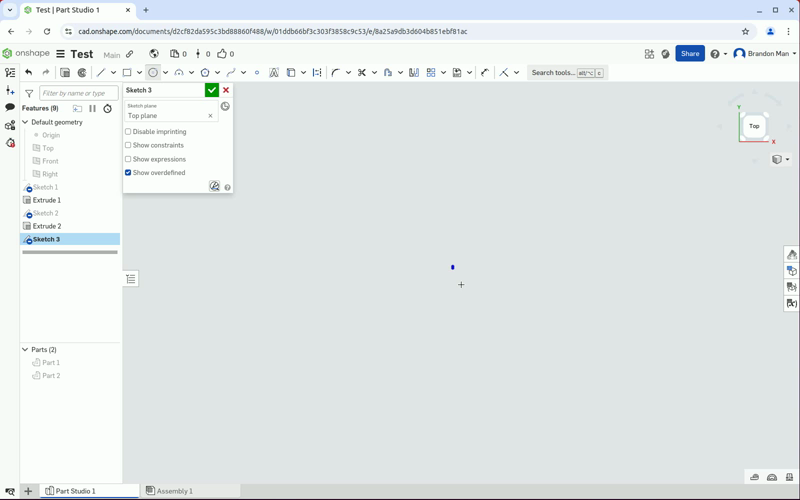
scroll(-6)
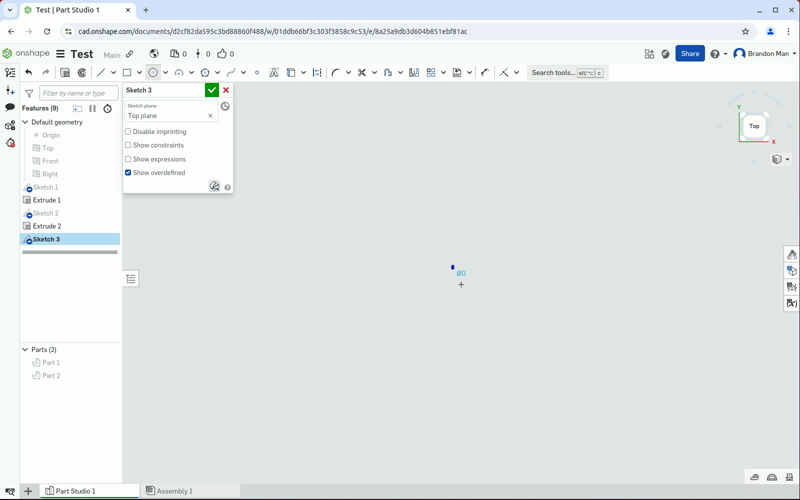
scroll(-6)
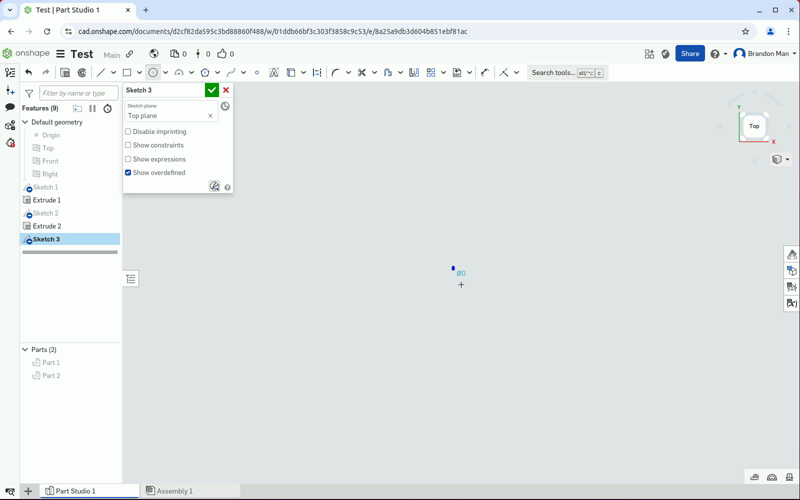
scroll(-6)
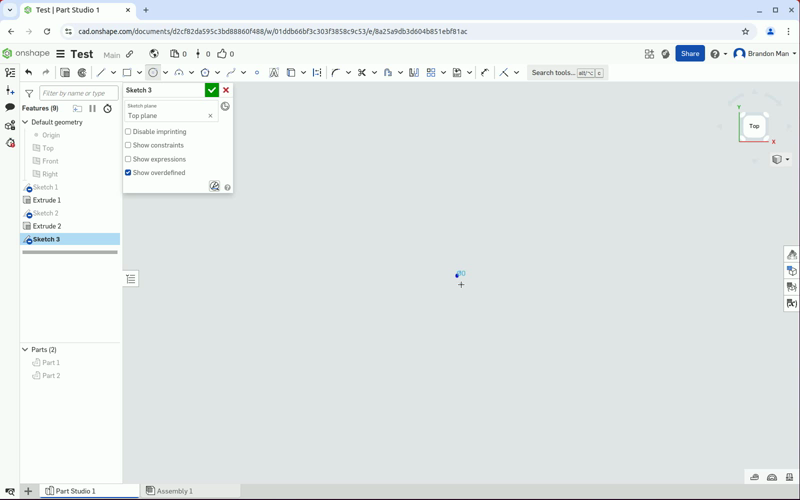
scroll(-6)
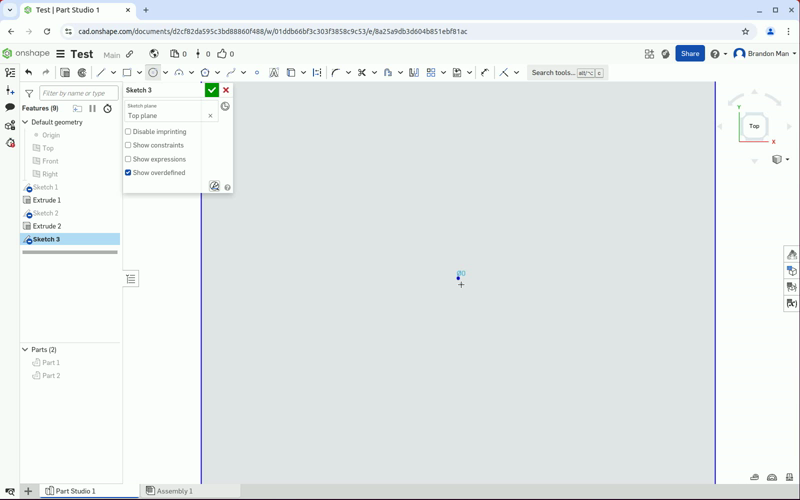
scroll(-6)
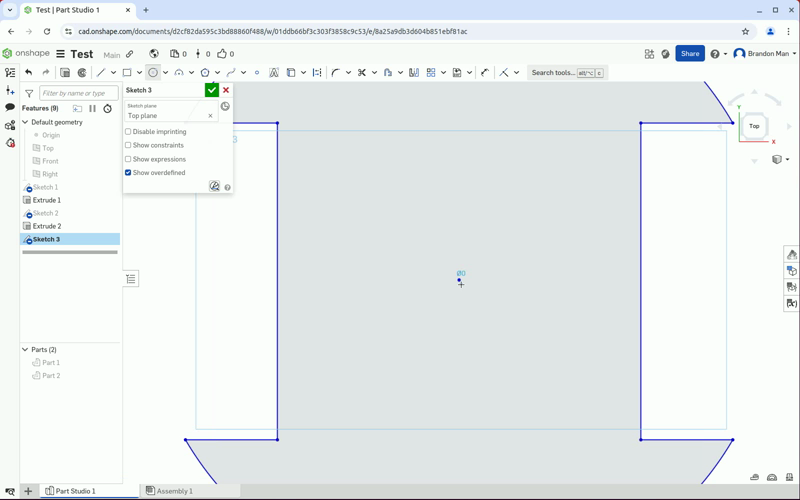
scroll(-6)
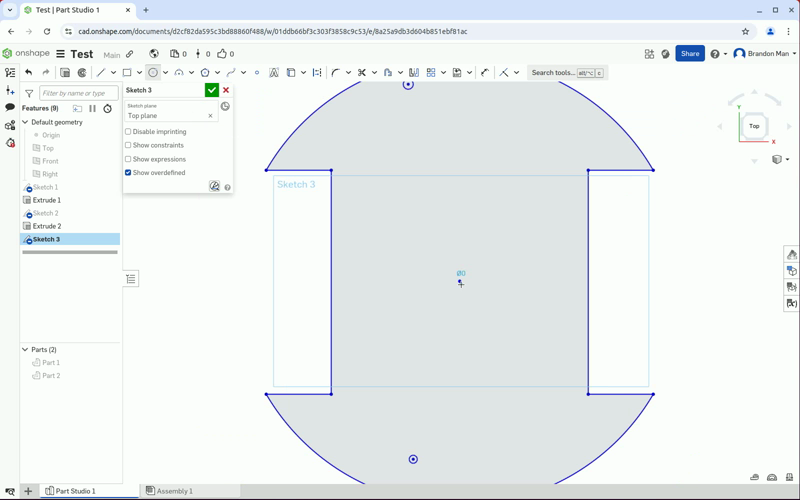
scroll(-6)
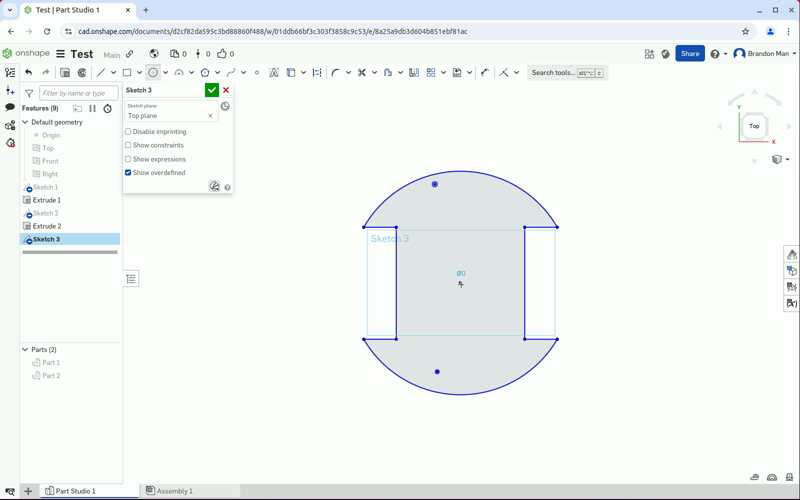
key_up(shift)
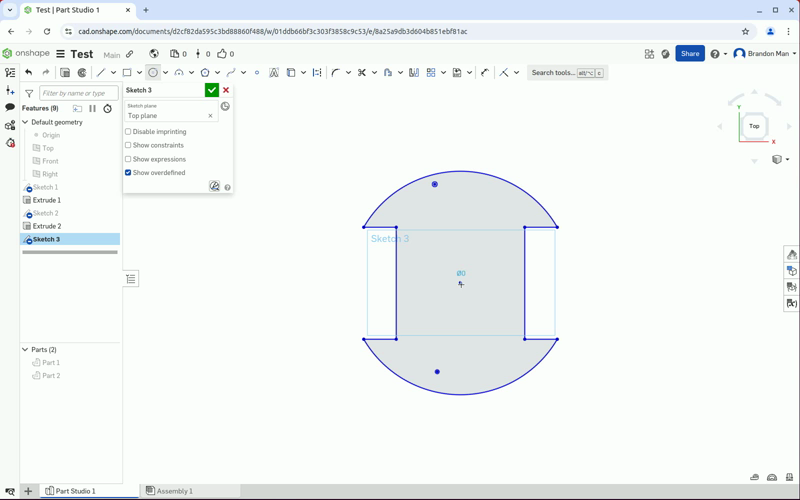
mouse_move(477, 284)
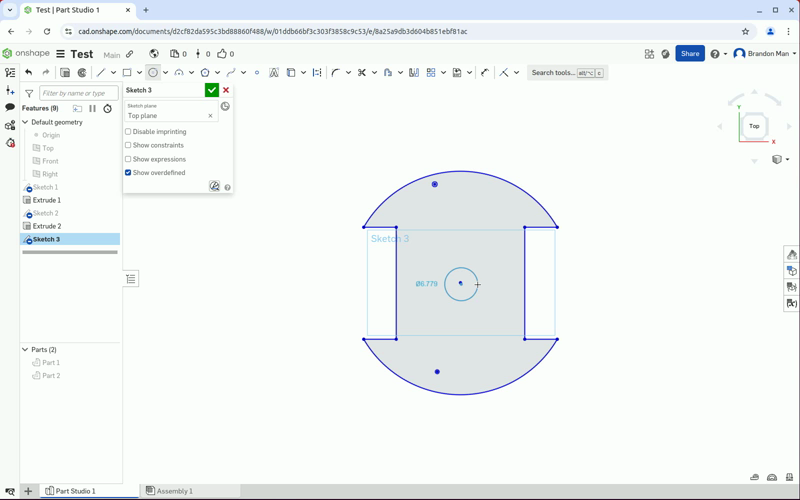
click(477, 284)
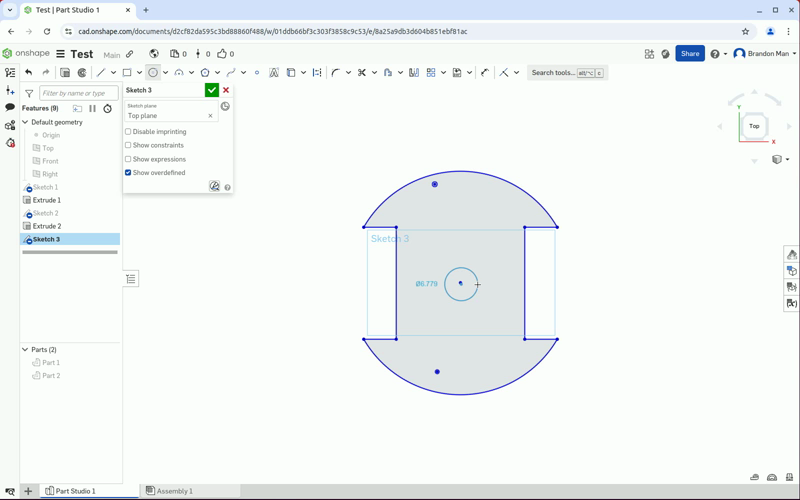
key(esc)
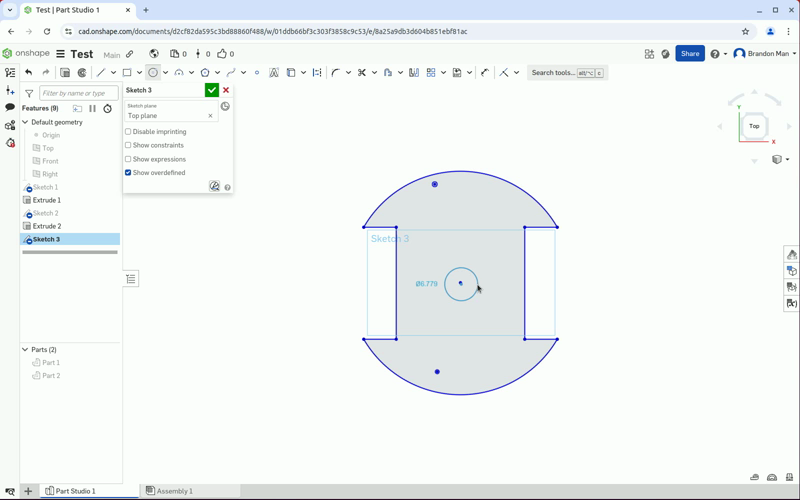
key(c)
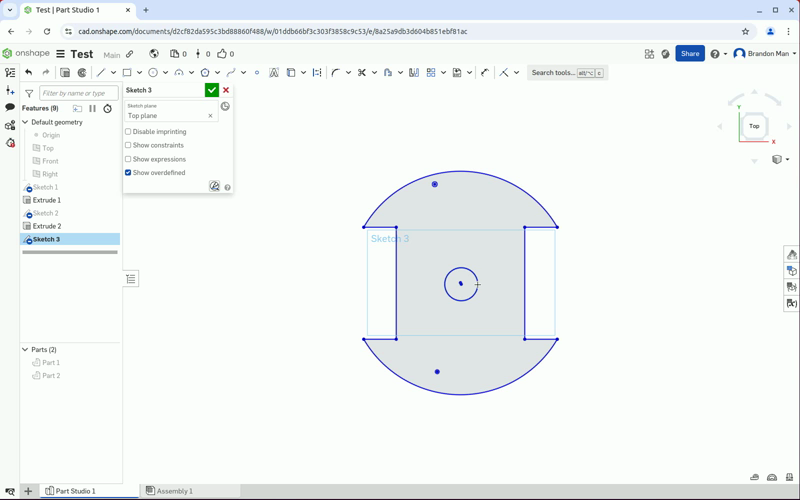
key_down(shift)
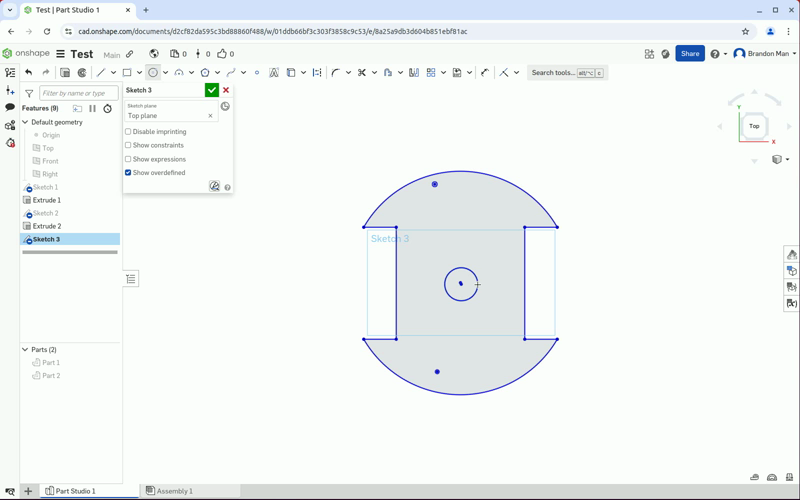
mouse_move(483, 371)
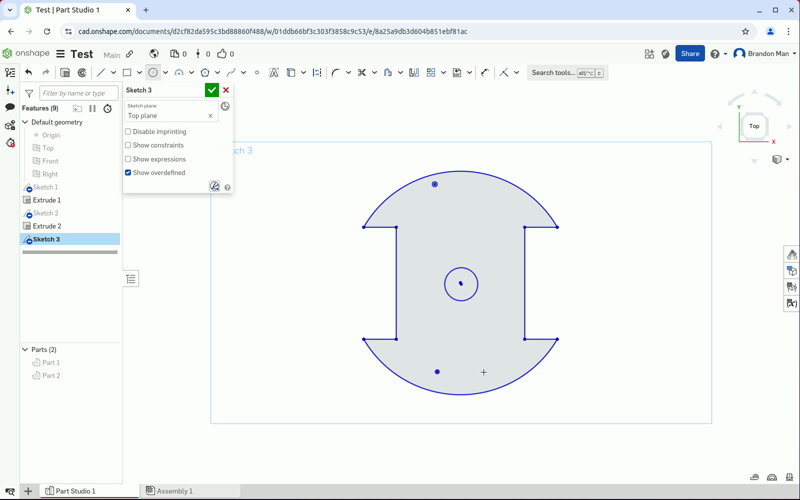
click(483, 371)
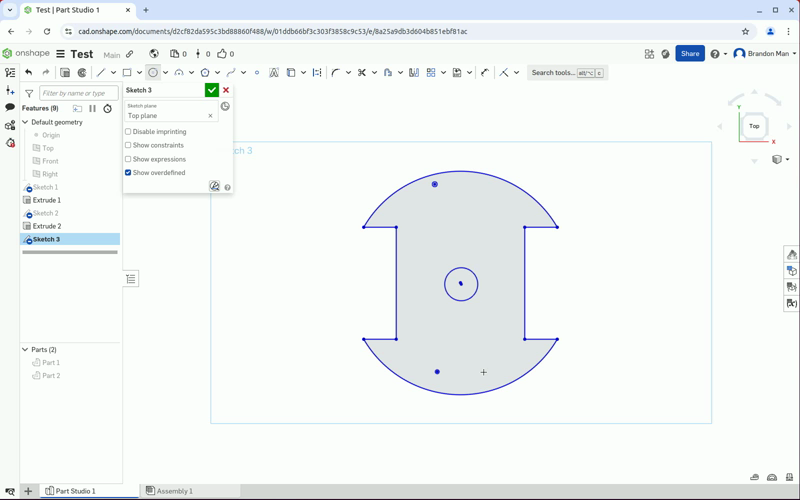
key_up(shift)
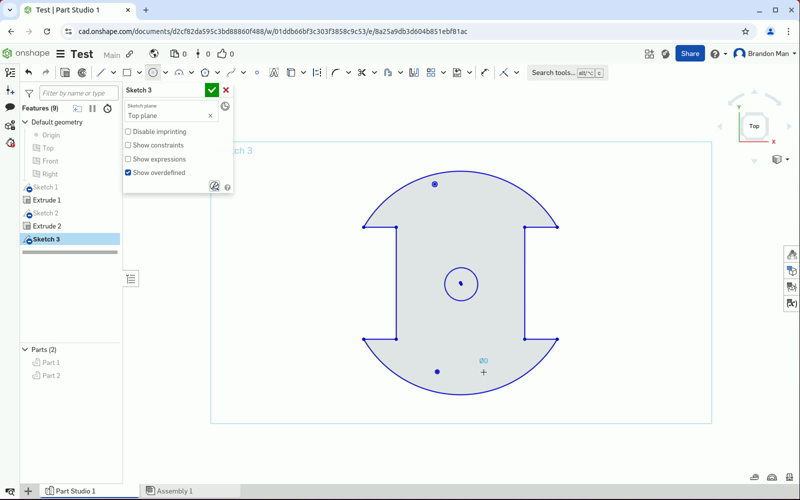
mouse_move(486, 371)
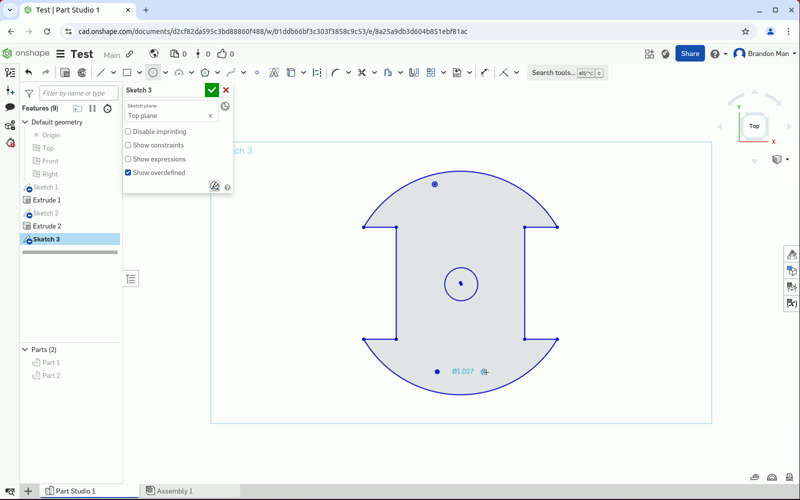
scroll(6)
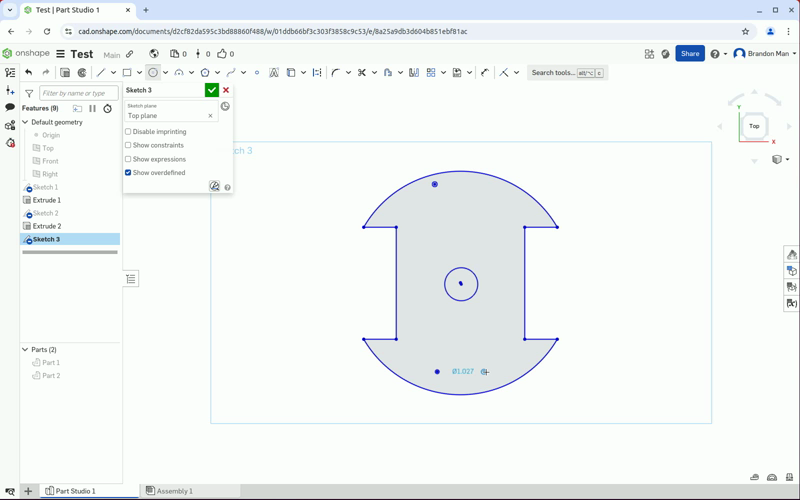
scroll(6)
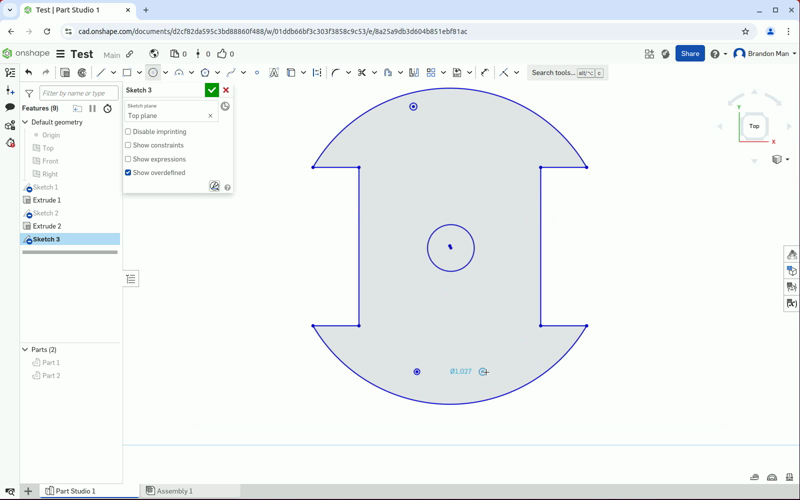
scroll(6)
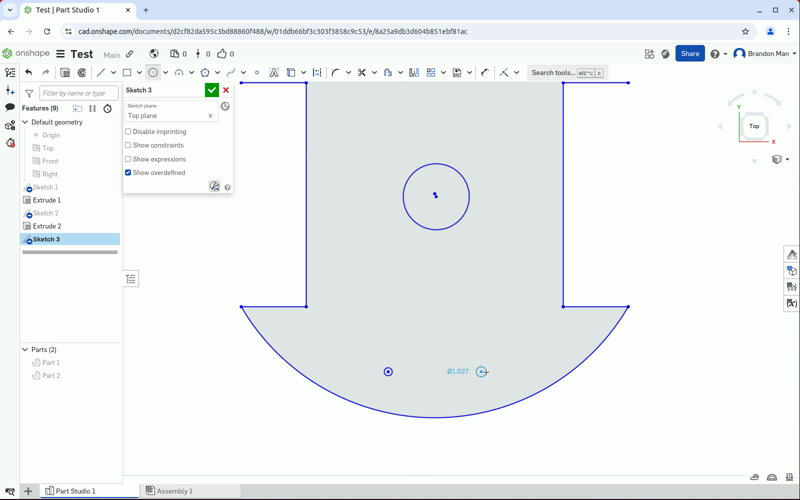
scroll(6)
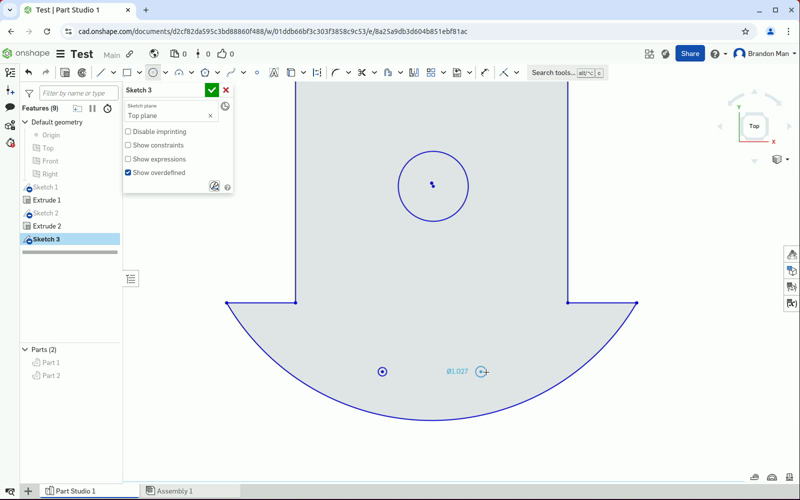
scroll(6)
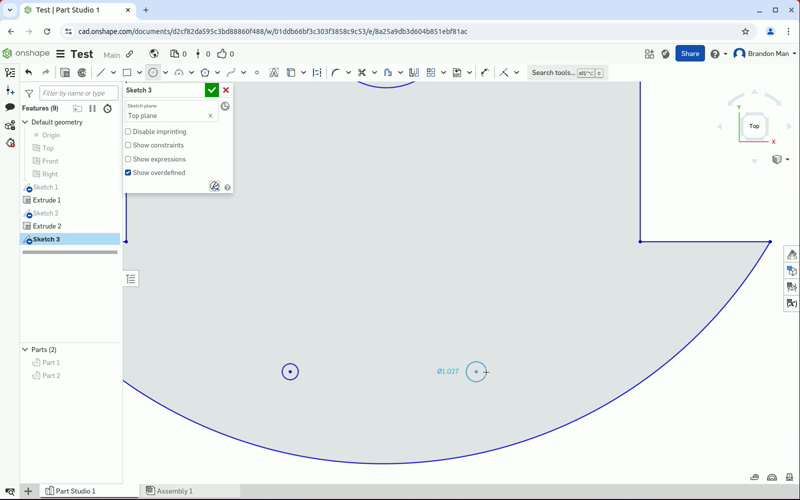
scroll(6)
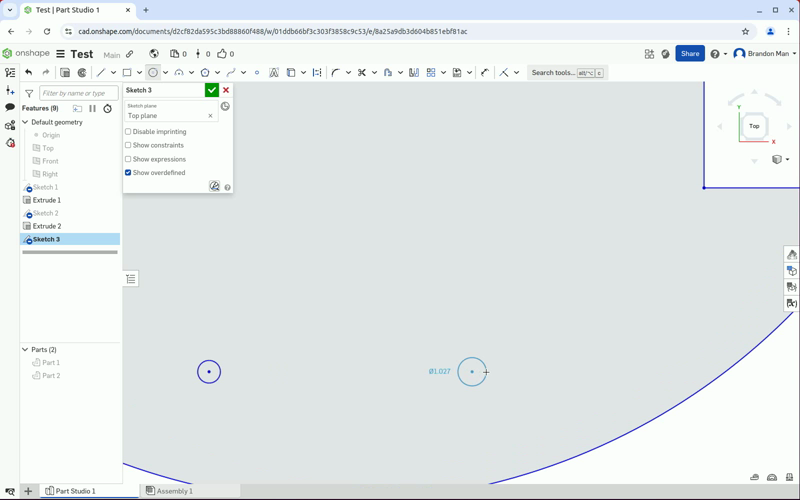
scroll(6)
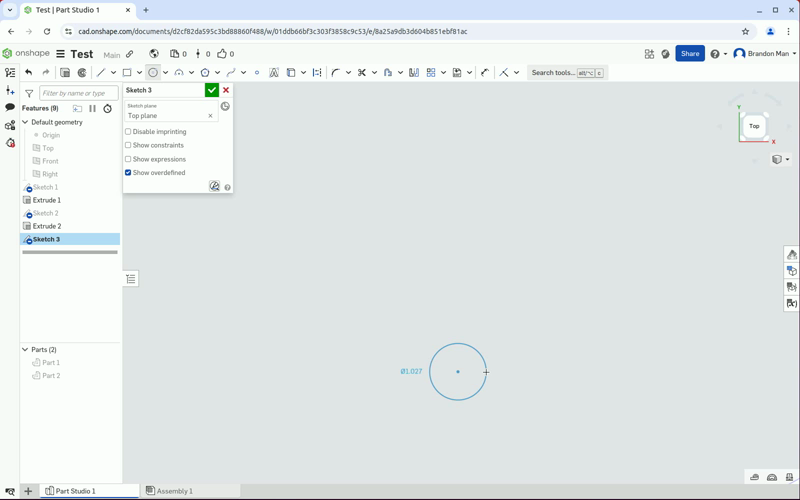
click(486, 371)
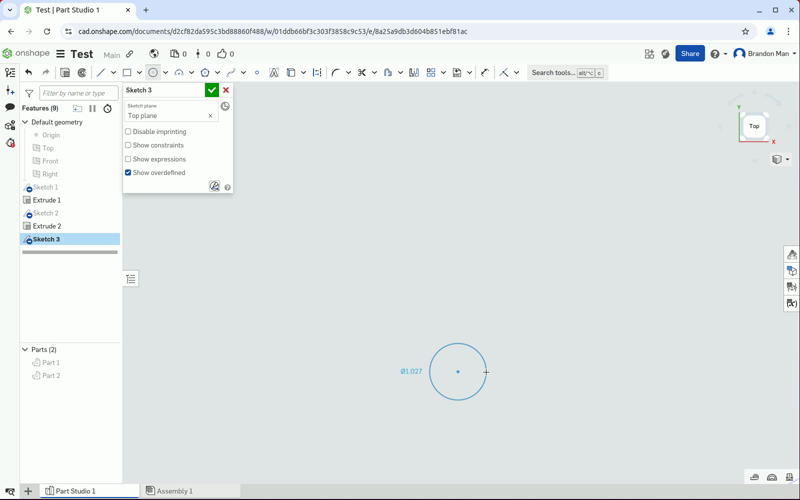
scroll(-6)
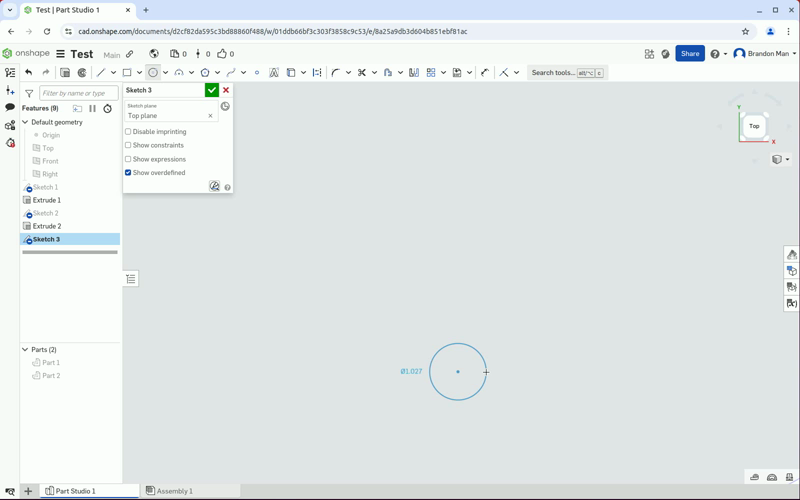
scroll(-6)
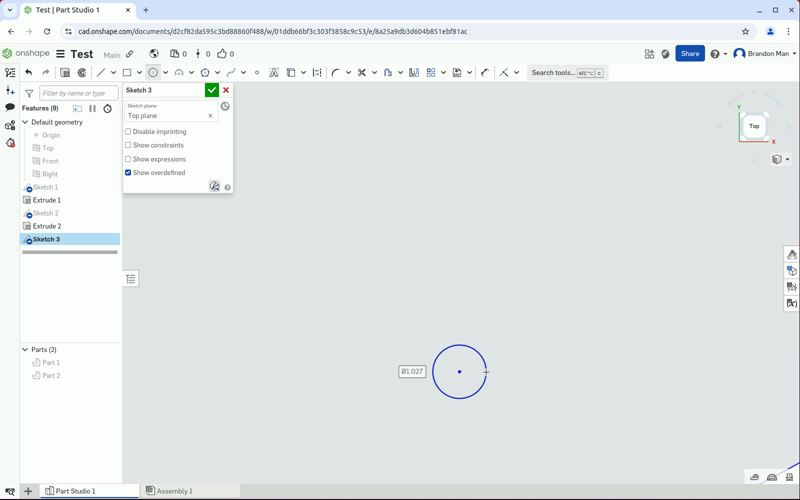
scroll(-6)
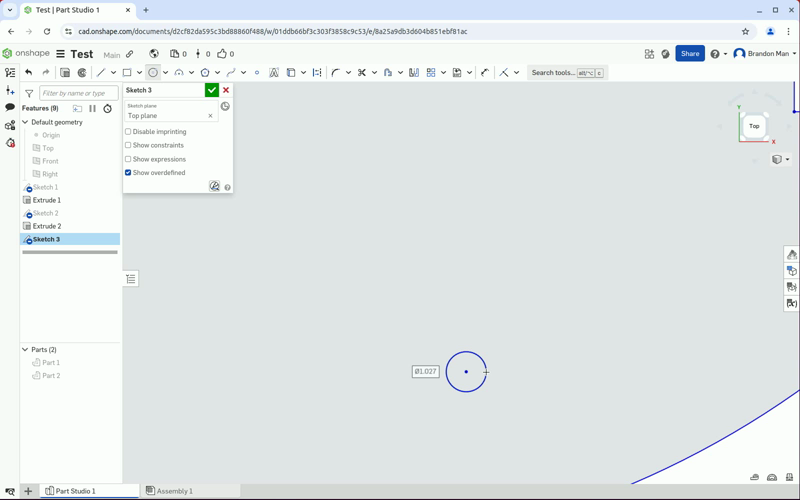
scroll(-6)
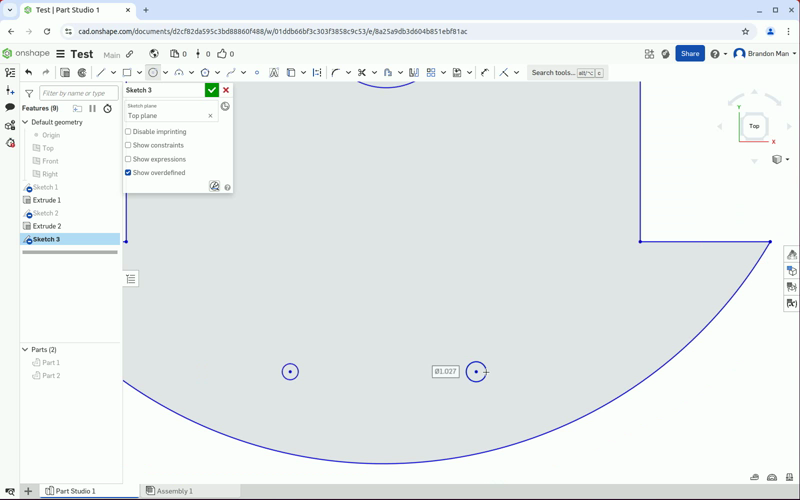
scroll(-6)
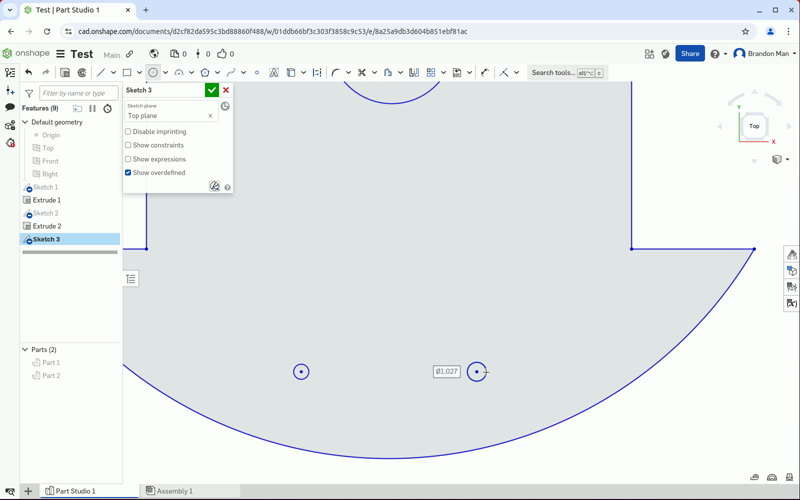
scroll(-6)
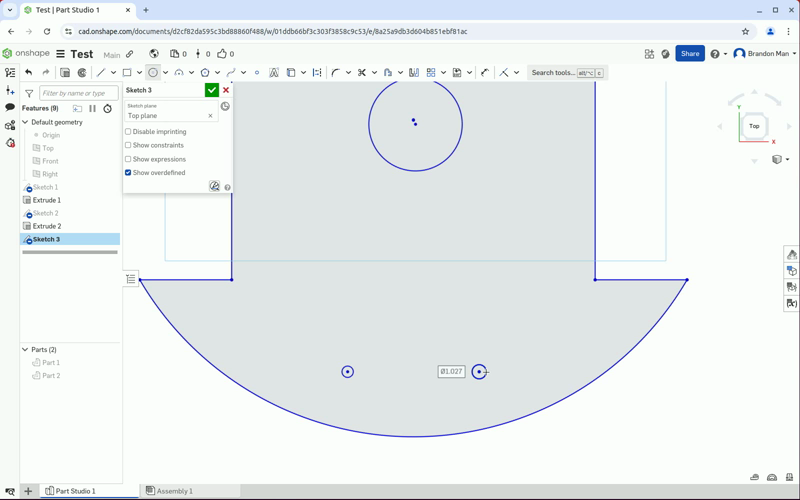
scroll(-6)
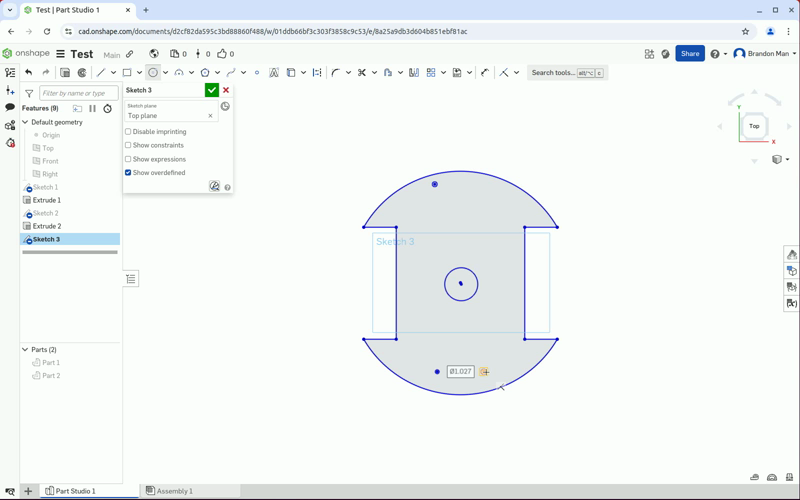
key(esc)
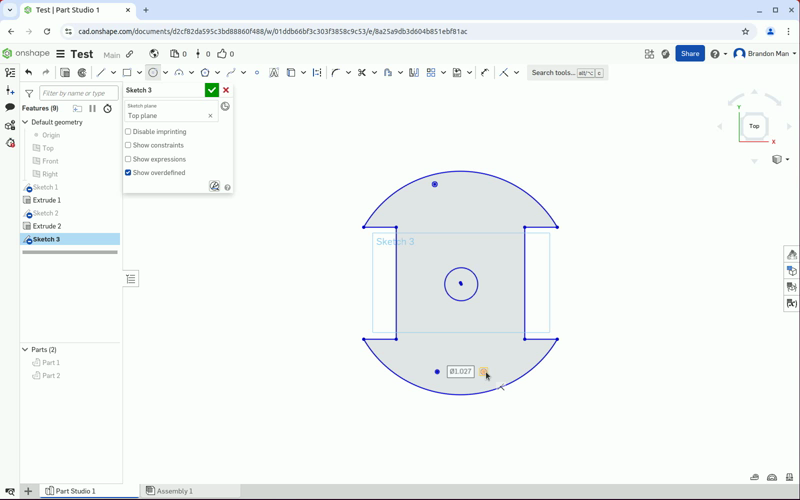
key(c)
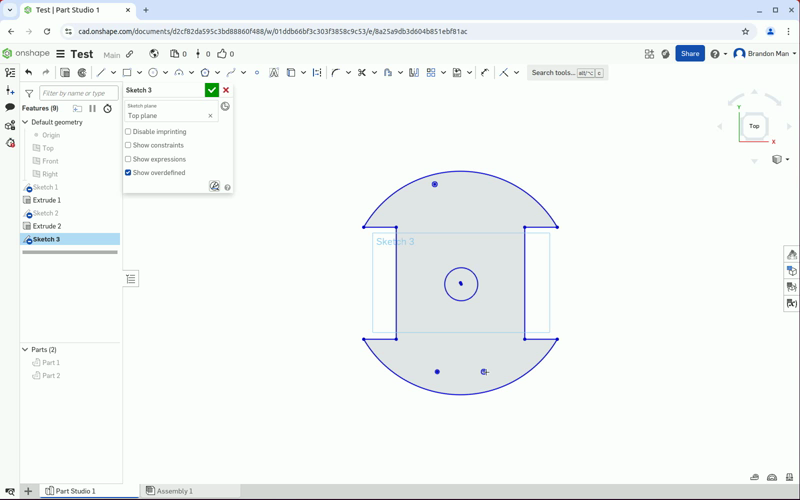
key_down(shift)
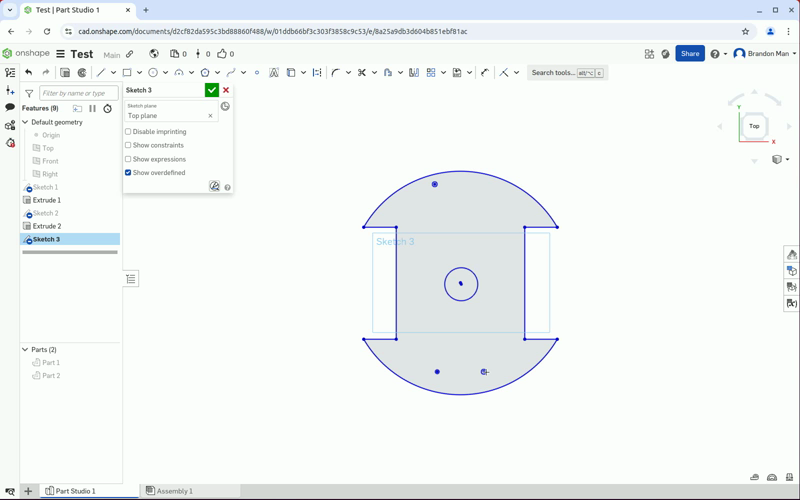
mouse_move(486, 184)
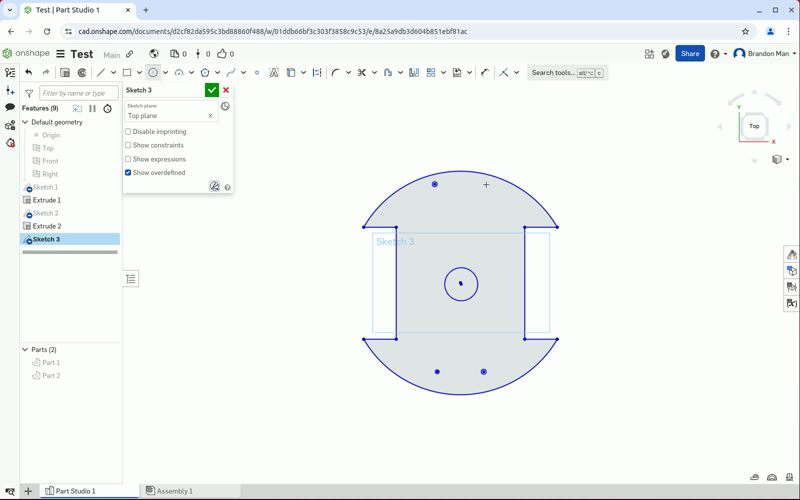
click(486, 184)
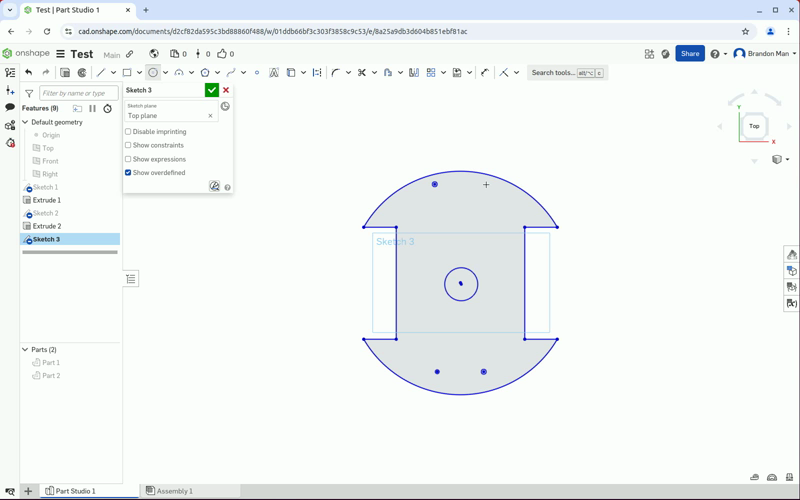
key_up(shift)
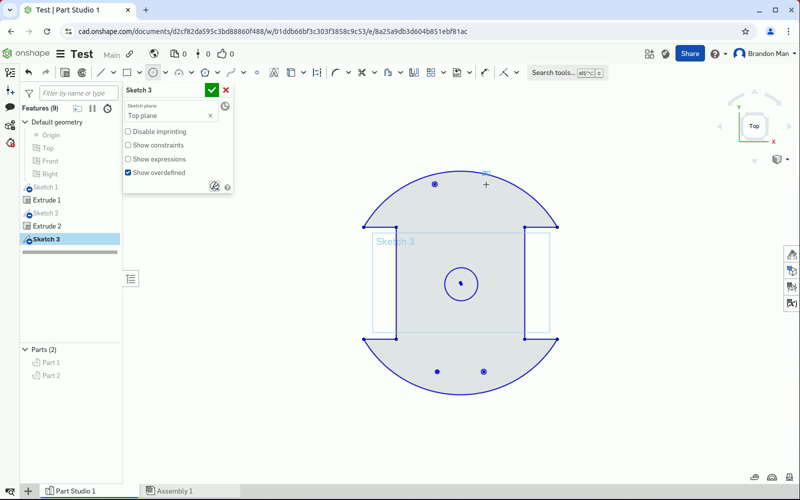
mouse_move(488, 184)
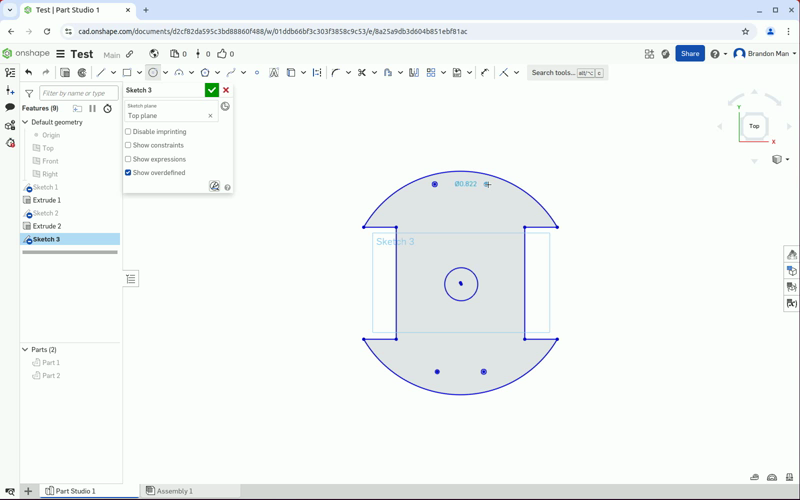
scroll(6)
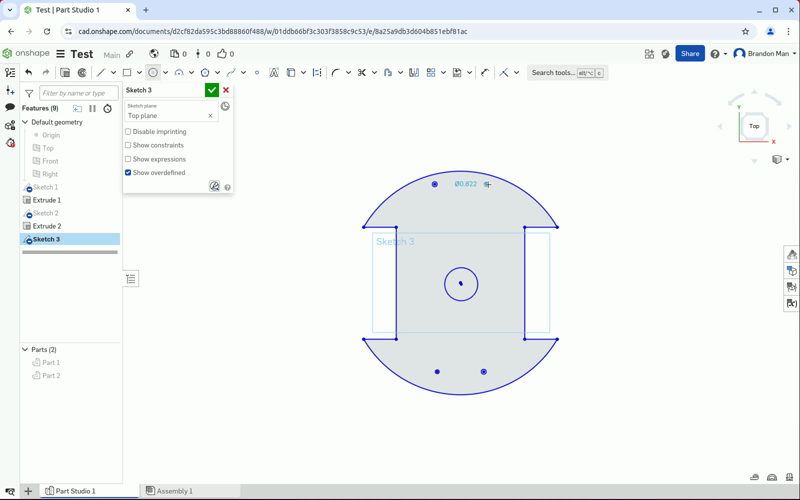
scroll(6)
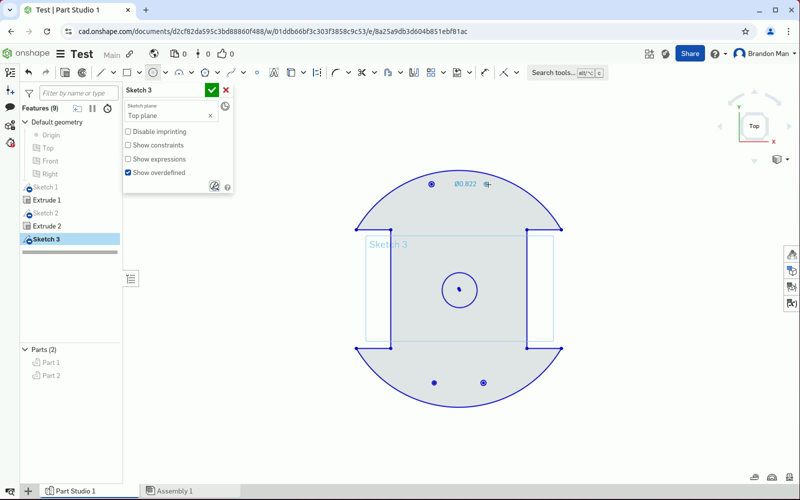
scroll(6)
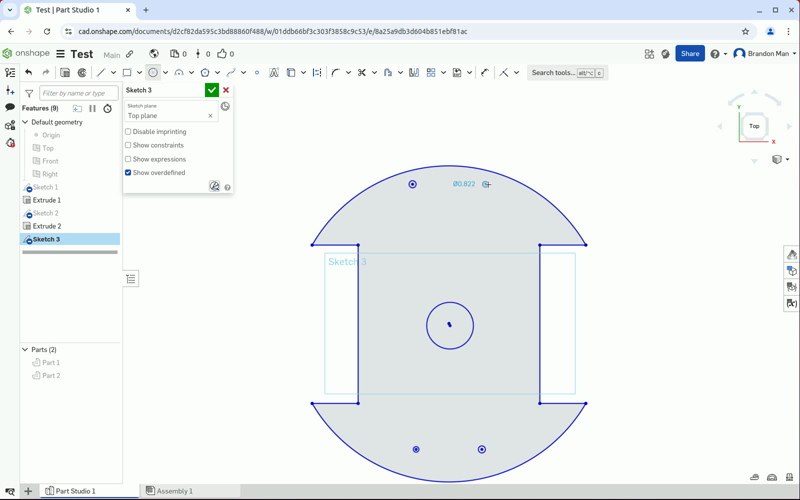
scroll(6)
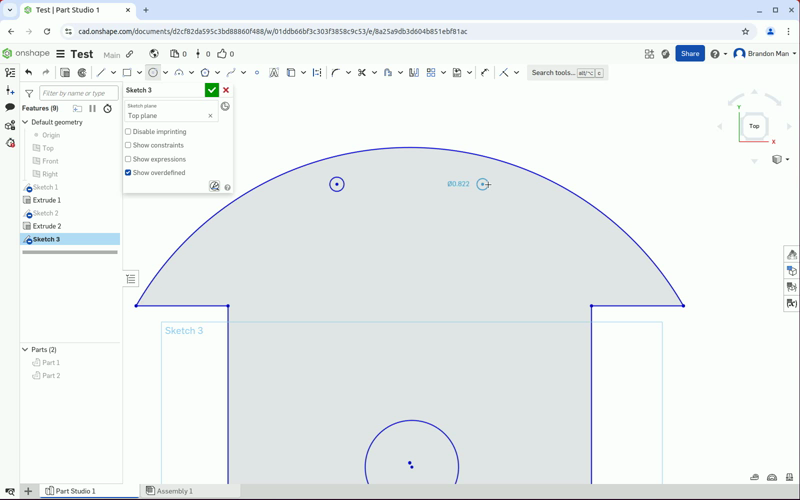
scroll(6)
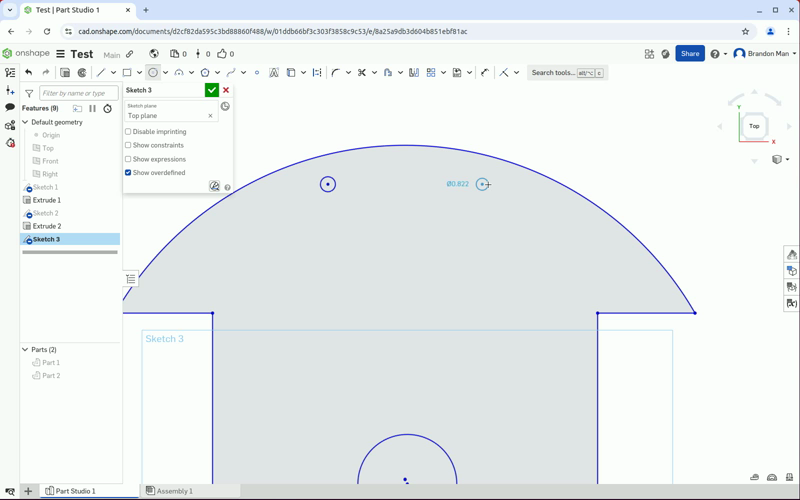
scroll(6)
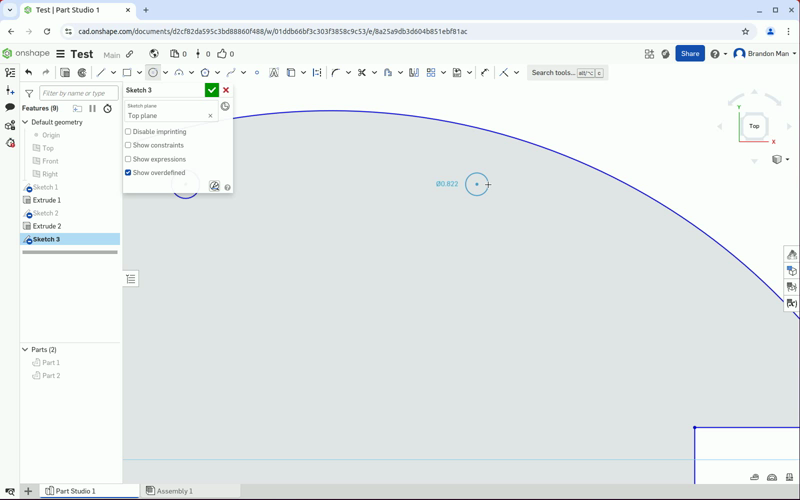
scroll(6)
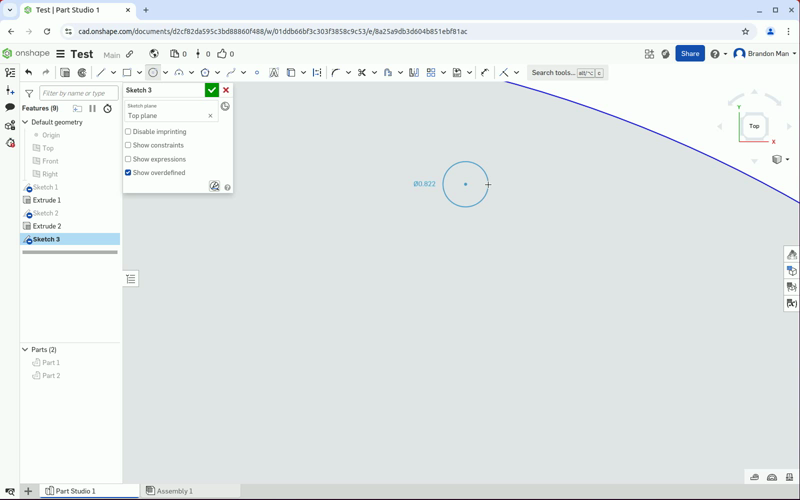
click(488, 184)
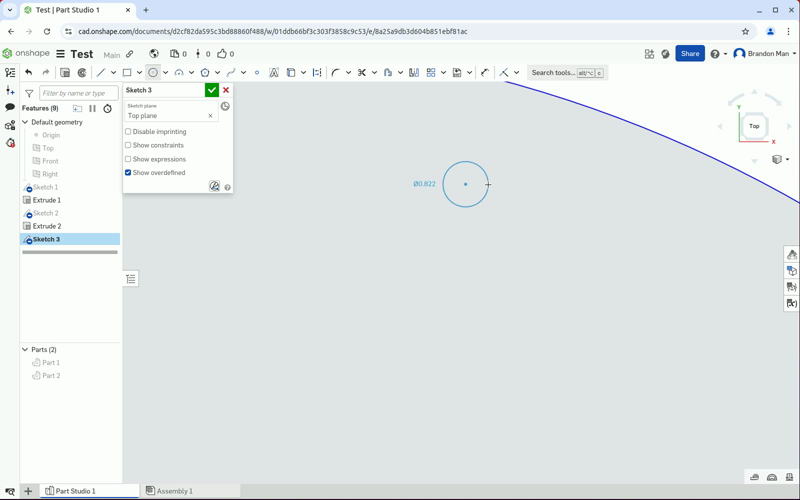
scroll(-6)
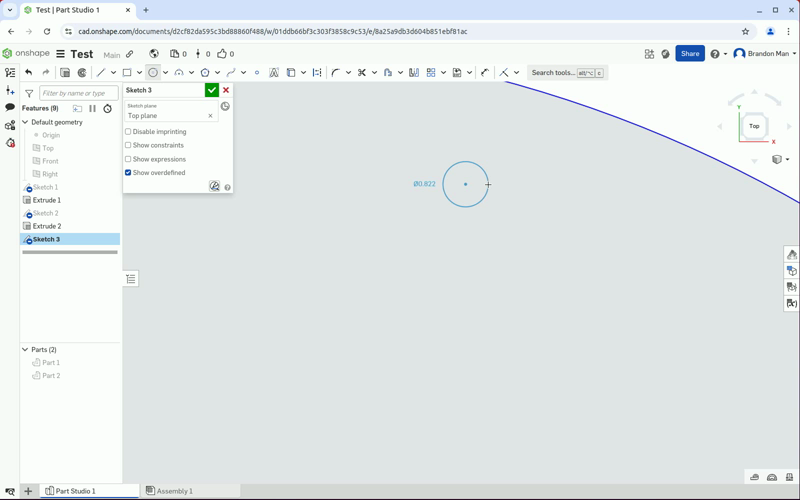
scroll(-6)
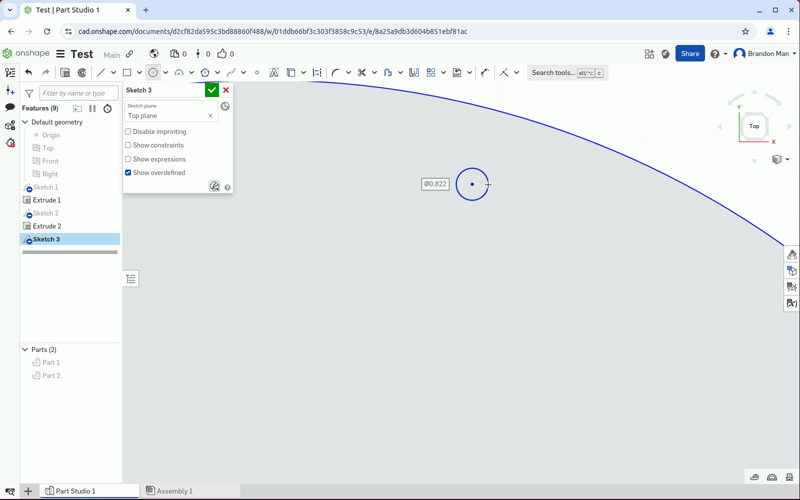
scroll(-6)
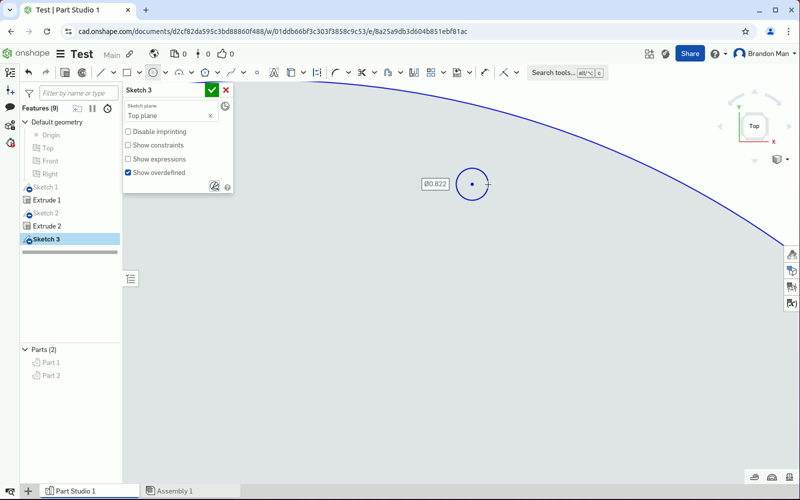
scroll(-6)
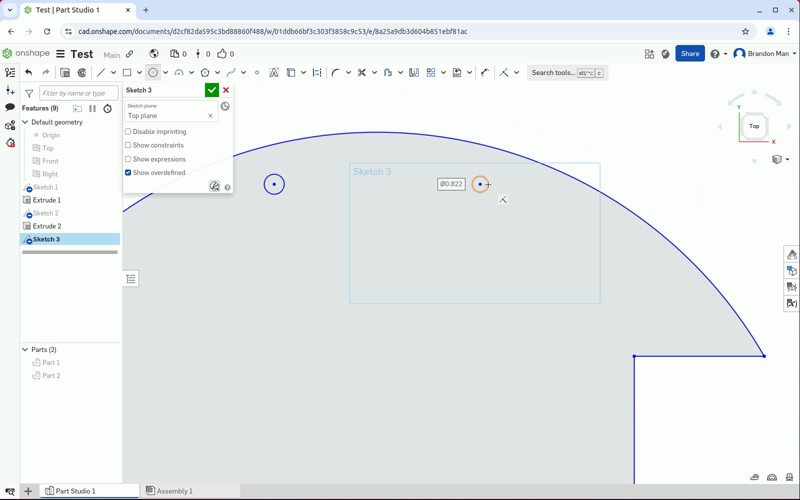
scroll(-6)
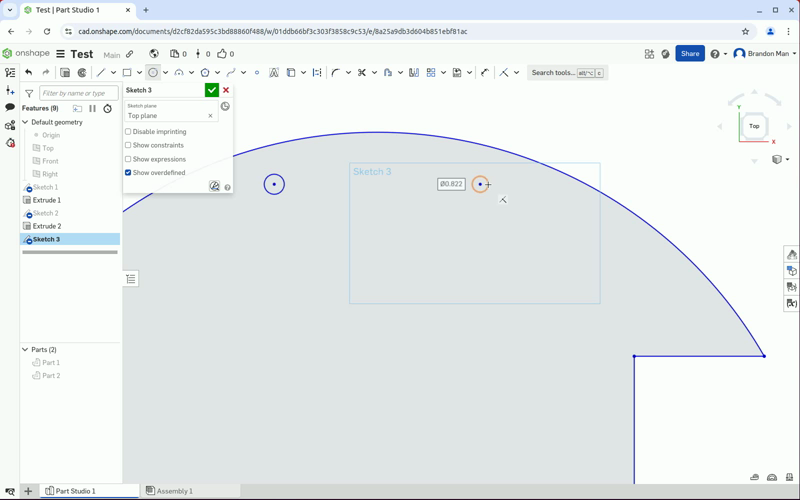
scroll(-6)
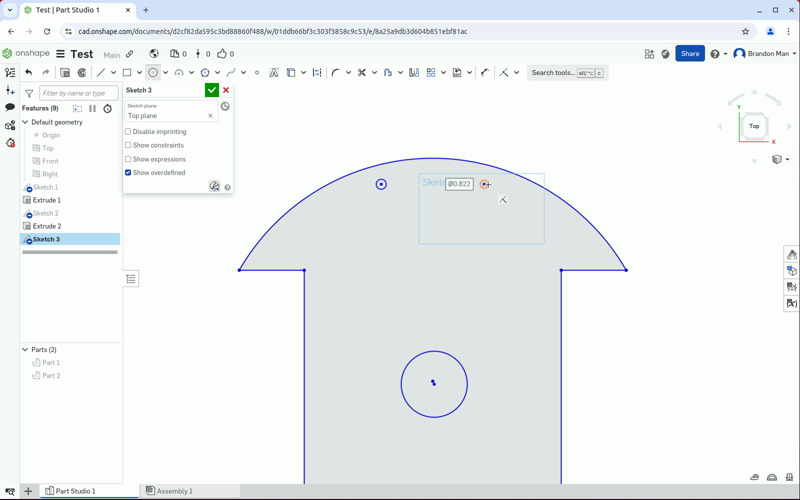
scroll(-6)
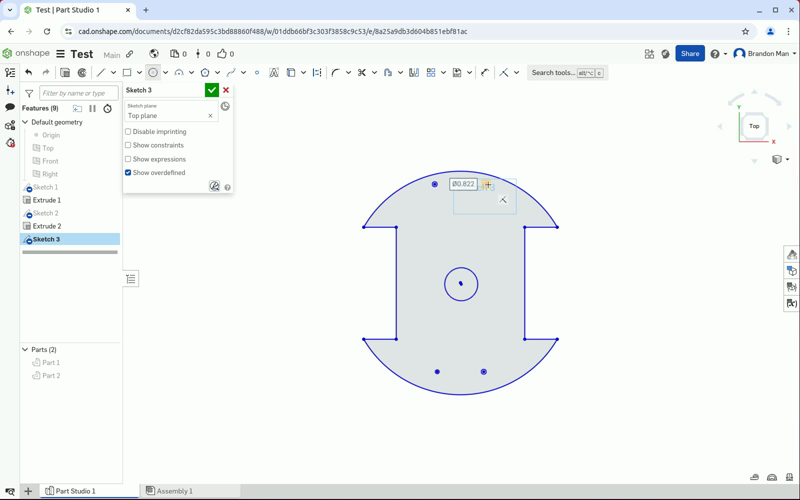
key(esc)
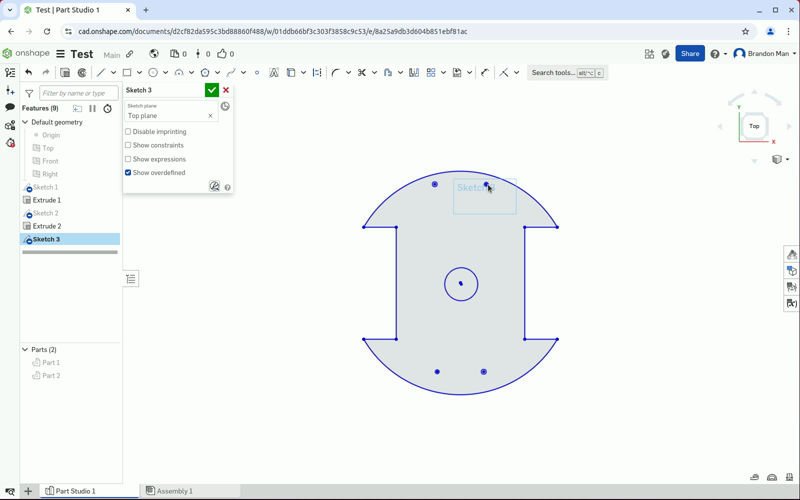
mouse_move(451, 239)
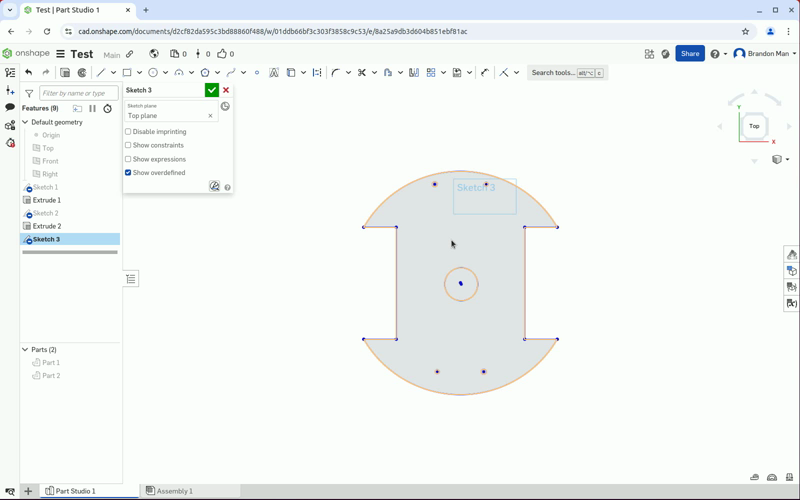
click(451, 239)
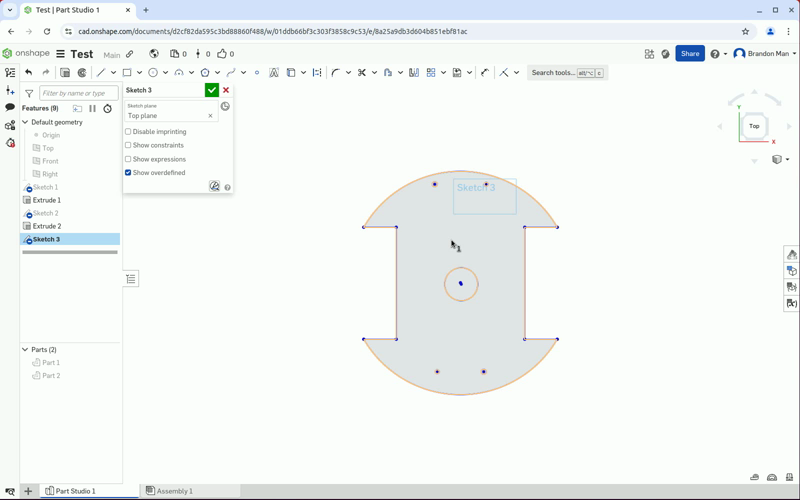
mouse_move(73, 352)
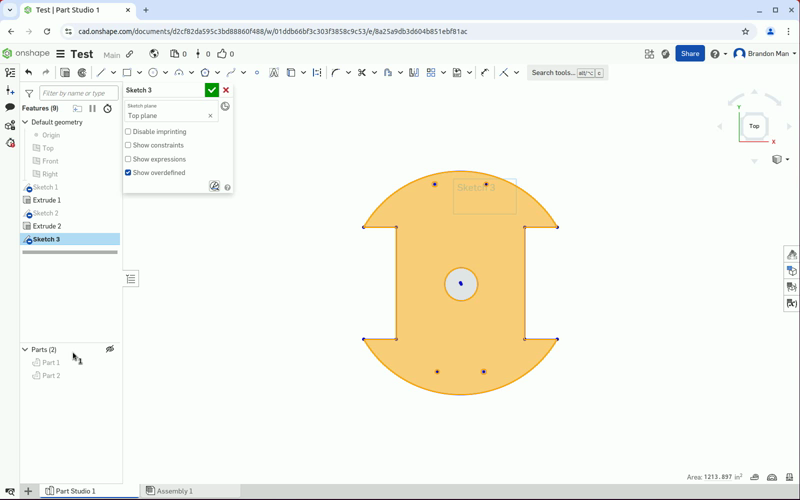
key(shift+y)
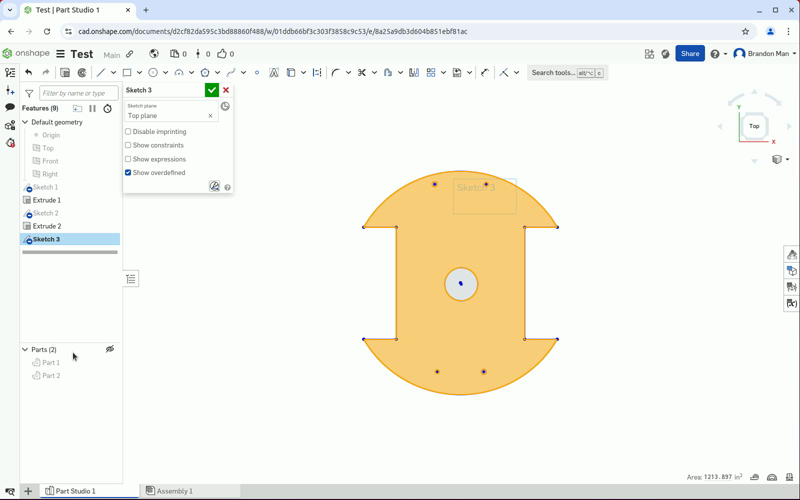
key(shift+e)
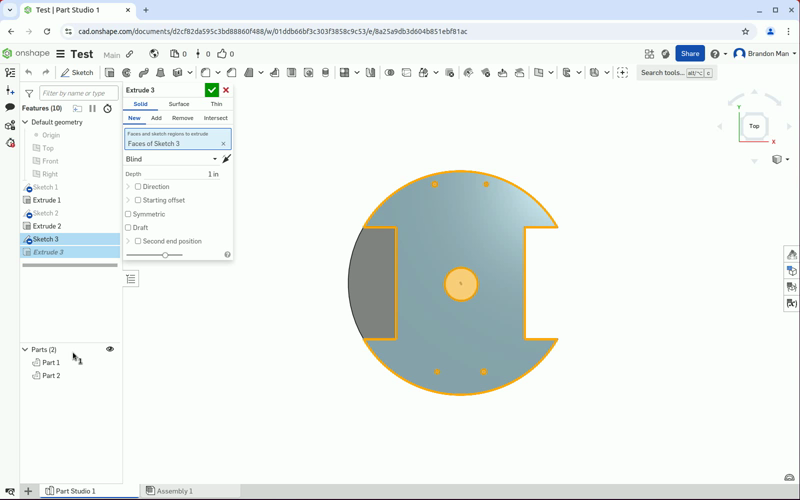
mouse_move(143, 106)
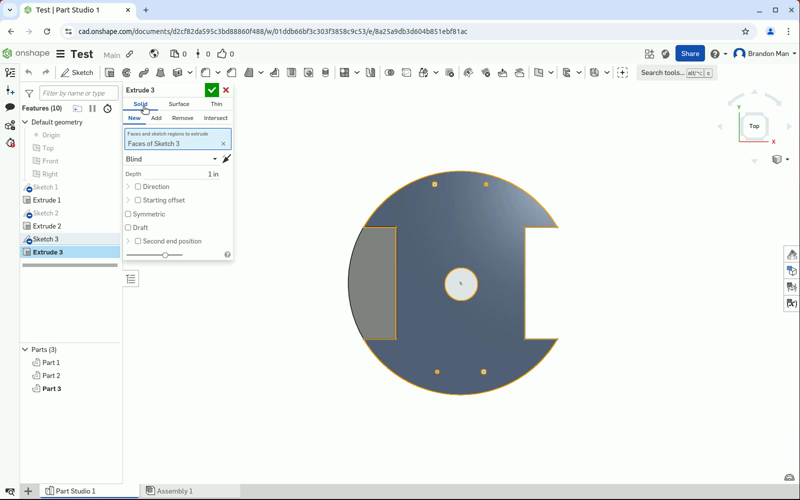
click(143, 106)
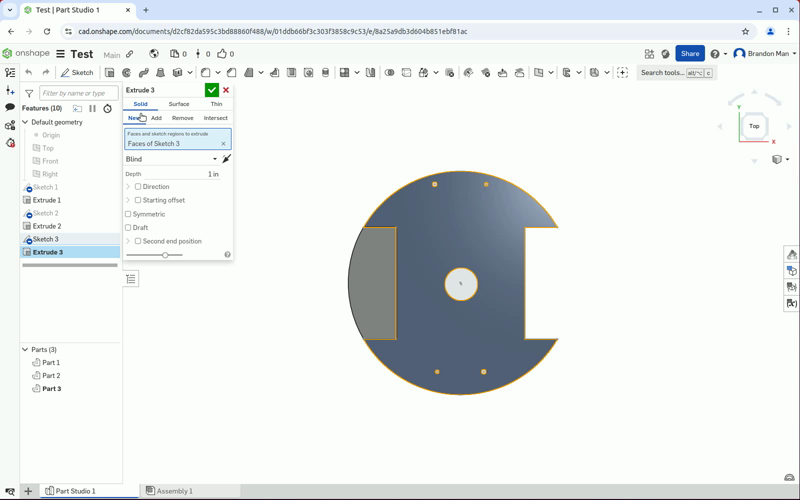
mouse_move(137, 120)
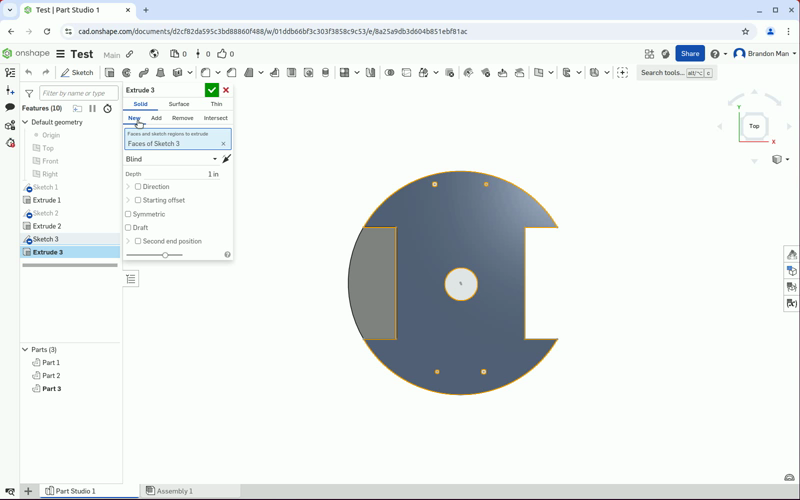
click(137, 120)
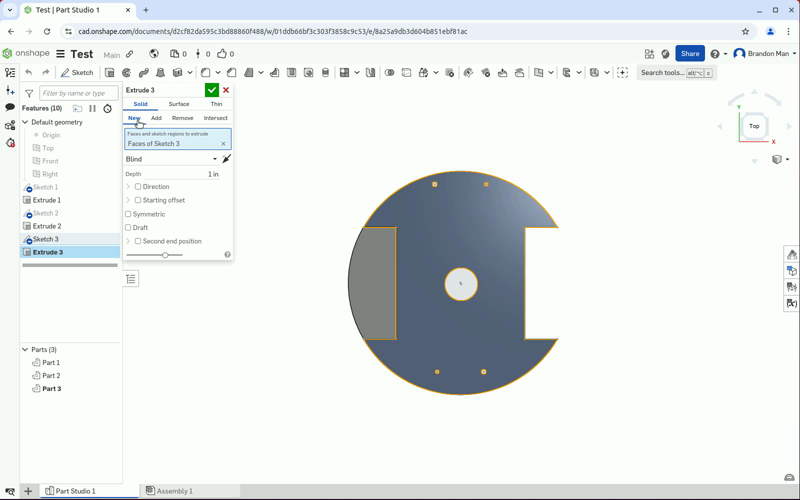
key(tab, 4)
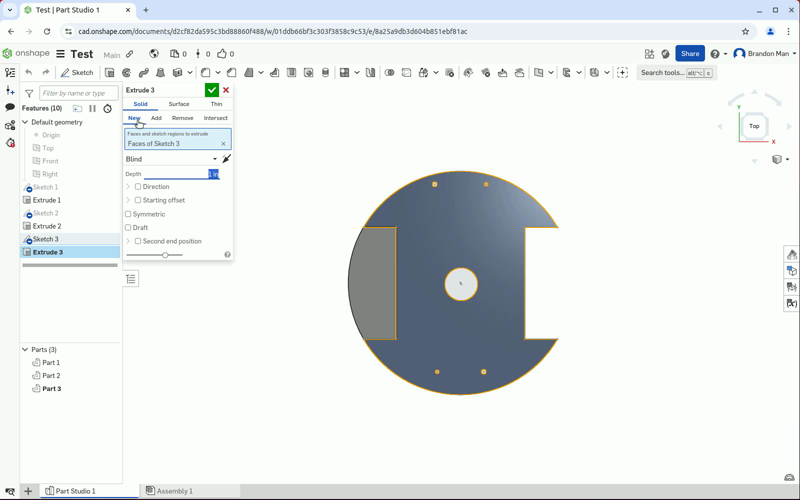
text(16.609)
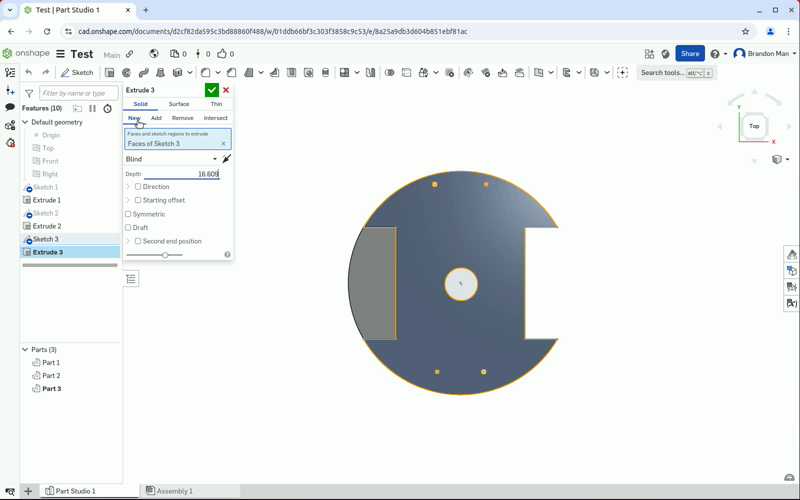
key(tab, 3)
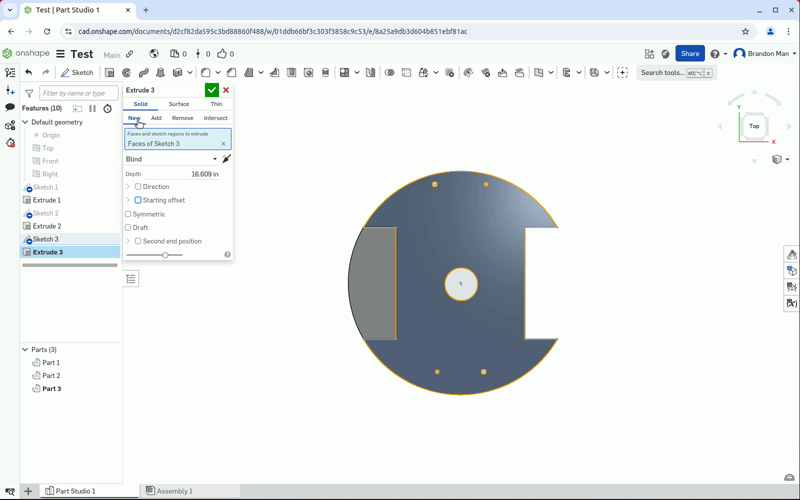
key(tab, 2)
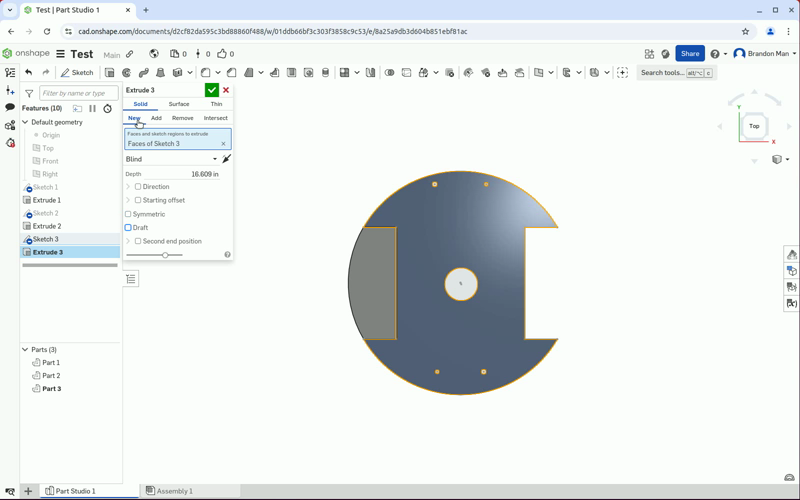
key(space)
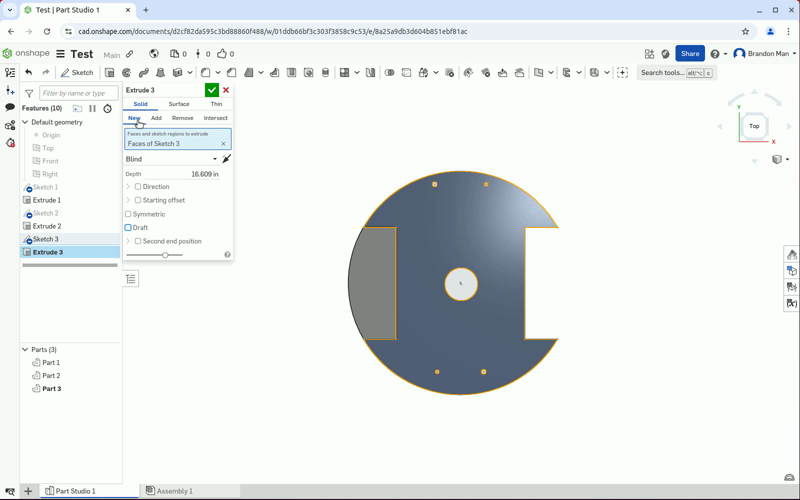
key(tab, 3)
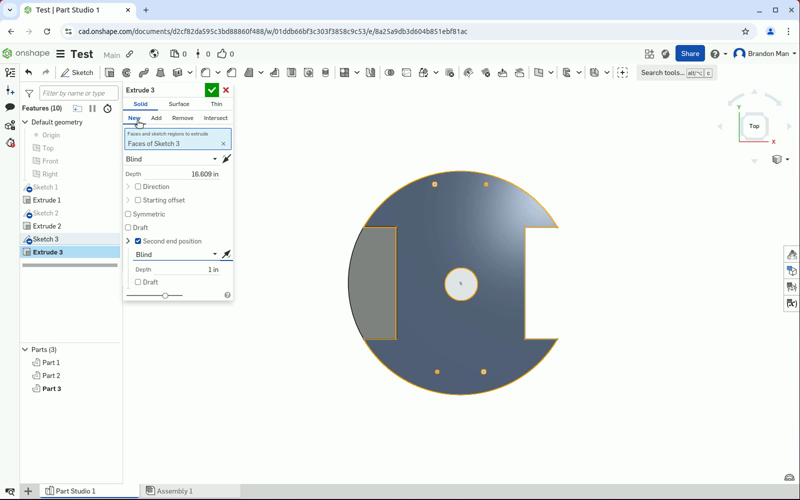
text(15.405)
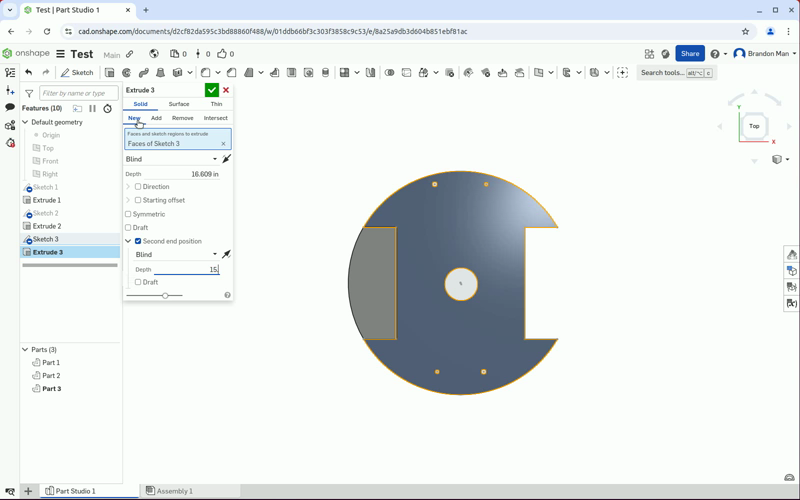
key(enter)
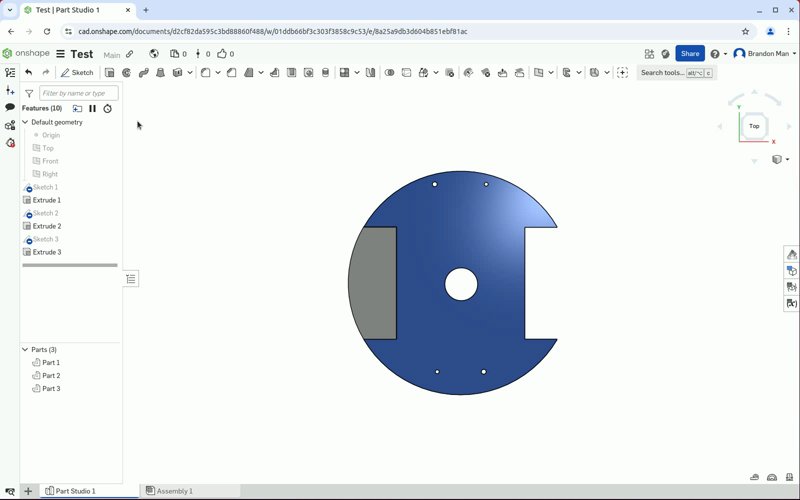
key(shift+h)
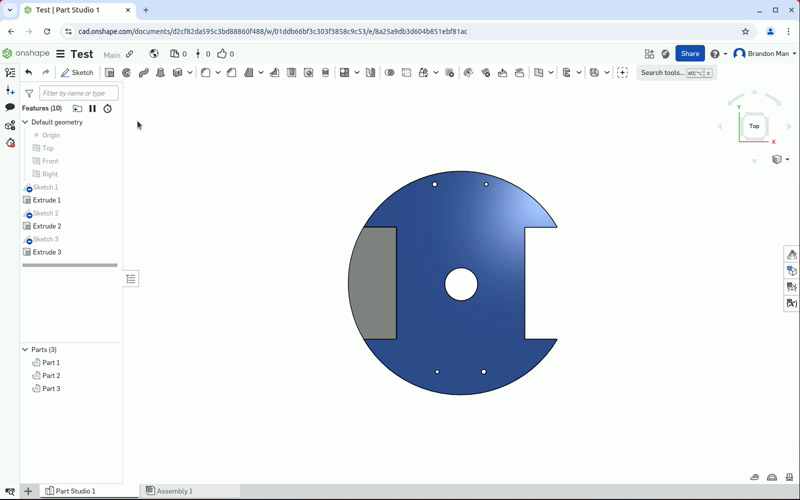
key(shift+h)
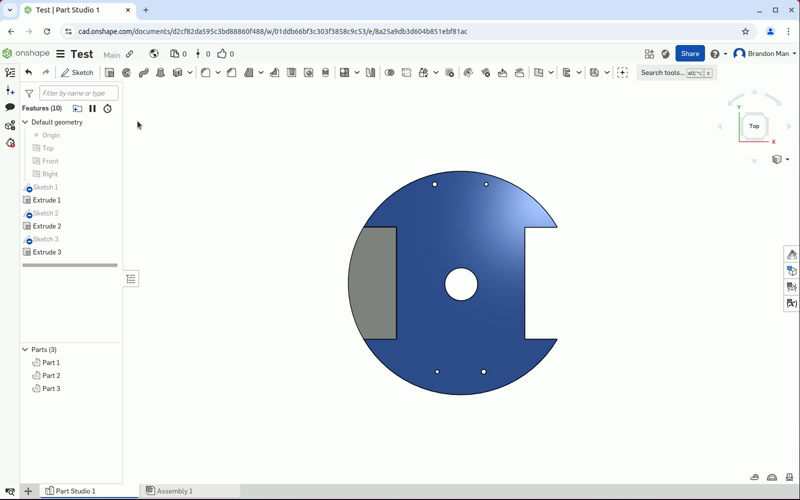
mouse_move(73, 189)
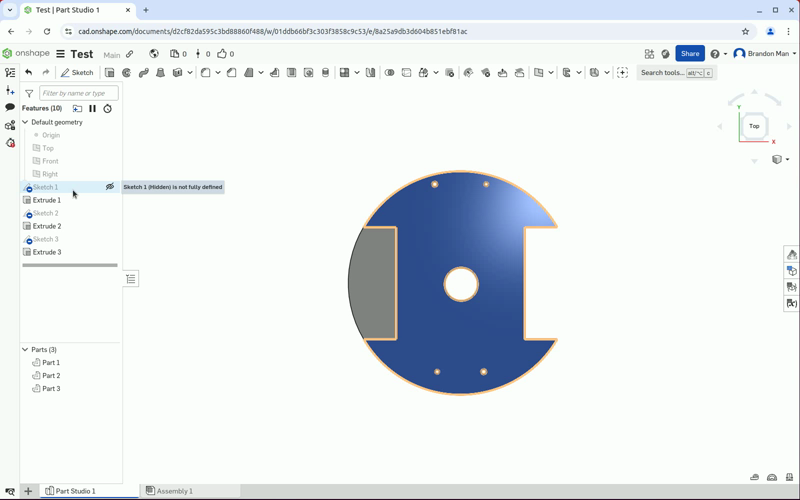
click(73, 189)
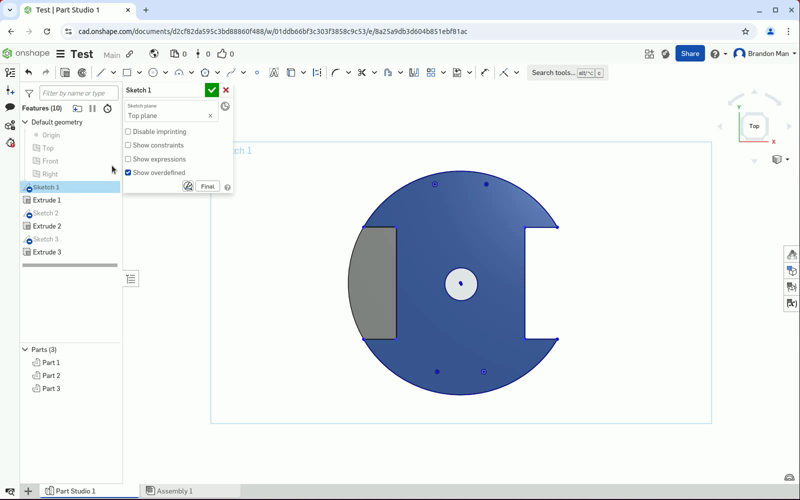
mouse_move(229, 92)
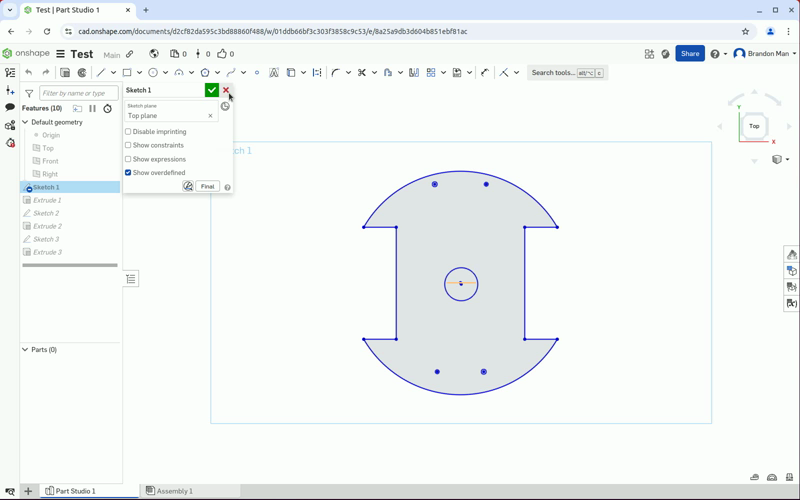
click(229, 92)
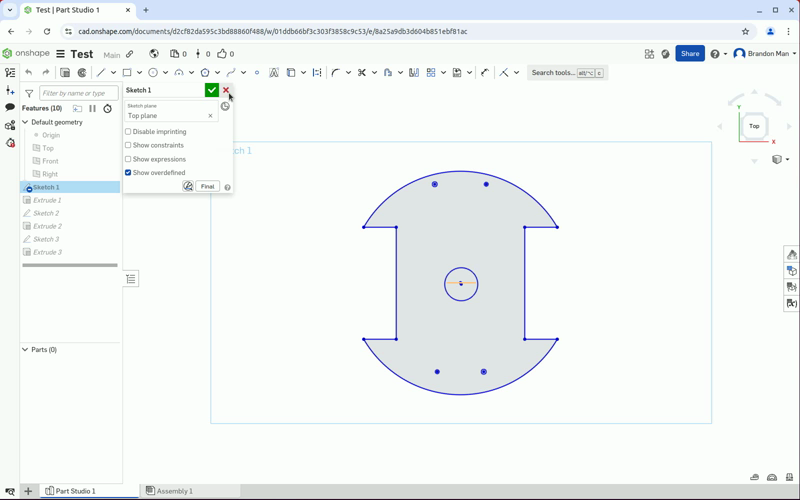
key(shift+s)
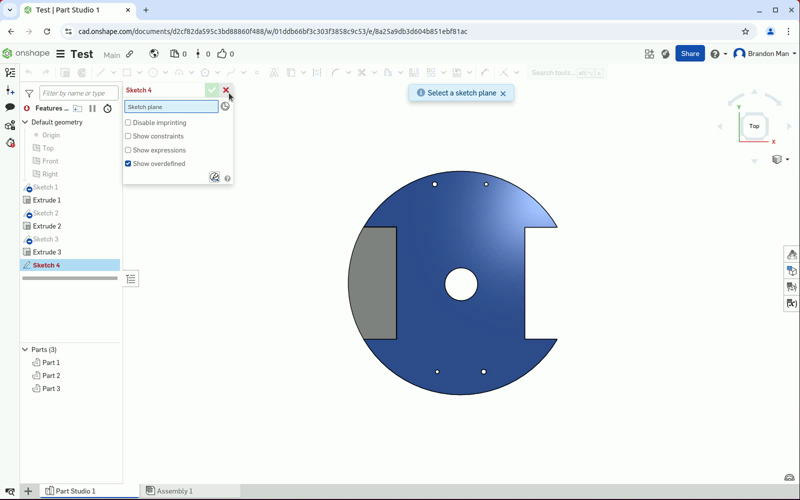
mouse_move(73, 150)
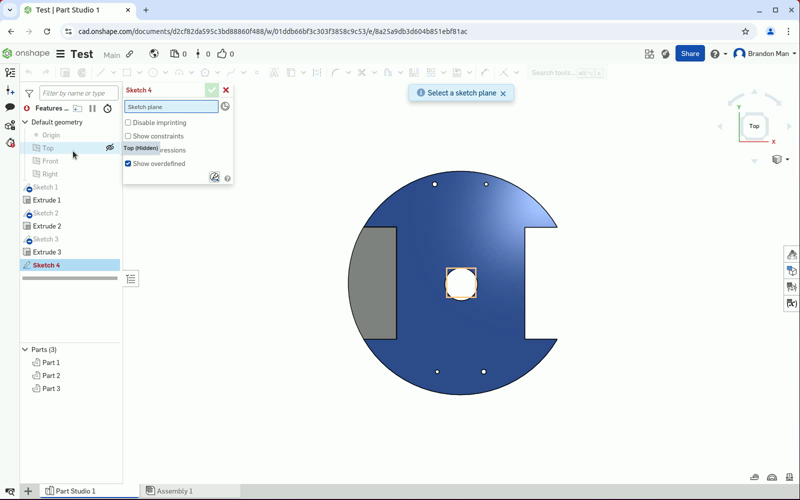
click(73, 150)
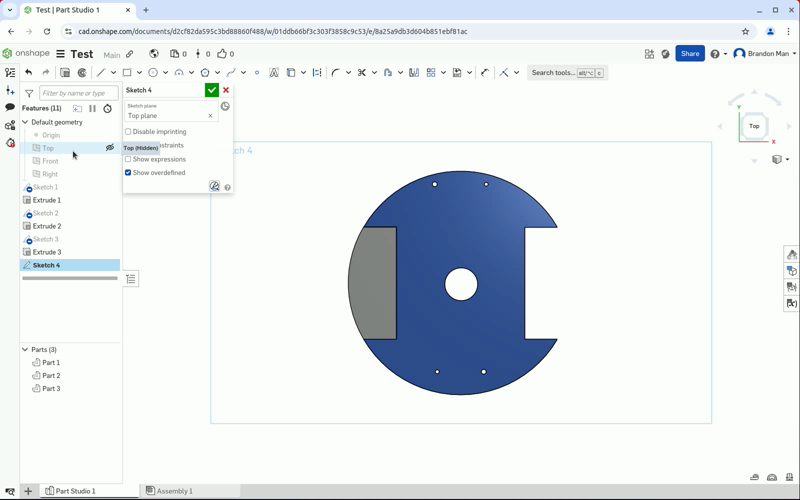
mouse_move(73, 352)
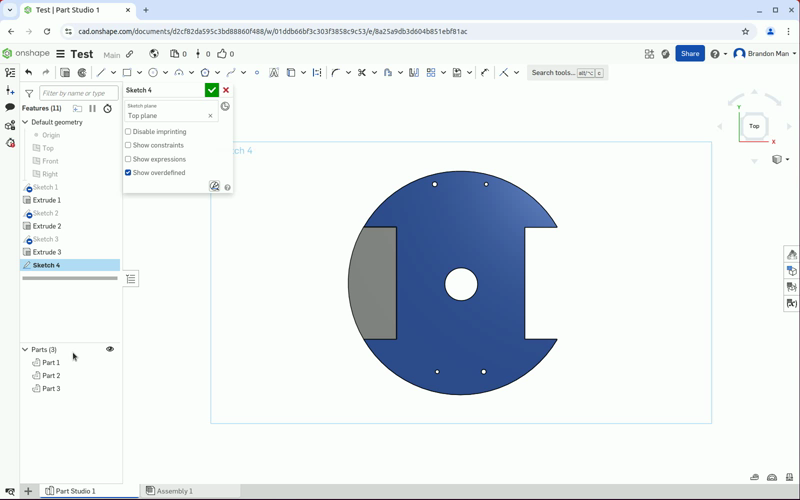
key(y)
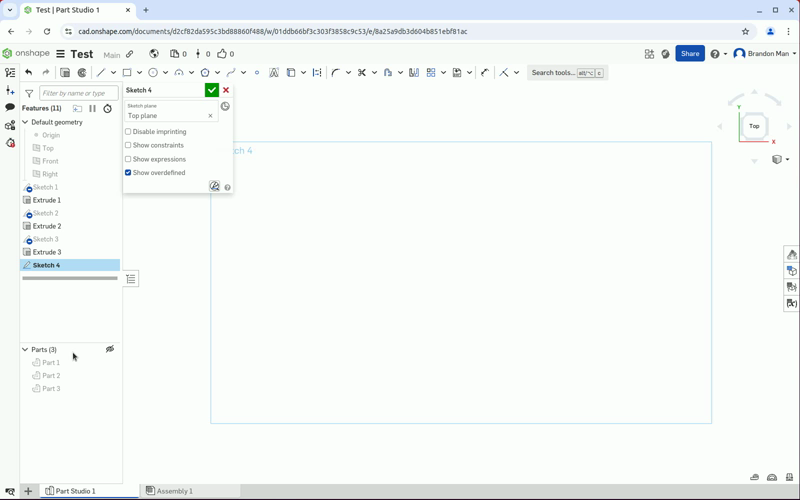
key(l)
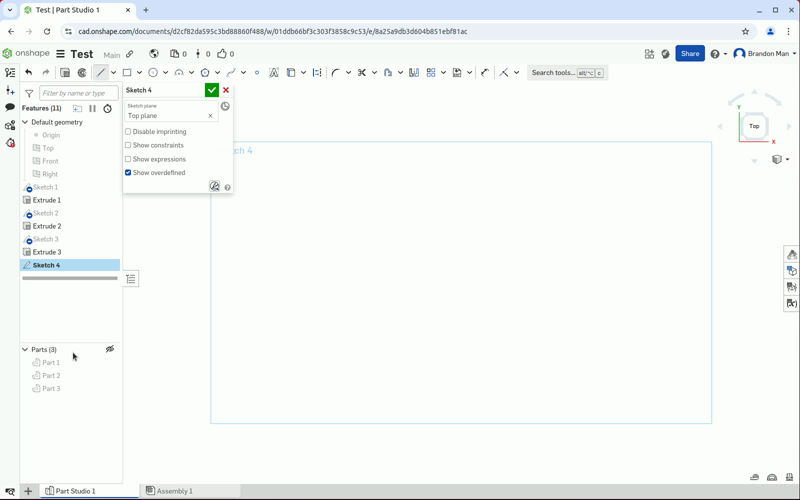
key_down(shift)
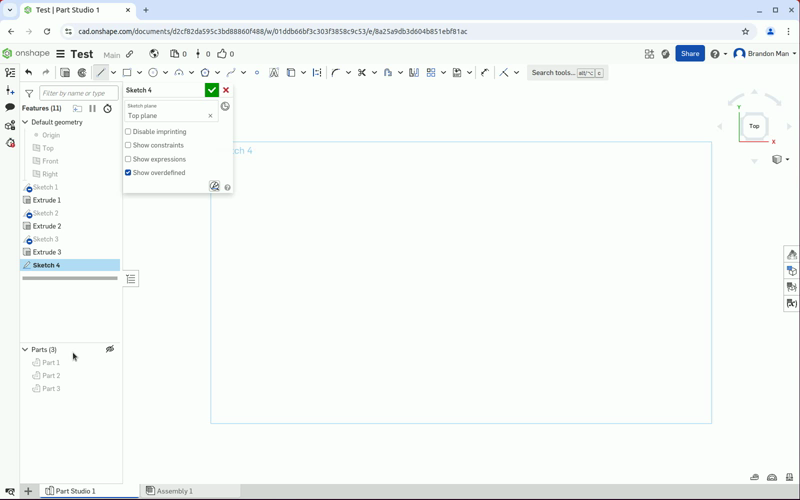
mouse_move(525, 339)
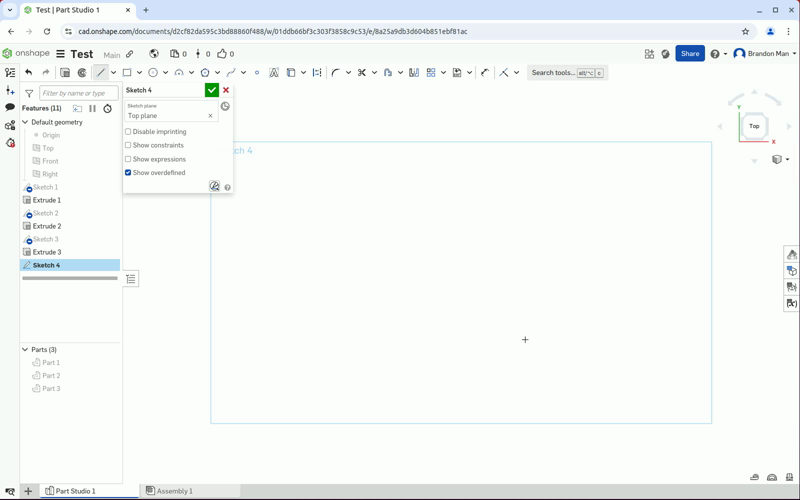
click(525, 339)
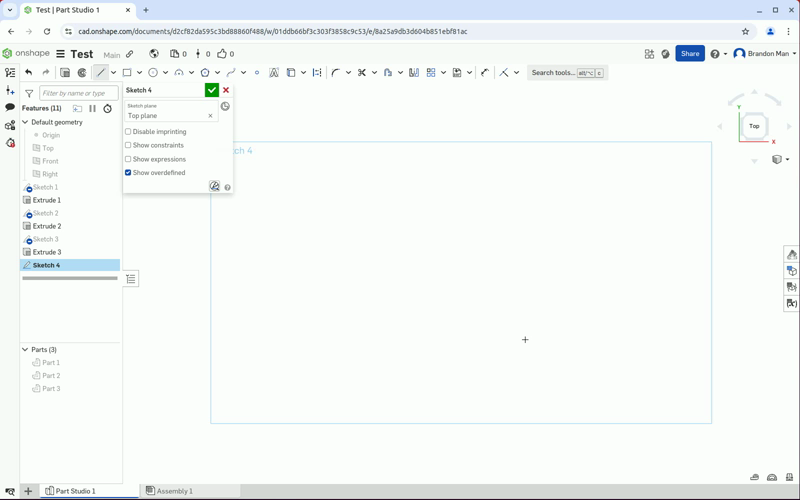
key_up(shift)
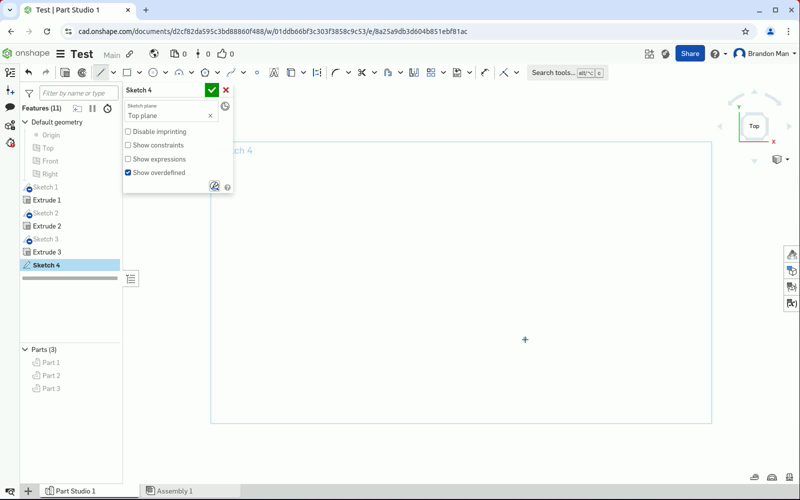
key_down(shift)
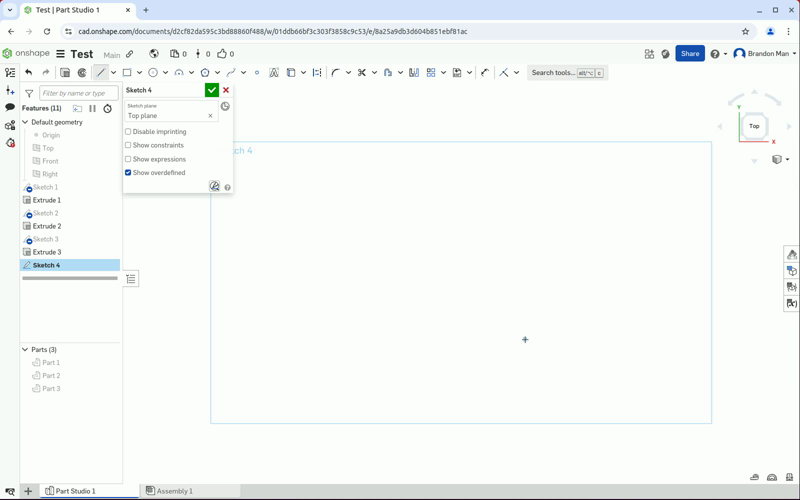
mouse_move(555, 339)
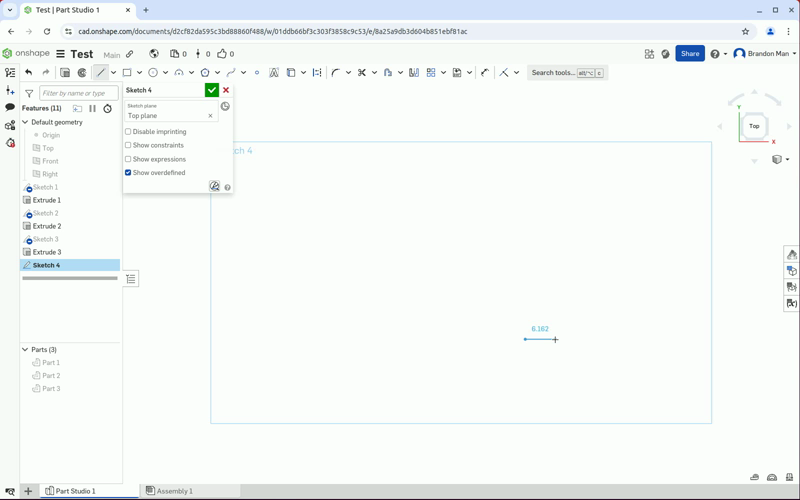
mouse_move(558, 339)
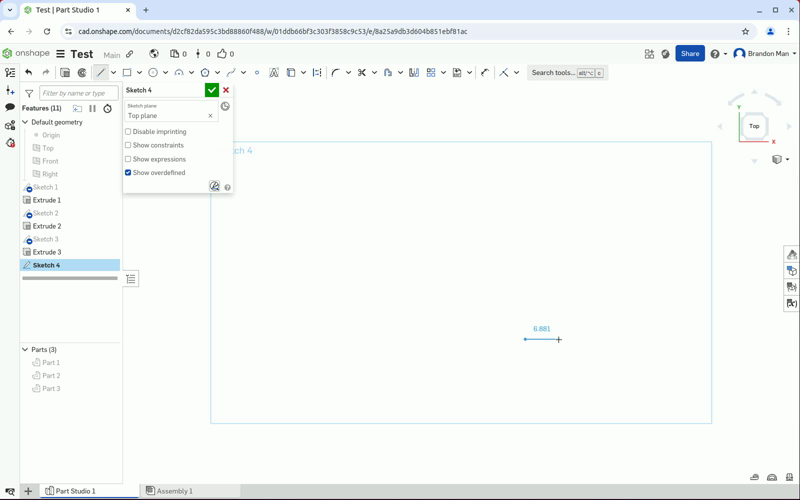
click(558, 339)
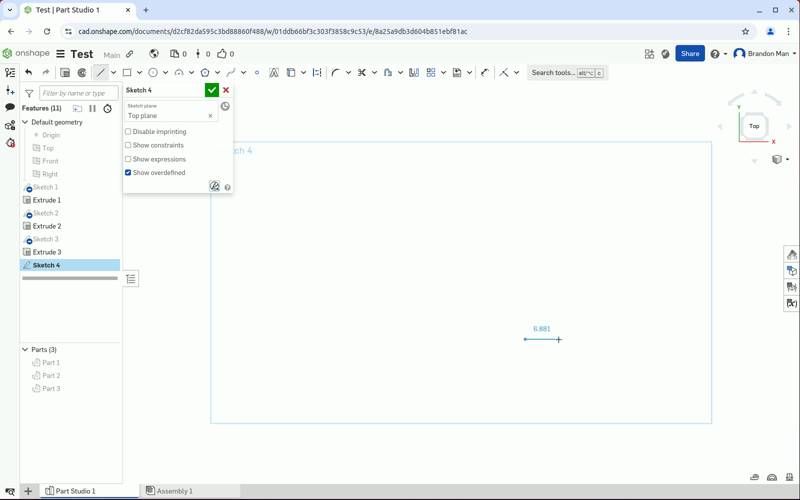
key_up(shift)
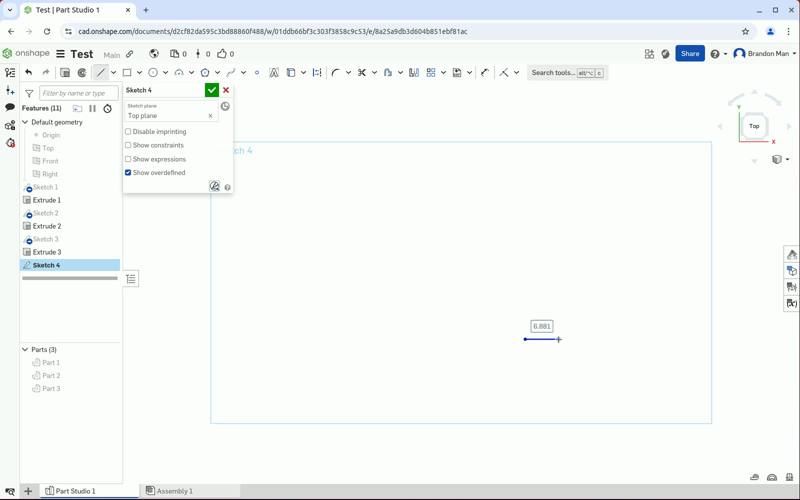
key(esc)
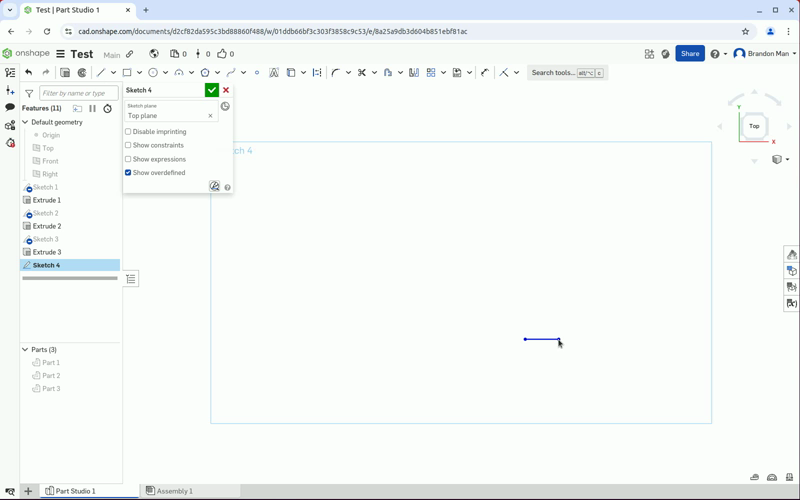
key(a)
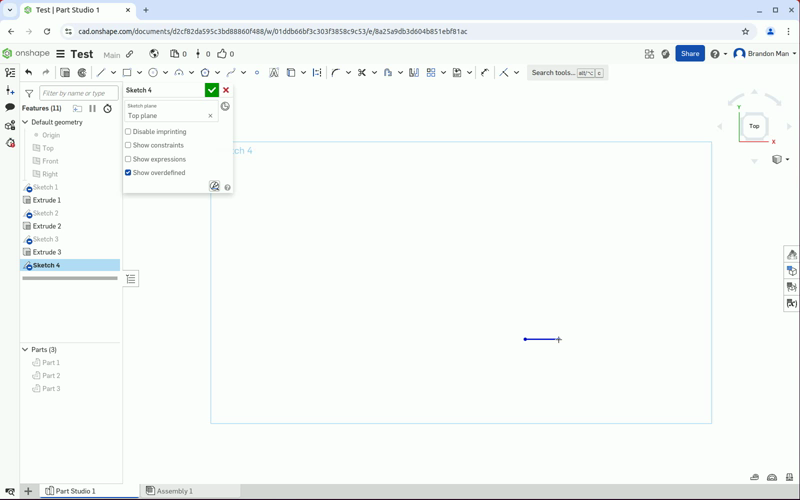
mouse_move(558, 339)
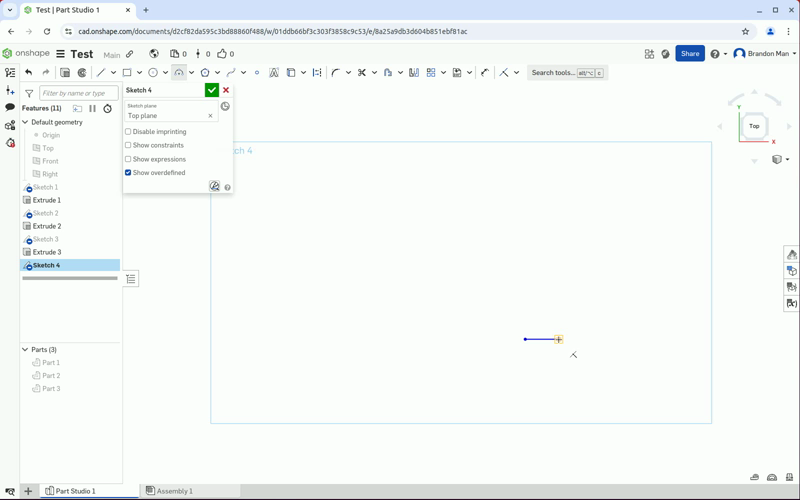
click(558, 339)
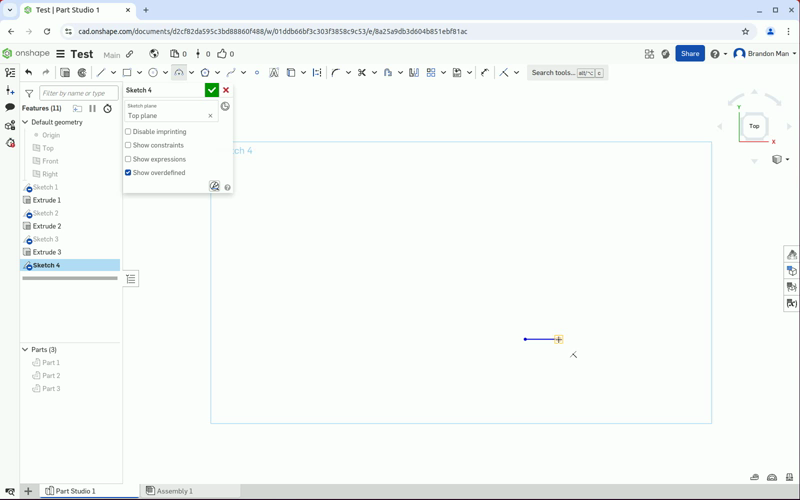
key_down(shift)
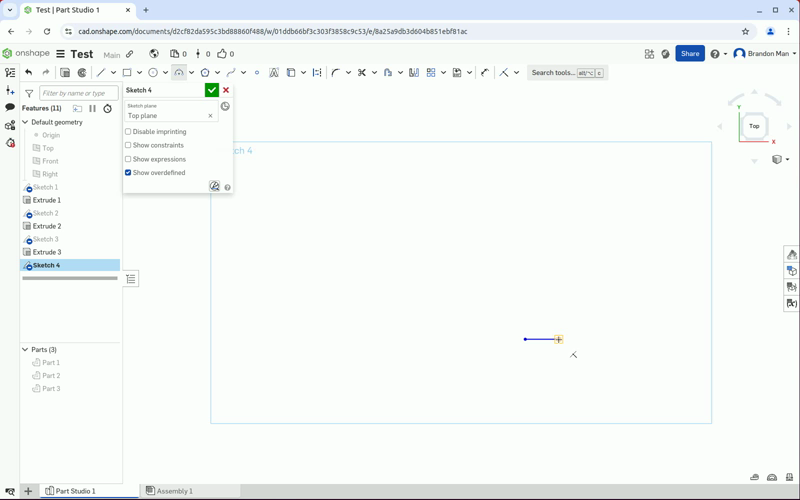
mouse_move(558, 226)
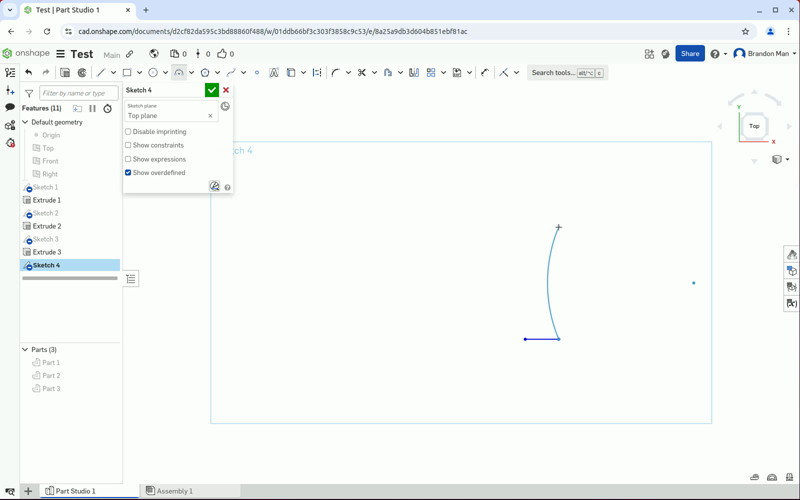
click(558, 226)
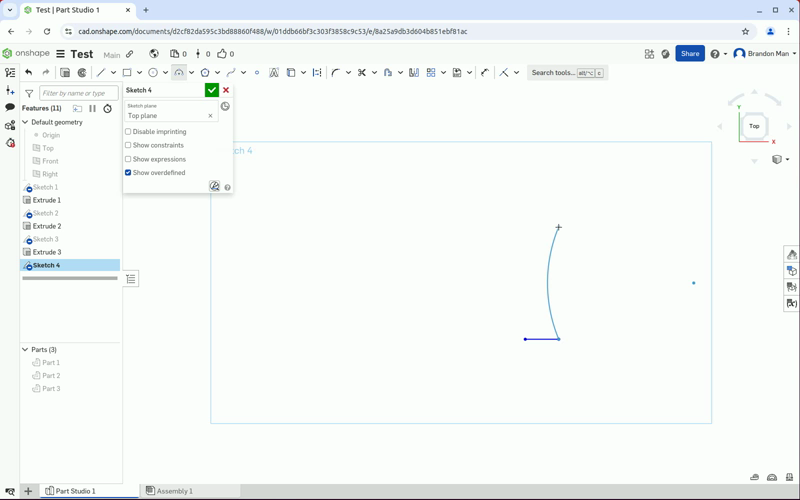
mouse_move(573, 282)
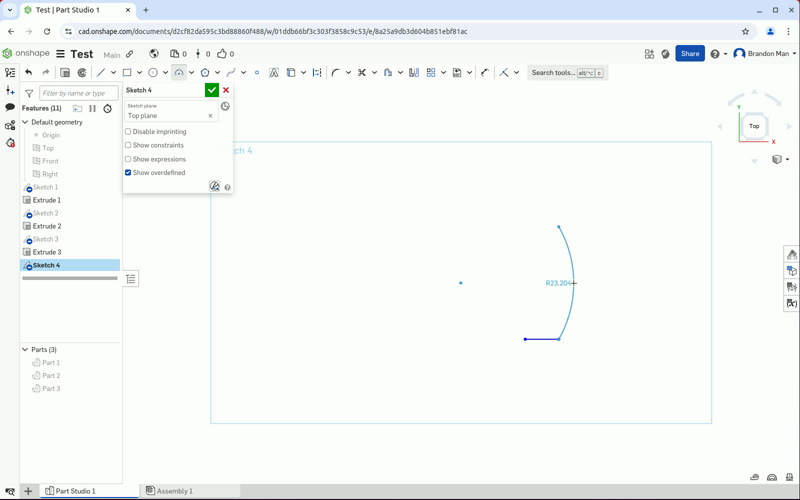
click(573, 282)
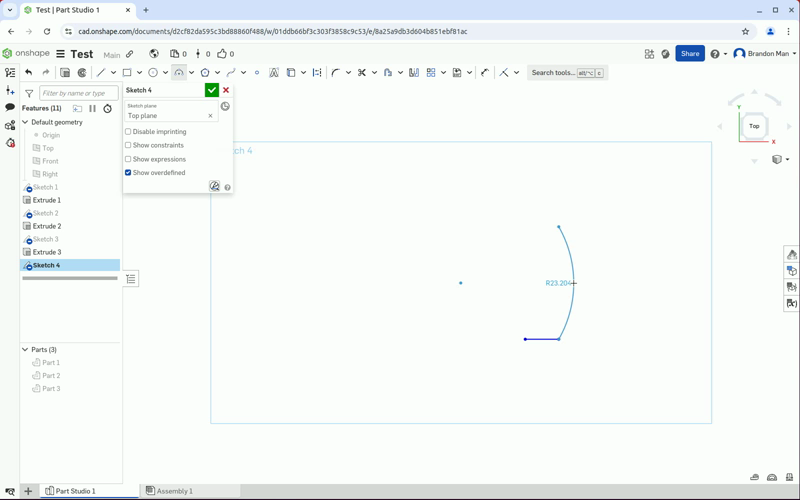
key_up(shift)
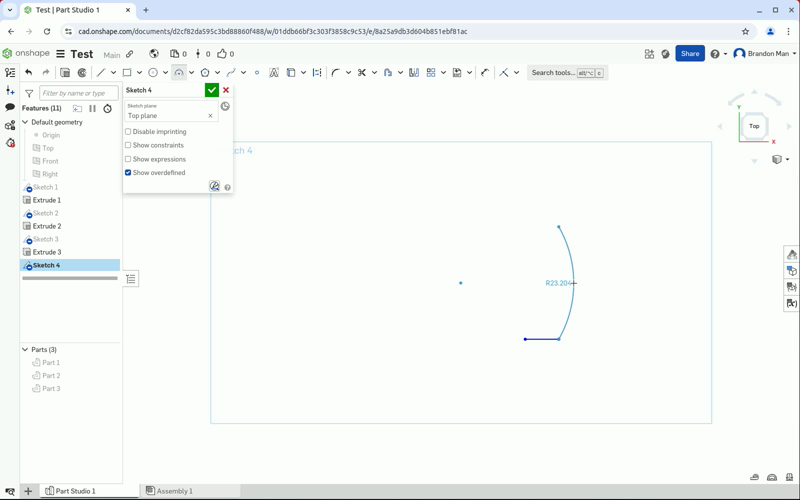
key(esc)
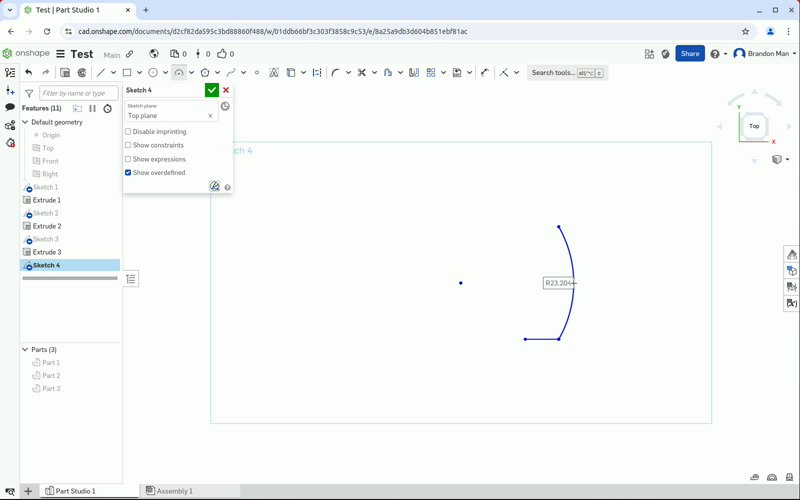
key(l)
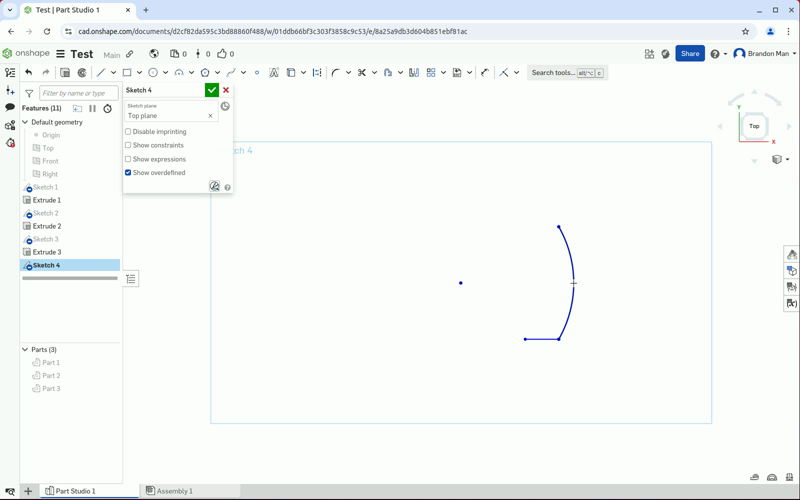
mouse_move(558, 226)
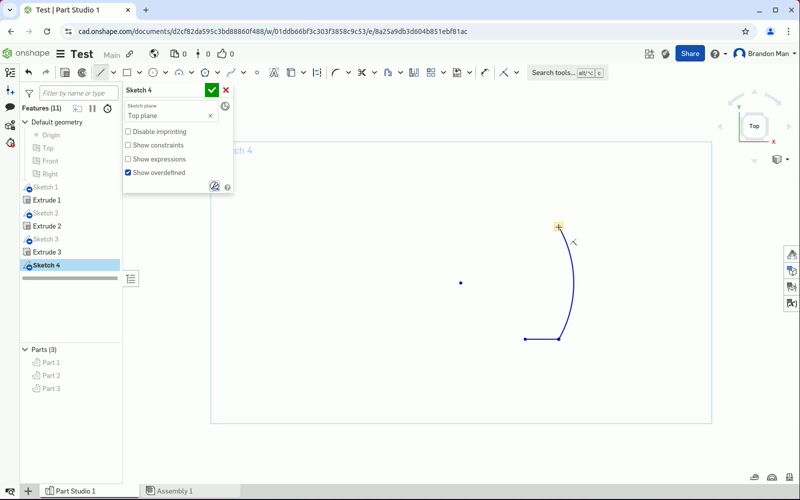
click(558, 226)
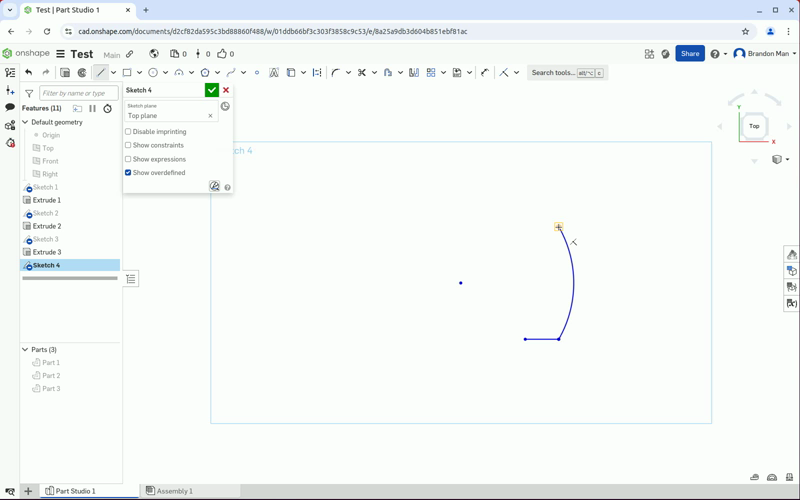
key_down(shift)
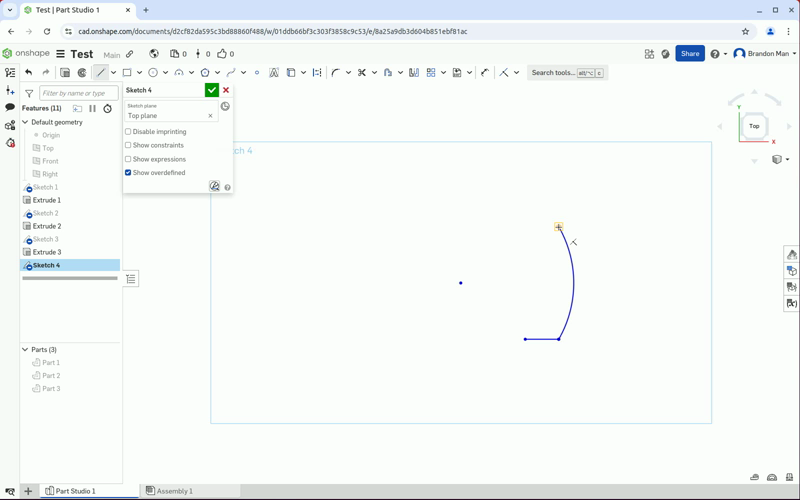
mouse_move(588, 226)
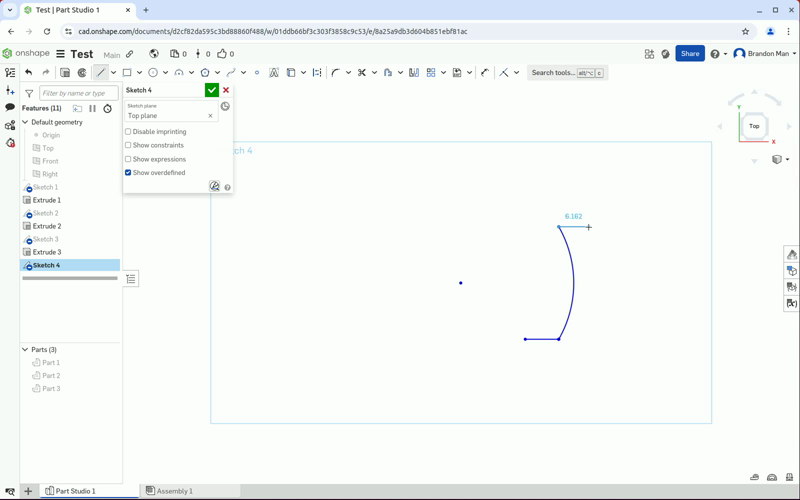
mouse_move(525, 226)
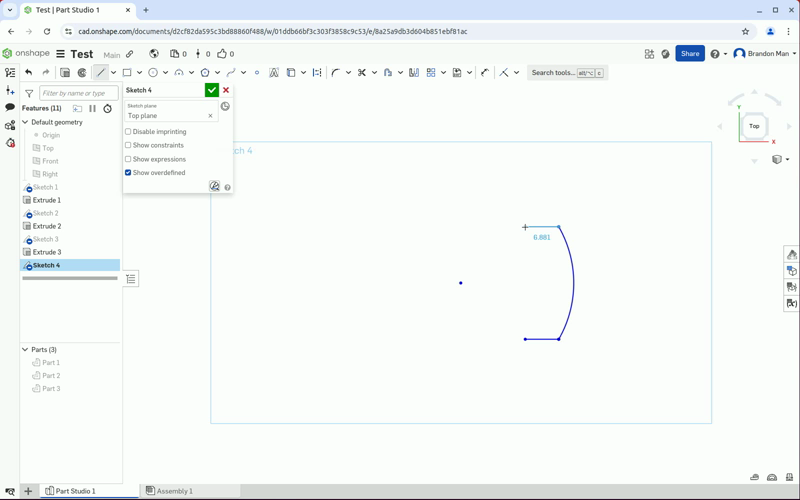
click(525, 226)
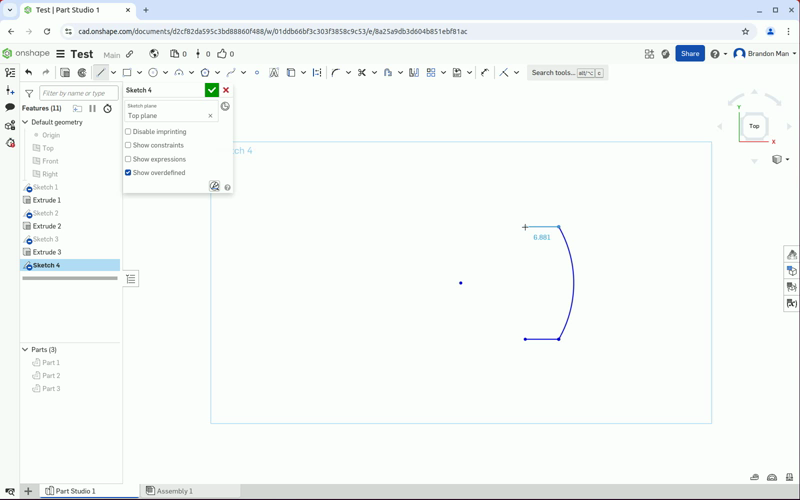
key_up(shift)
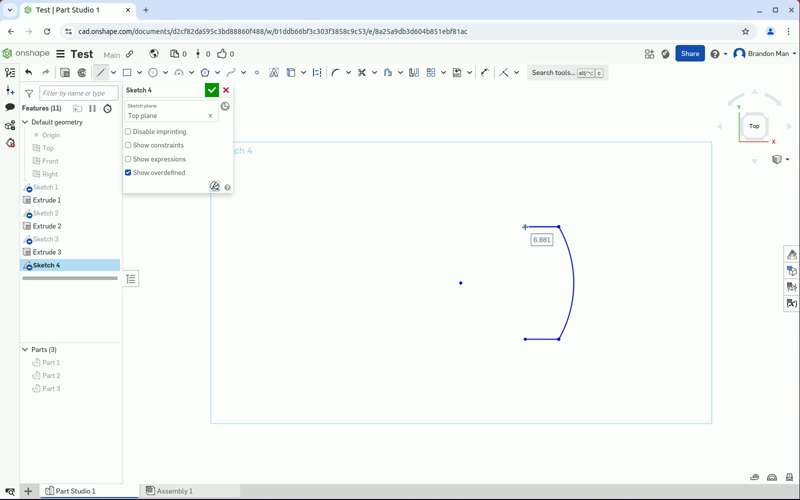
key_down(shift)
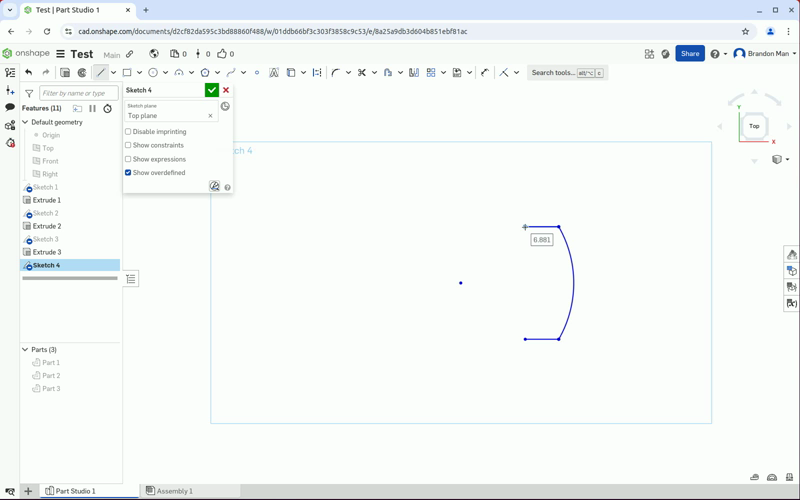
mouse_move(525, 339)
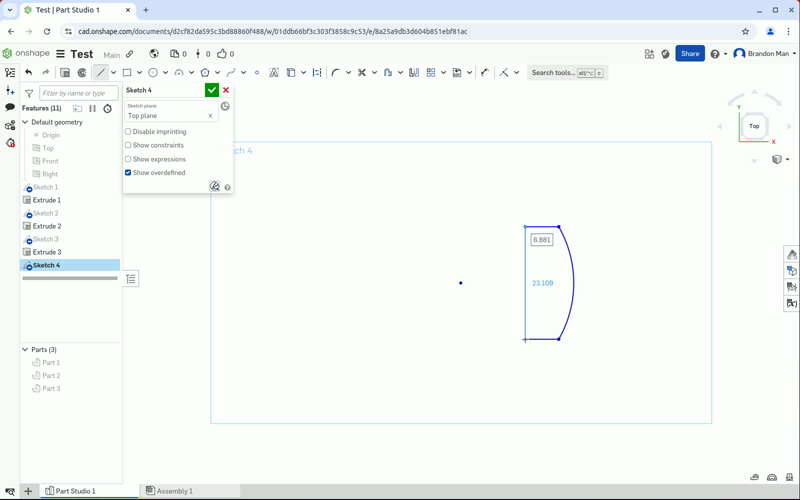
key_up(shift)
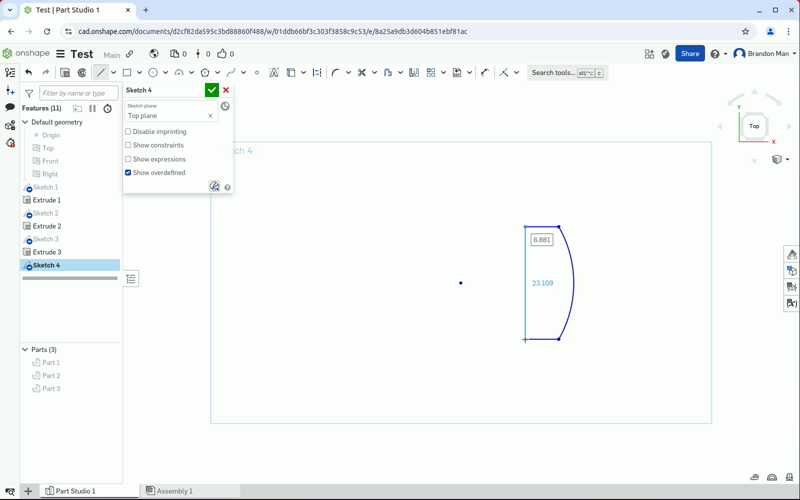
click(525, 339)
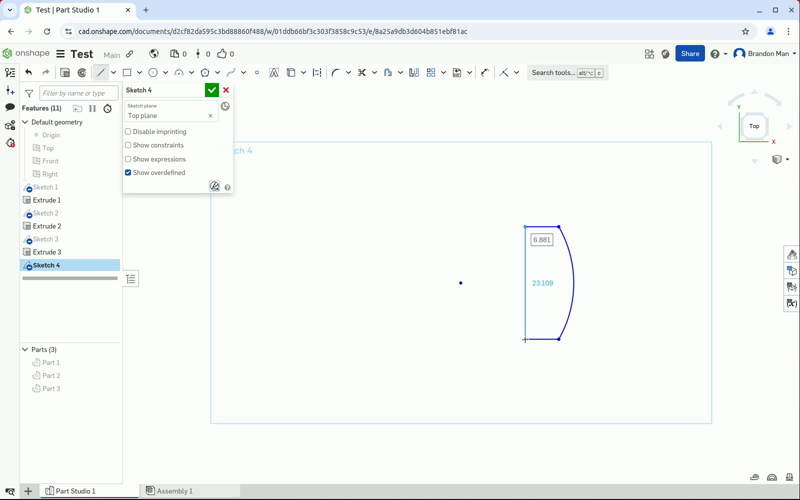
key(esc)
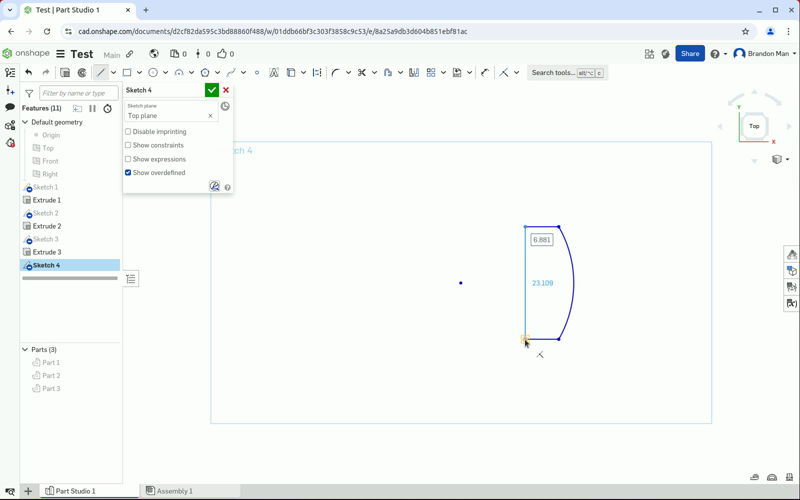
mouse_move(555, 262)
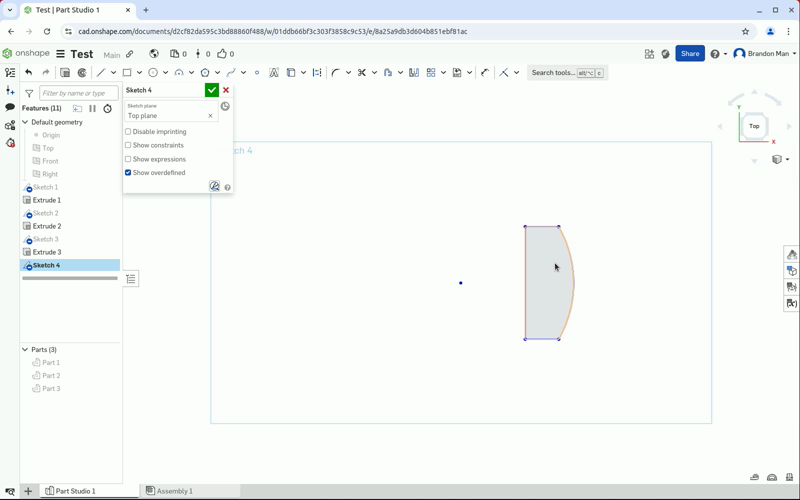
click(555, 262)
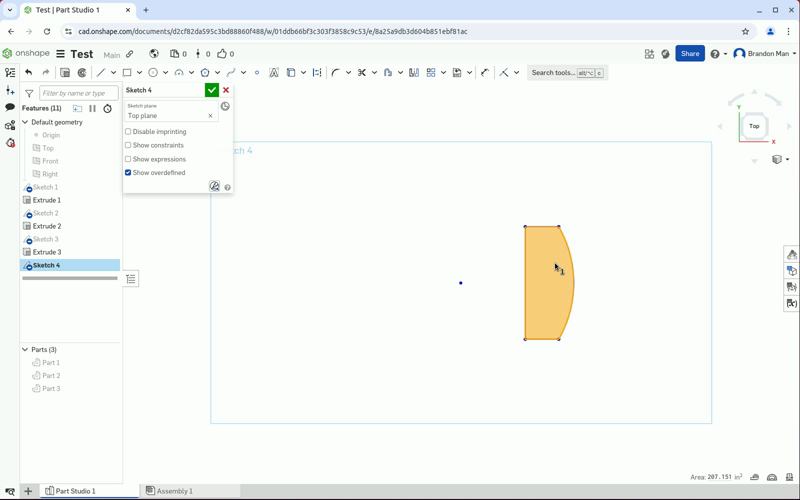
mouse_move(73, 352)
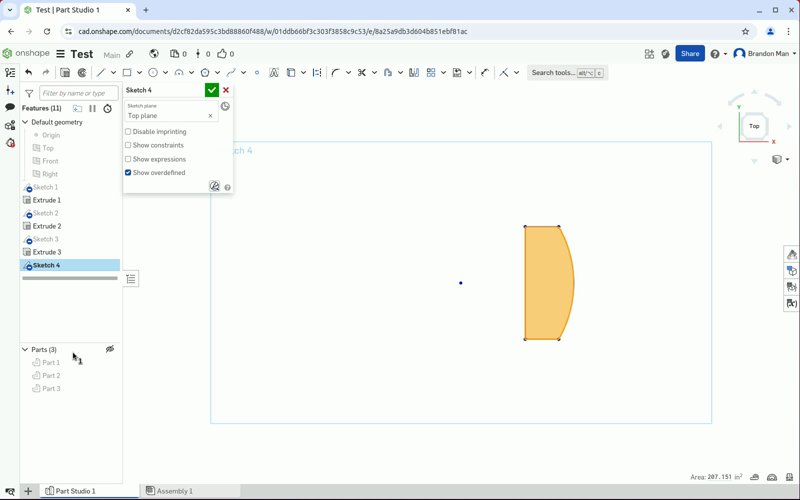
key(shift+y)
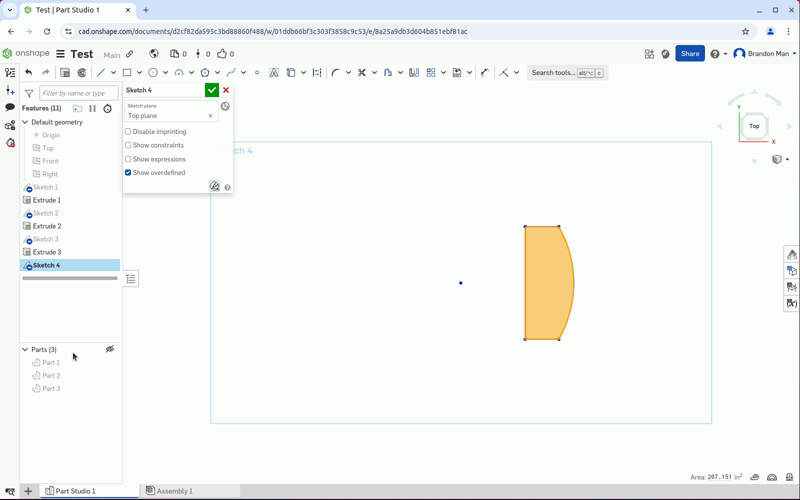
key(shift+e)
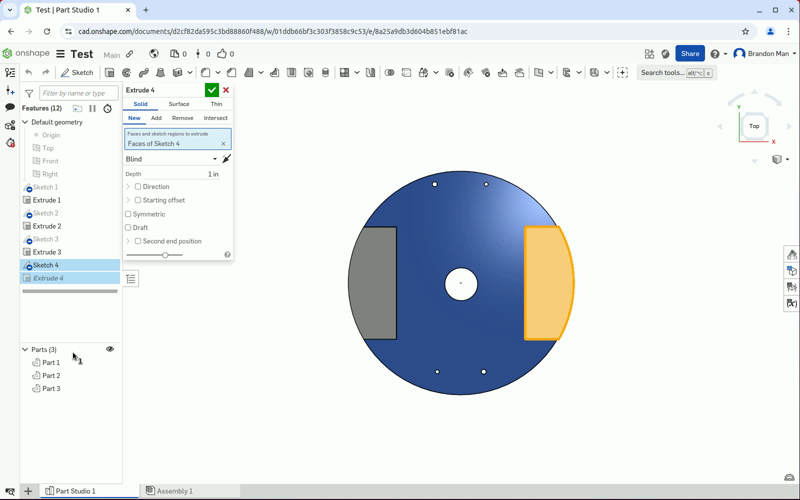
mouse_move(143, 106)
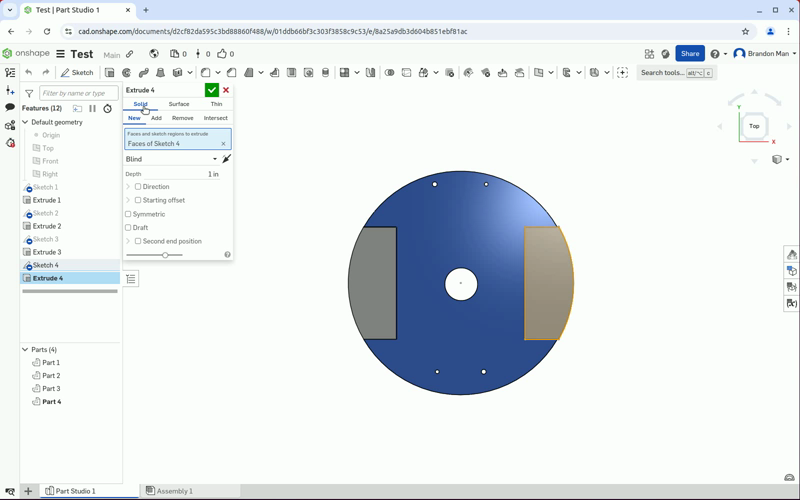
click(143, 106)
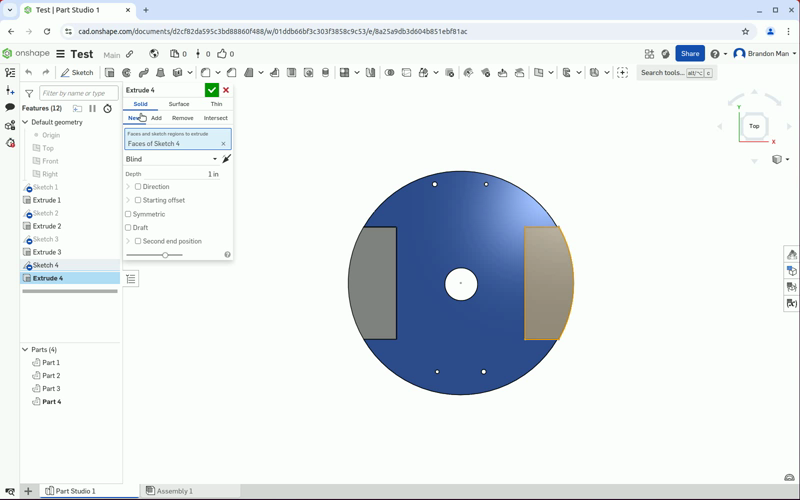
mouse_move(137, 120)
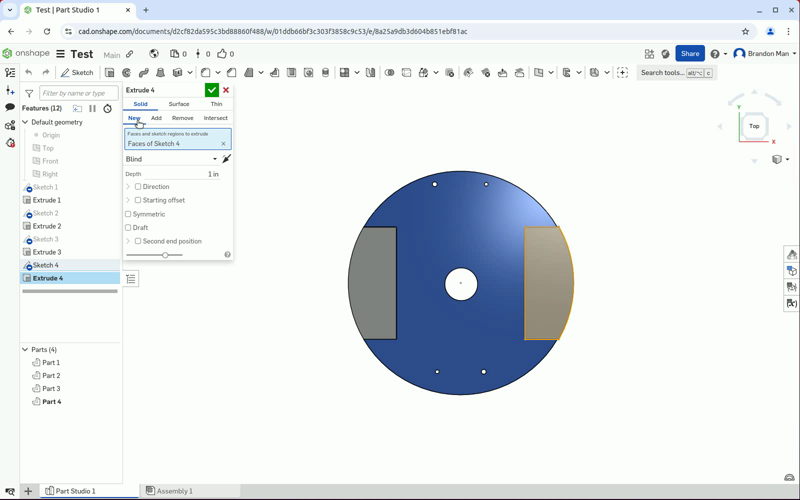
click(137, 120)
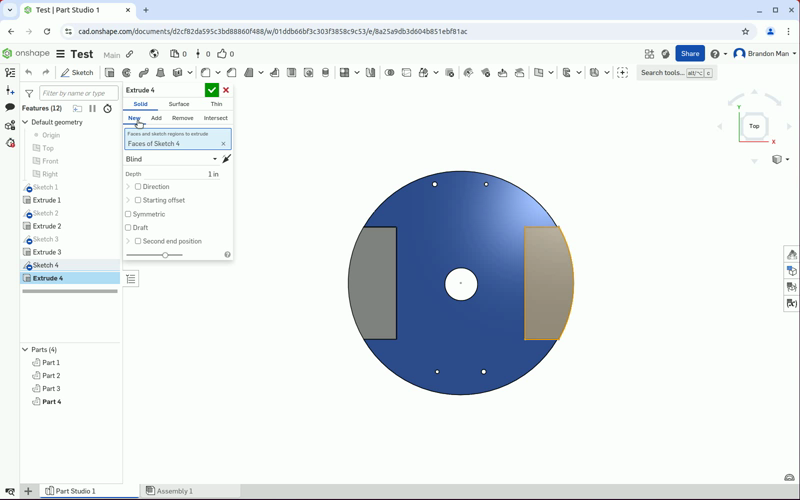
key(tab, 4)
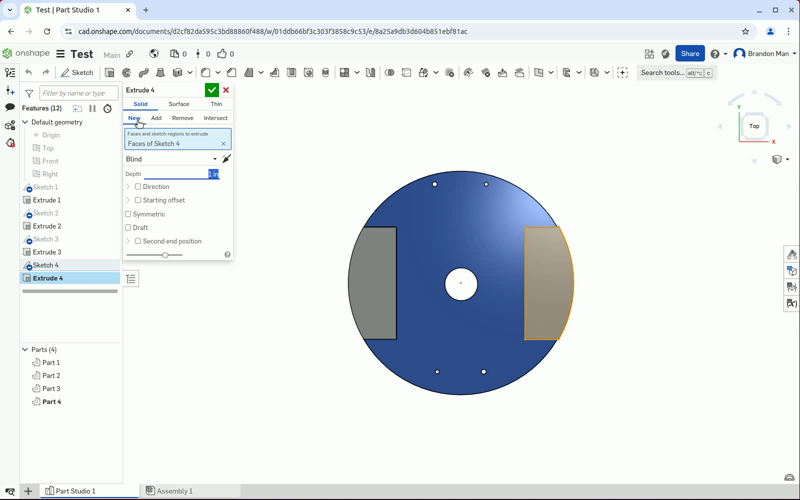
text(16.609)
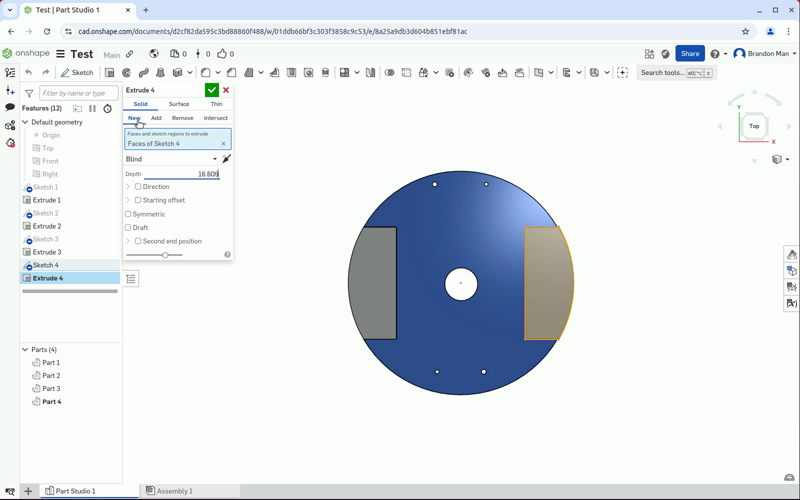
key(tab, 3)
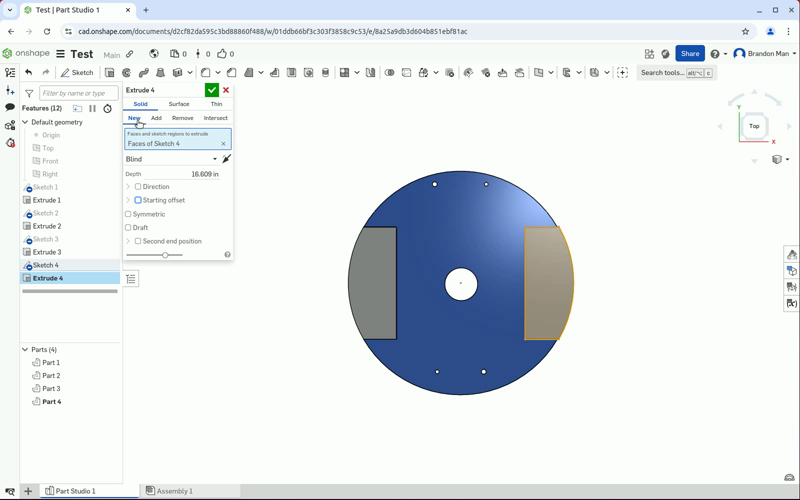
key(tab, 2)
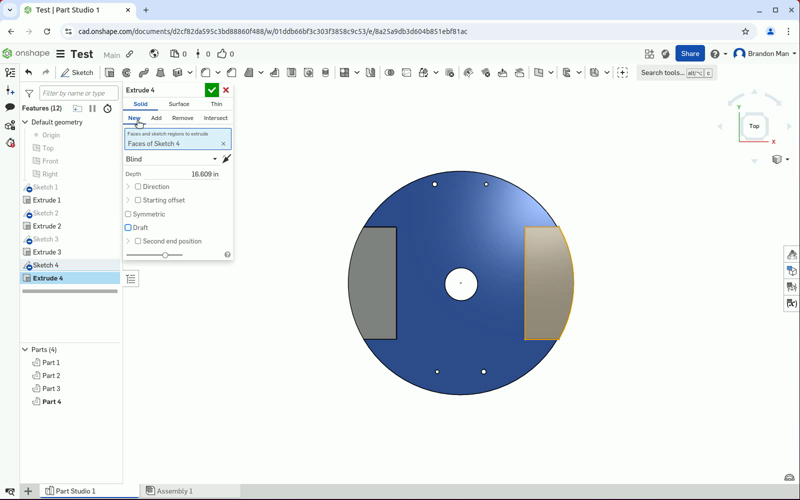
key(space)
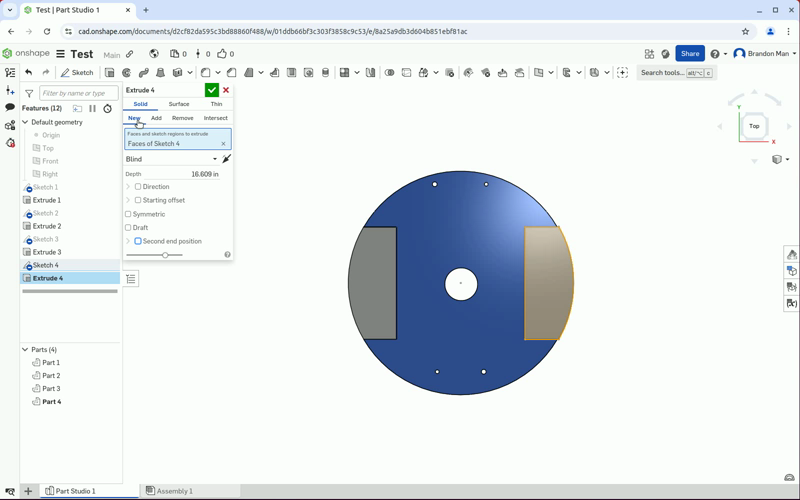
key(tab, 3)
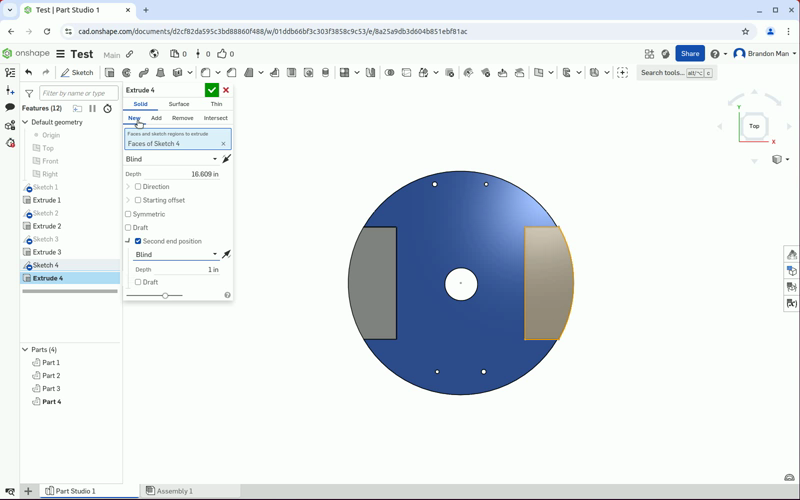
text(15.405)
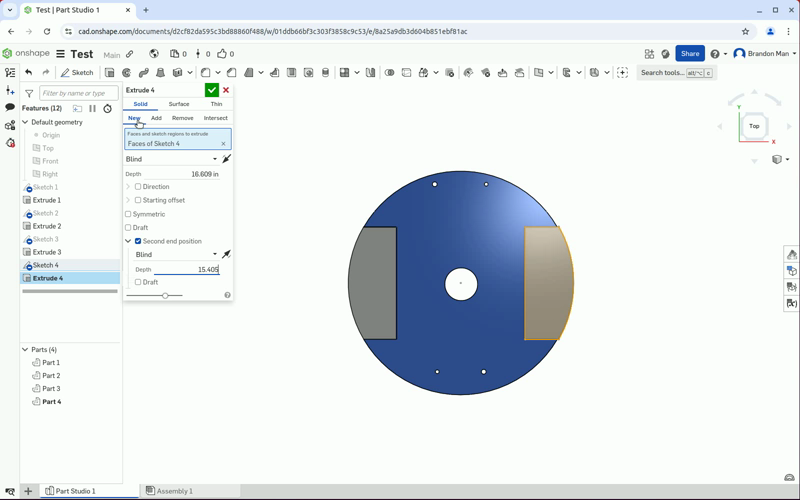
key(enter)
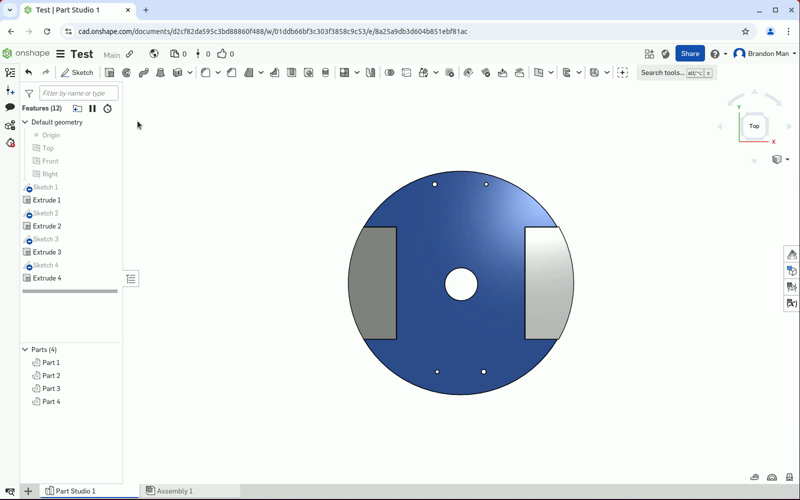
key(shift+h)
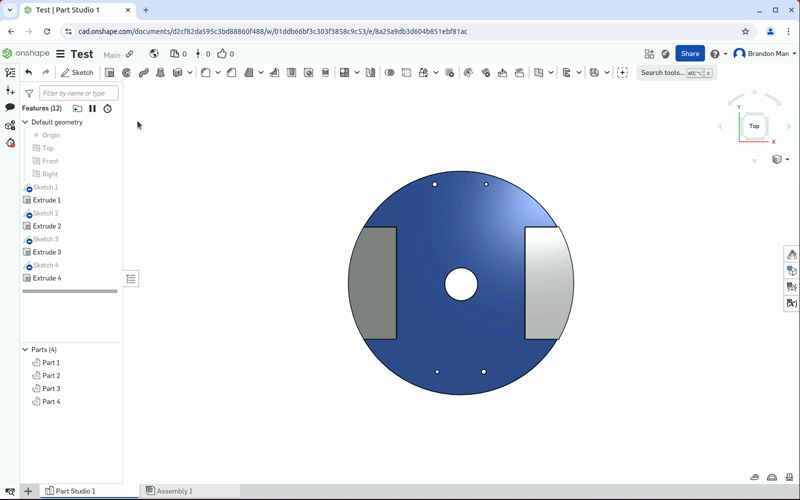
key(shift+h)
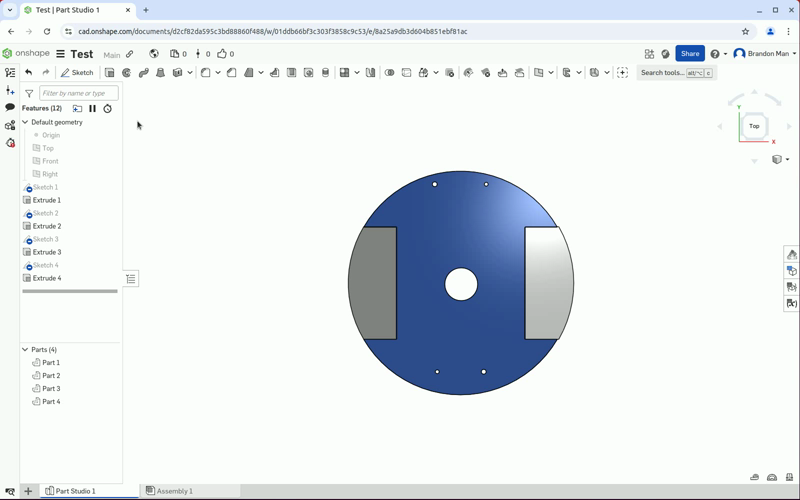
mouse_move(73, 189)
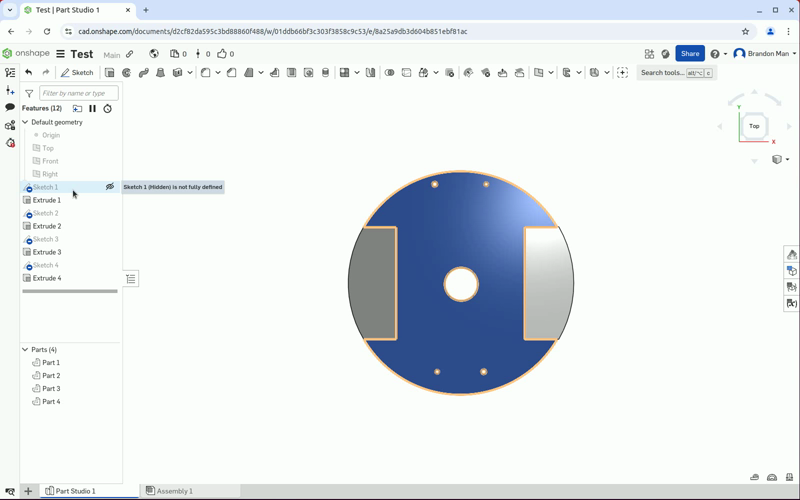
click(73, 189)
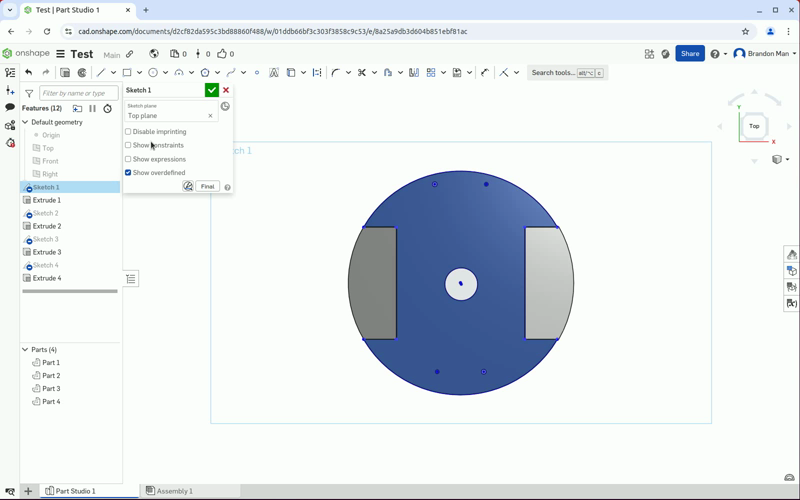
mouse_move(229, 92)
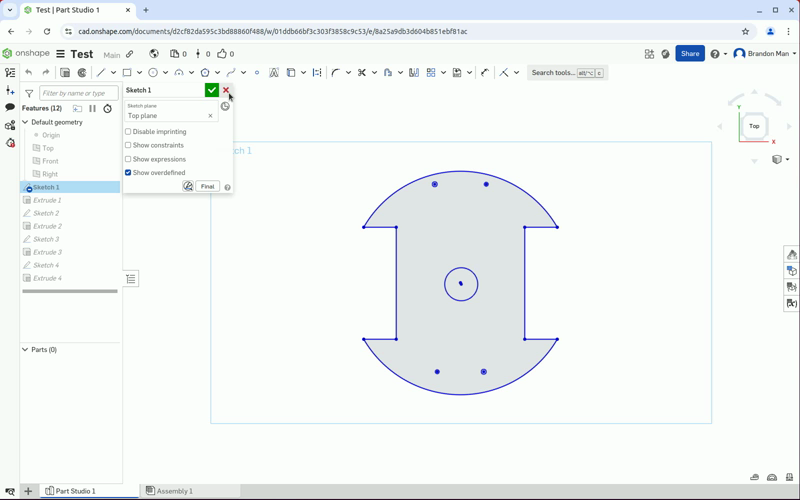
click(229, 92)
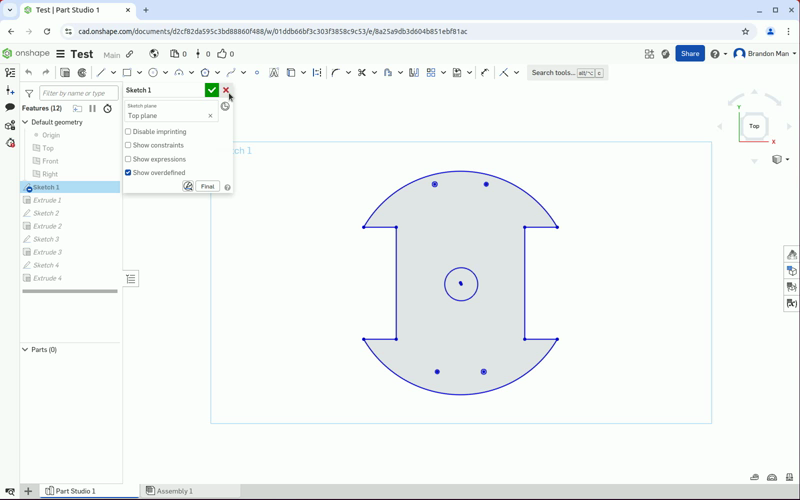
key(shift+s)
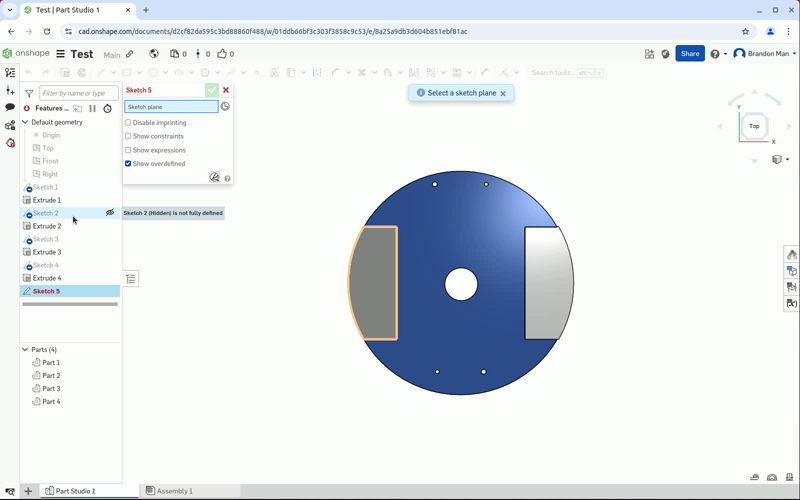
scroll(3)
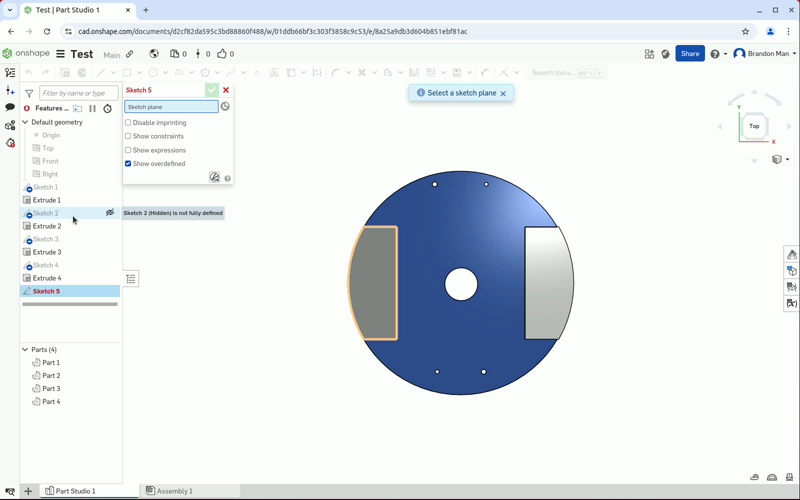
mouse_move(73, 150)
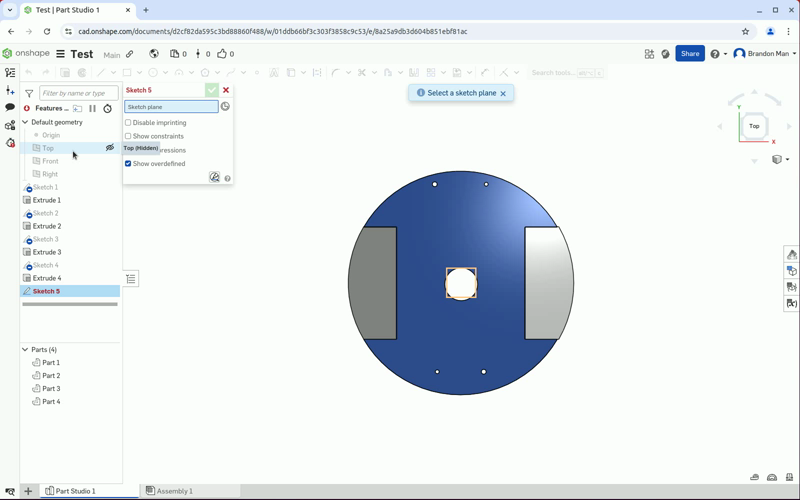
click(73, 150)
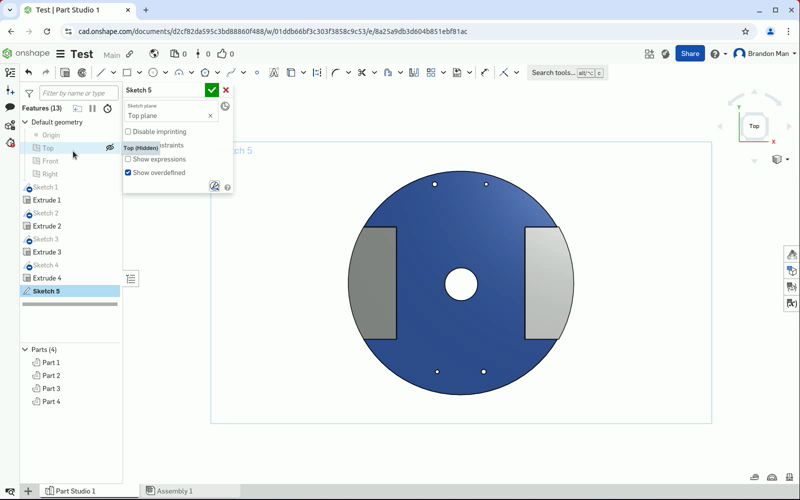
mouse_move(73, 352)
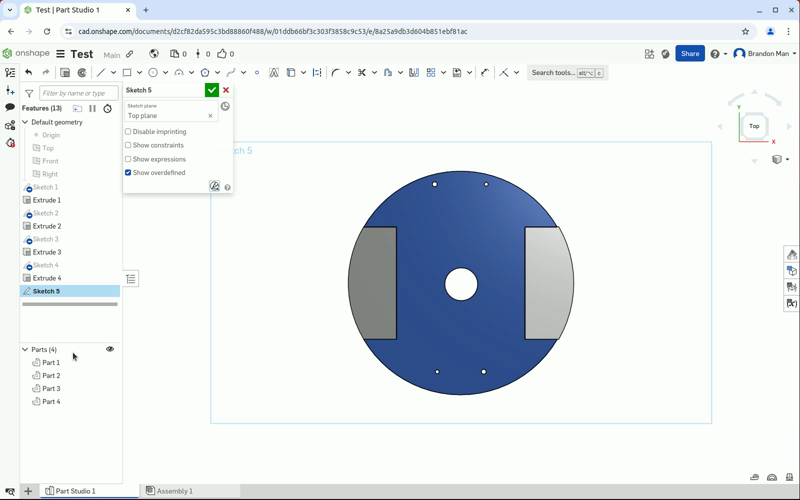
key(y)
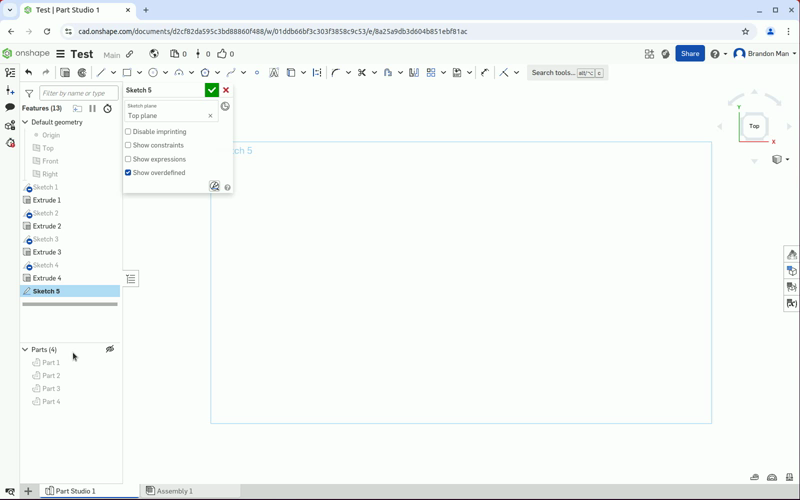
key(c)
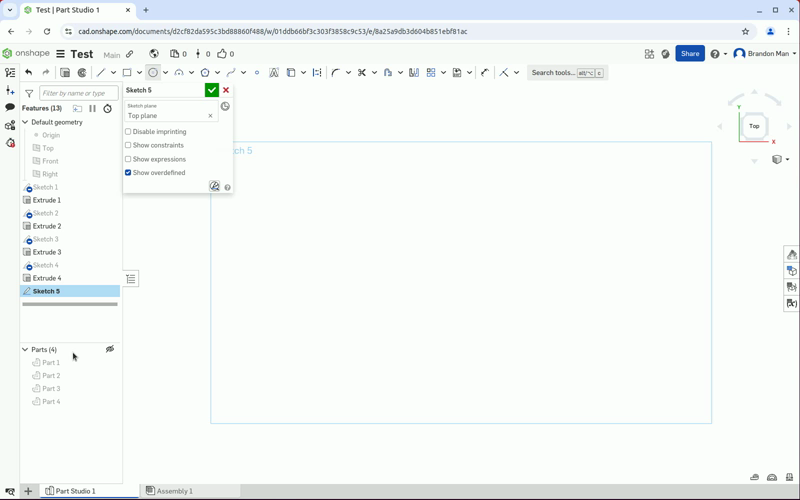
key_down(shift)
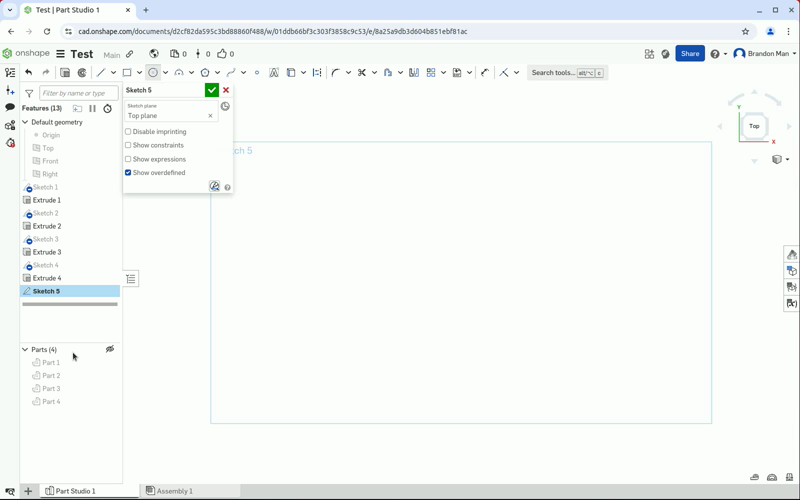
mouse_move(353, 386)
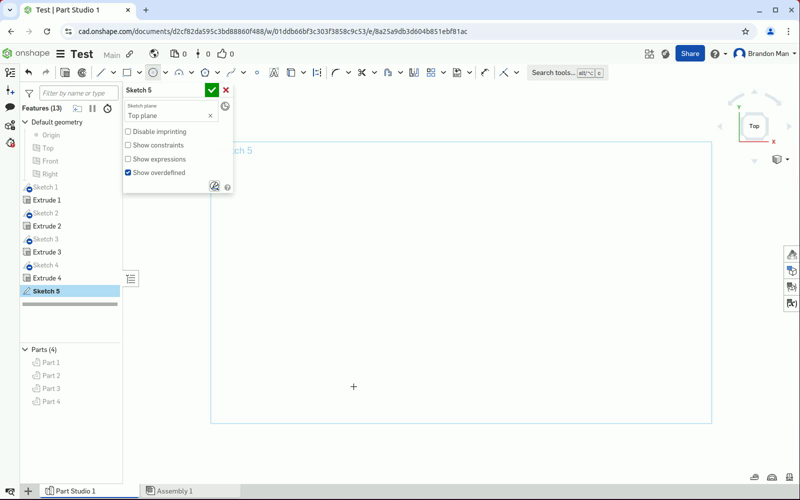
click(353, 386)
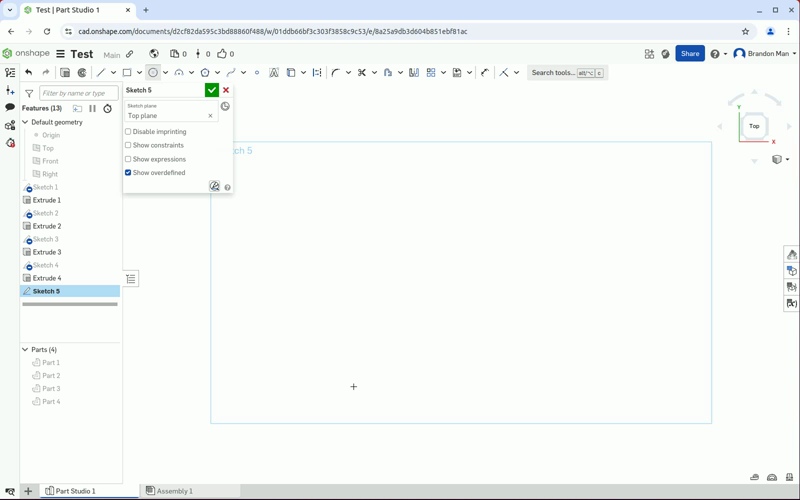
key_up(shift)
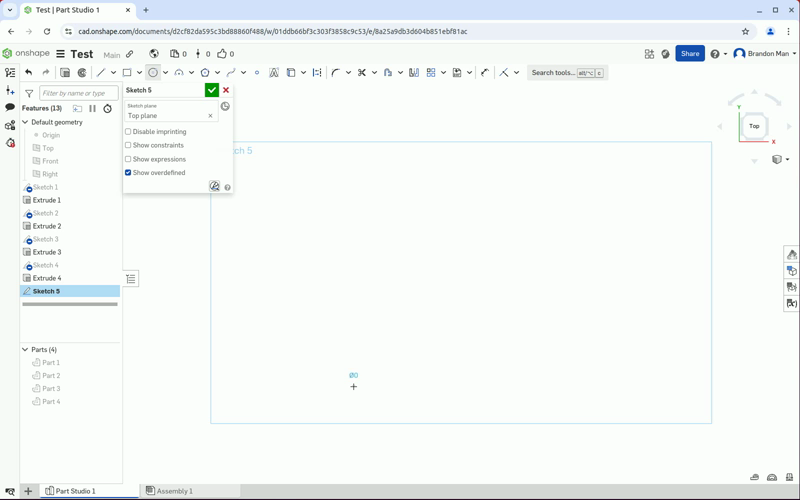
mouse_move(356, 386)
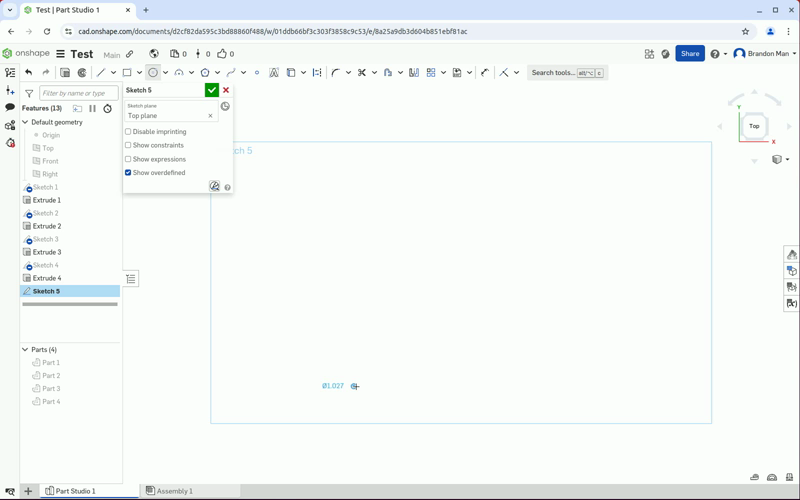
scroll(6)
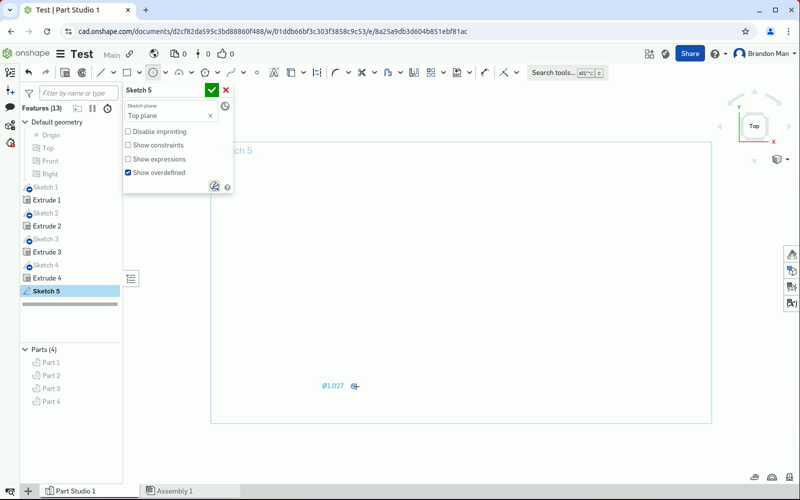
scroll(6)
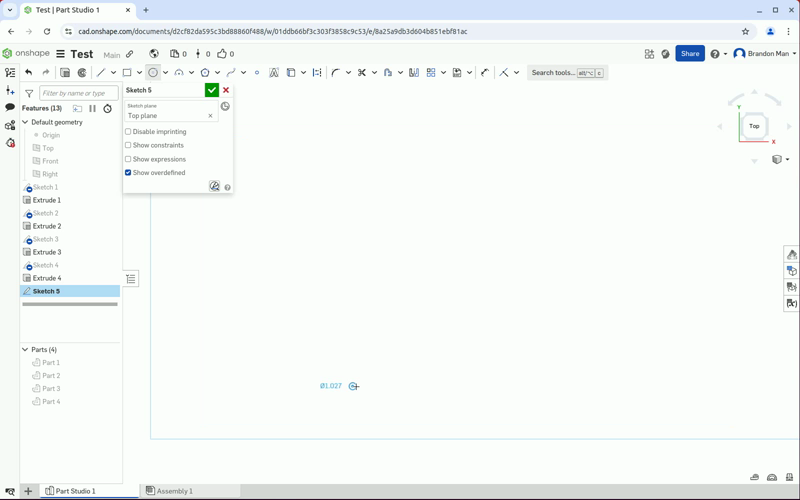
scroll(6)
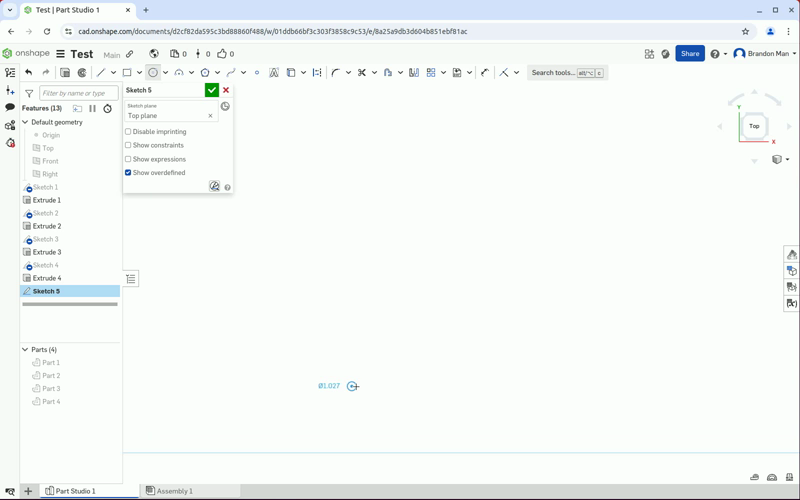
scroll(6)
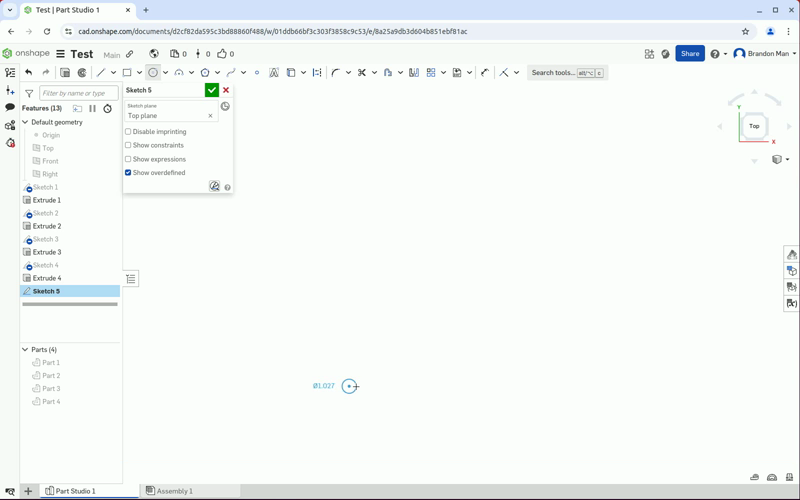
scroll(6)
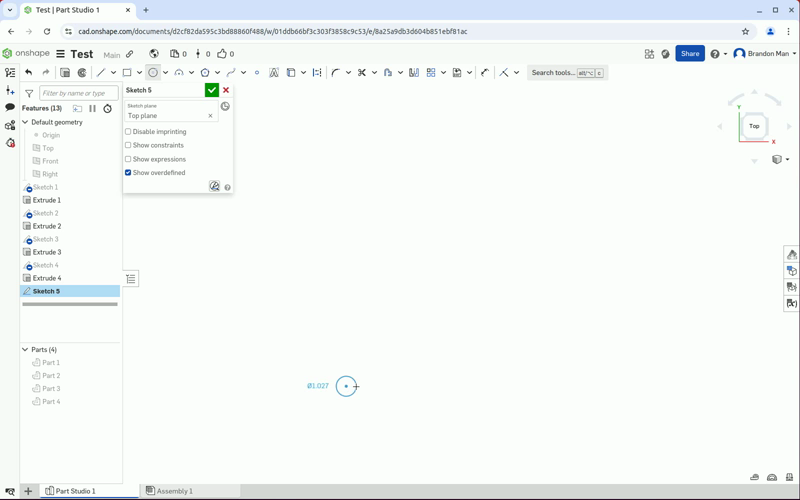
scroll(6)
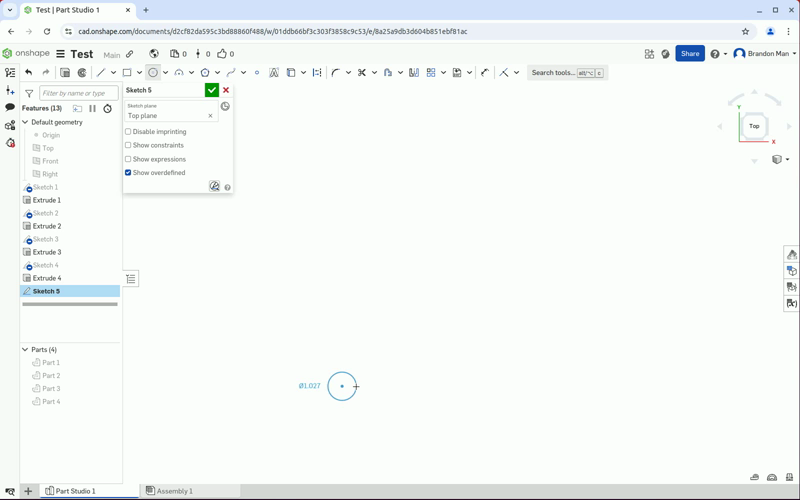
scroll(6)
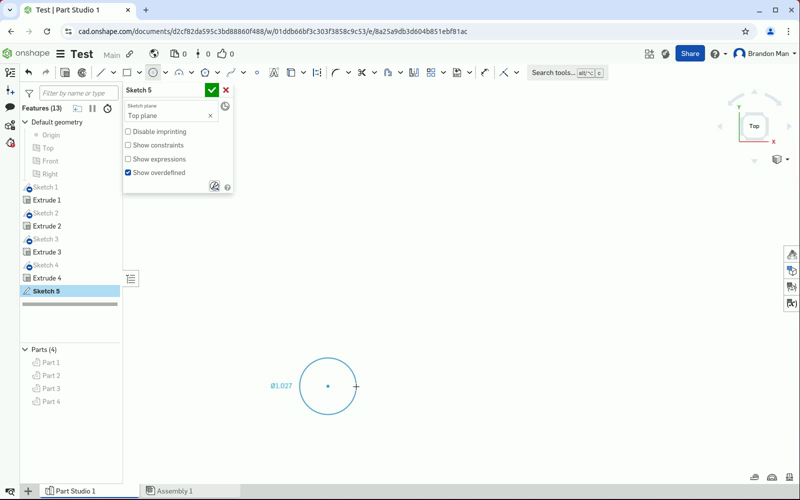
click(356, 386)
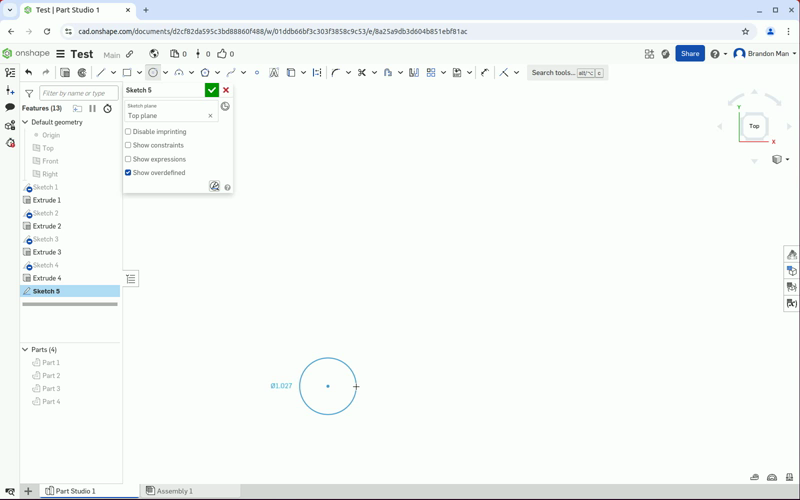
scroll(-6)
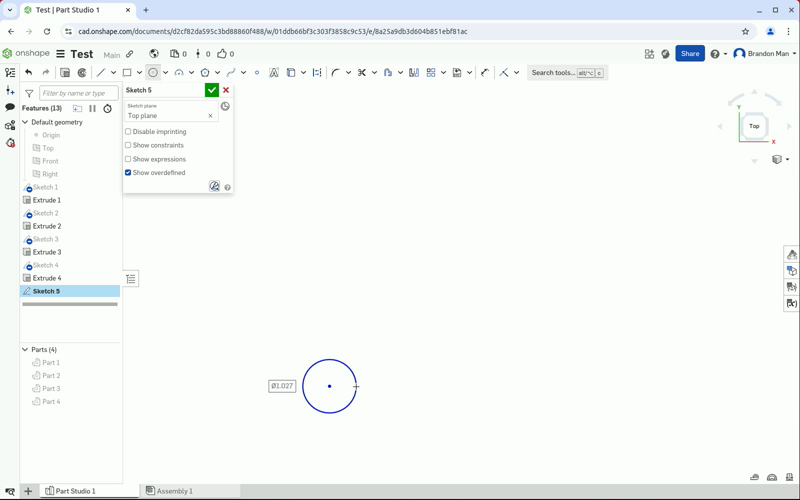
scroll(-6)
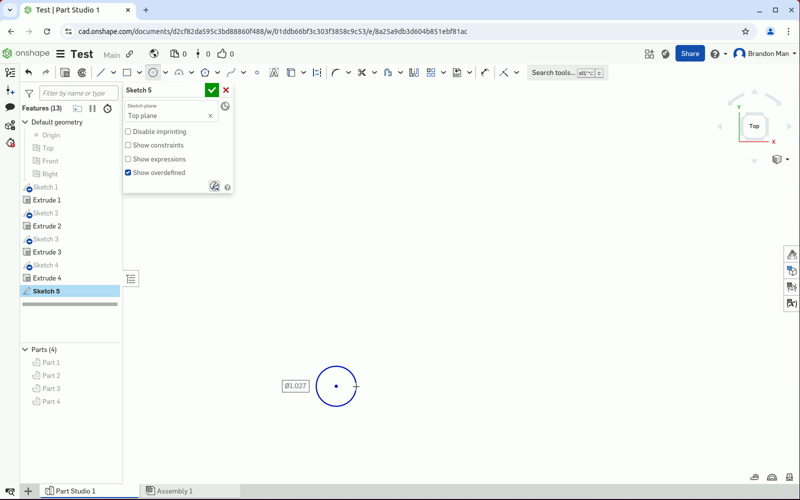
scroll(-6)
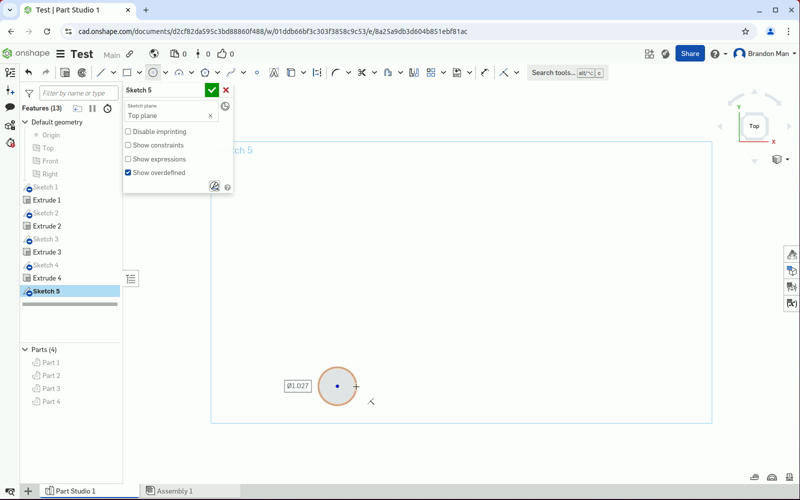
scroll(-6)
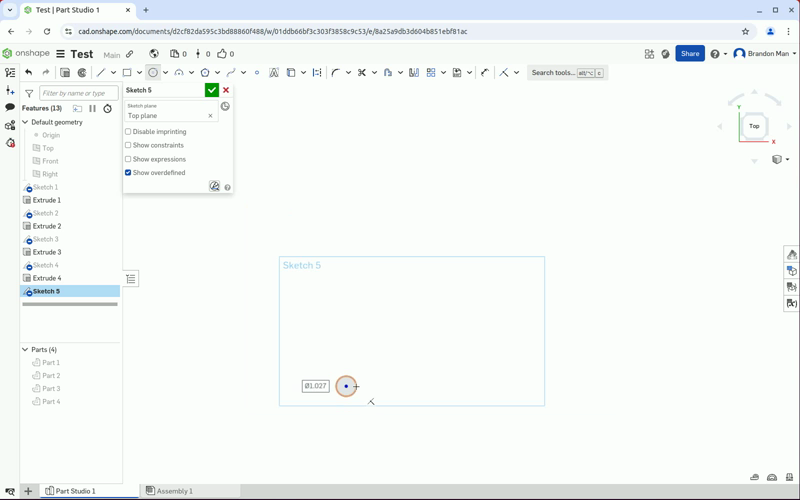
scroll(-6)
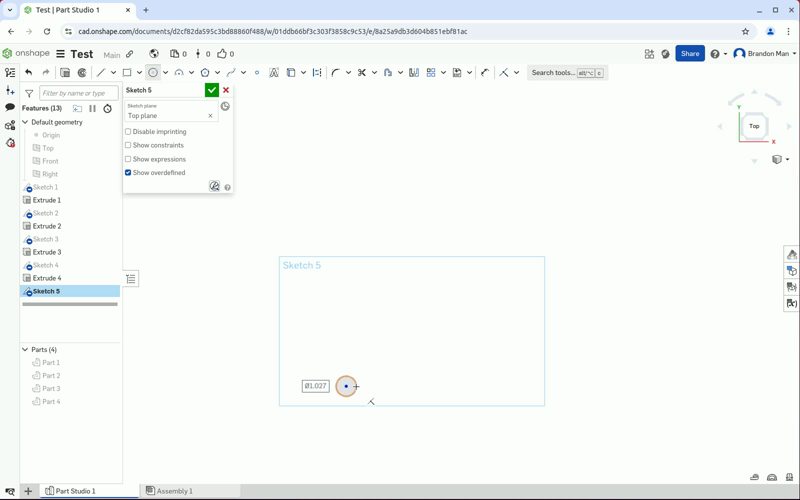
scroll(-6)
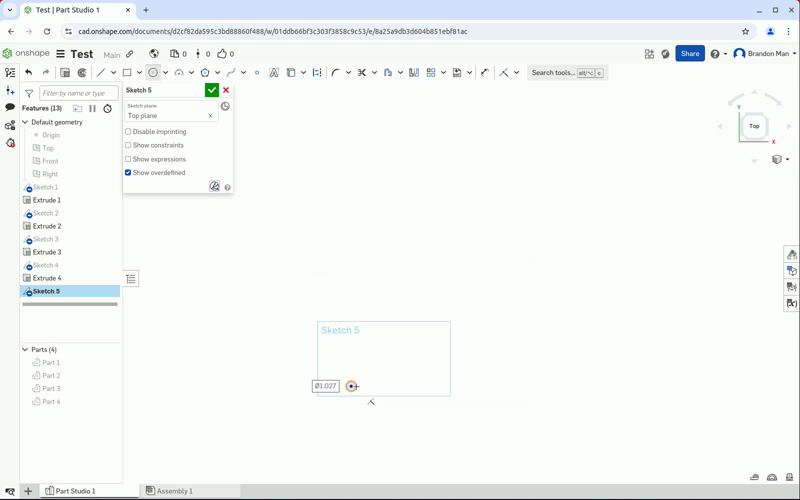
scroll(-6)
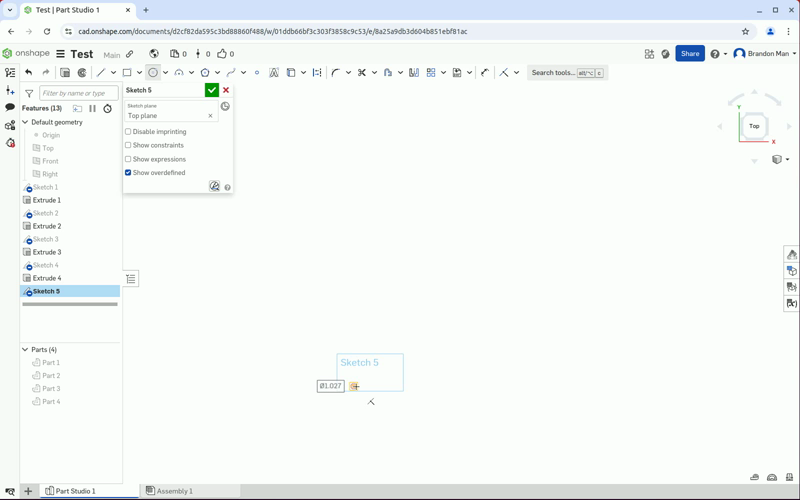
key(esc)
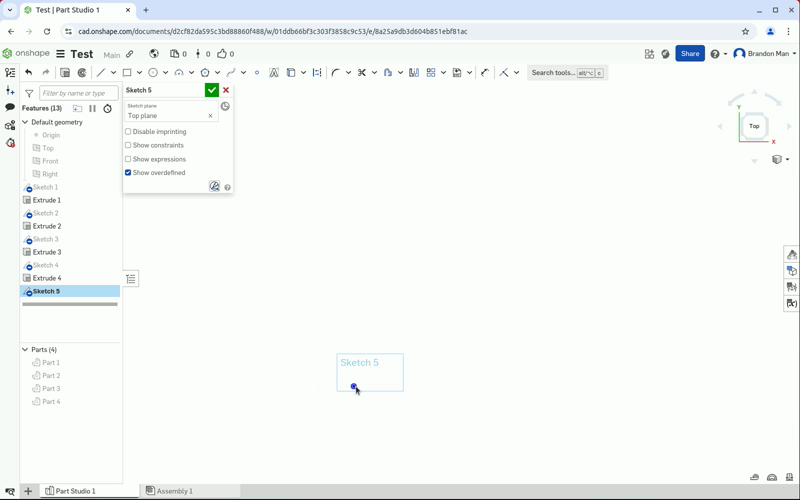
mouse_move(354, 383)
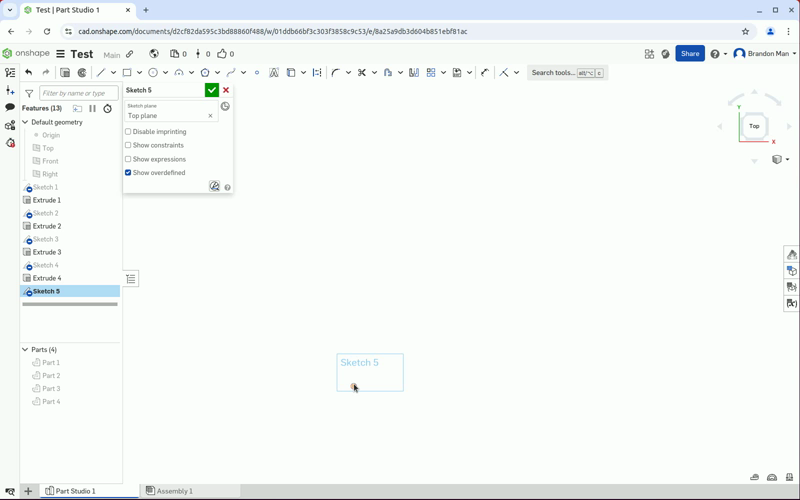
scroll(6)
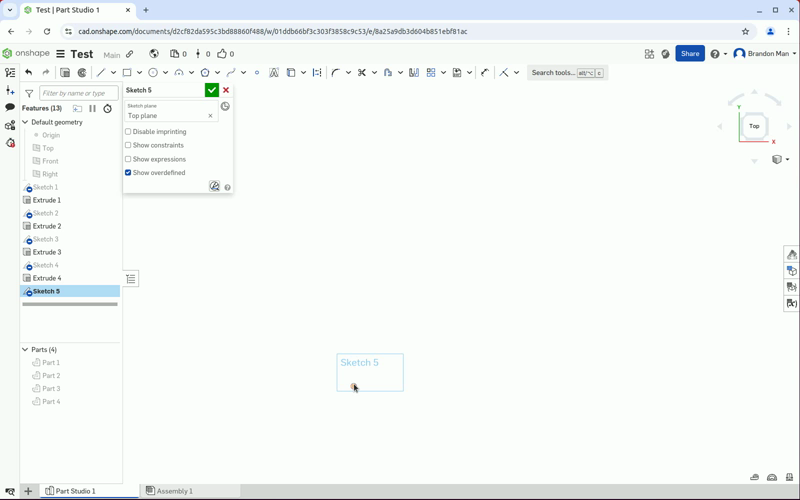
scroll(6)
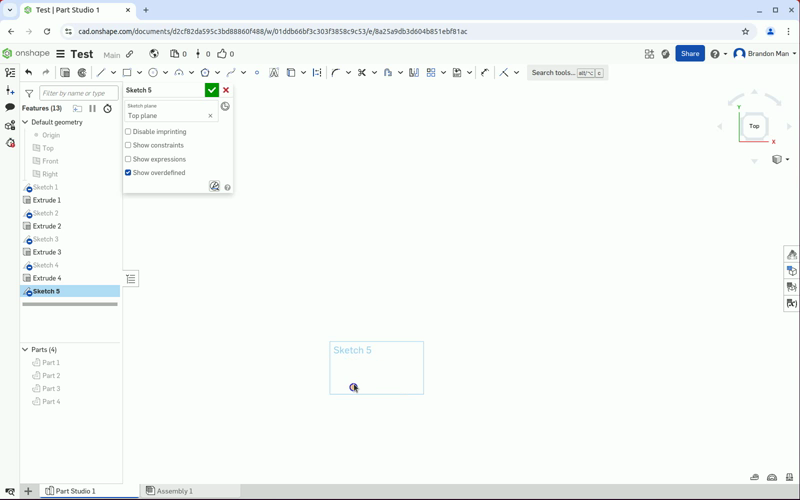
scroll(6)
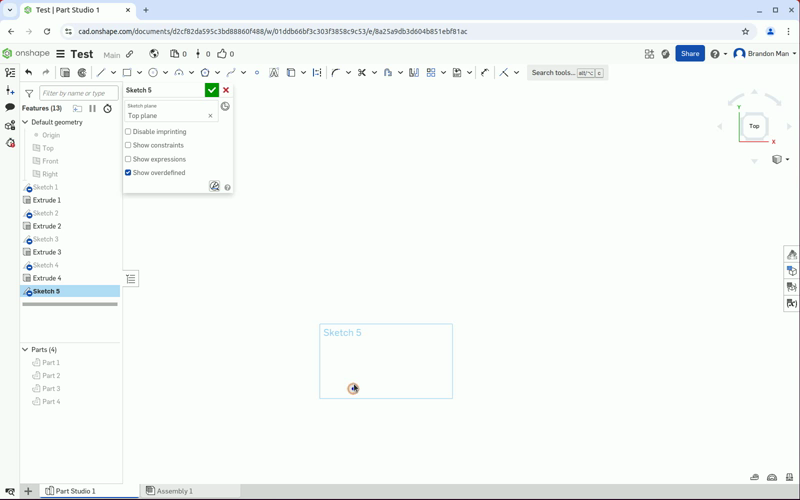
scroll(6)
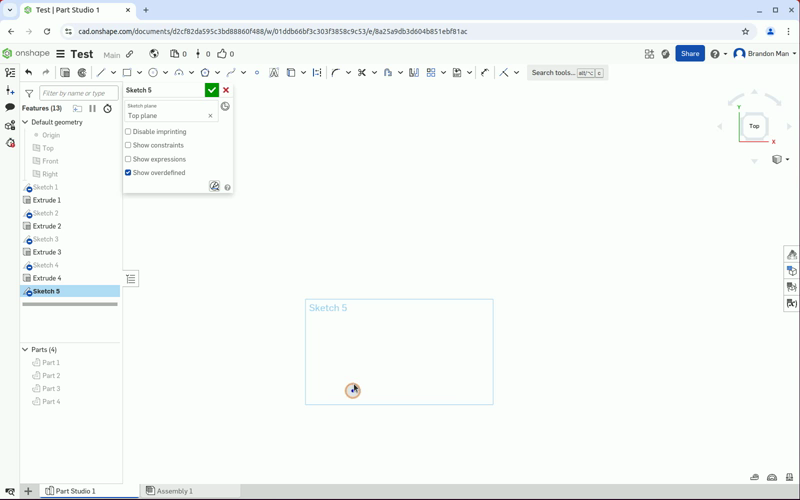
scroll(6)
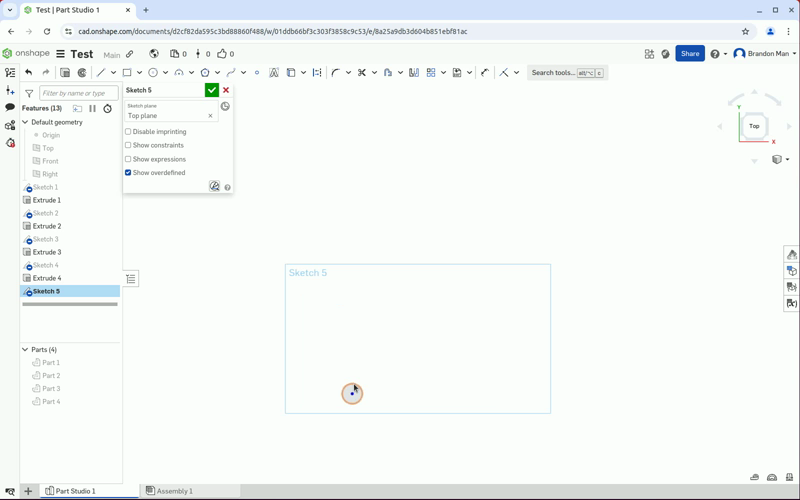
scroll(6)
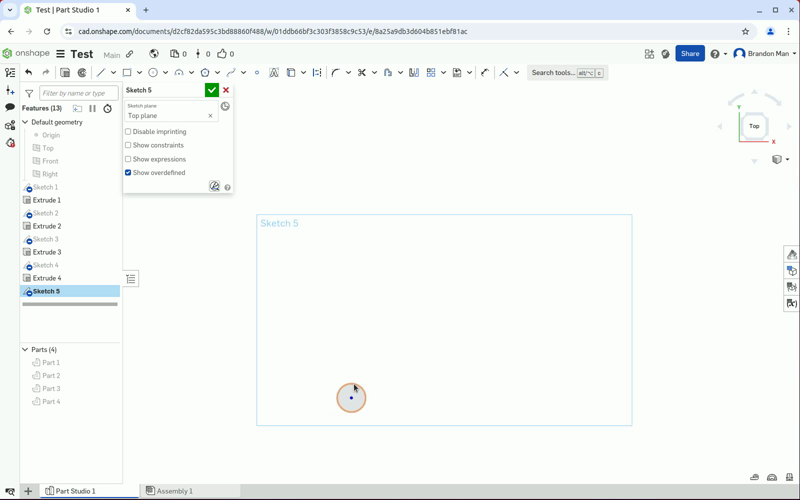
scroll(6)
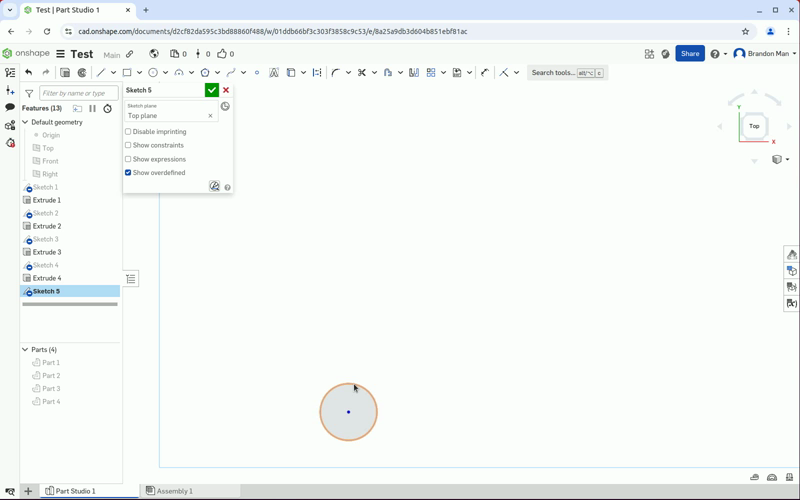
click(354, 383)
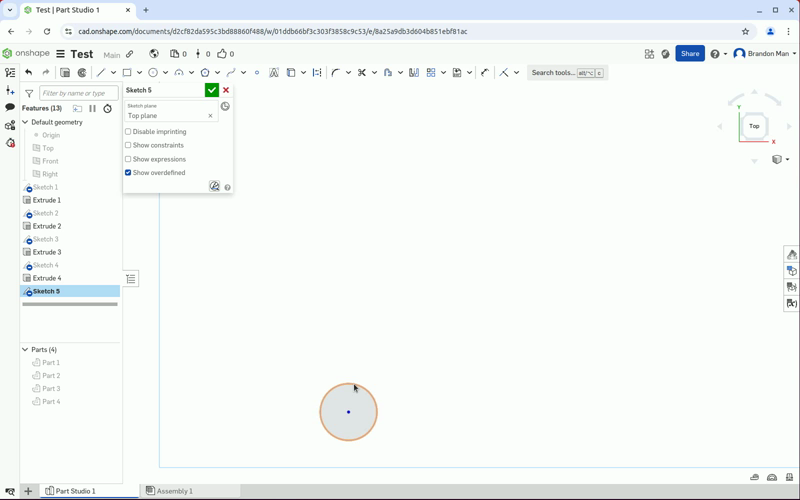
scroll(-6)
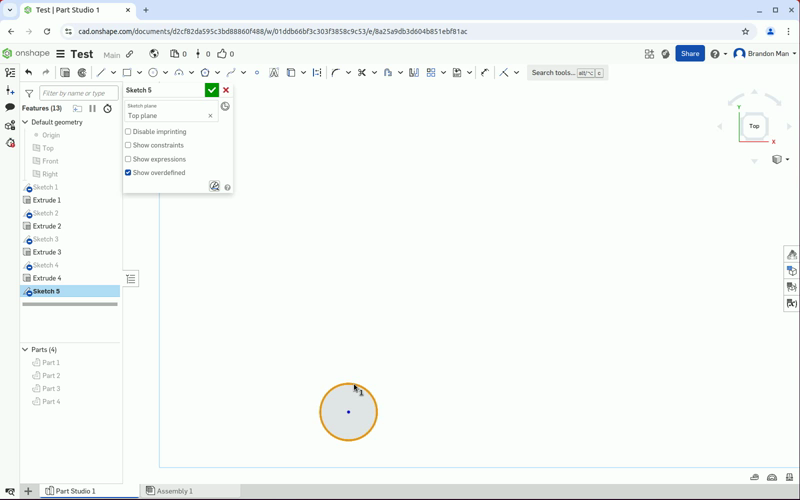
scroll(-6)
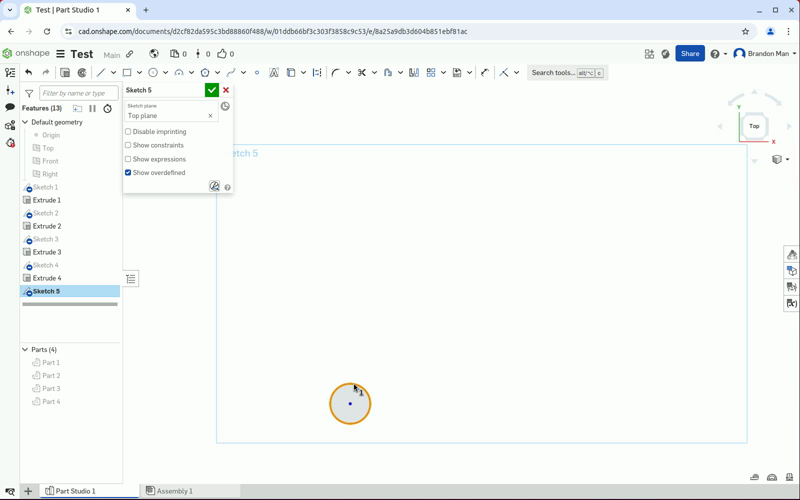
scroll(-6)
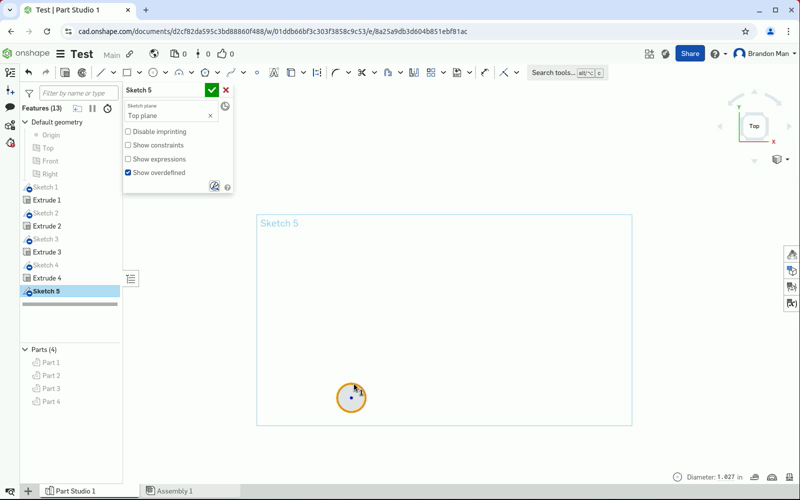
scroll(-6)
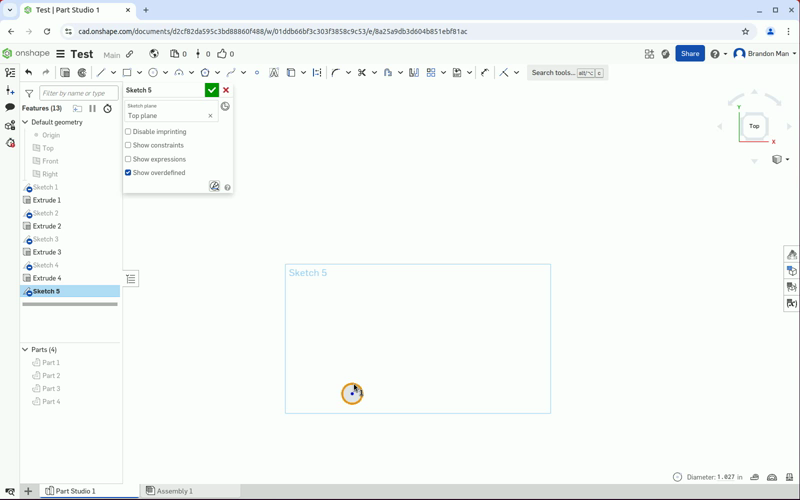
scroll(-6)
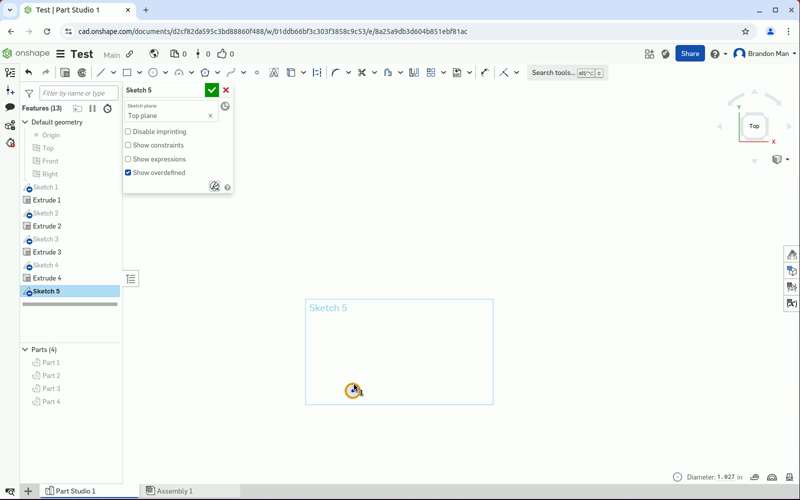
scroll(-6)
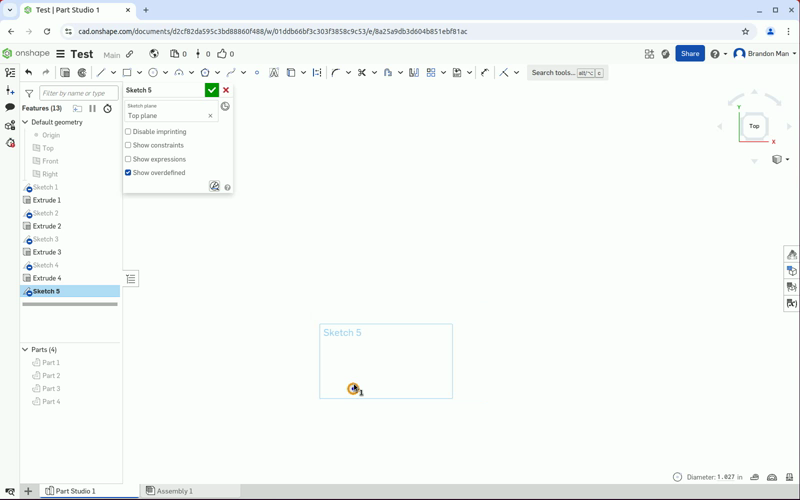
scroll(-6)
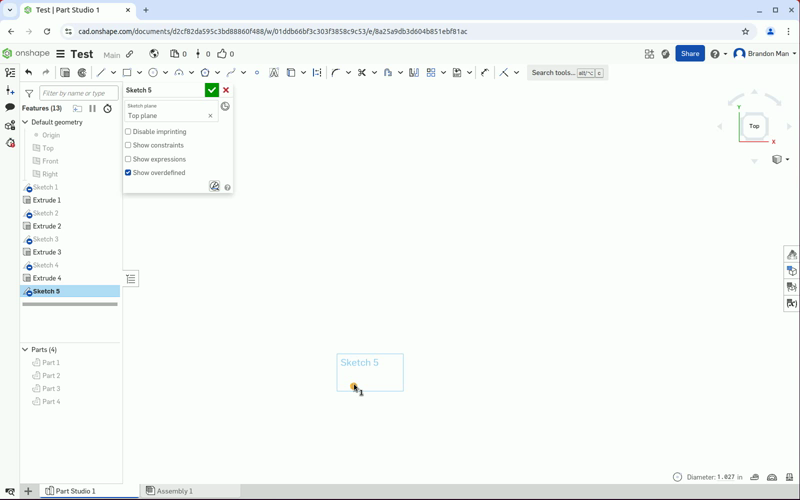
mouse_move(73, 352)
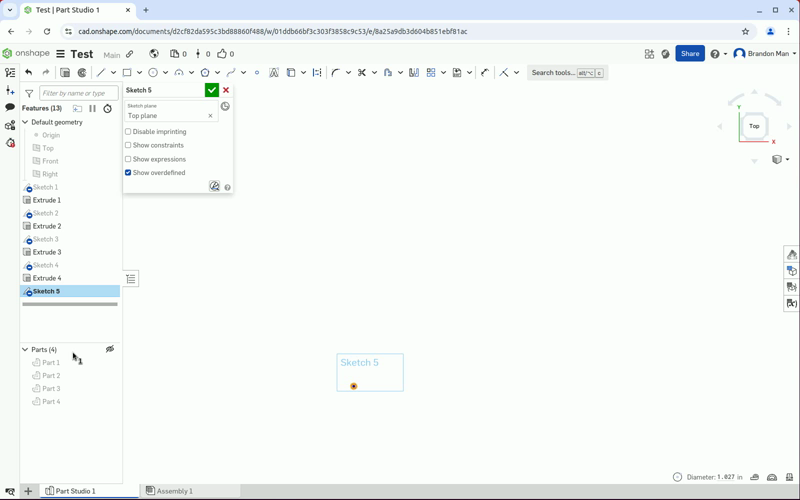
key(shift+y)
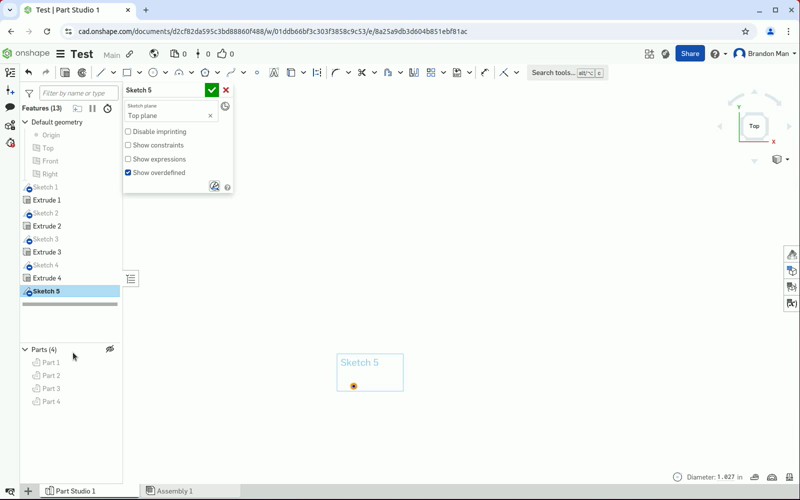
key(shift+e)
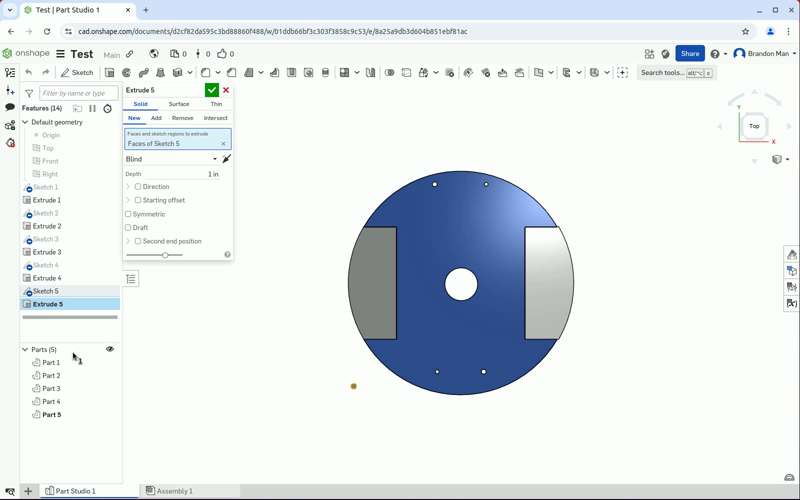
mouse_move(143, 106)
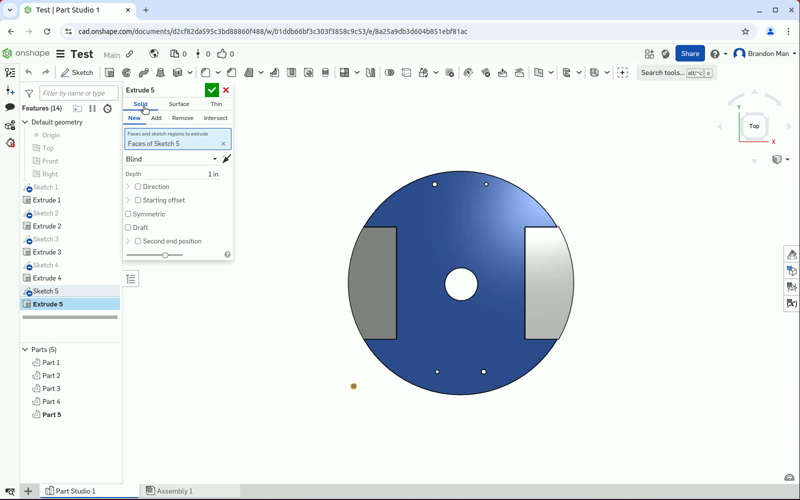
click(143, 106)
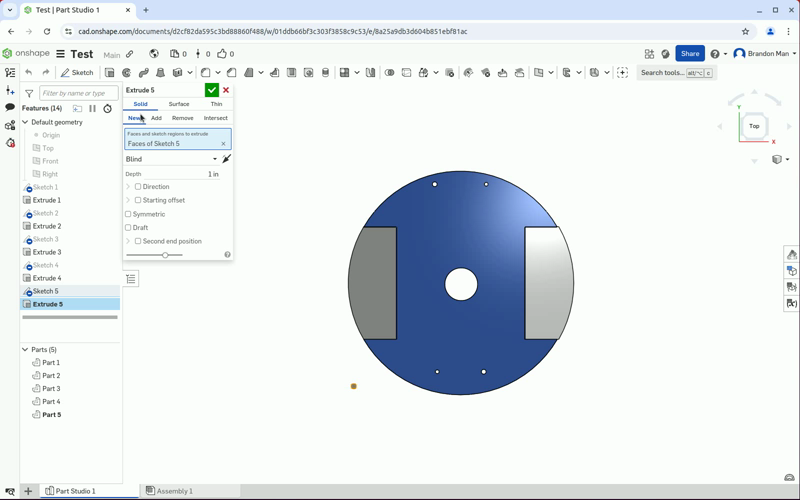
mouse_move(137, 120)
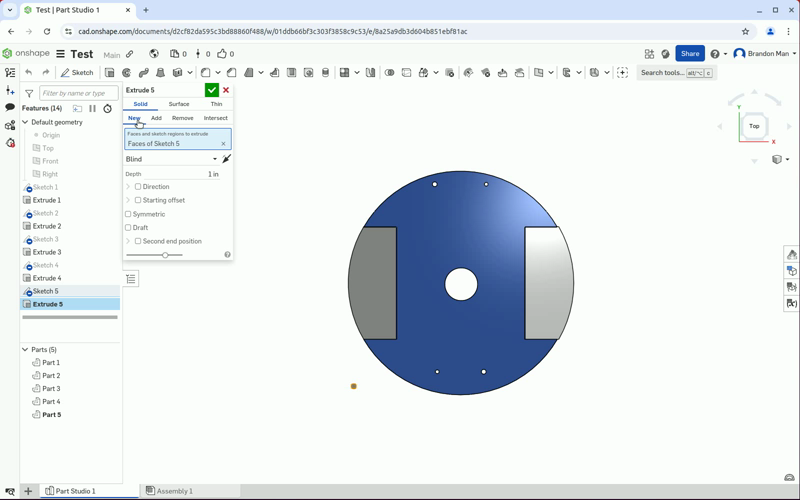
click(137, 120)
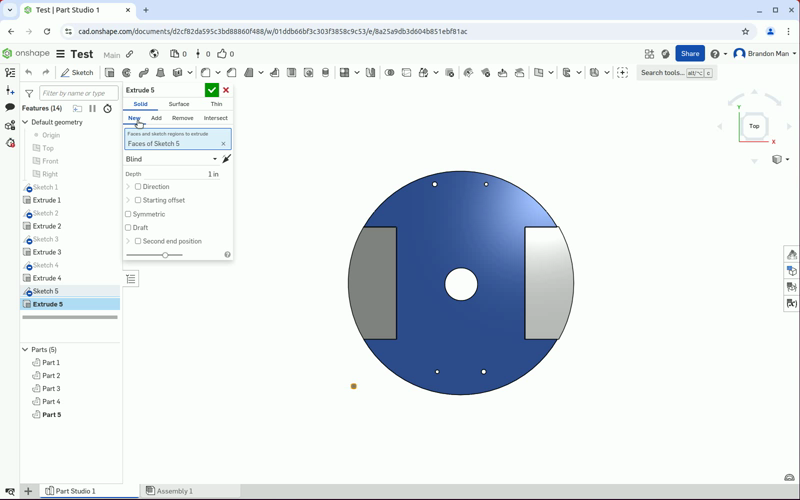
key(tab, 4)
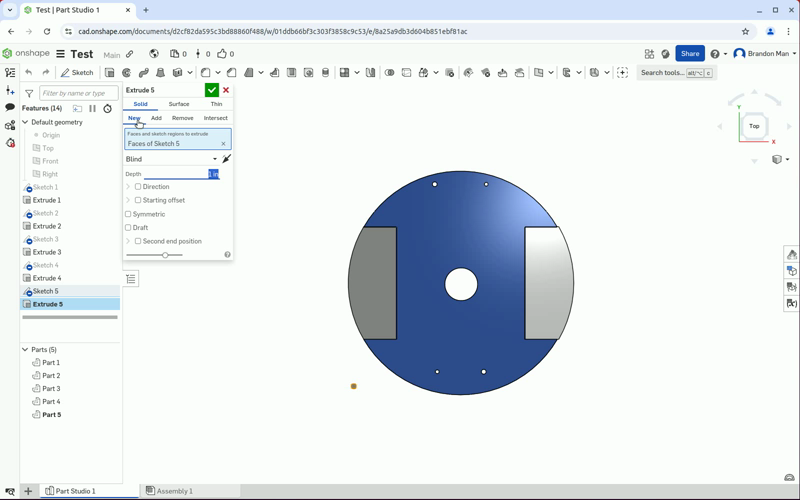
text(0.963)
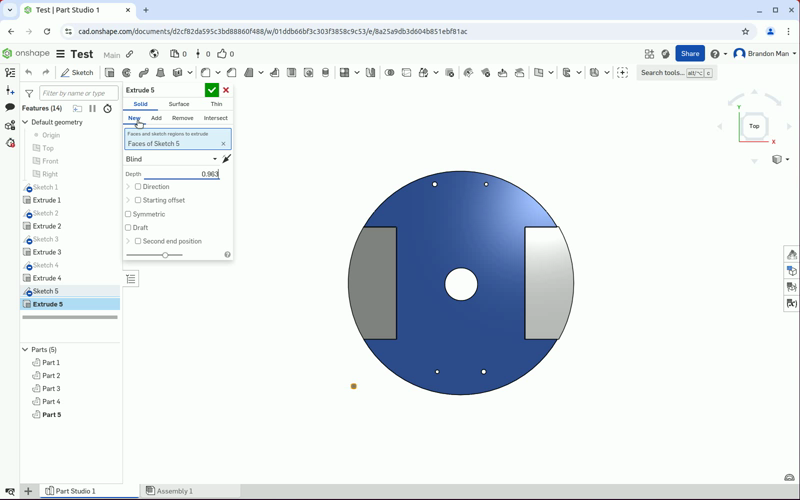
key(enter)
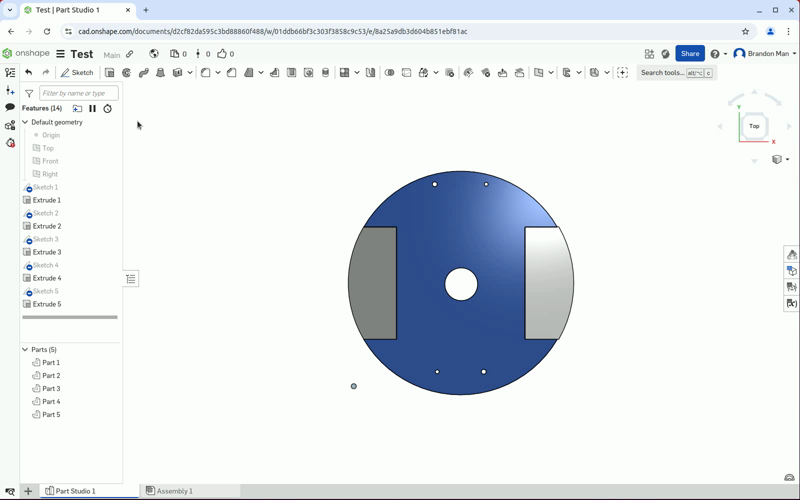
key(shift+h)
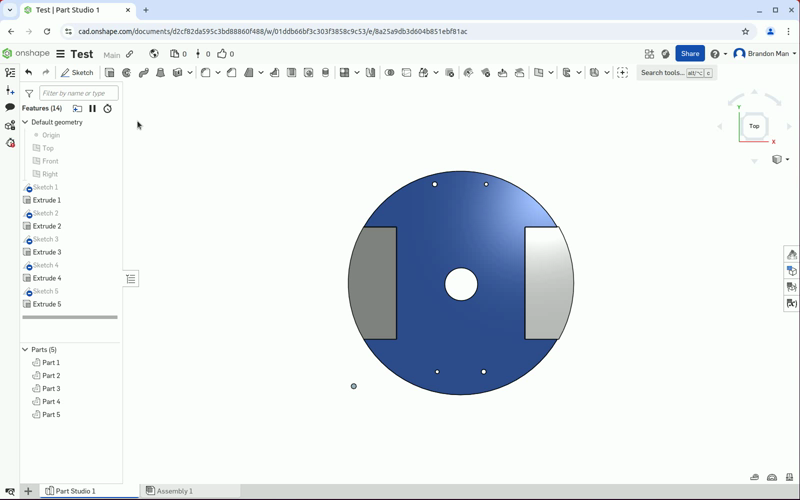
key(shift+h)
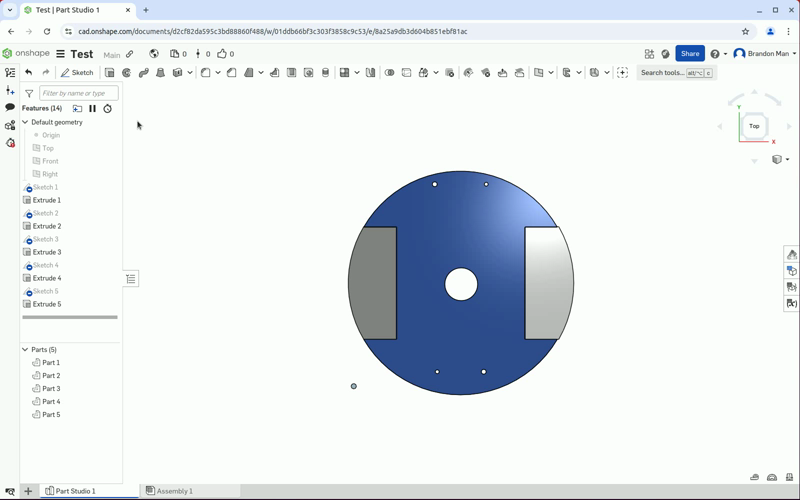
key(shift+7)
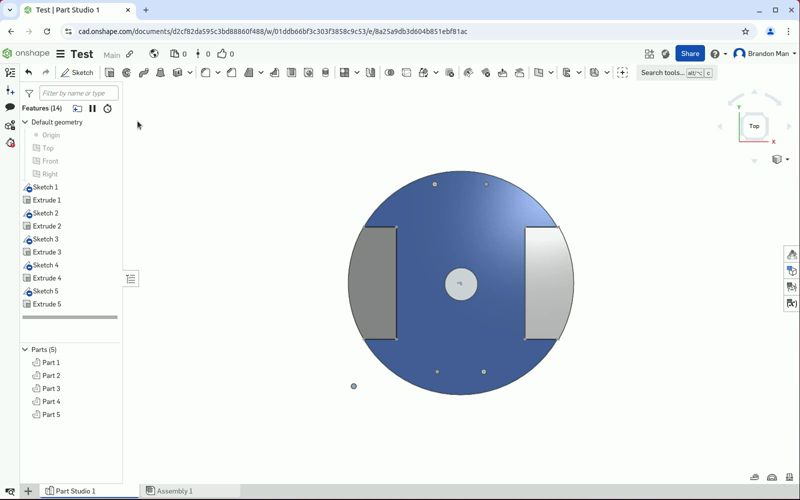
key(up, 3)
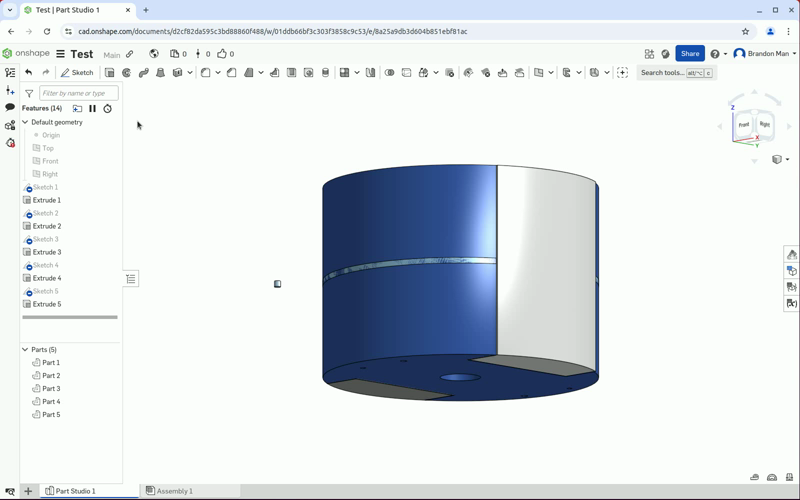
key(left, 3)
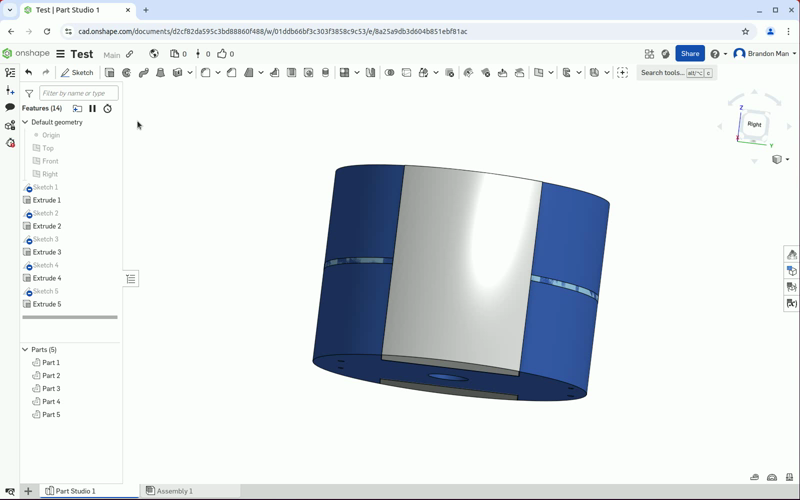
key(right, 3)
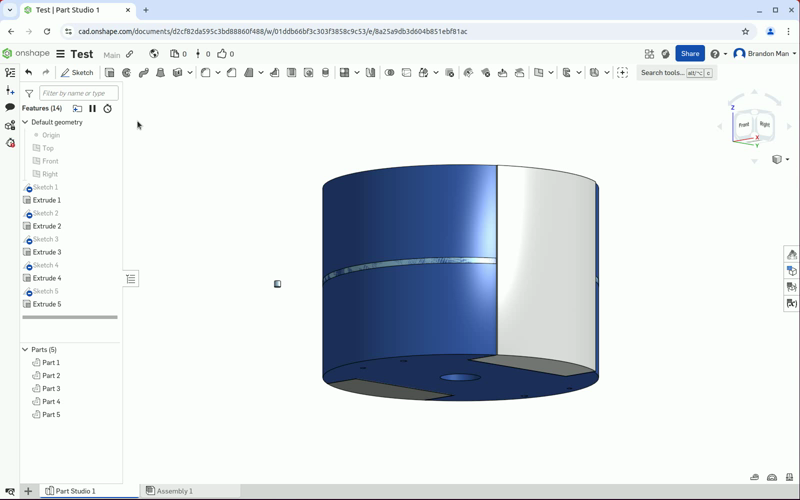
key(down, 3)
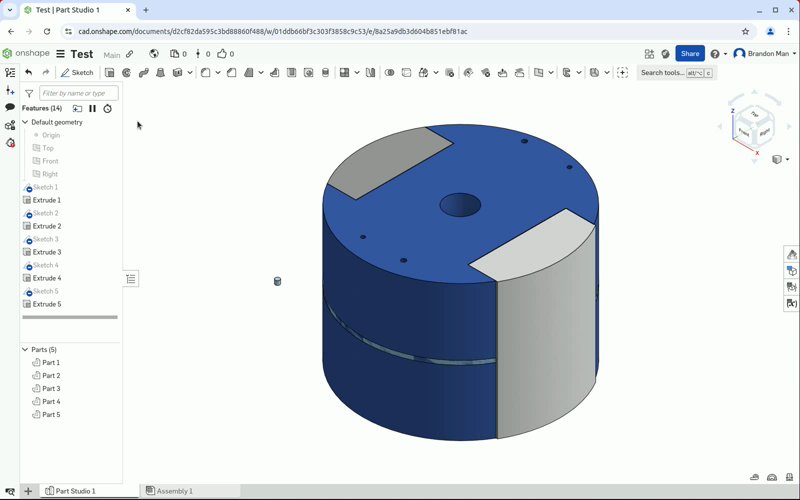
mouse_move(73, 189)
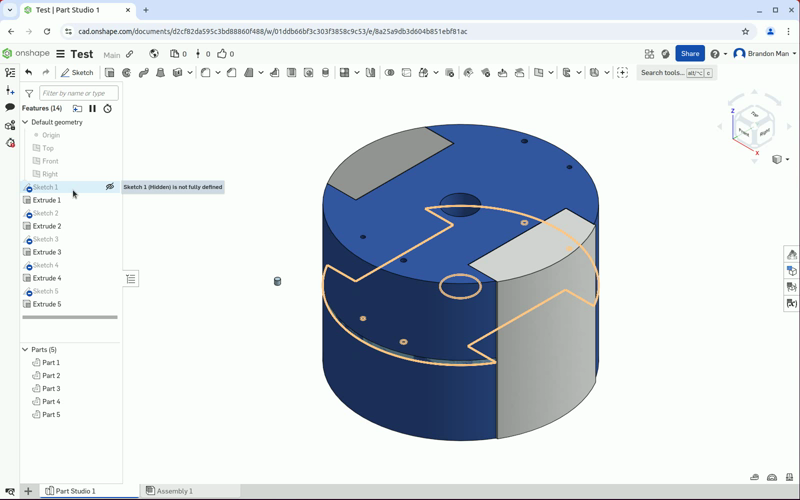
click(73, 189)